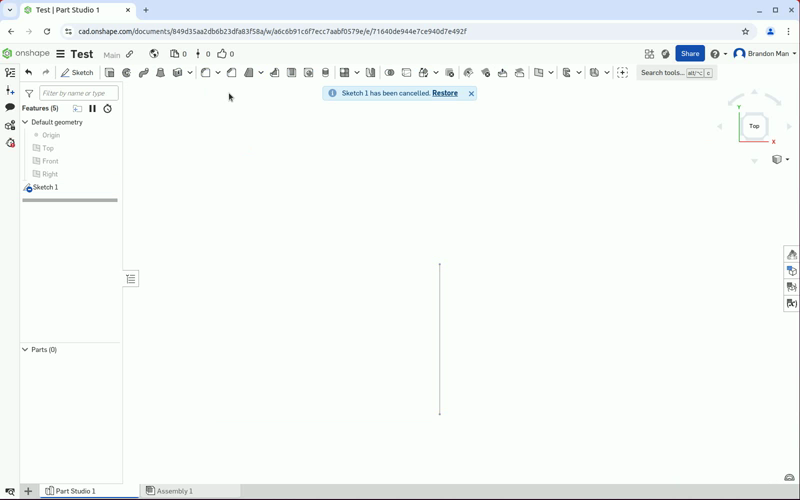
key(shift+h)
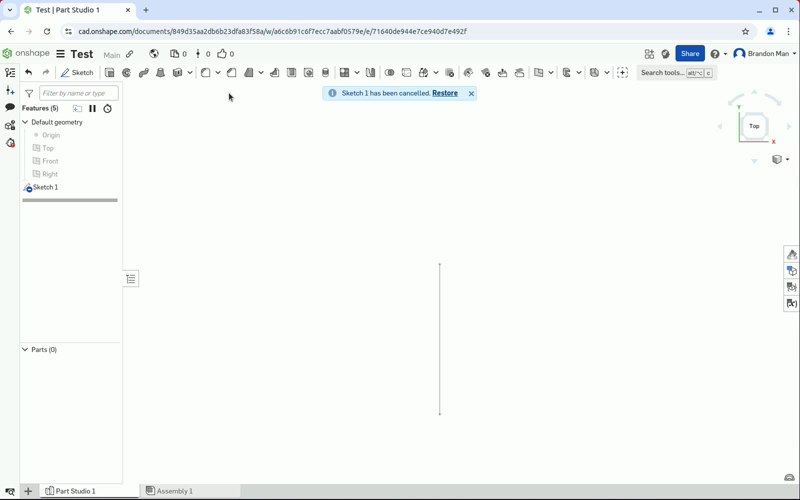
key(shift+s)
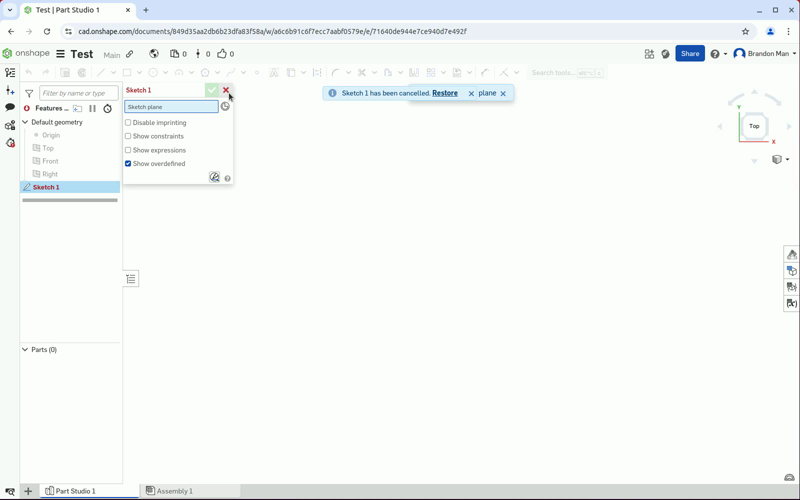
mouse_move(73, 150)
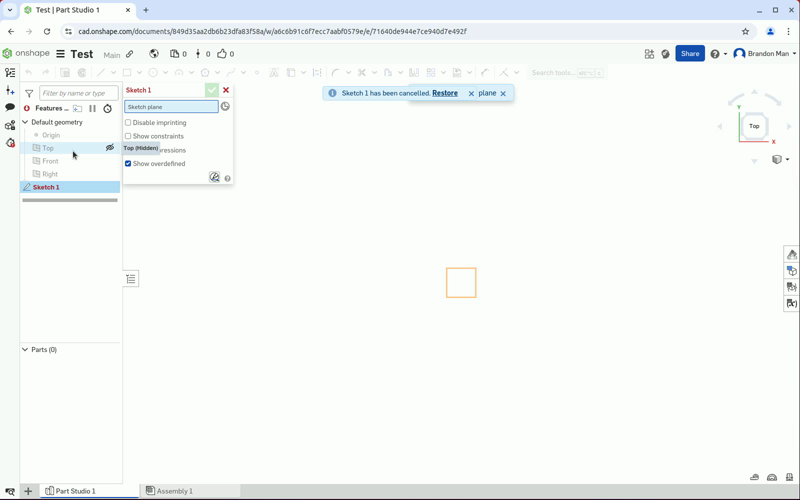
click(73, 150)
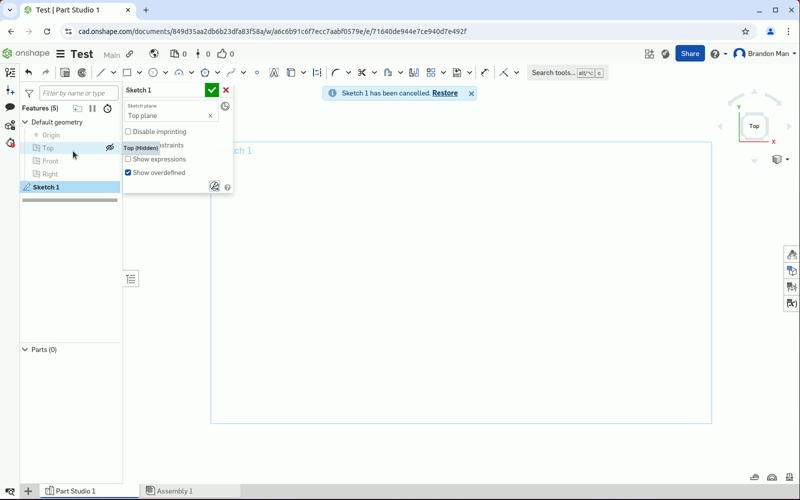
mouse_move(73, 352)
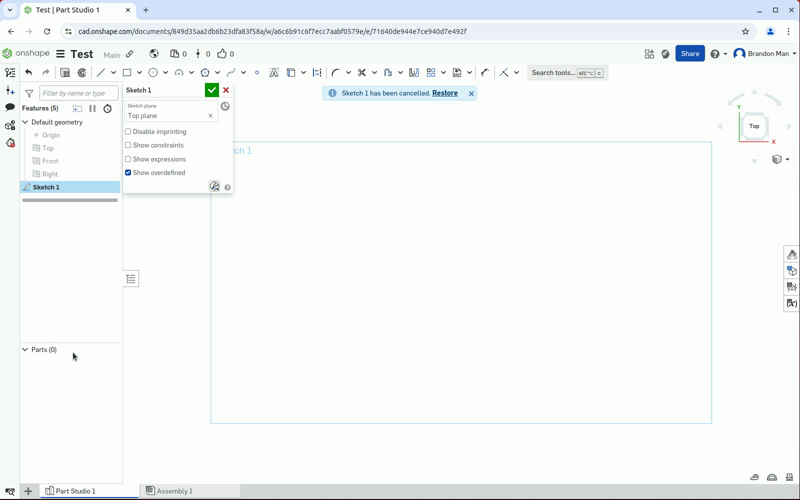
key(y)
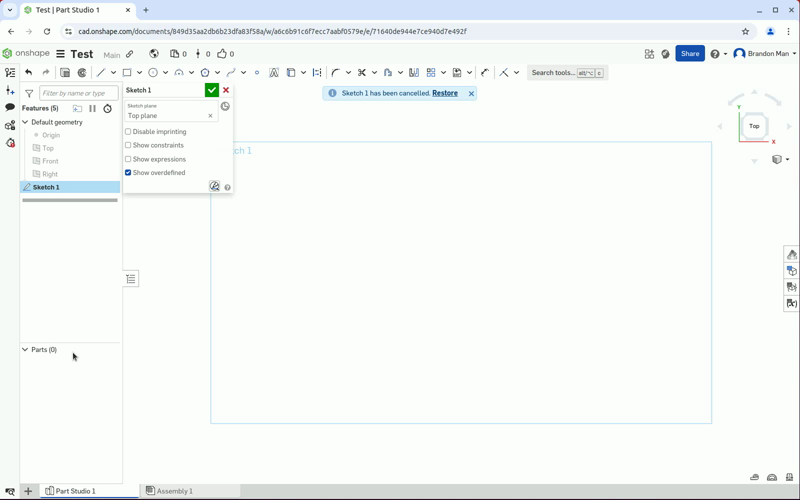
key(l)
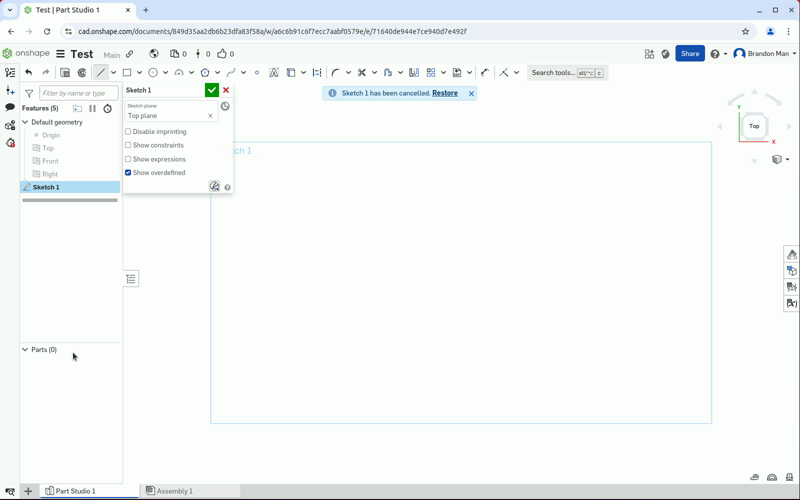
key_down(shift)
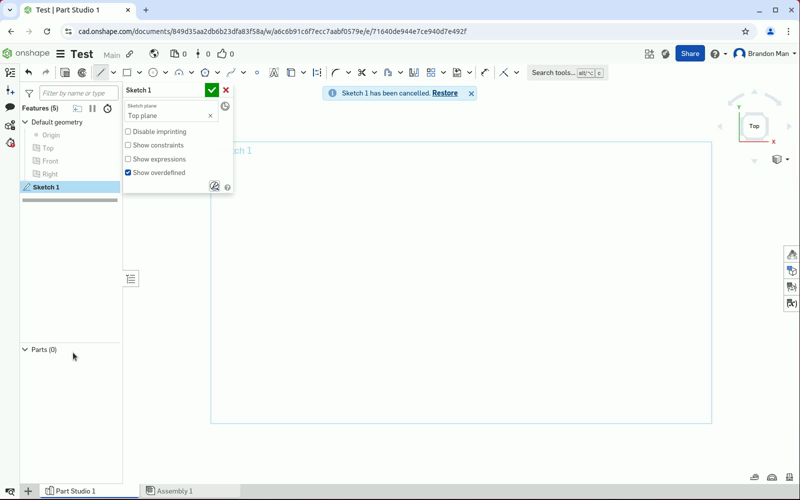
mouse_move(348, 339)
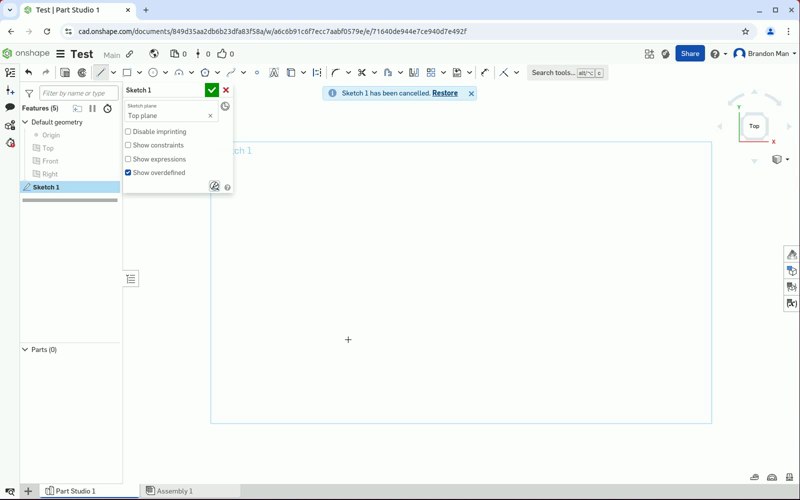
click(348, 339)
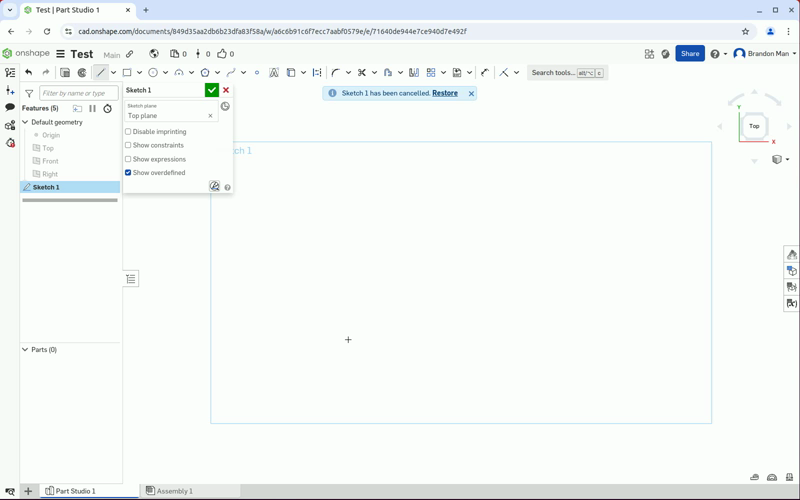
key_up(shift)
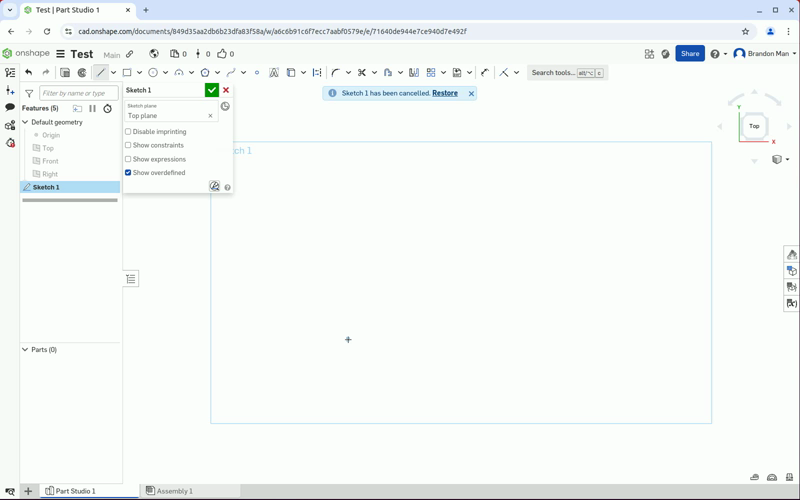
key_down(shift)
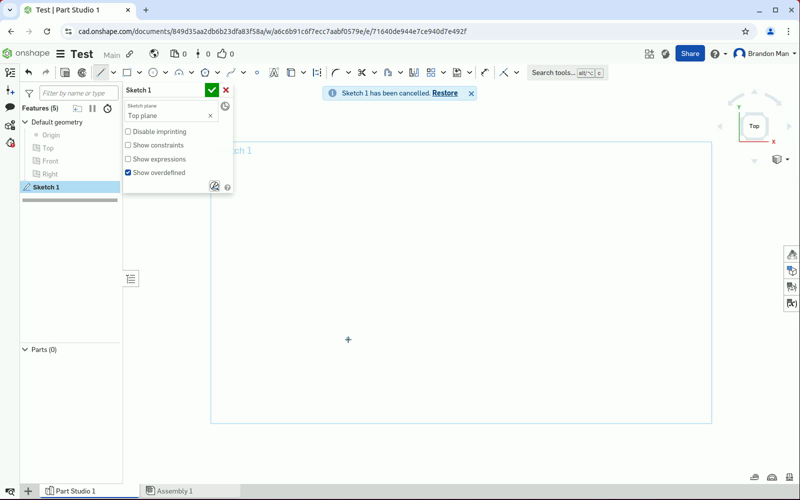
mouse_move(572, 339)
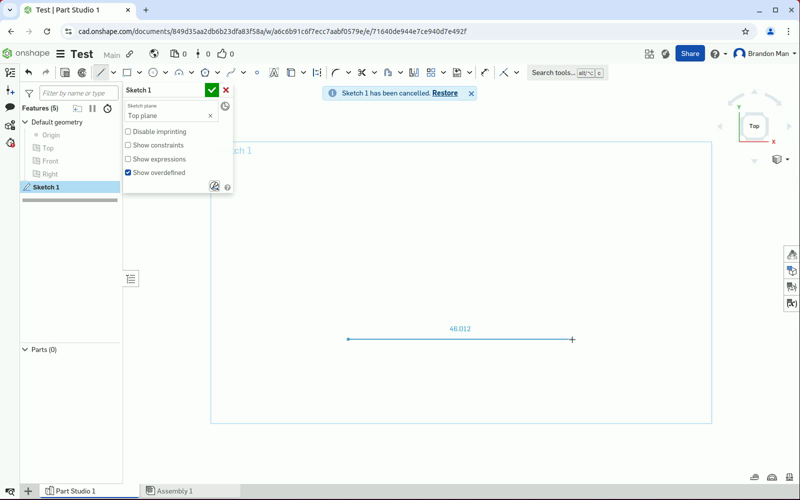
click(572, 339)
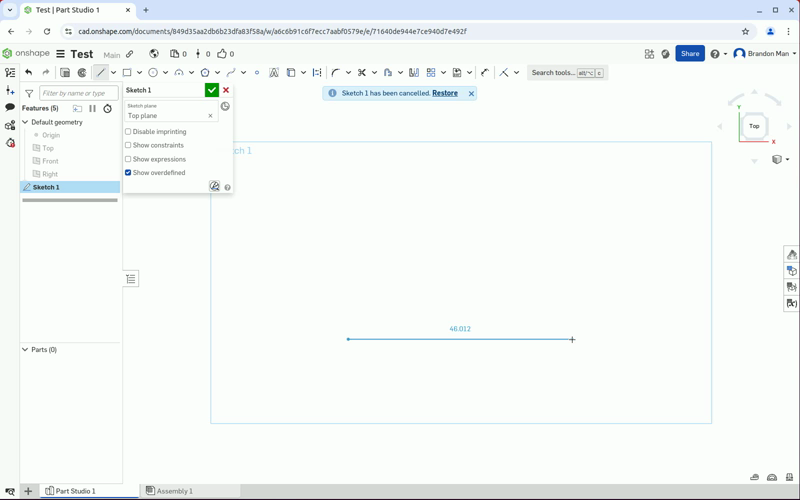
key_up(shift)
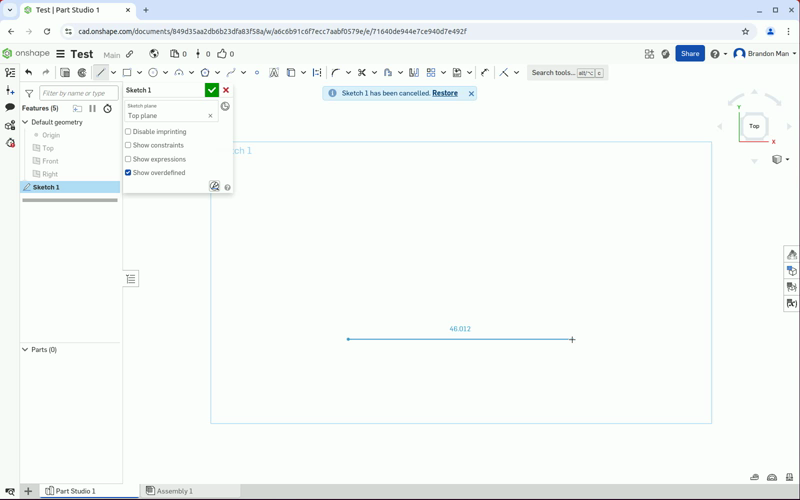
key_down(shift)
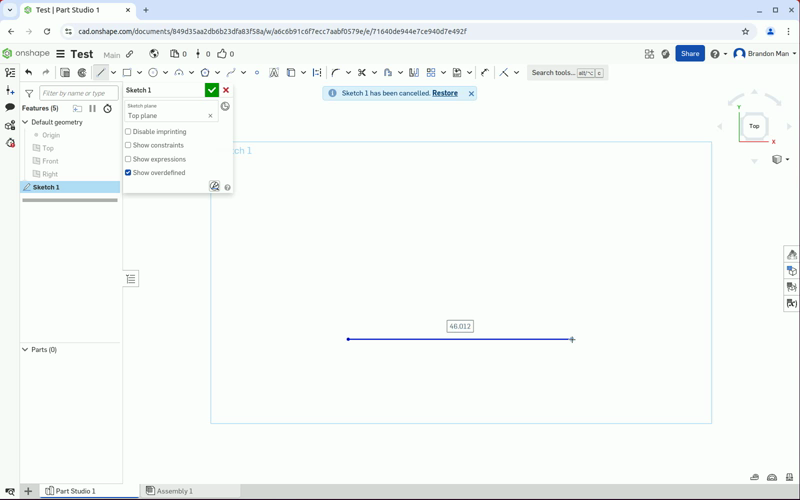
mouse_move(572, 226)
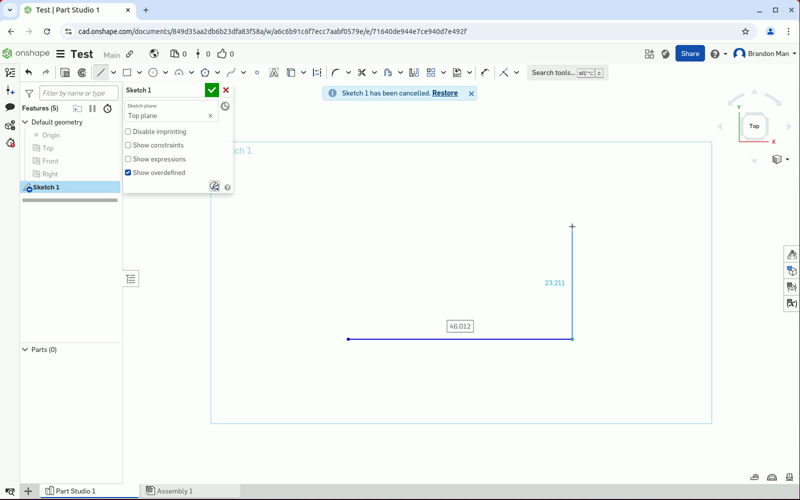
click(572, 226)
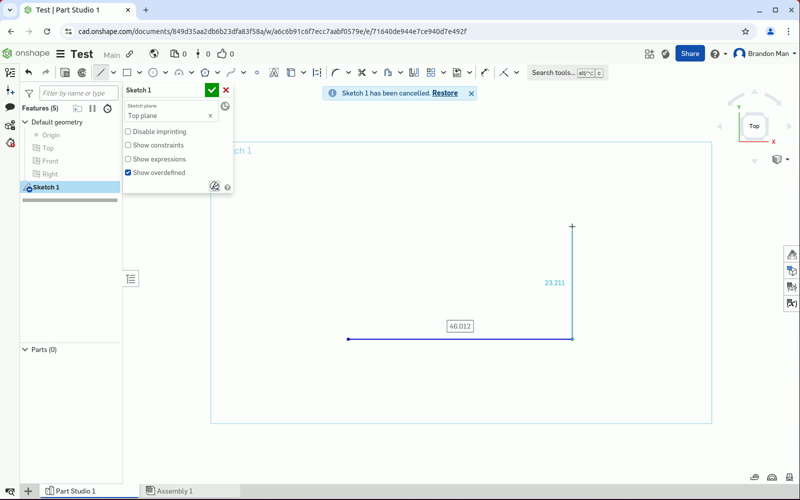
key_up(shift)
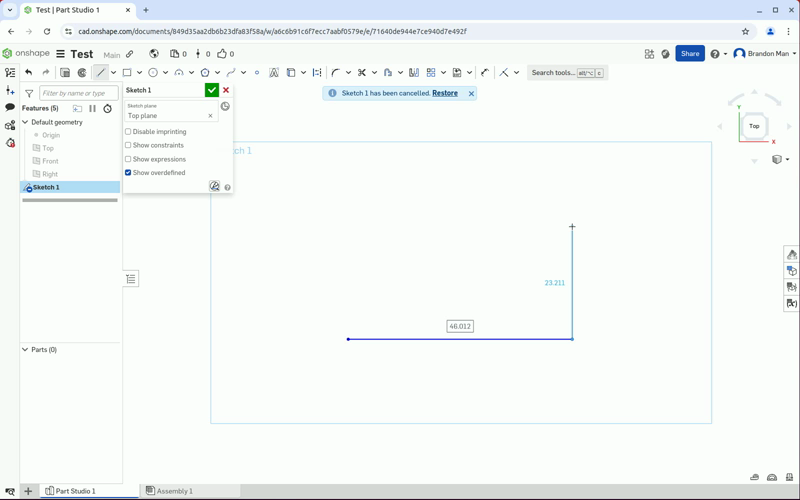
key_down(shift)
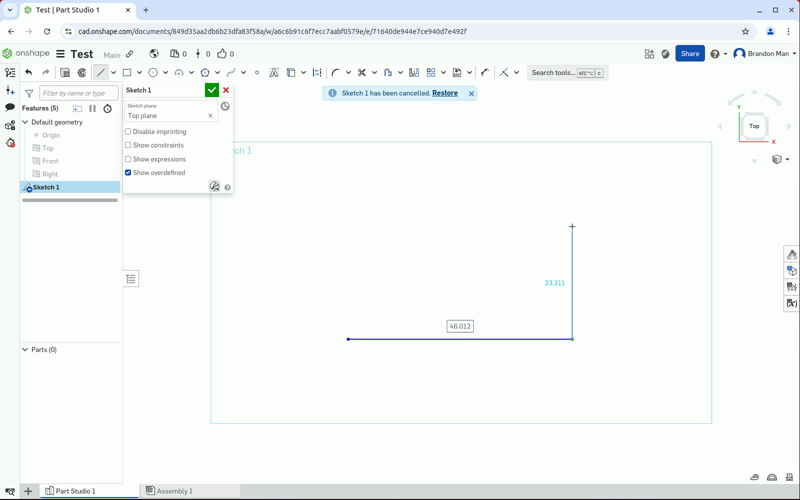
mouse_move(348, 226)
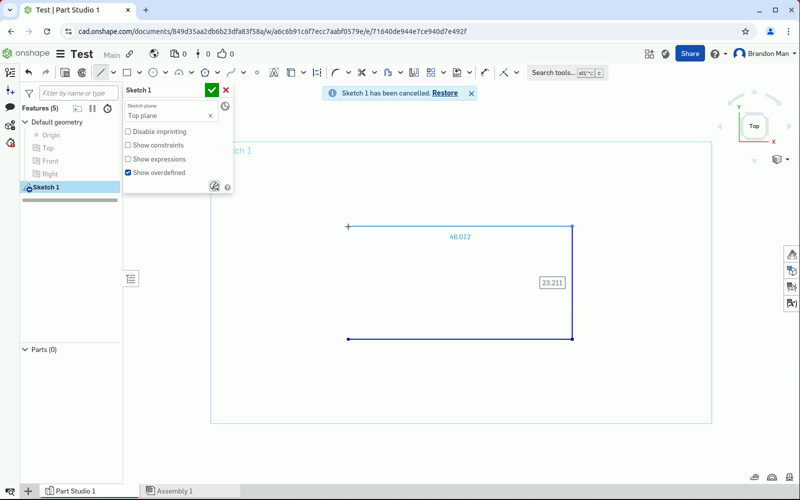
click(348, 226)
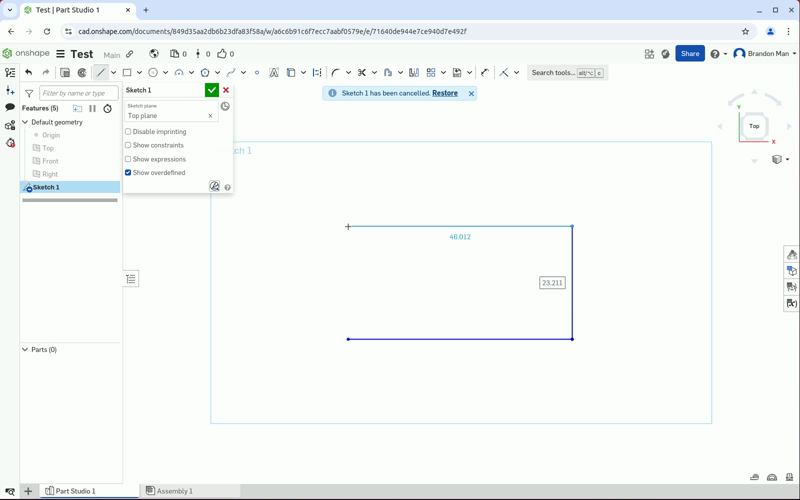
key_up(shift)
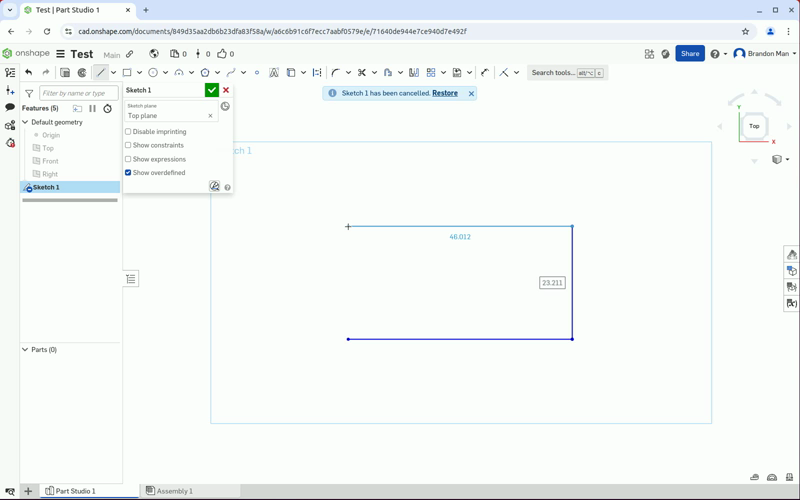
key_down(shift)
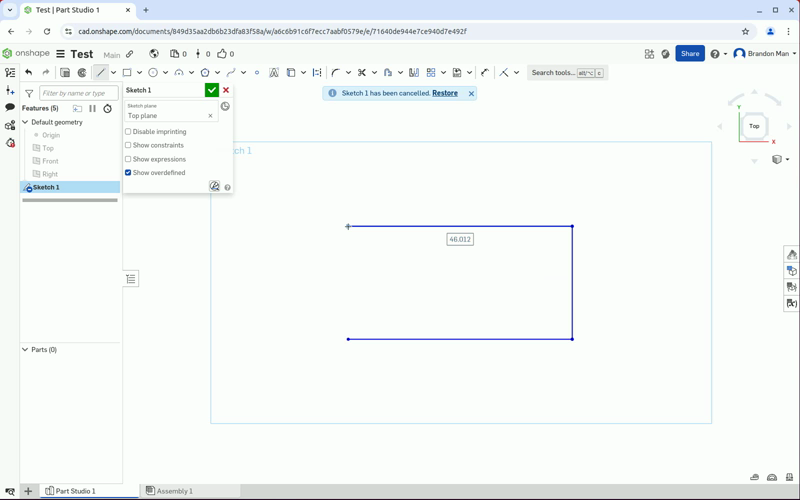
mouse_move(348, 339)
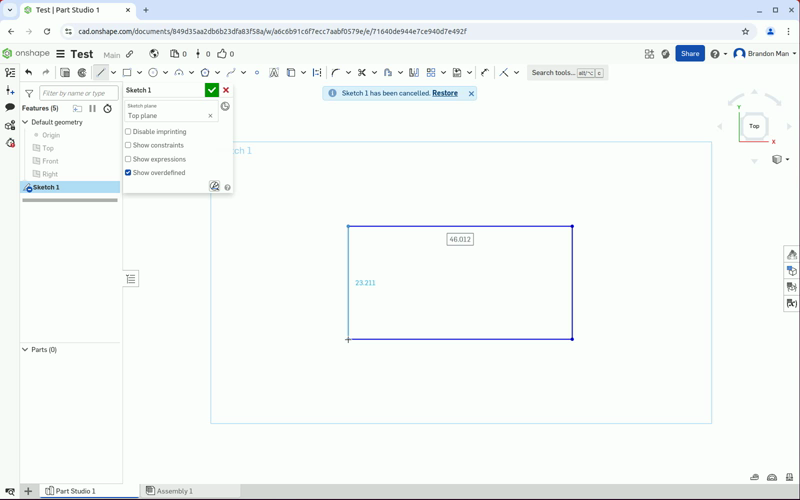
key_up(shift)
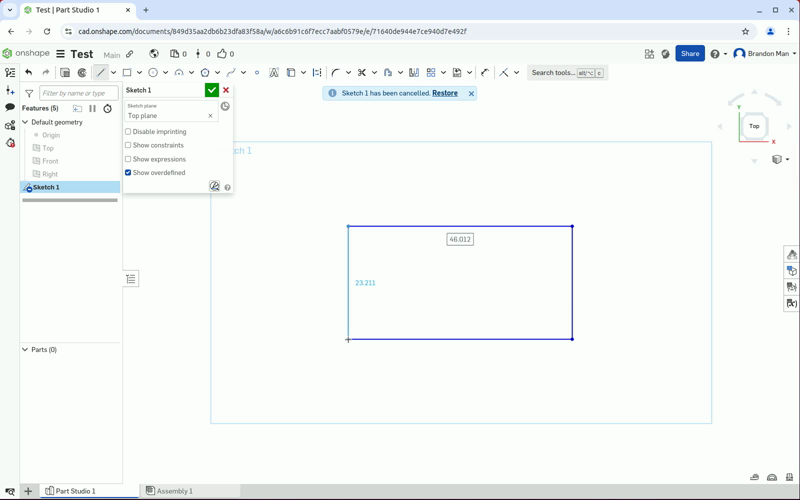
click(348, 339)
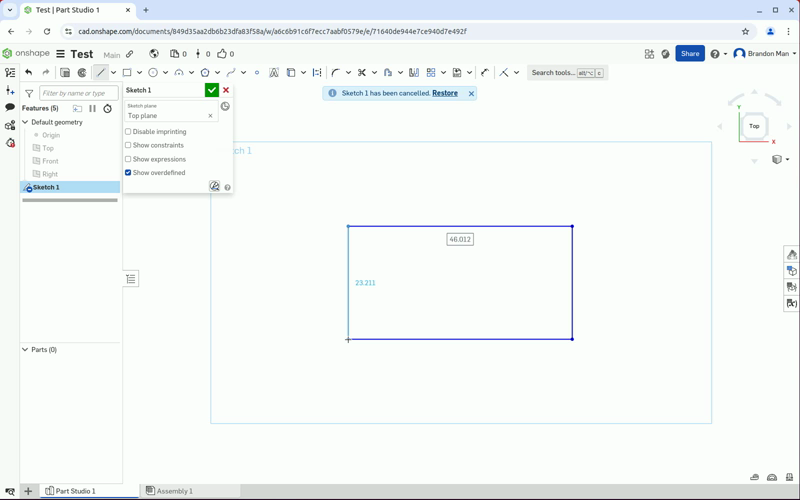
key(esc)
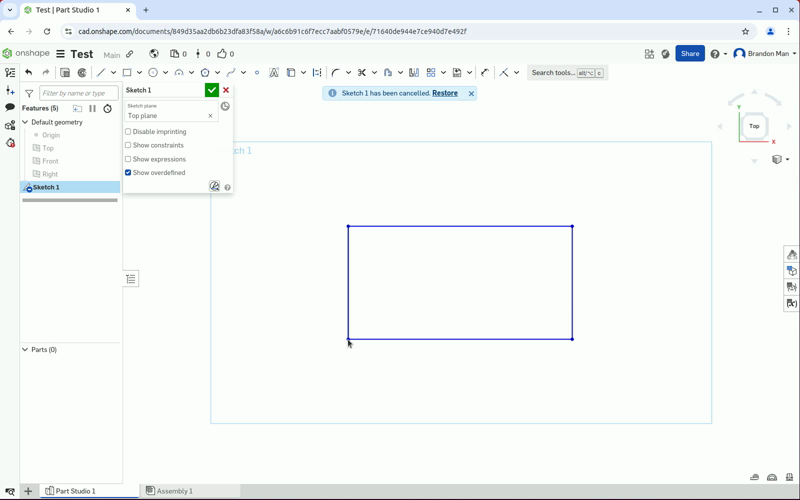
mouse_move(410, 290)
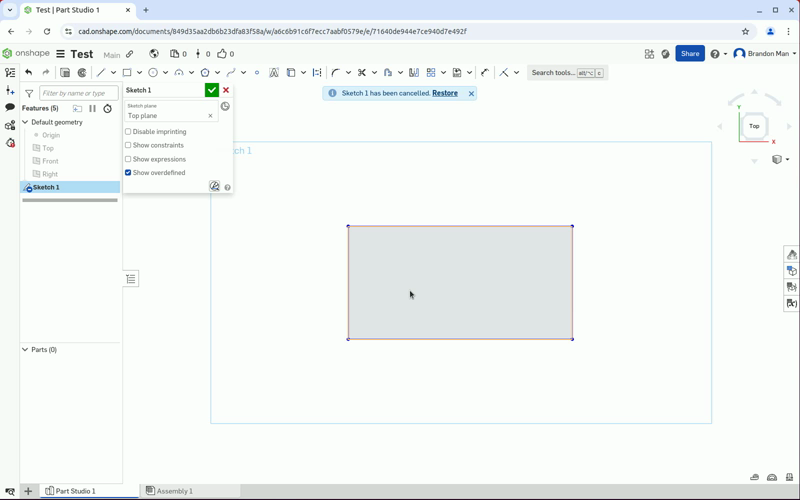
click(410, 290)
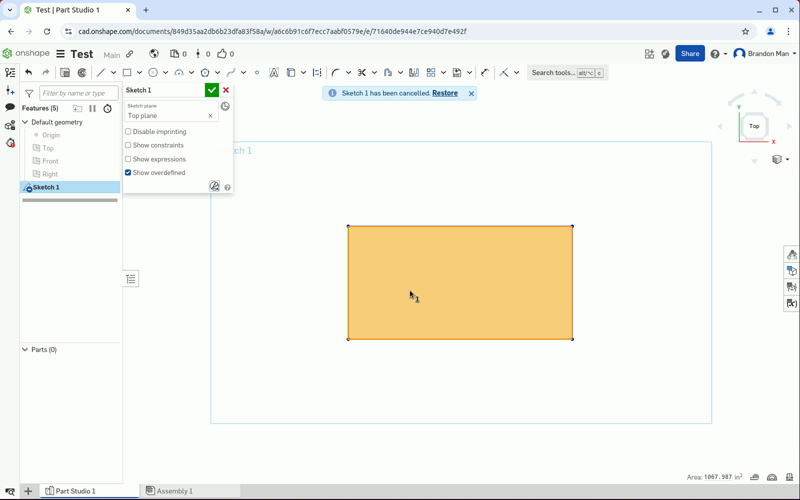
mouse_move(73, 352)
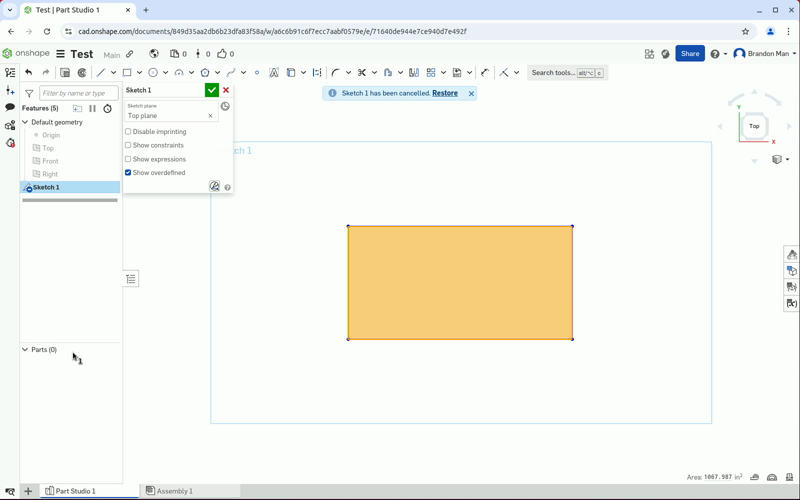
key(shift+y)
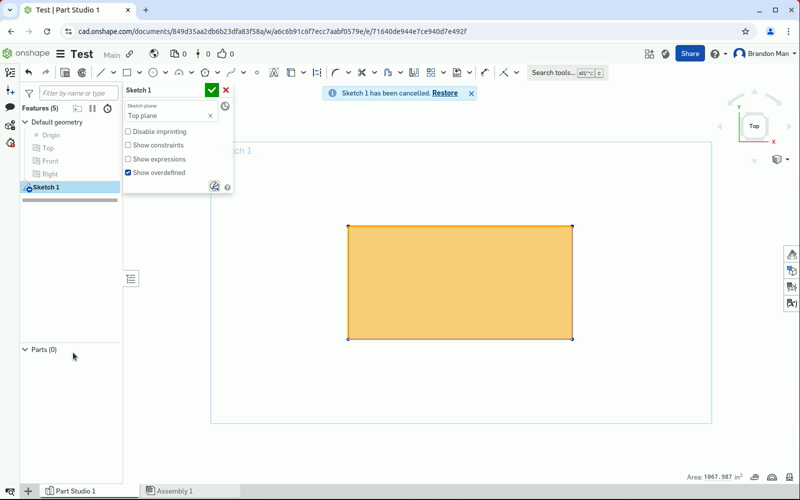
key(shift+e)
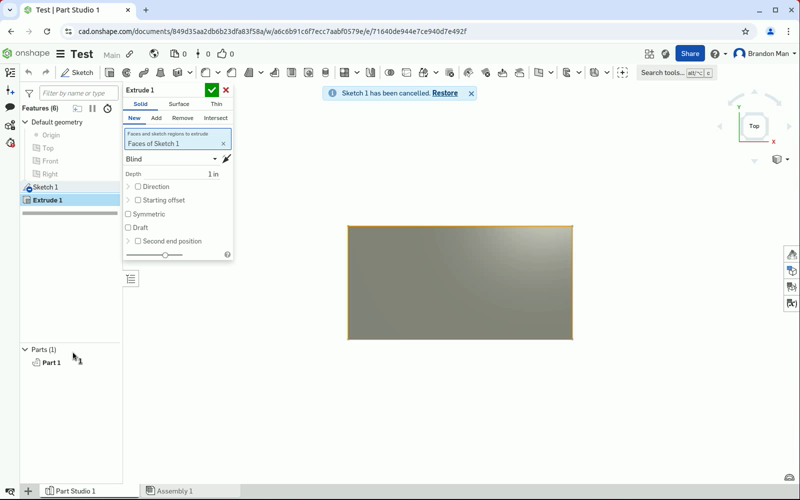
mouse_move(143, 106)
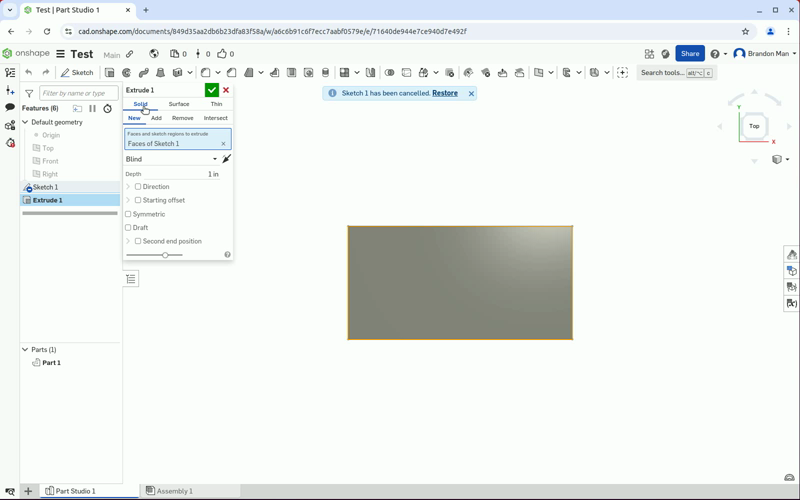
click(143, 106)
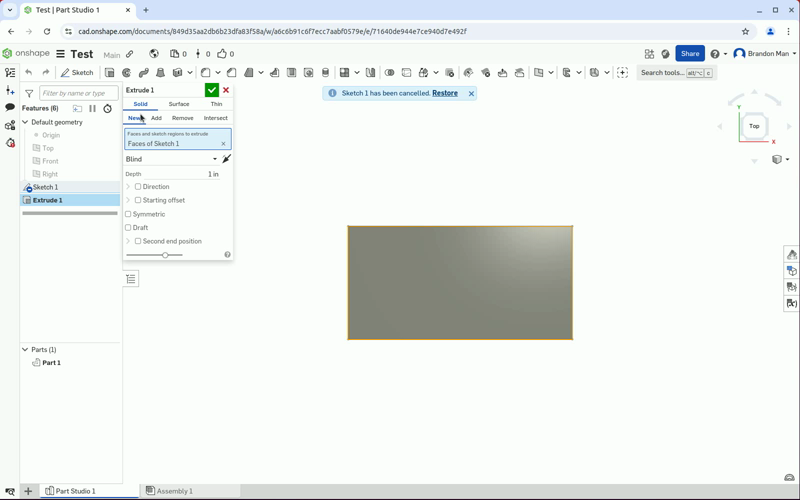
mouse_move(137, 120)
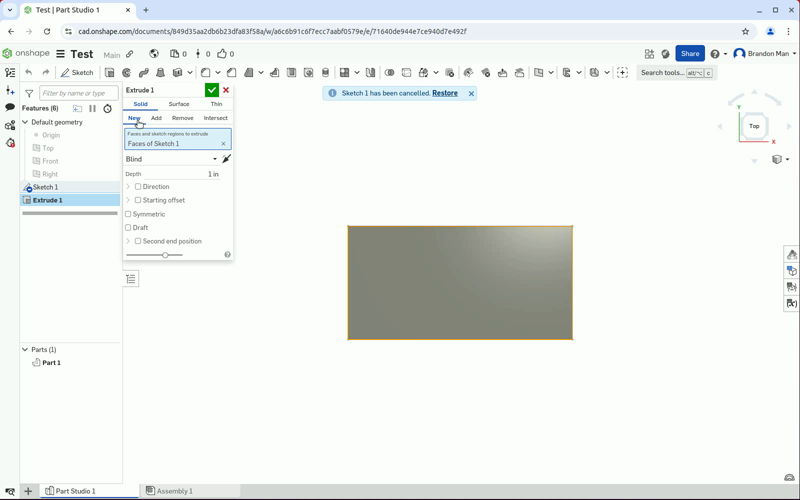
click(137, 120)
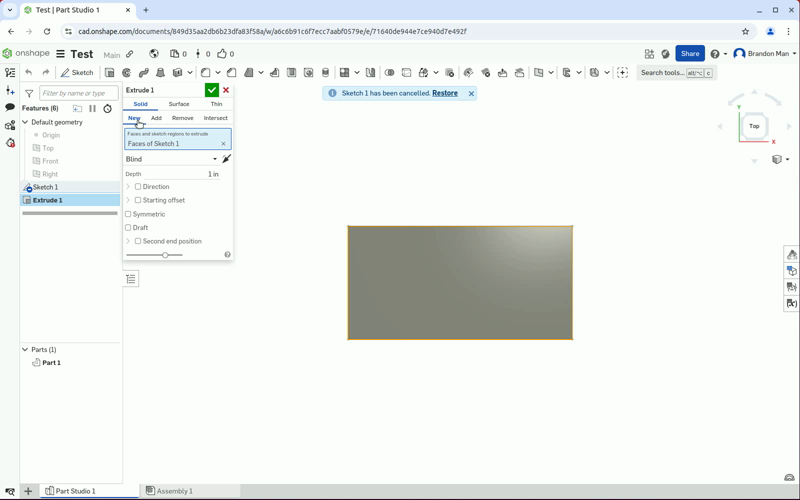
key(tab, 4)
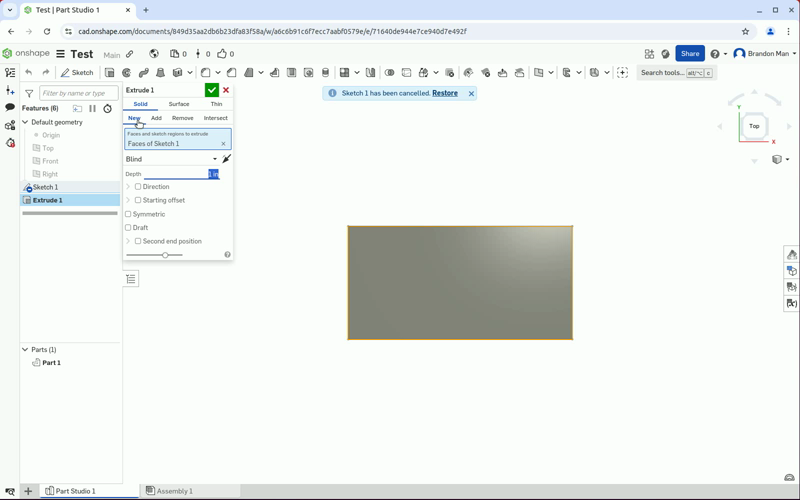
text(19.257)
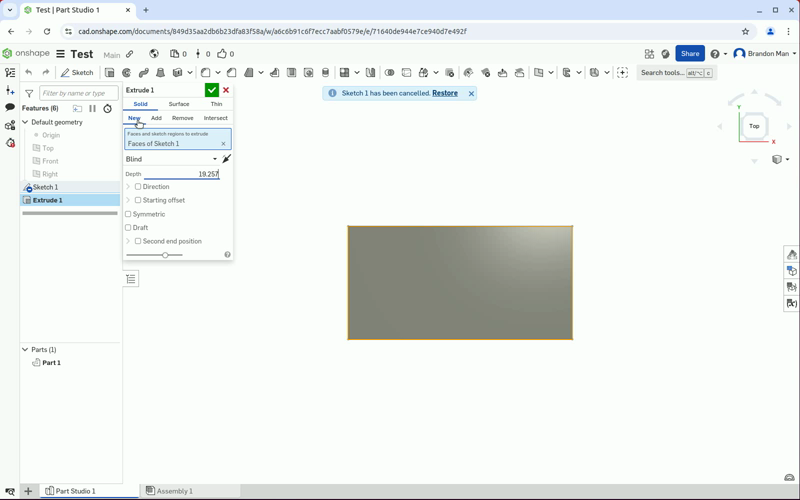
key(enter)
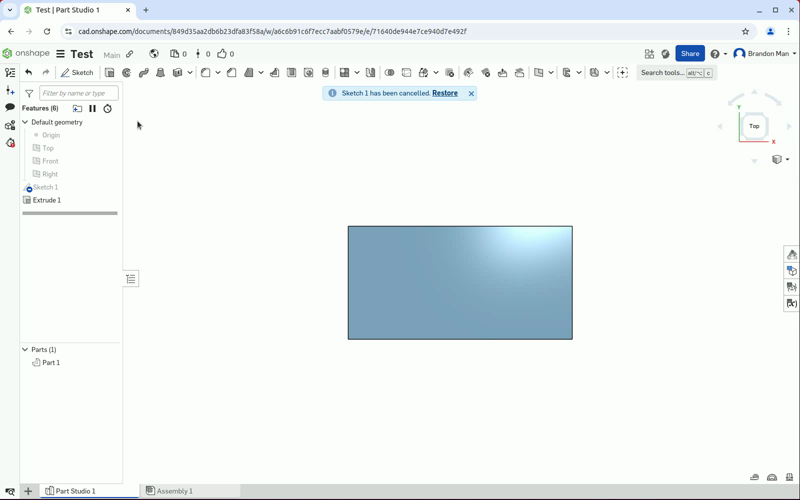
key(shift+h)
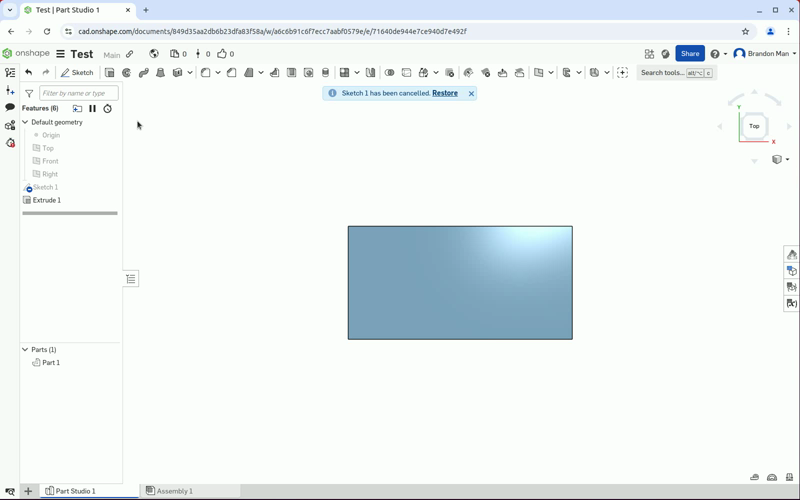
key(shift+h)
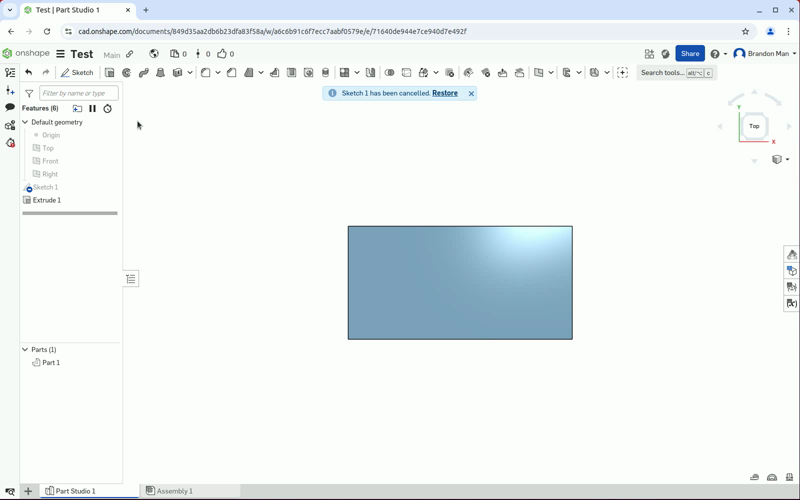
mouse_move(73, 189)
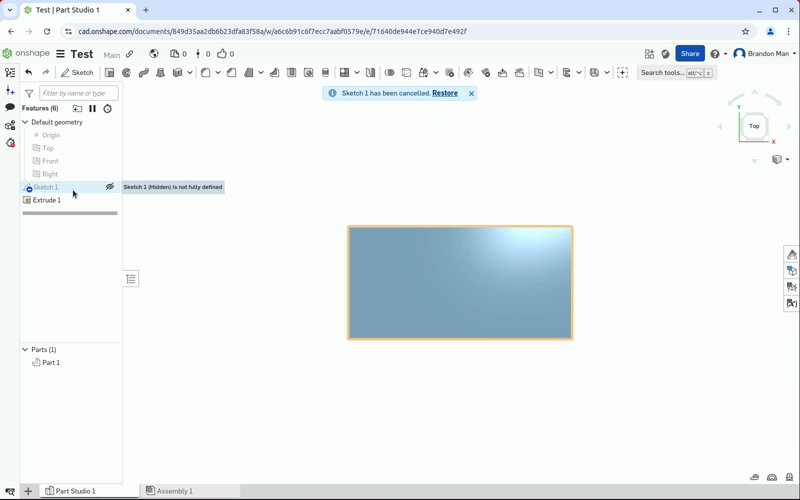
click(73, 189)
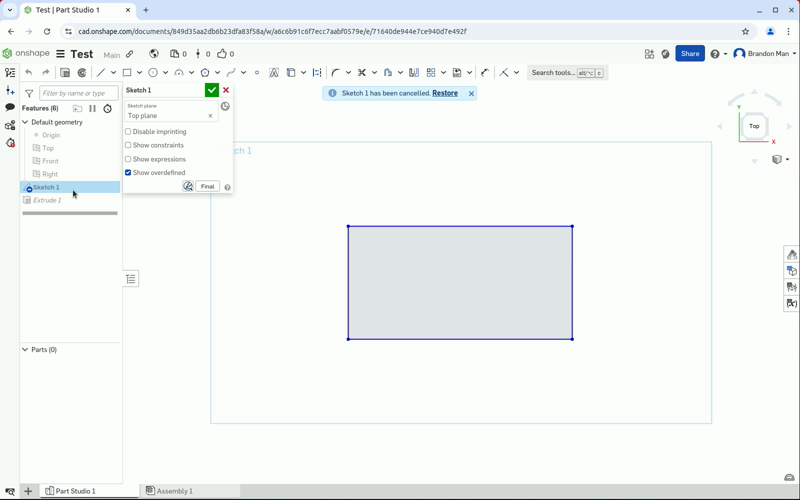
mouse_move(229, 92)
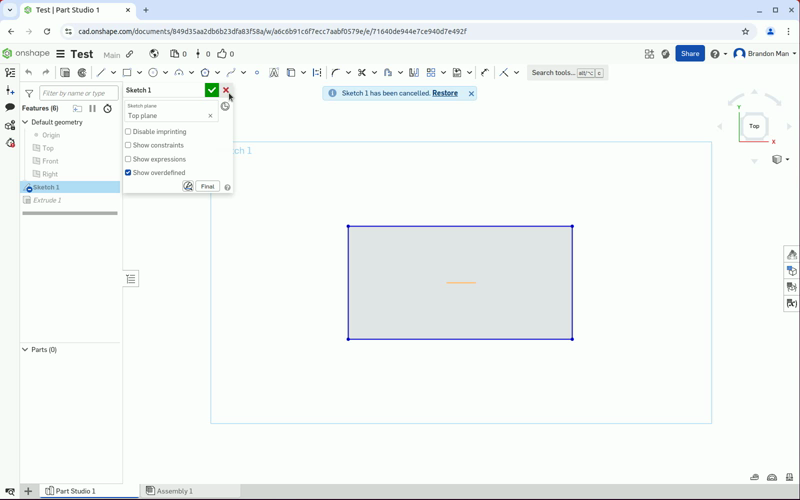
click(229, 92)
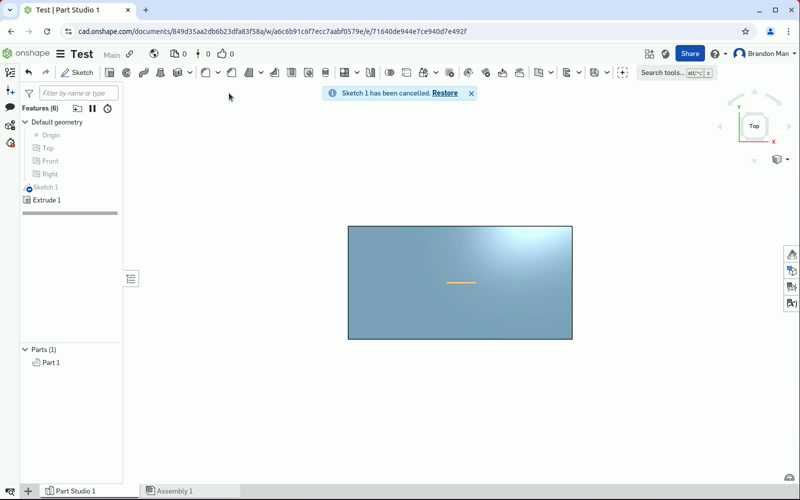
mouse_move(541, 75)
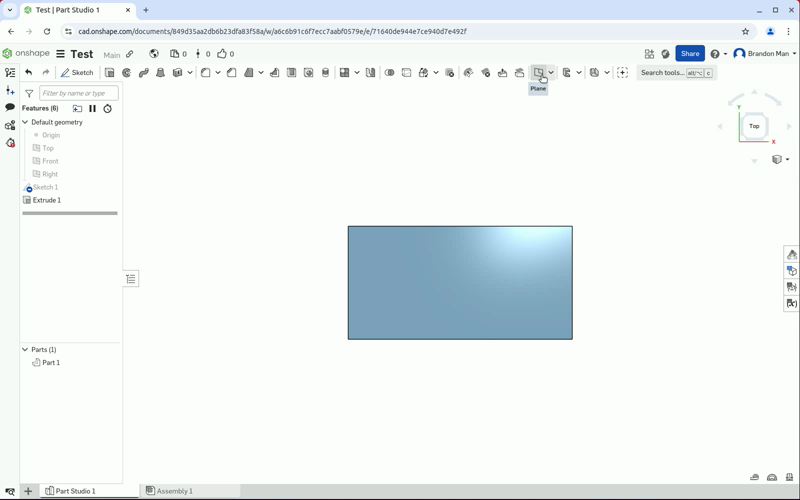
click(541, 75)
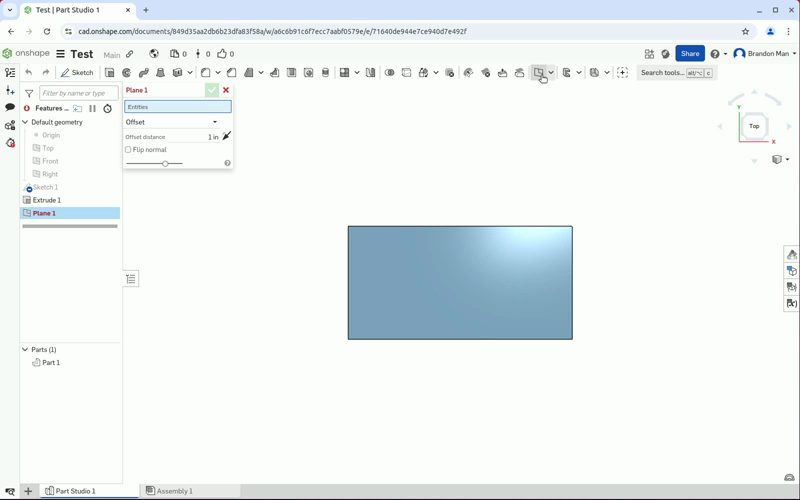
mouse_move(73, 150)
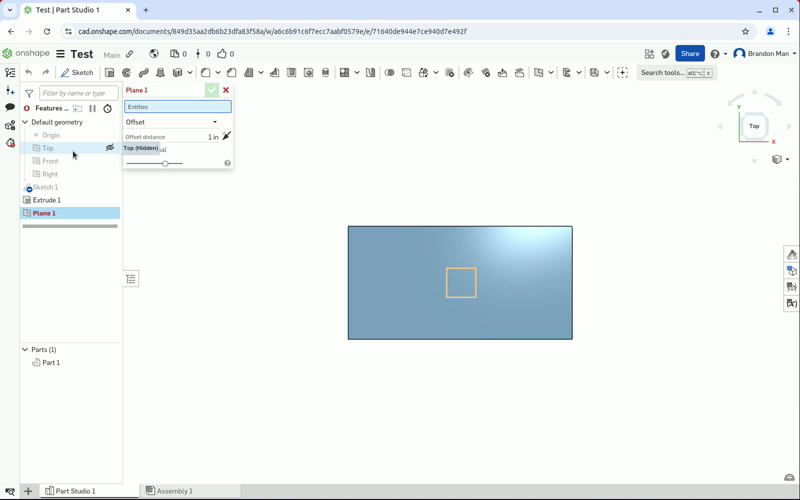
click(73, 150)
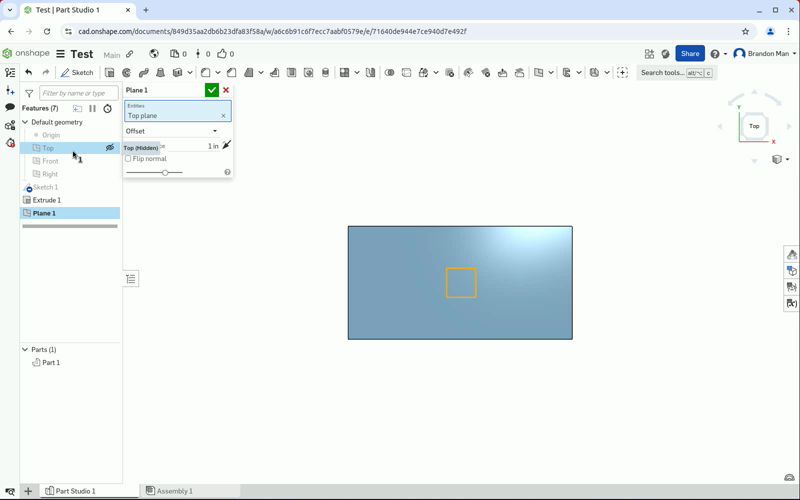
key(tab, 2)
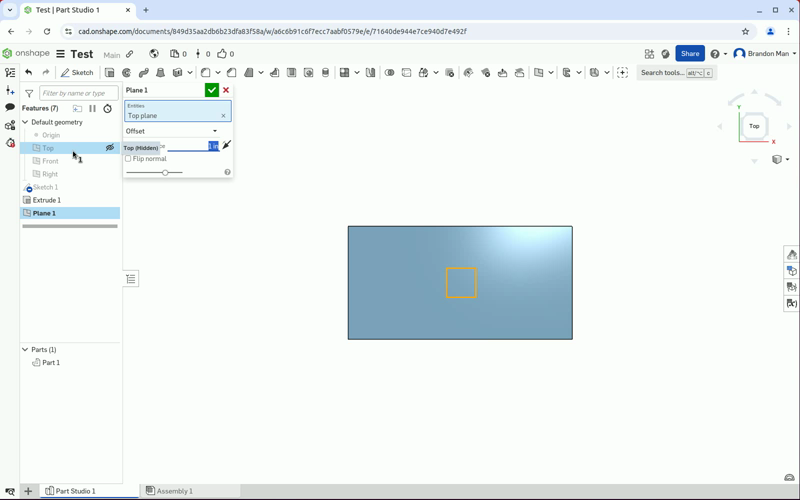
text(19.257)
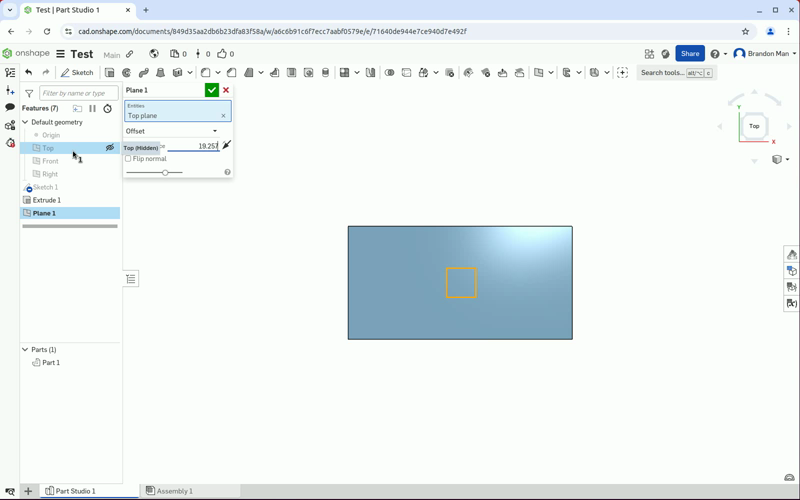
key(enter, 2)
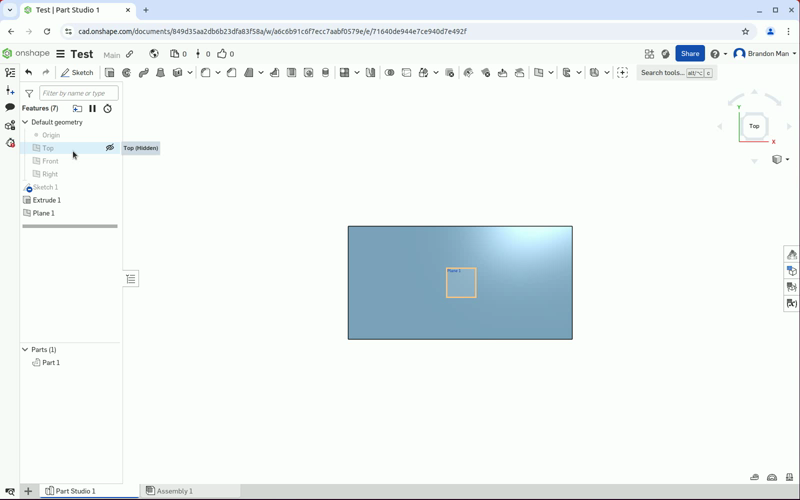
key(shift+s)
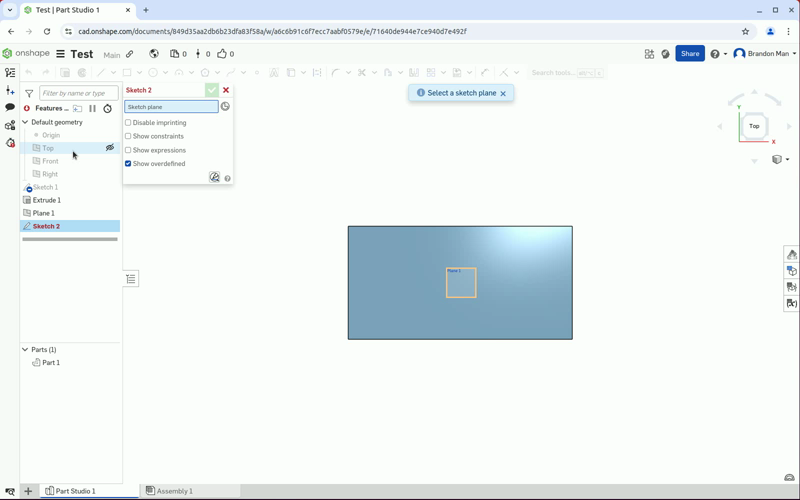
mouse_move(73, 215)
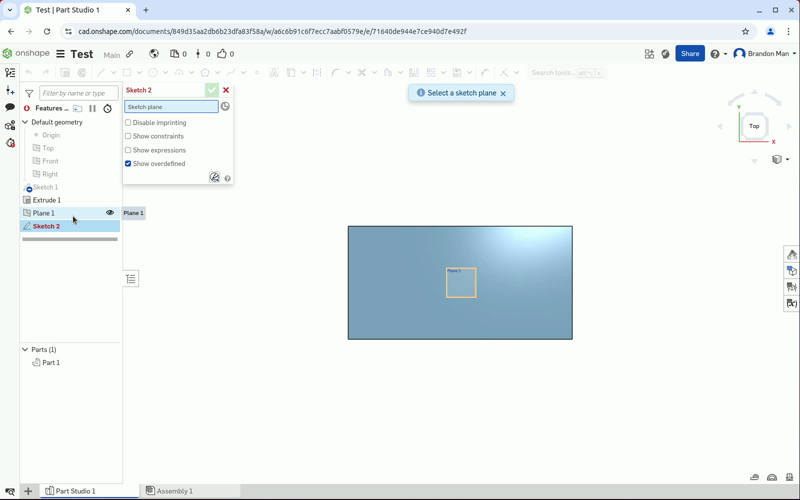
click(73, 215)
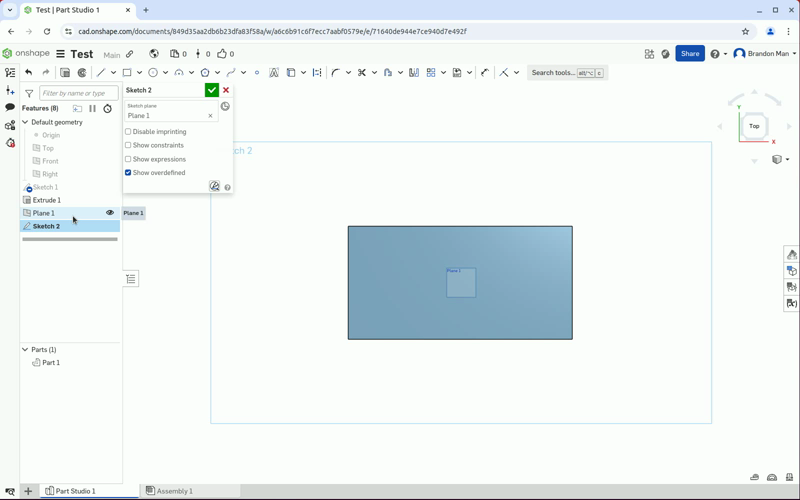
mouse_move(73, 352)
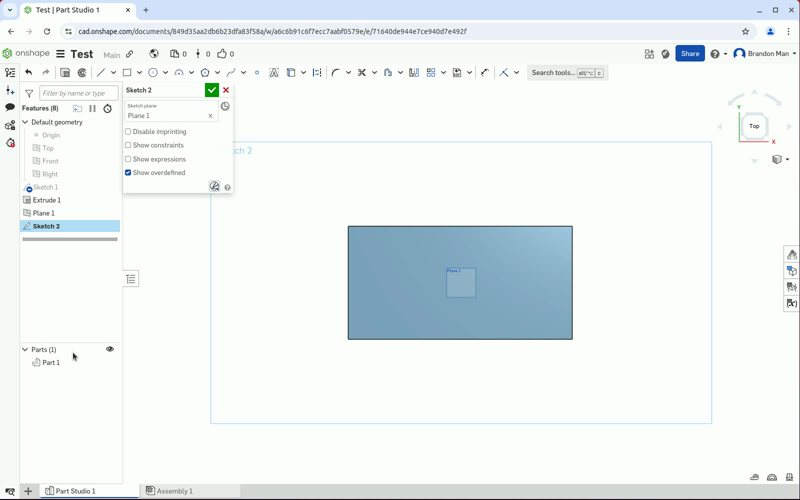
key(y)
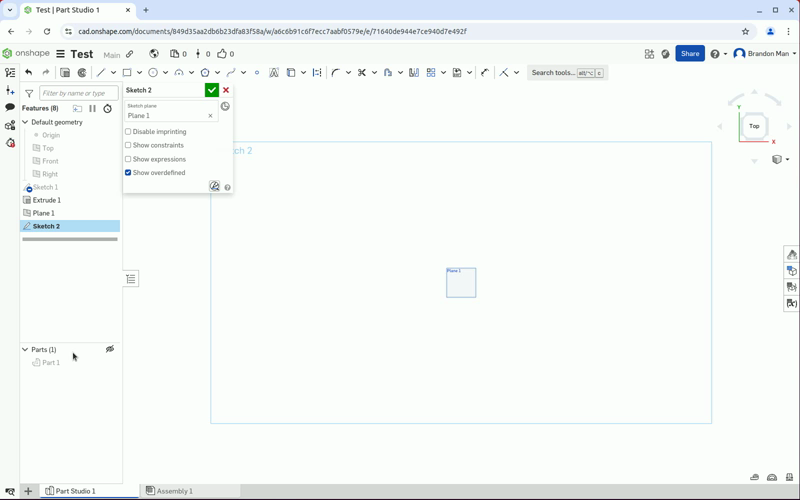
key(l)
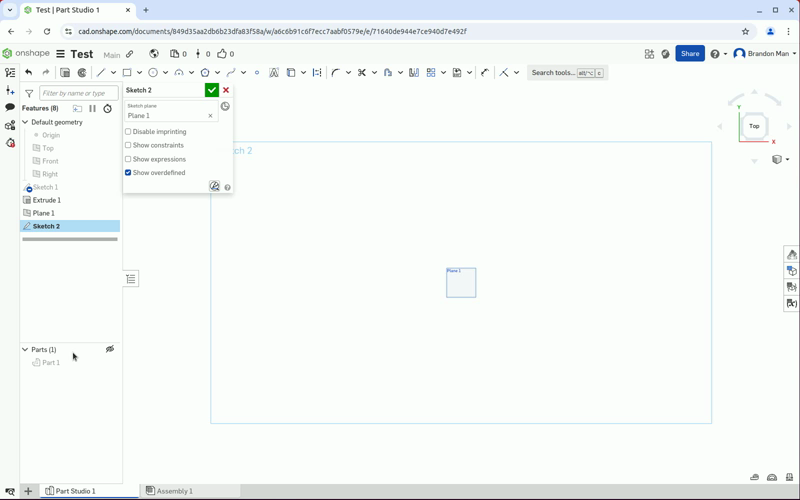
key_down(shift)
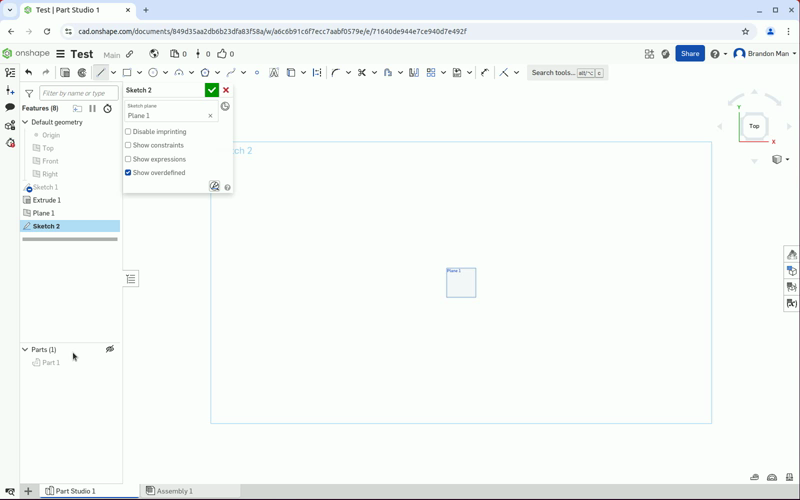
mouse_move(391, 305)
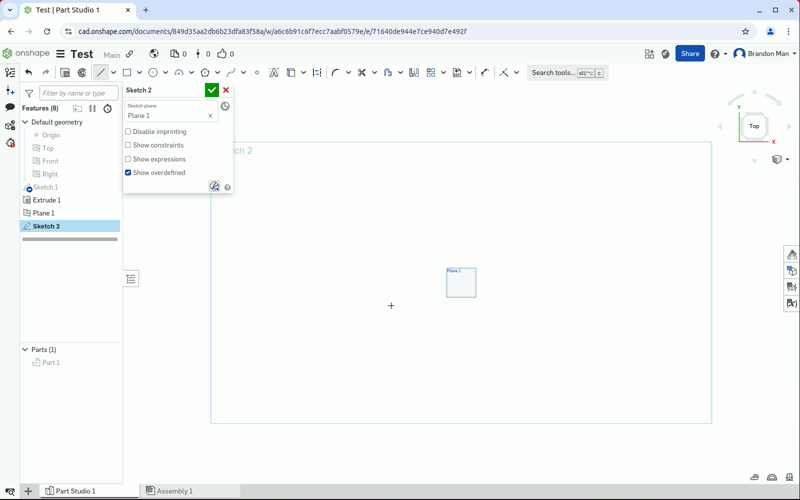
click(391, 305)
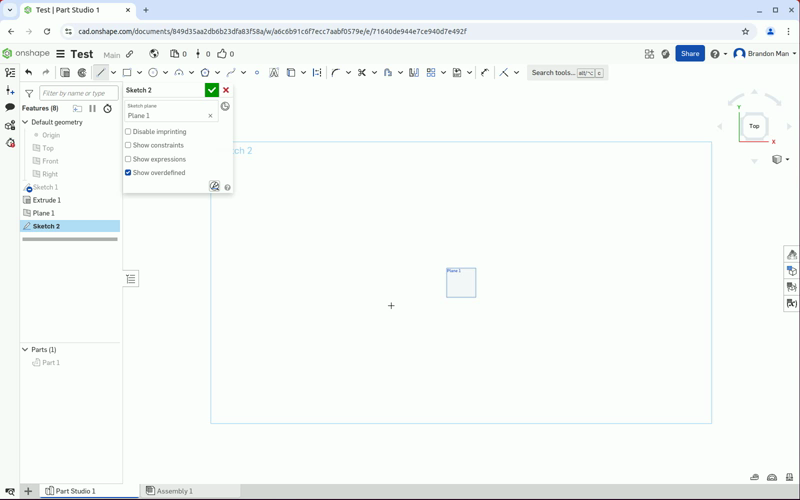
key_up(shift)
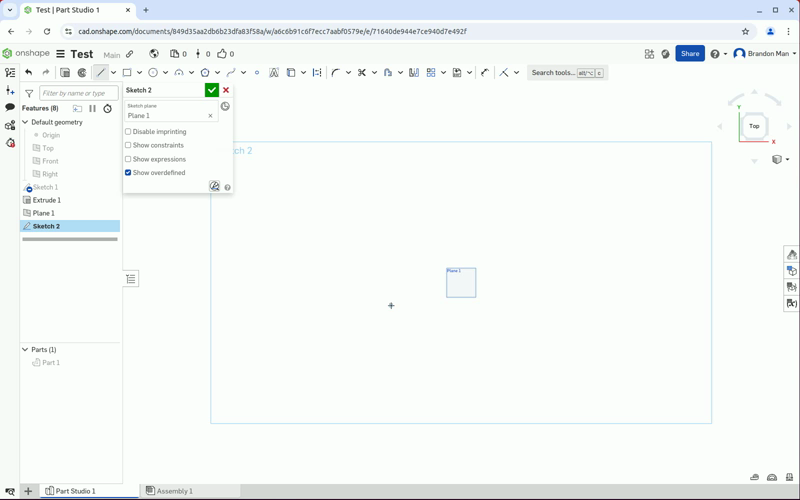
key_down(shift)
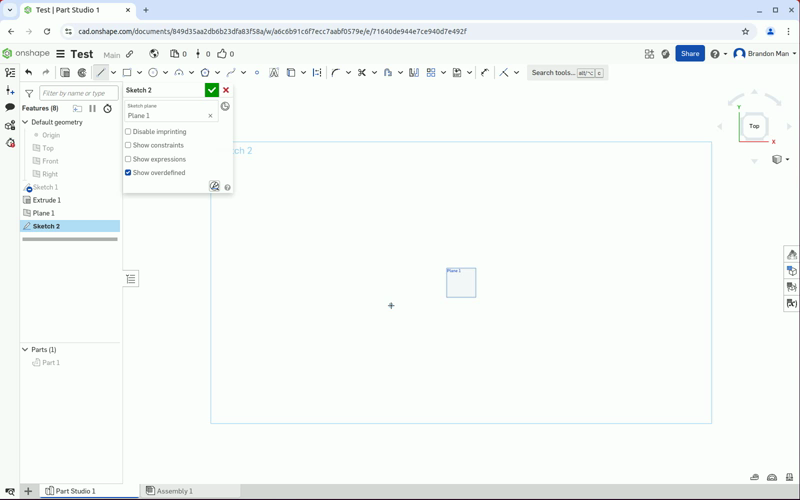
mouse_move(421, 305)
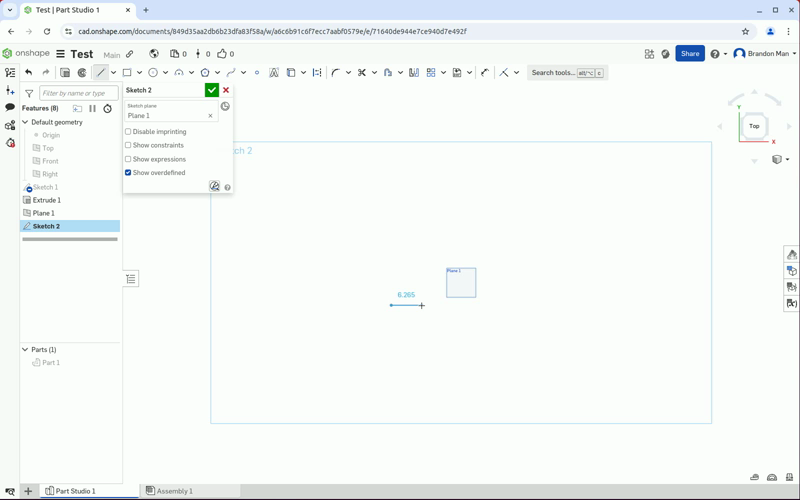
mouse_move(391, 294)
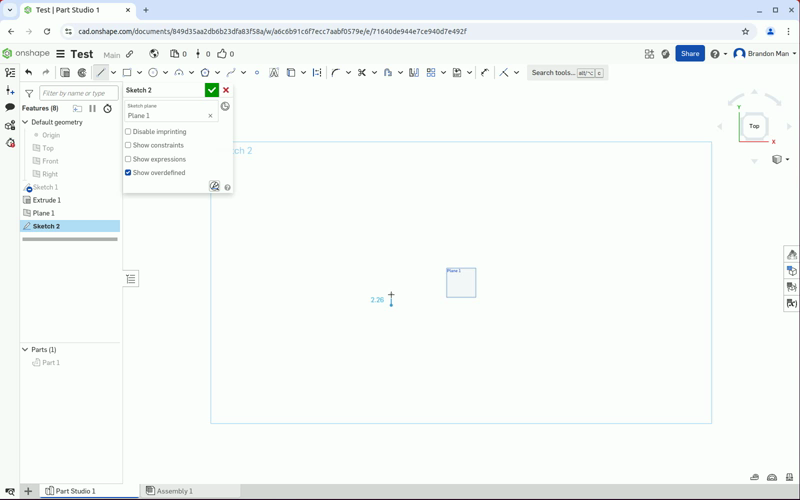
click(391, 294)
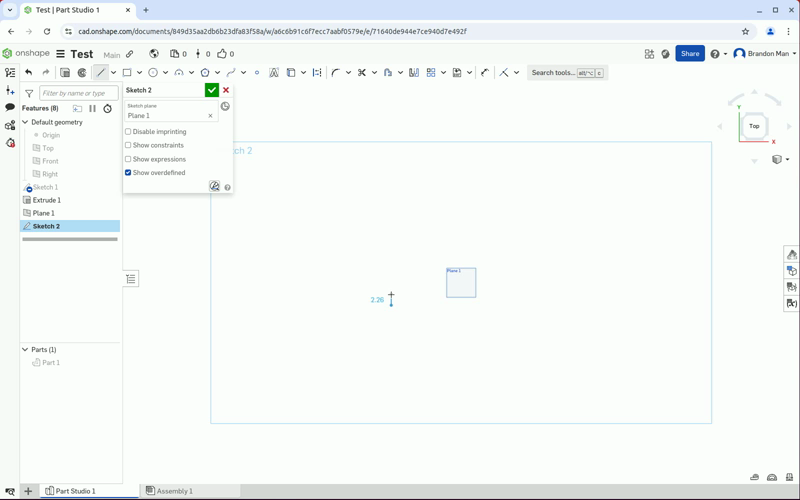
key_up(shift)
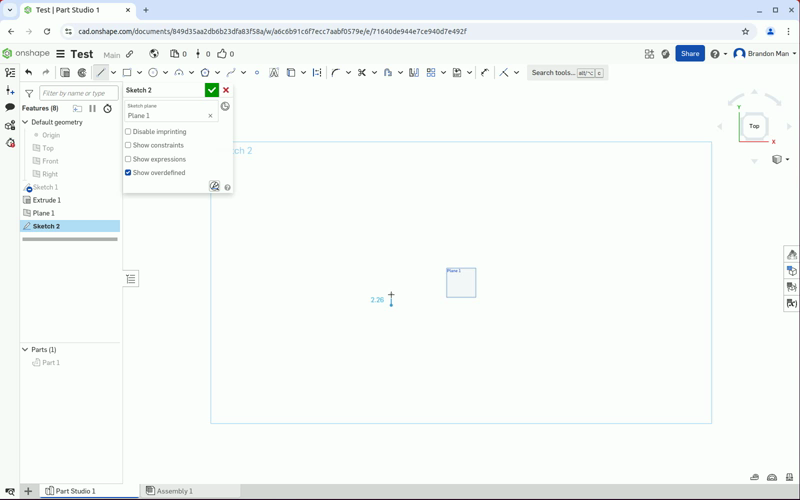
key(esc)
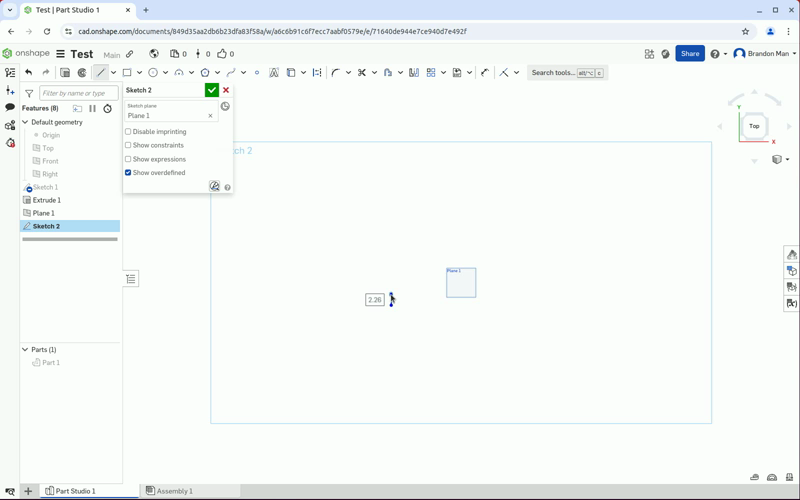
key(a)
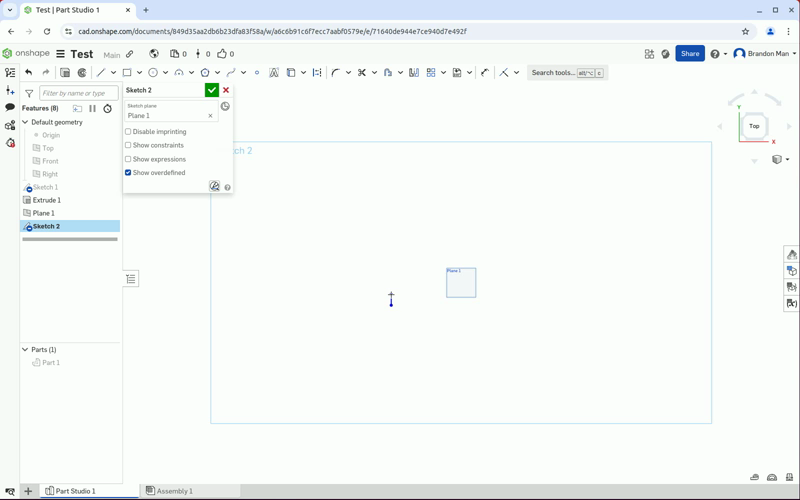
mouse_move(391, 294)
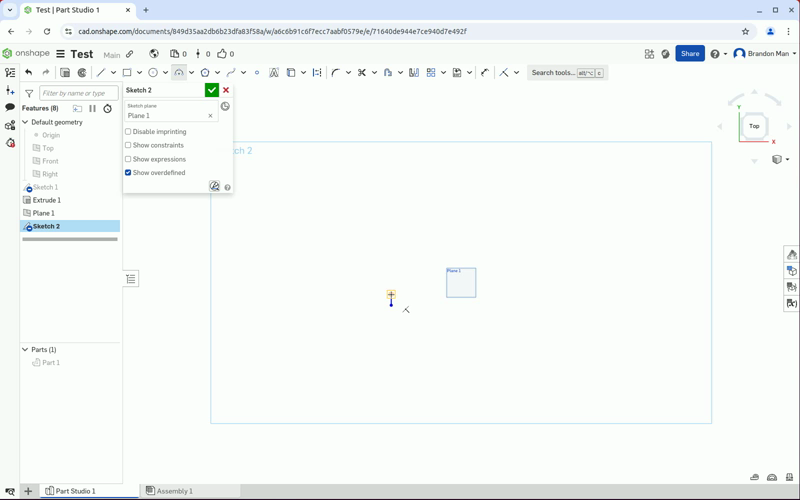
click(391, 294)
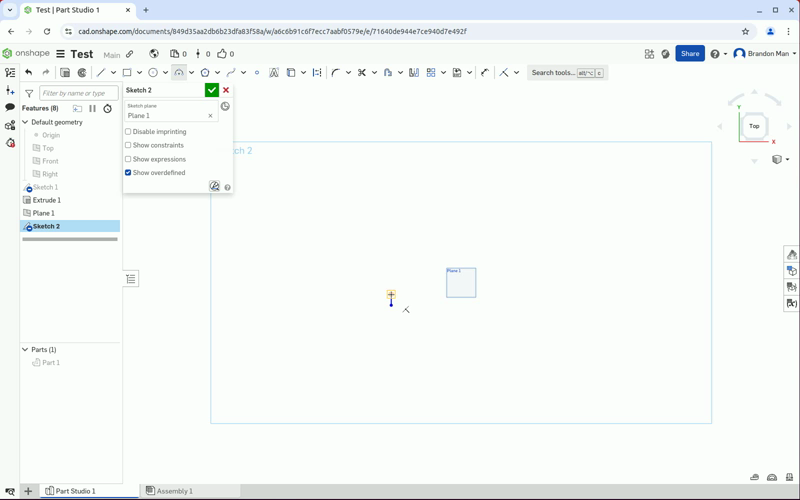
key_down(shift)
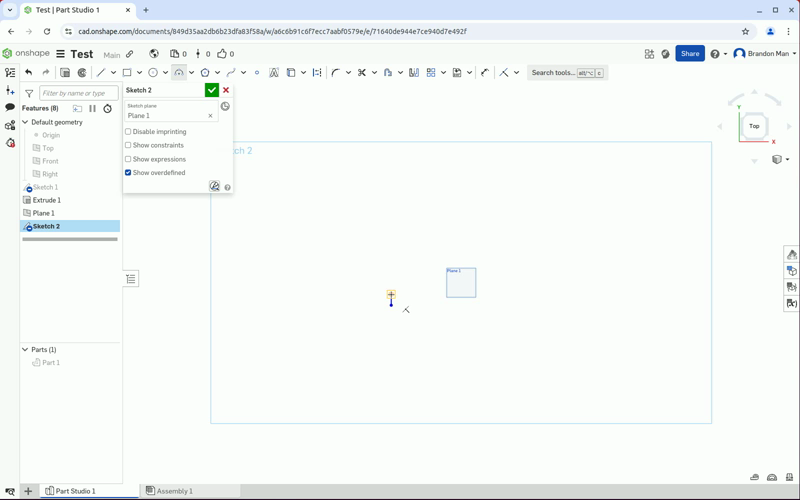
mouse_move(391, 252)
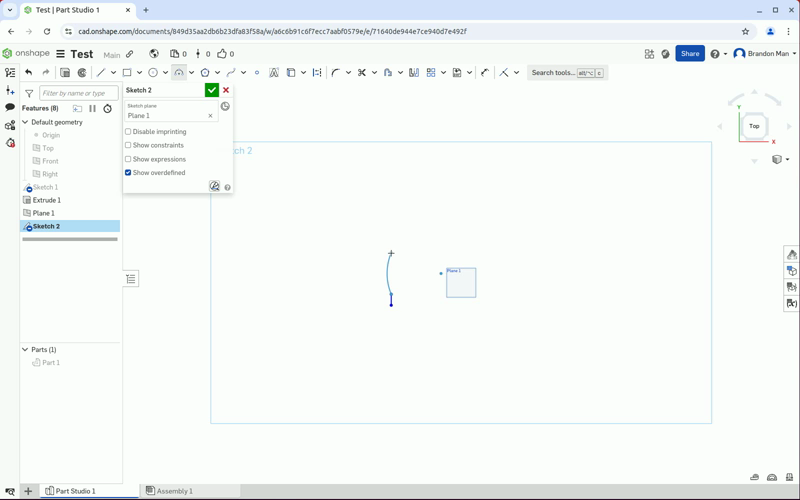
click(391, 252)
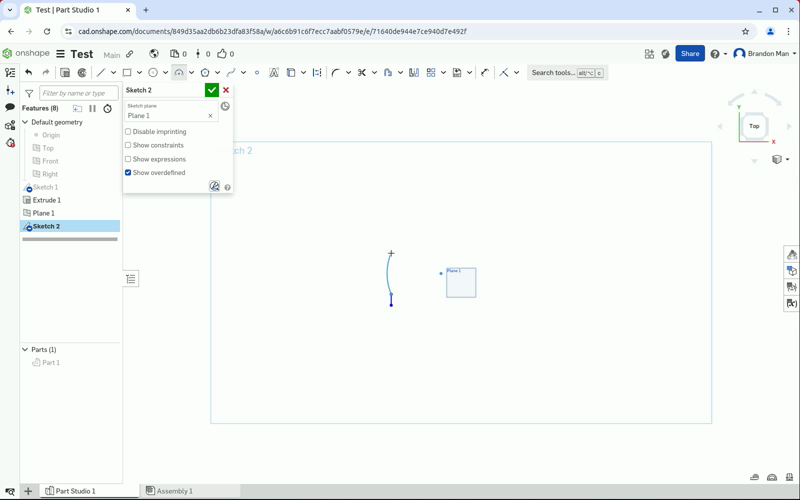
mouse_move(371, 273)
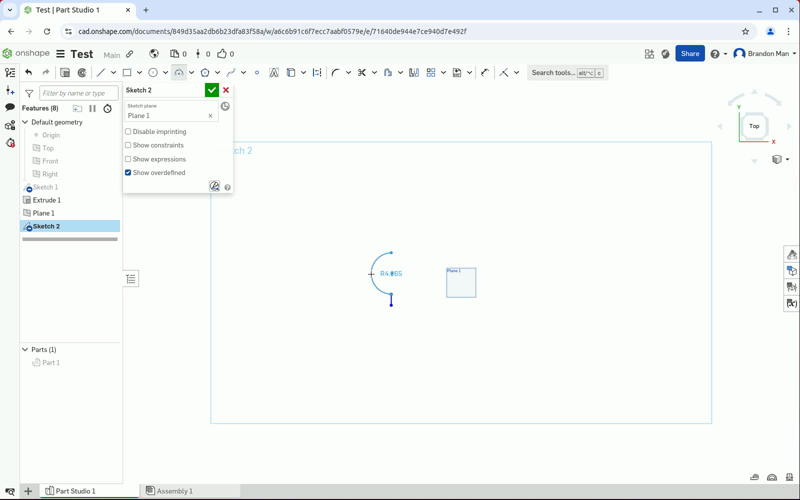
click(371, 273)
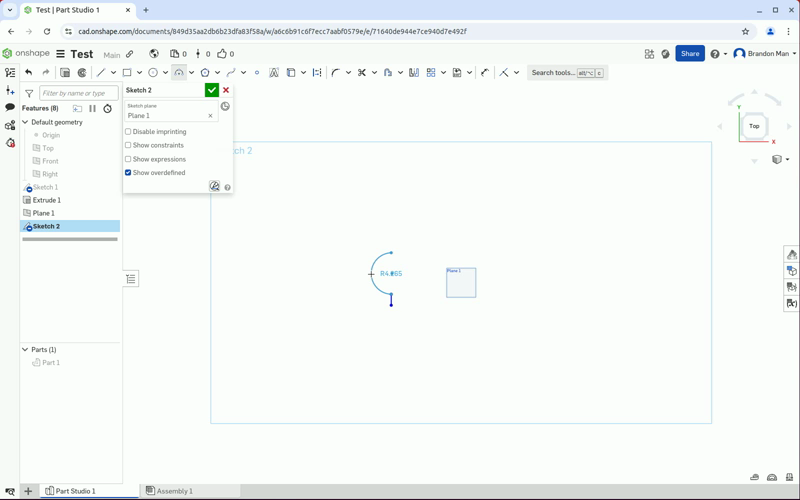
key_up(shift)
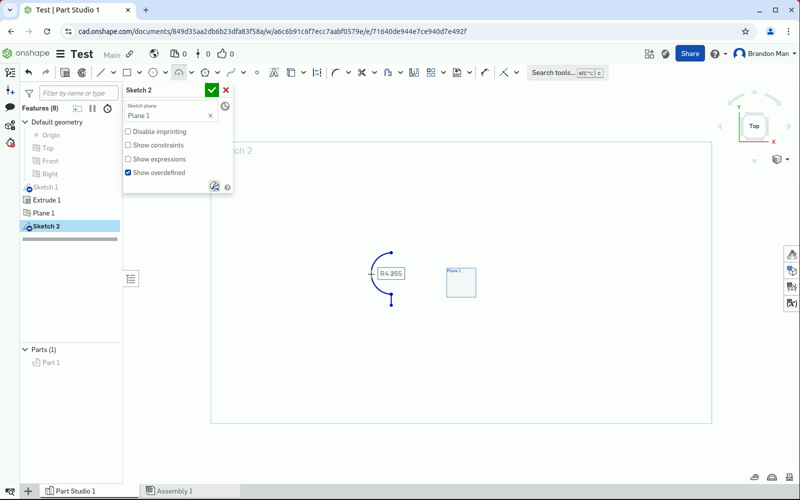
key(esc)
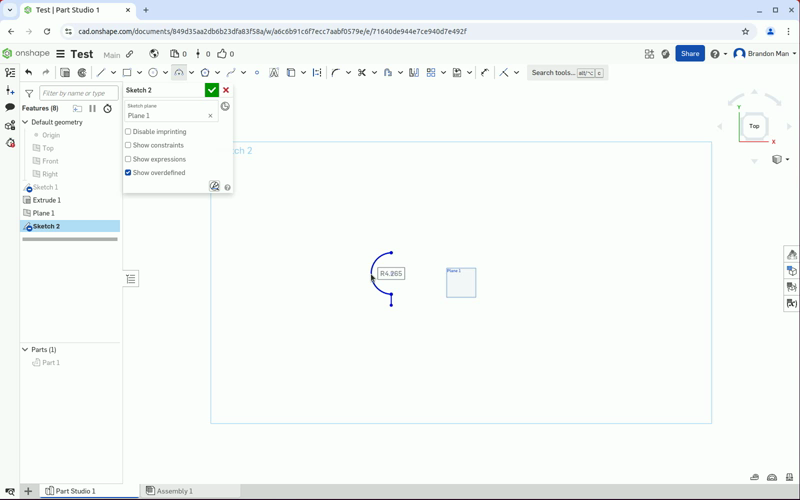
key(l)
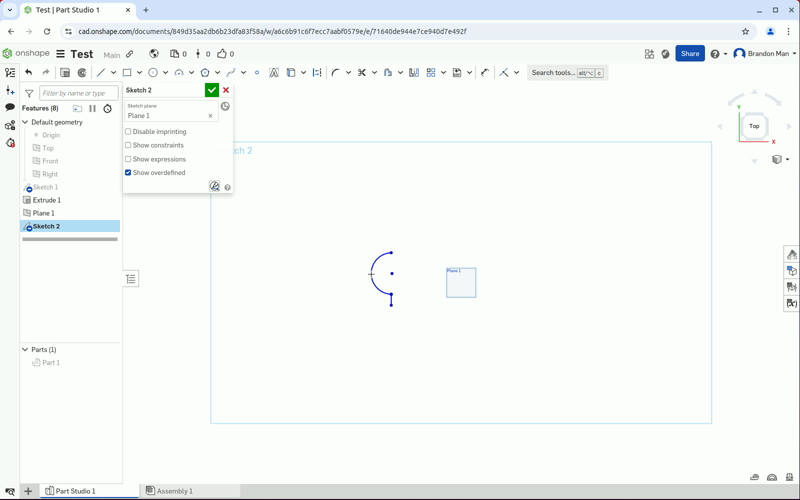
mouse_move(391, 252)
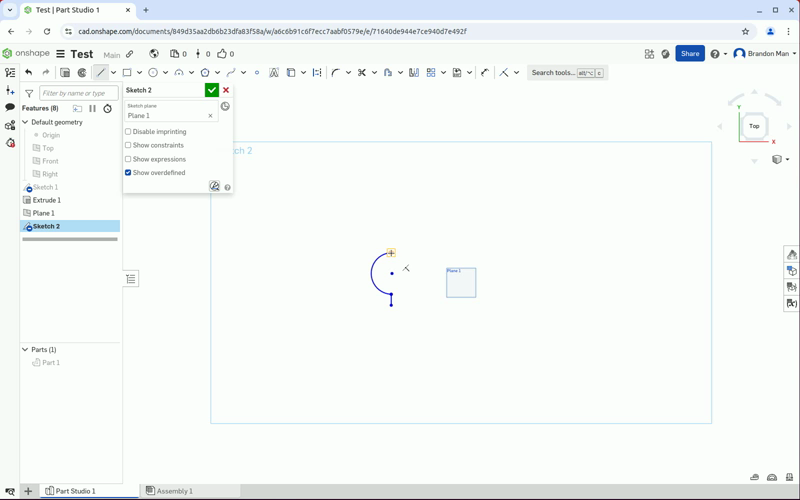
click(391, 252)
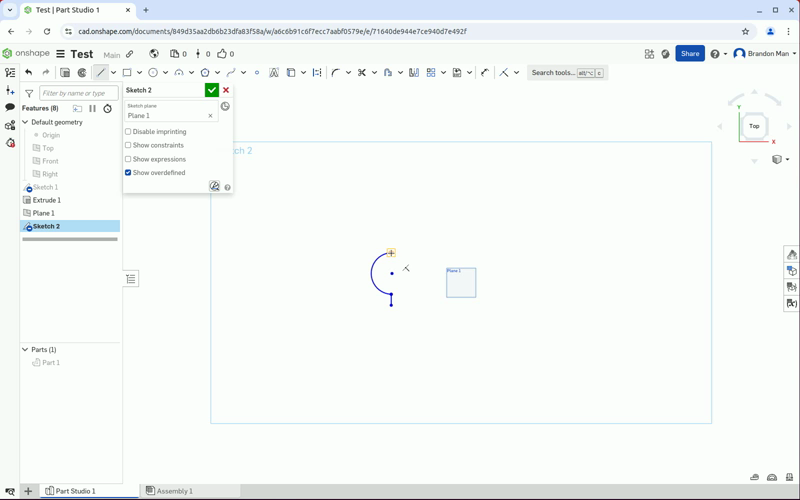
key_down(shift)
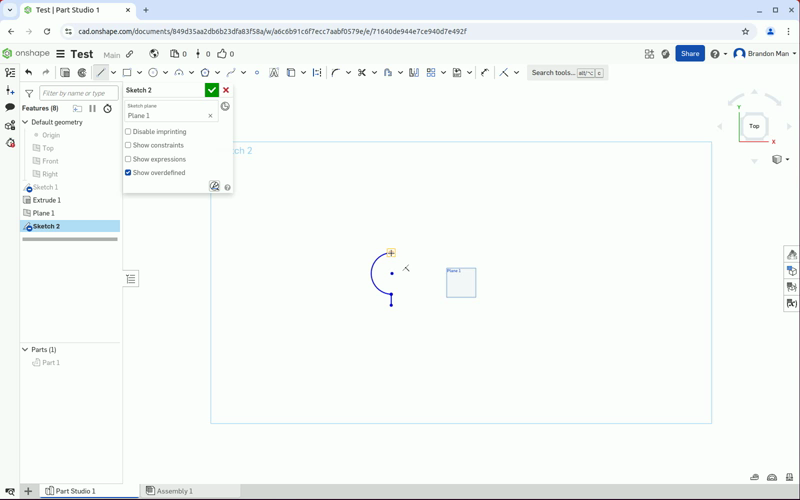
mouse_move(421, 252)
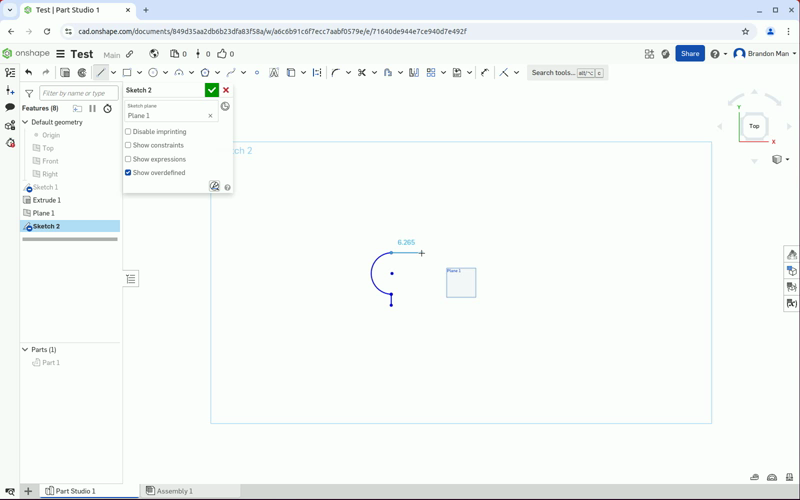
mouse_move(391, 242)
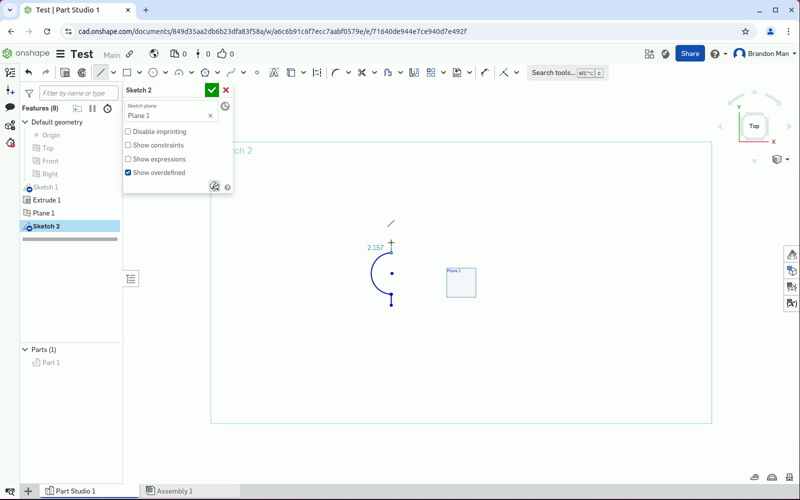
click(391, 242)
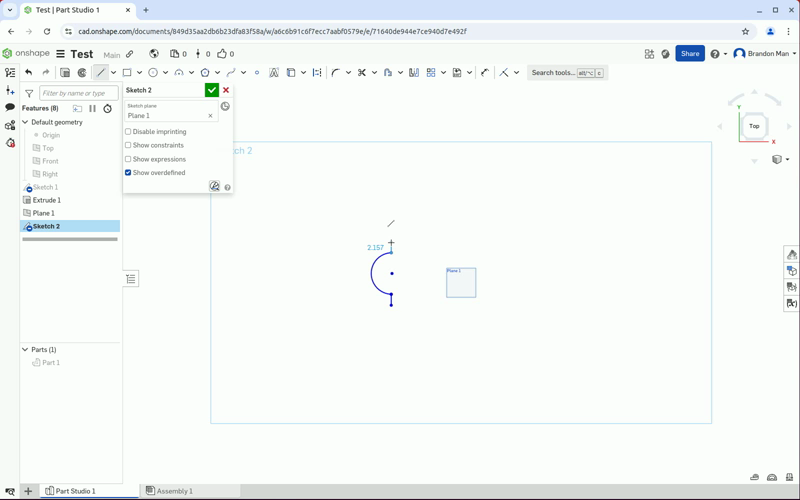
key_up(shift)
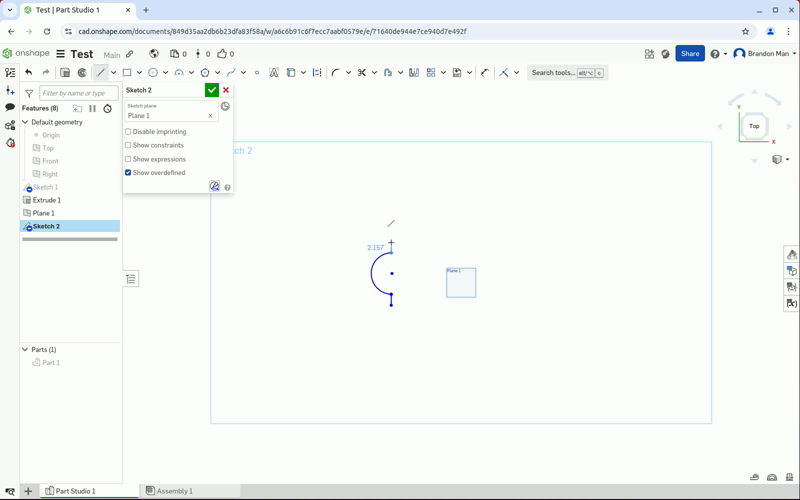
key(esc)
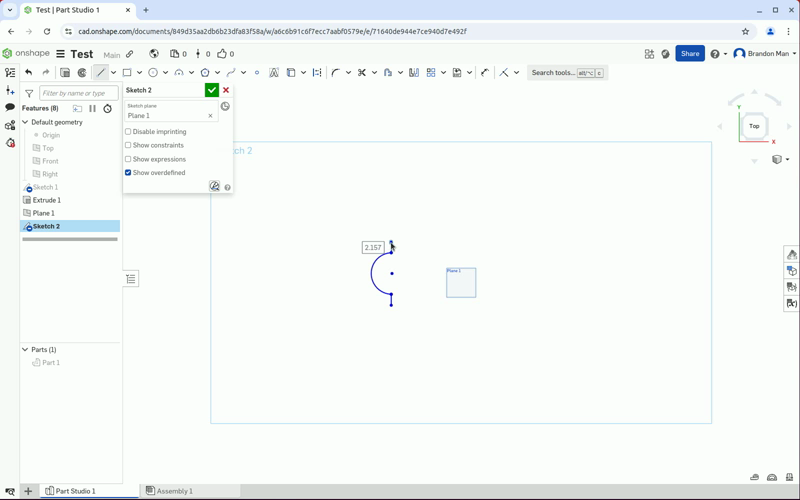
key(a)
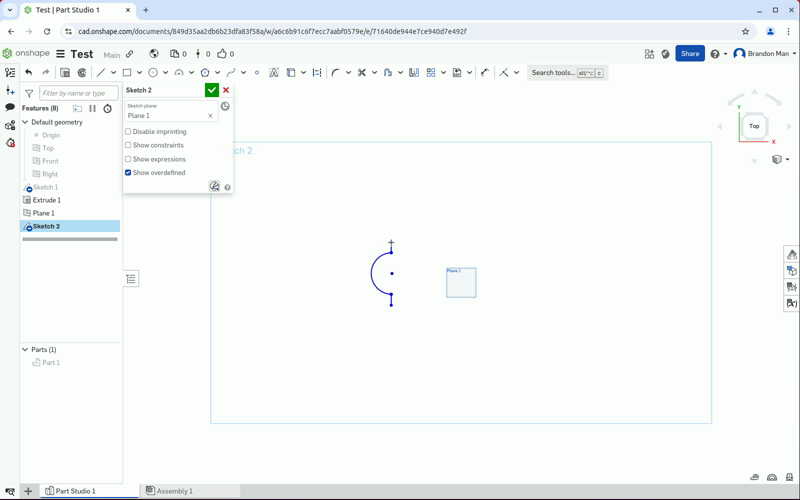
mouse_move(391, 242)
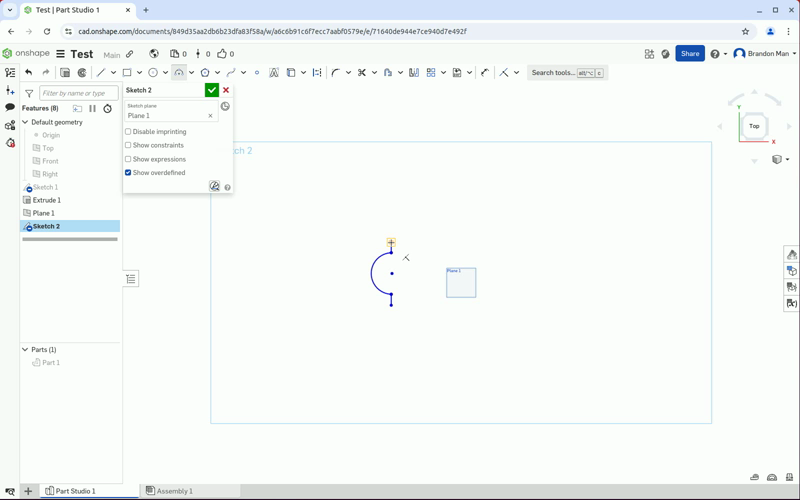
click(391, 242)
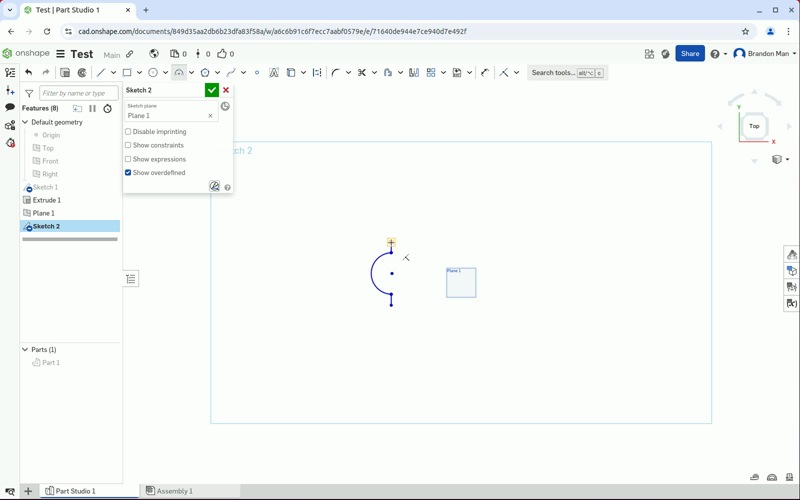
mouse_move(391, 305)
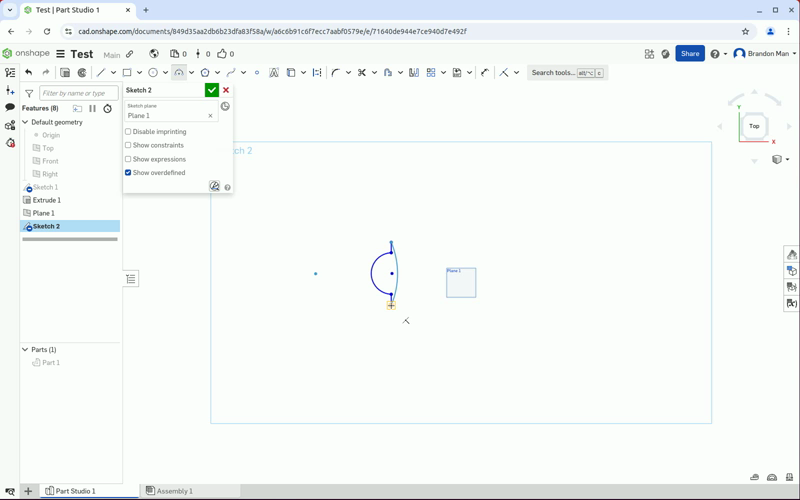
click(391, 305)
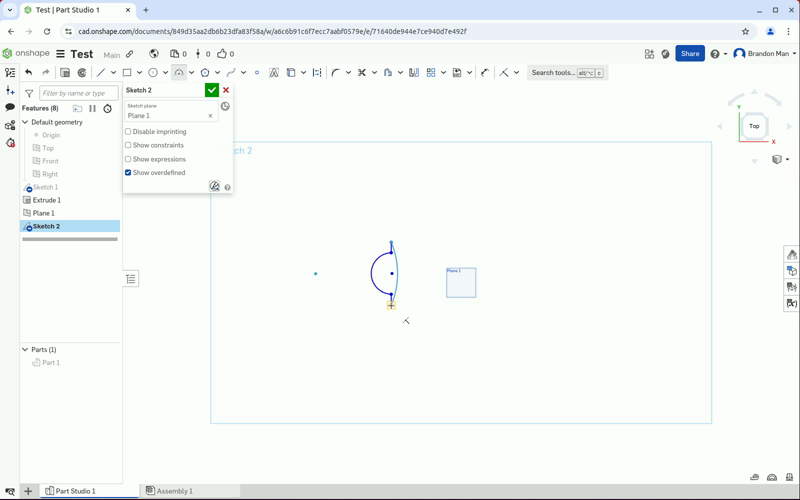
key_down(shift)
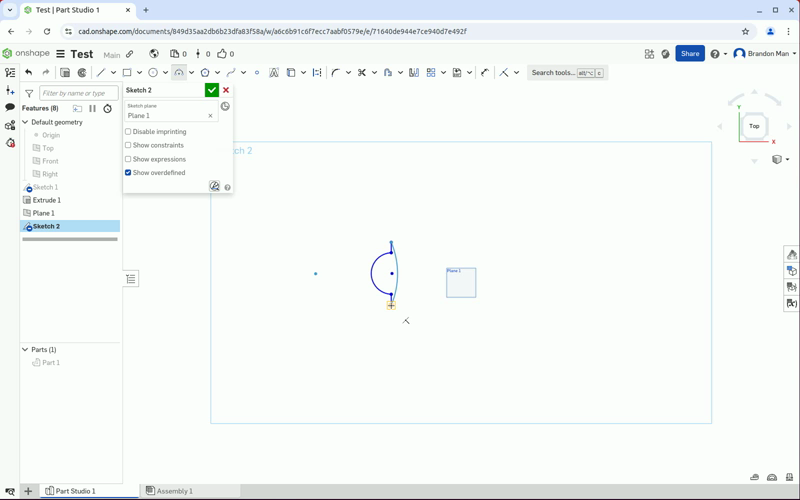
mouse_move(359, 273)
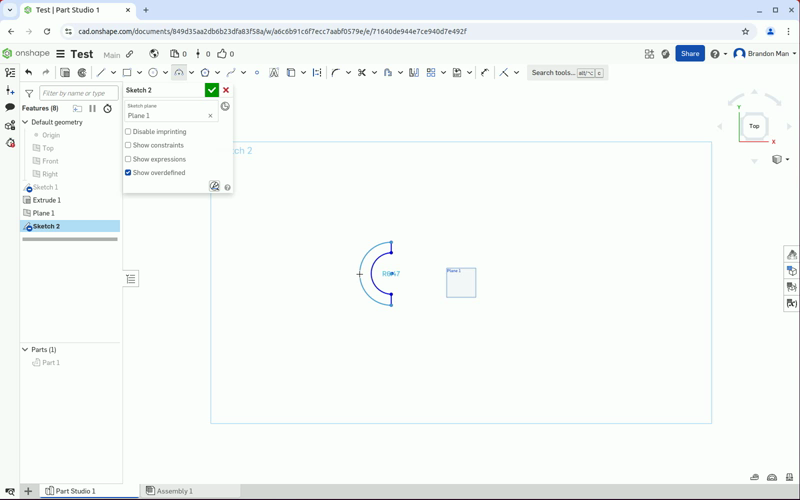
click(359, 273)
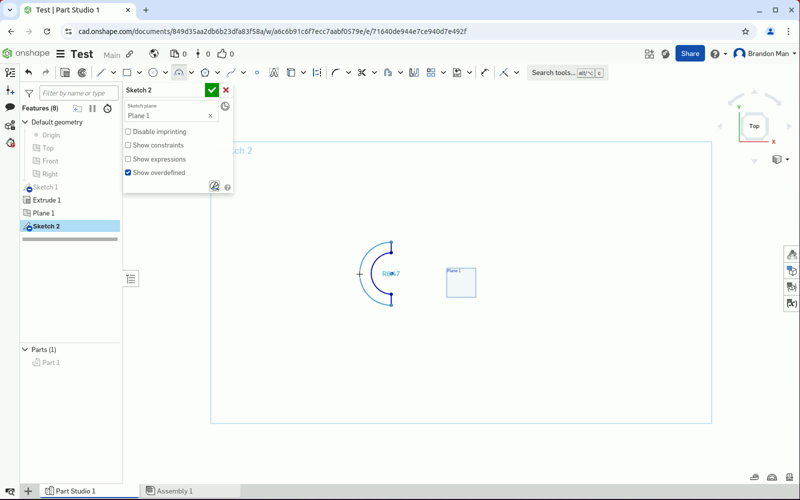
key_up(shift)
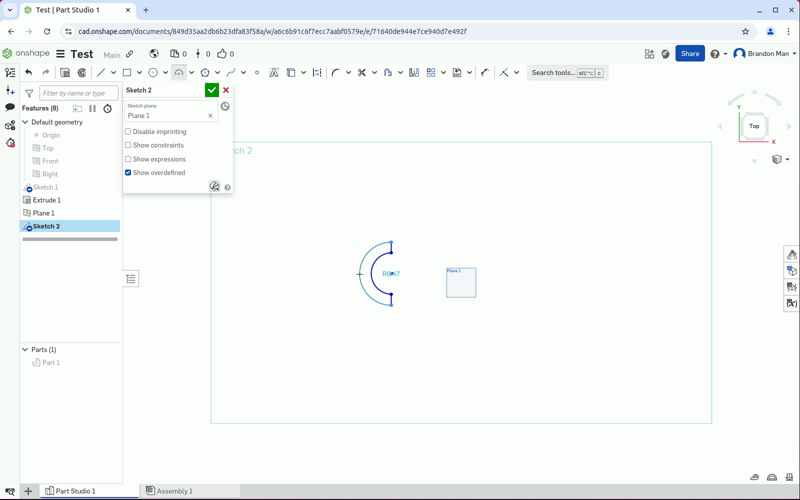
key(esc)
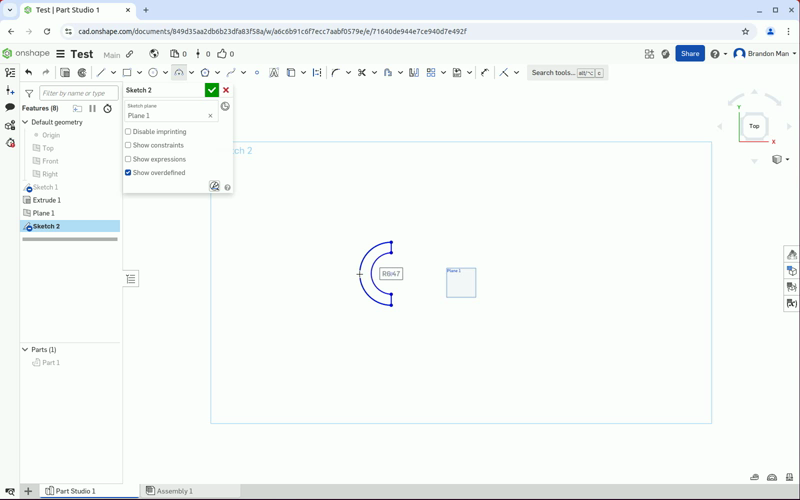
mouse_move(382, 272)
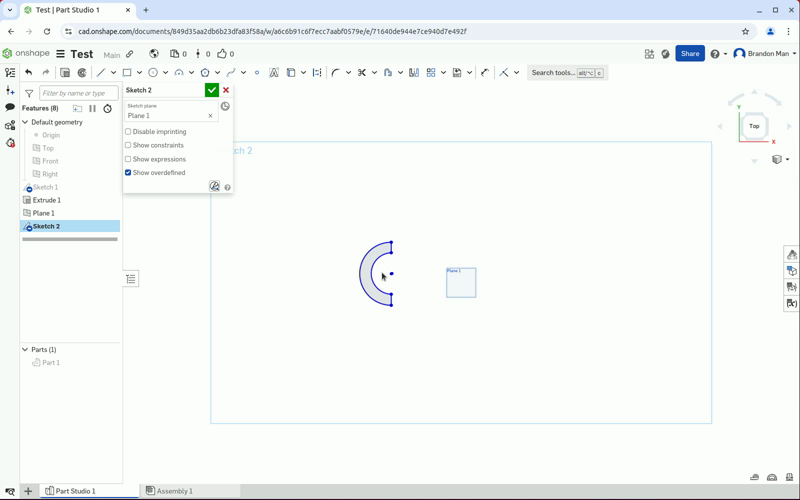
scroll(6)
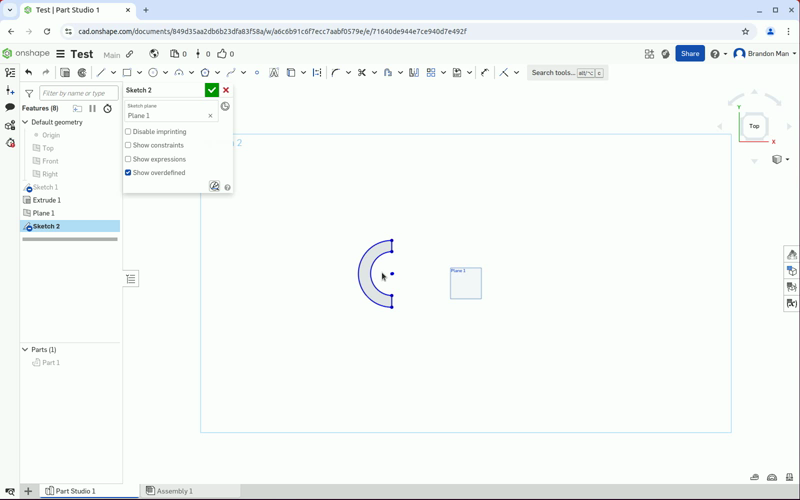
scroll(6)
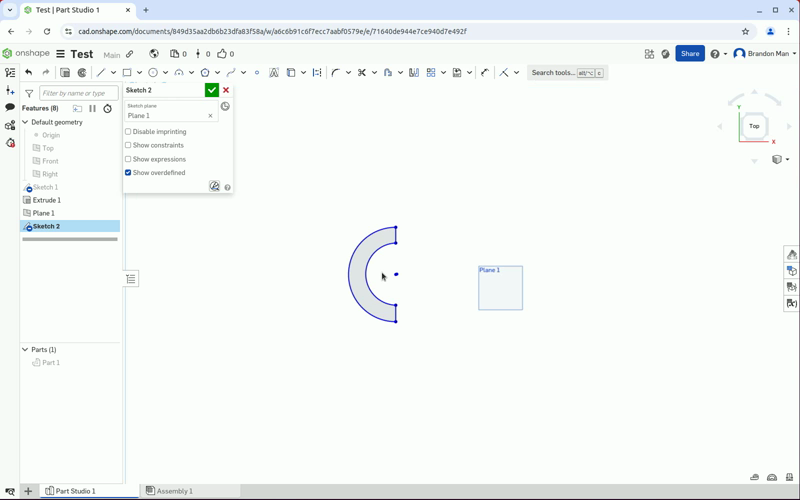
scroll(6)
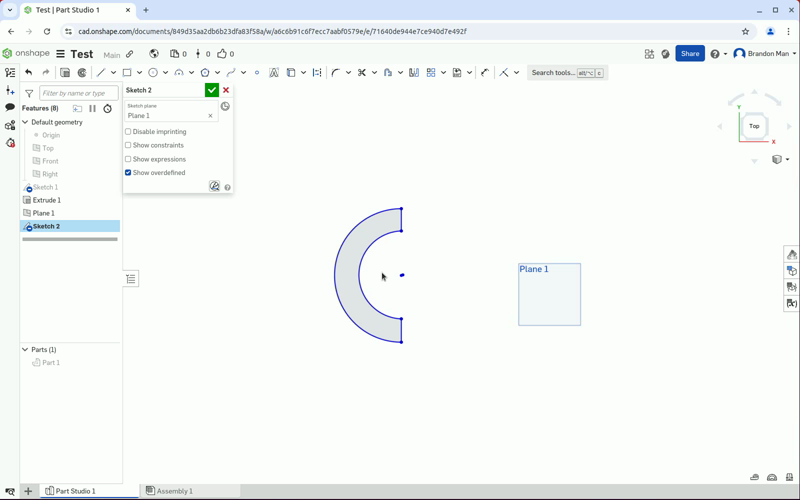
scroll(6)
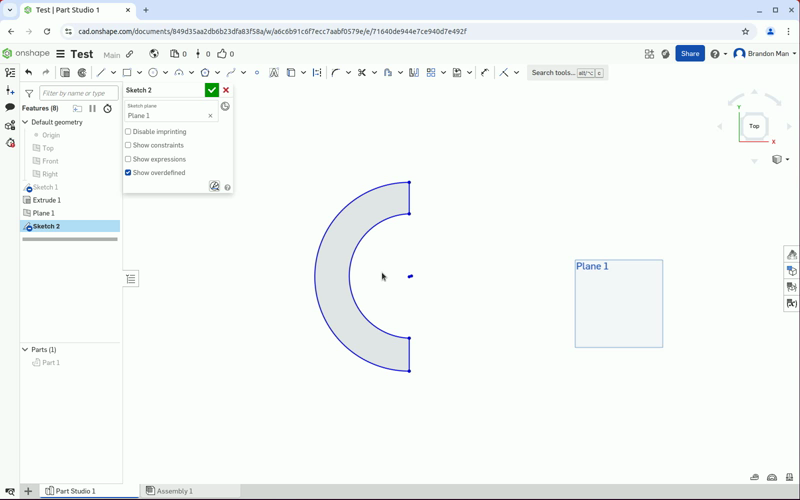
scroll(6)
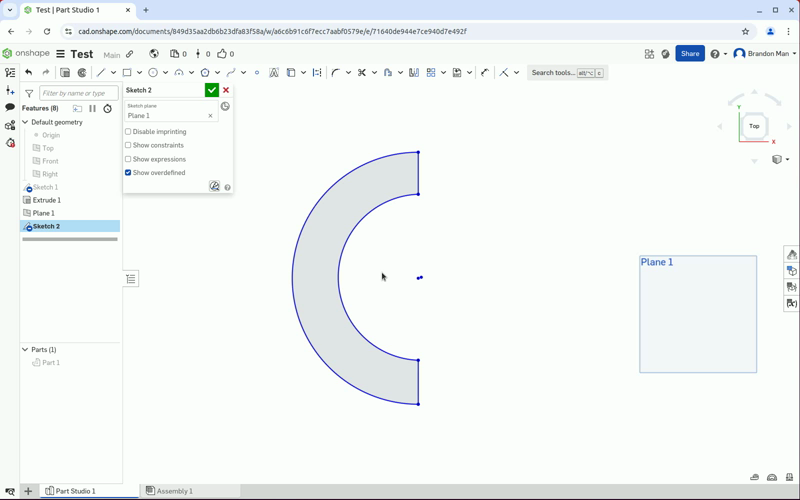
scroll(6)
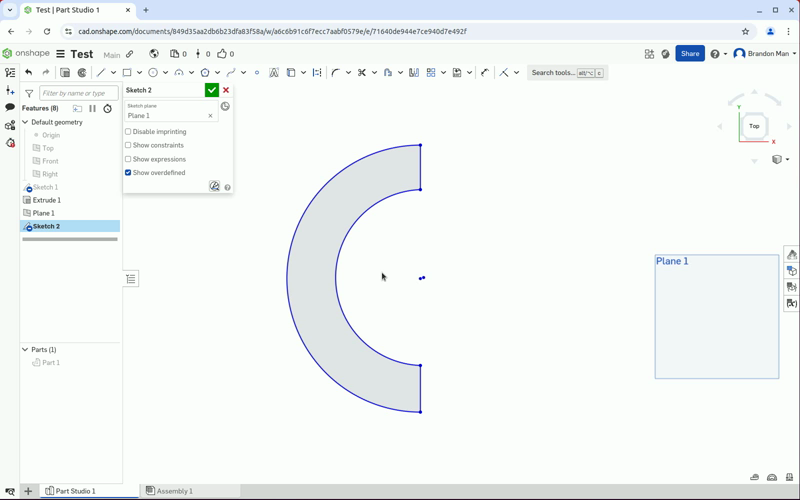
scroll(6)
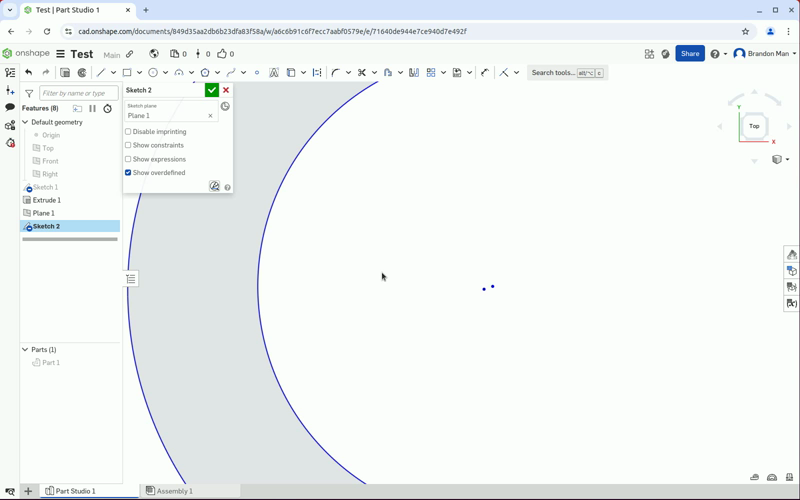
click(382, 272)
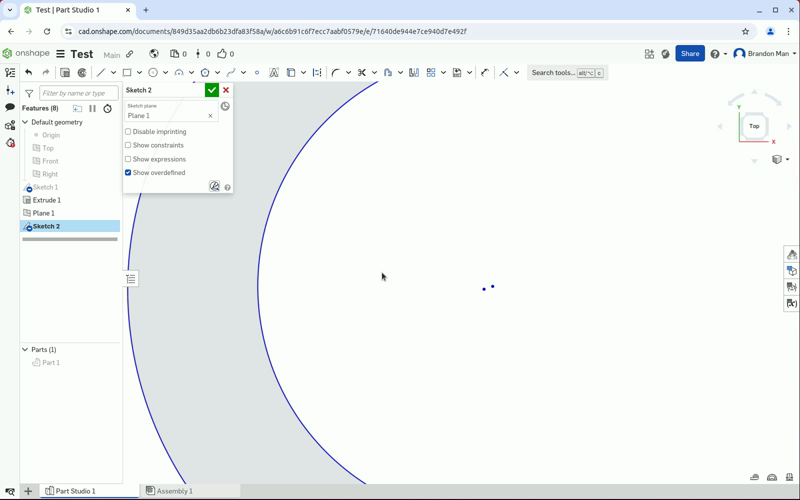
scroll(-6)
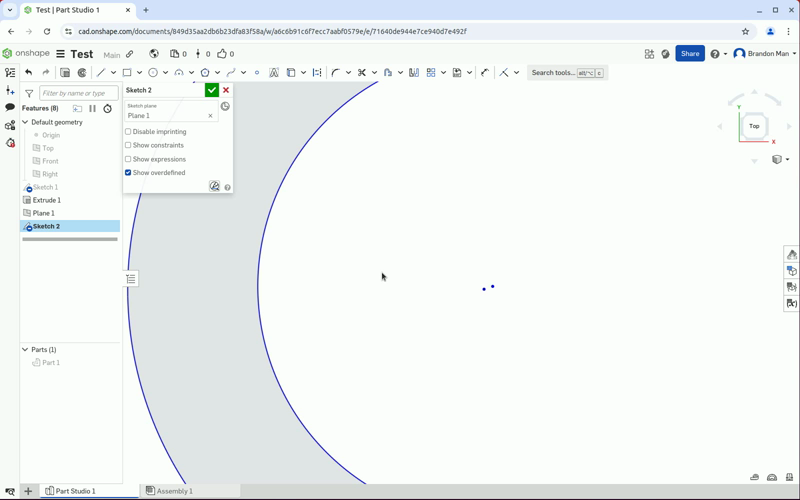
scroll(-6)
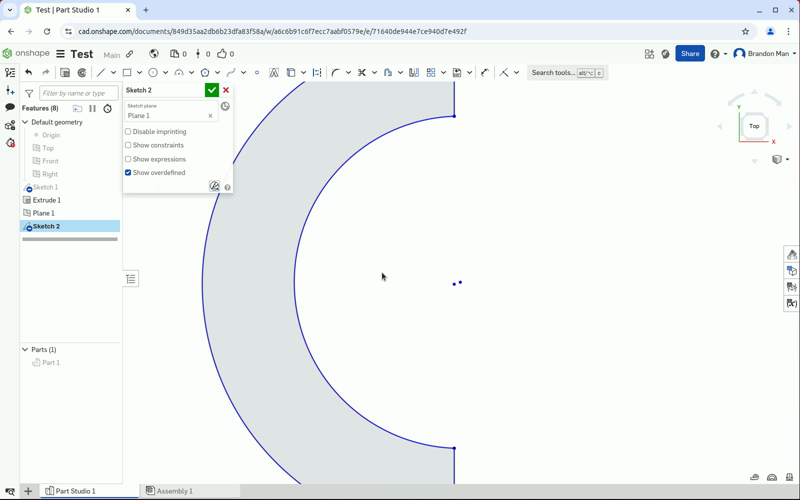
scroll(-6)
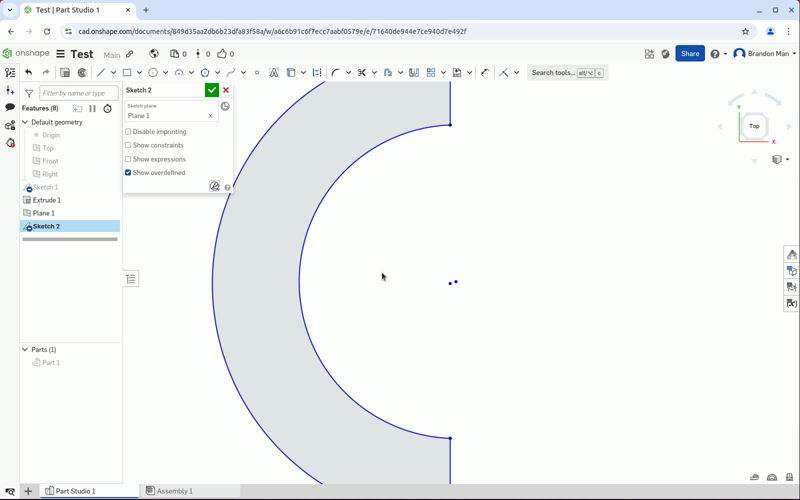
scroll(-6)
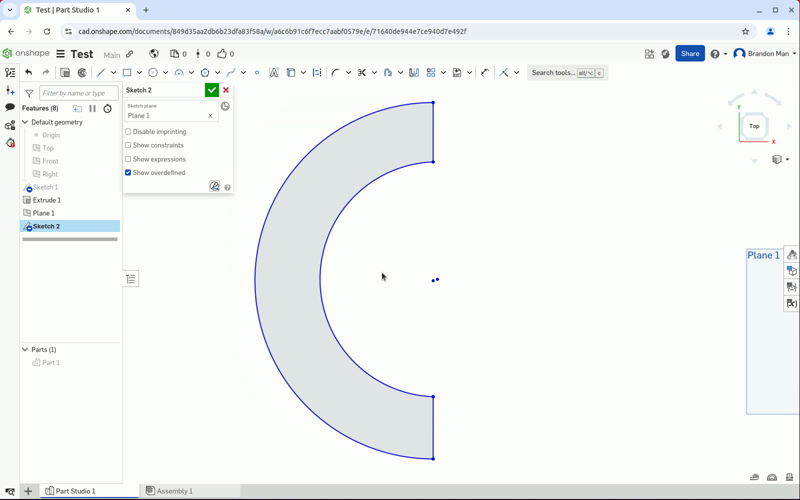
scroll(-6)
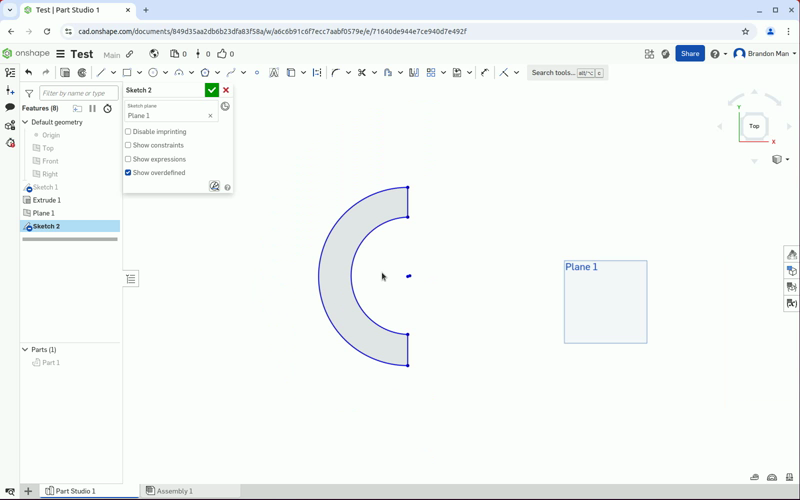
scroll(-6)
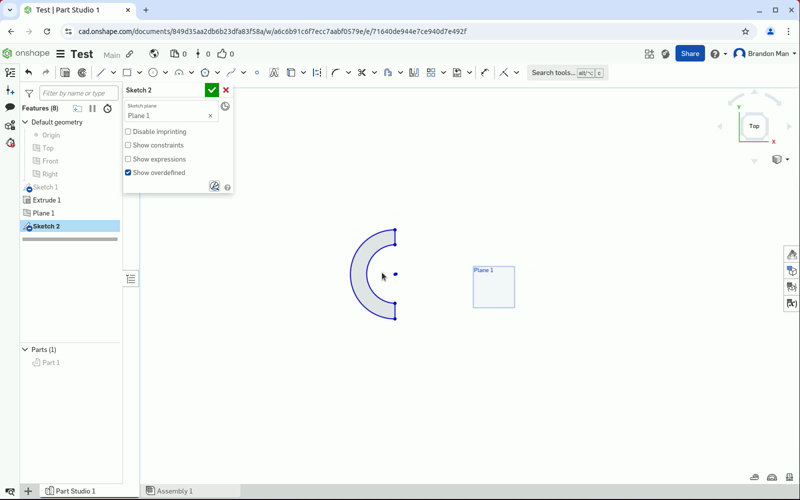
scroll(-6)
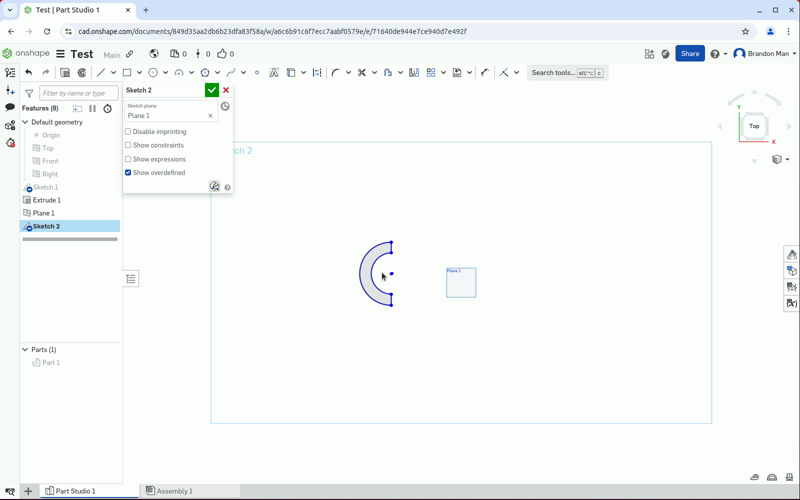
mouse_move(73, 352)
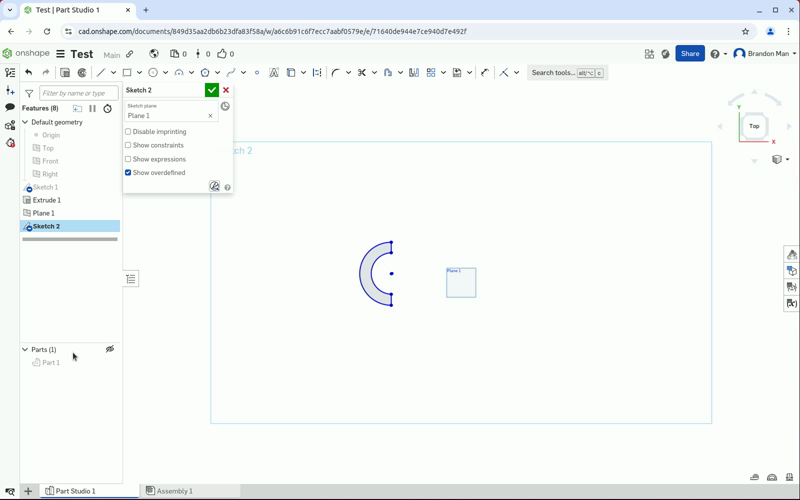
key(shift+y)
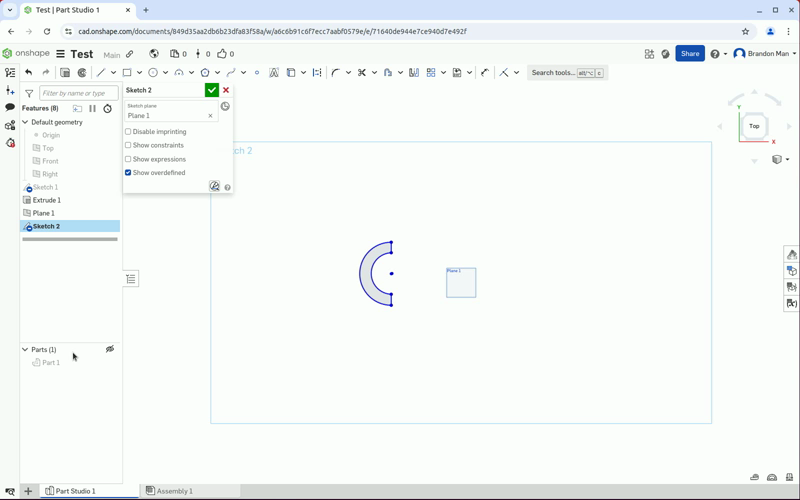
key(shift+e)
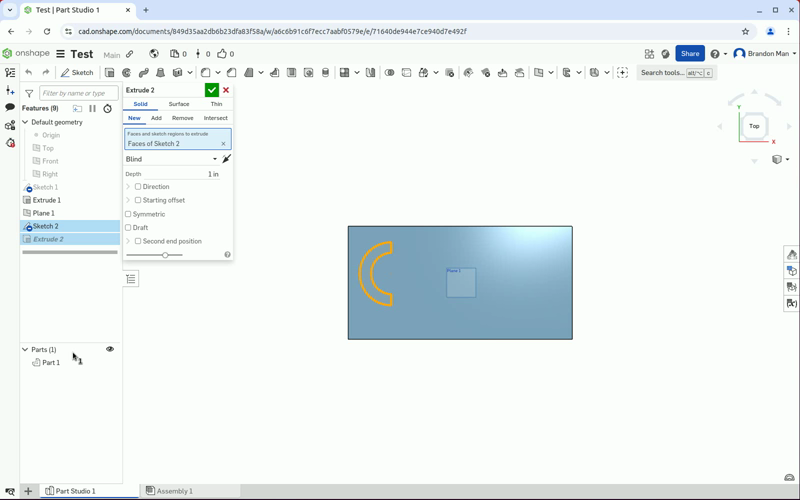
mouse_move(143, 106)
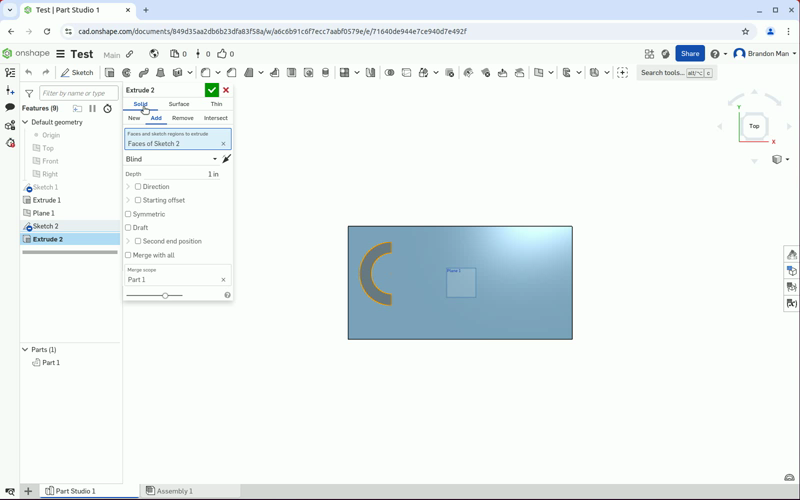
click(143, 106)
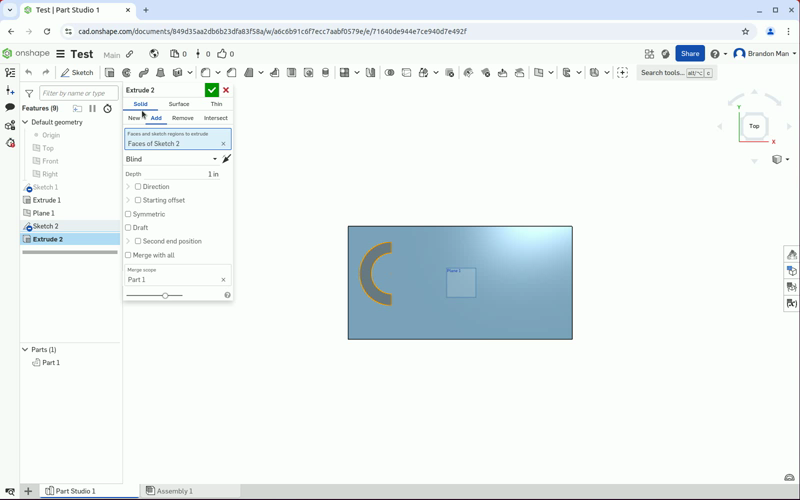
mouse_move(137, 120)
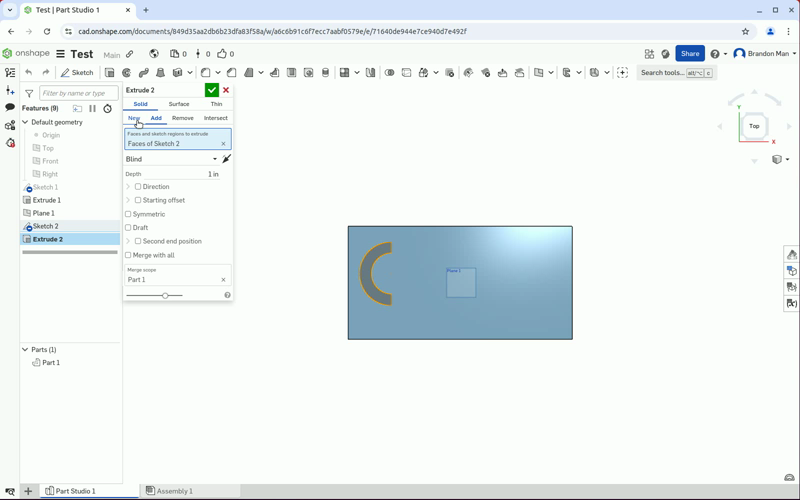
click(137, 120)
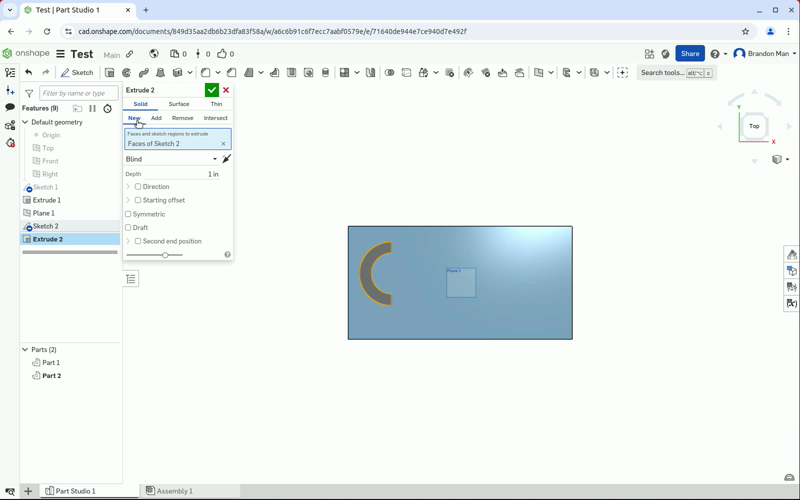
key(tab, 4)
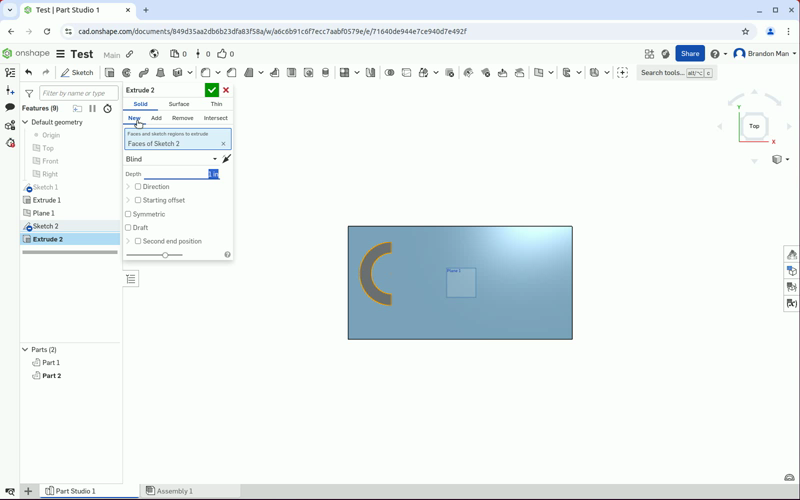
text(-0.241)
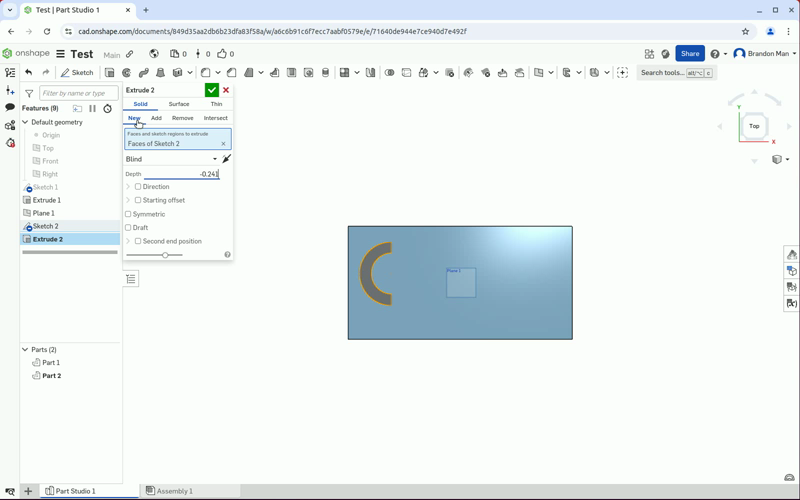
key(enter)
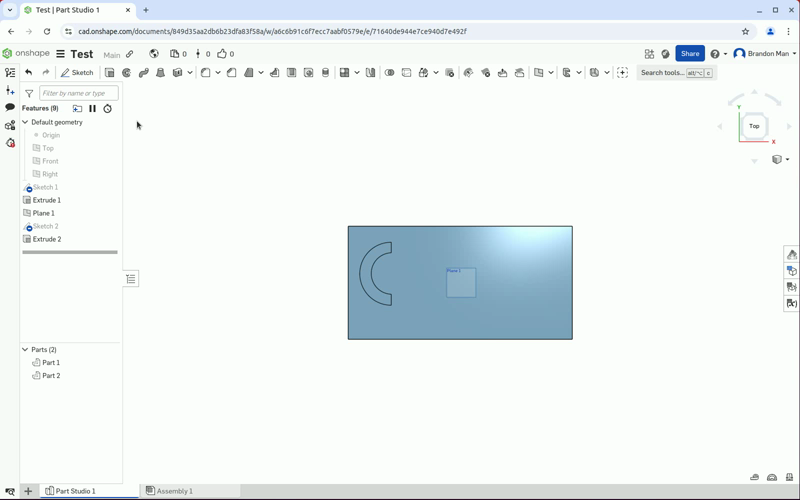
key(shift+h)
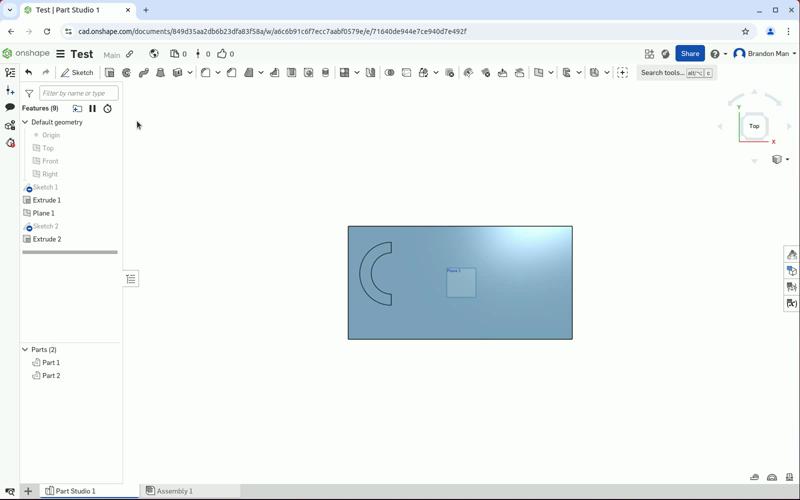
key(shift+h)
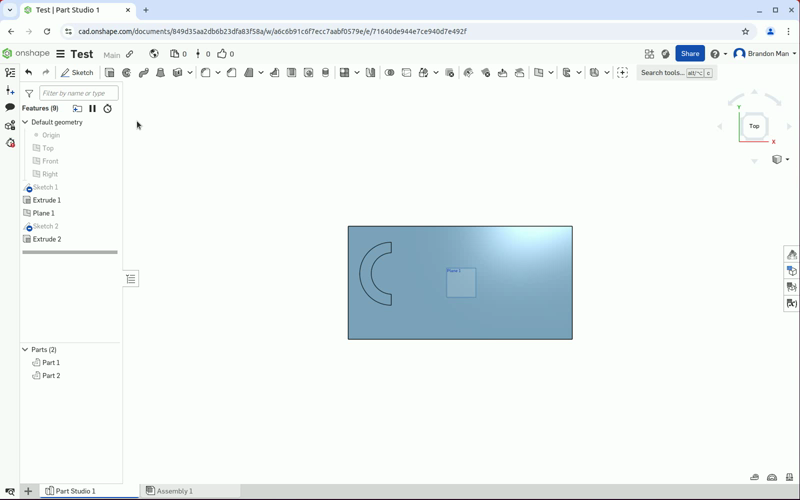
mouse_move(73, 189)
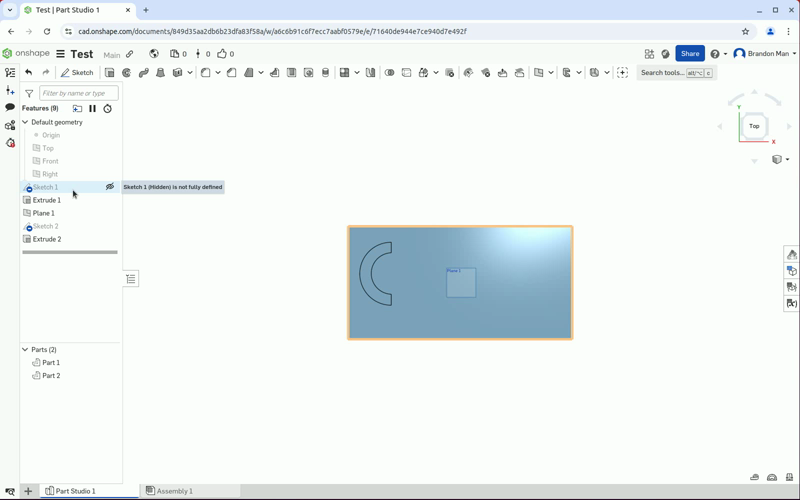
click(73, 189)
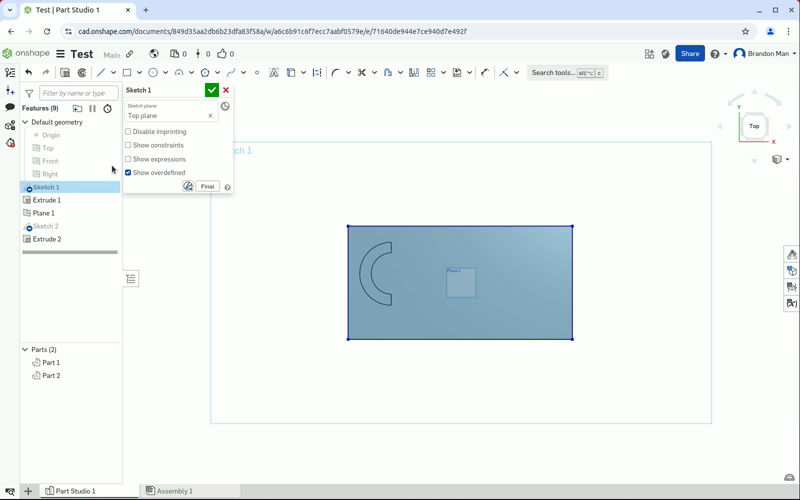
mouse_move(229, 92)
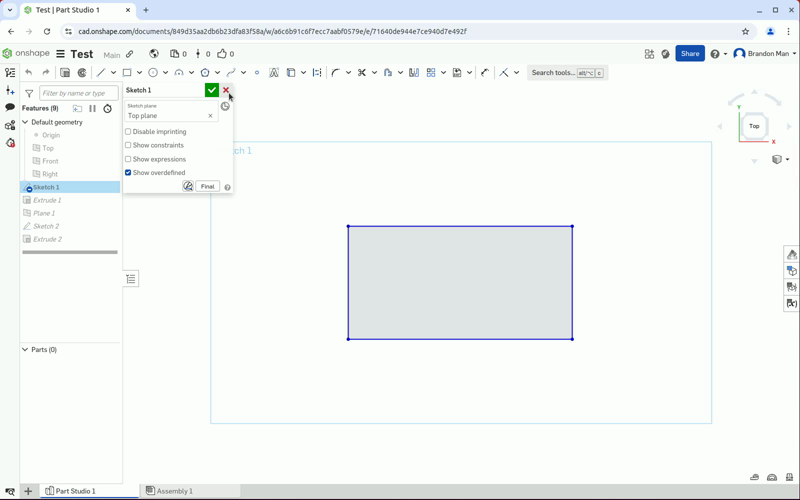
click(229, 92)
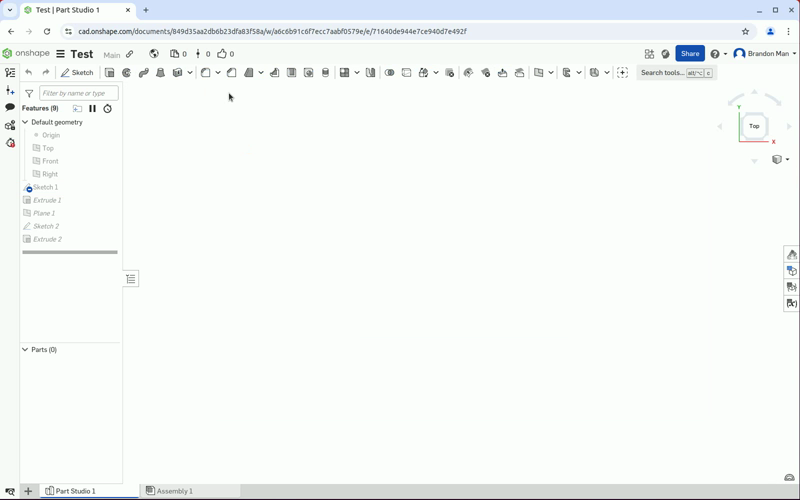
key(shift+s)
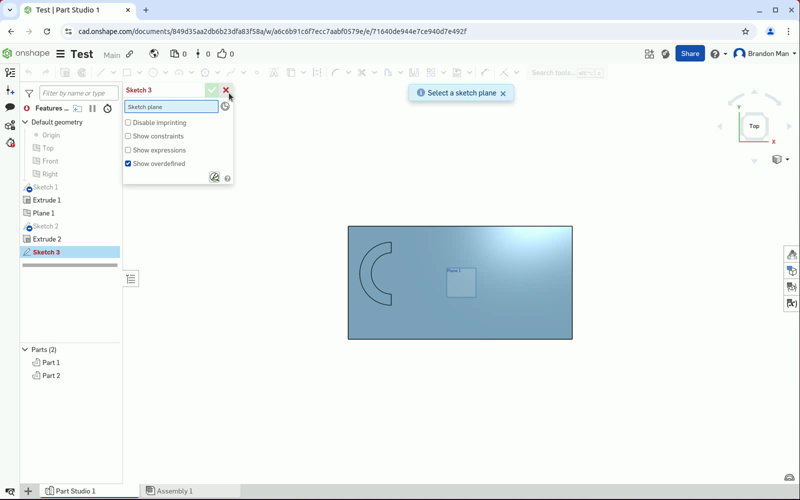
mouse_move(73, 215)
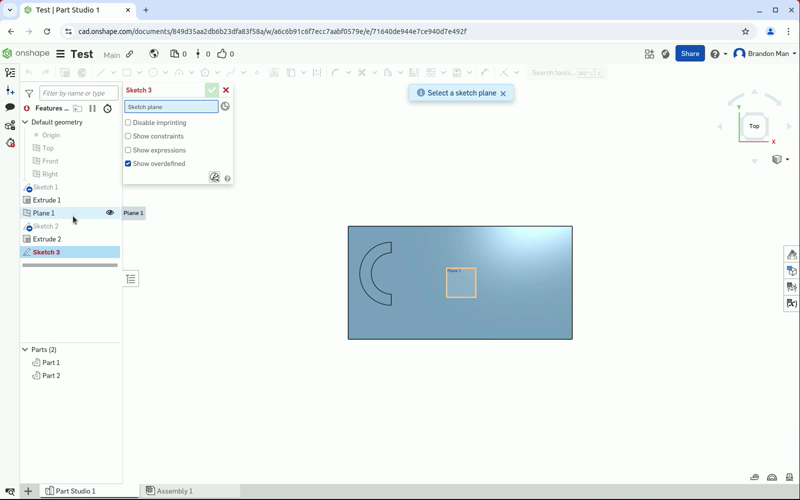
click(73, 215)
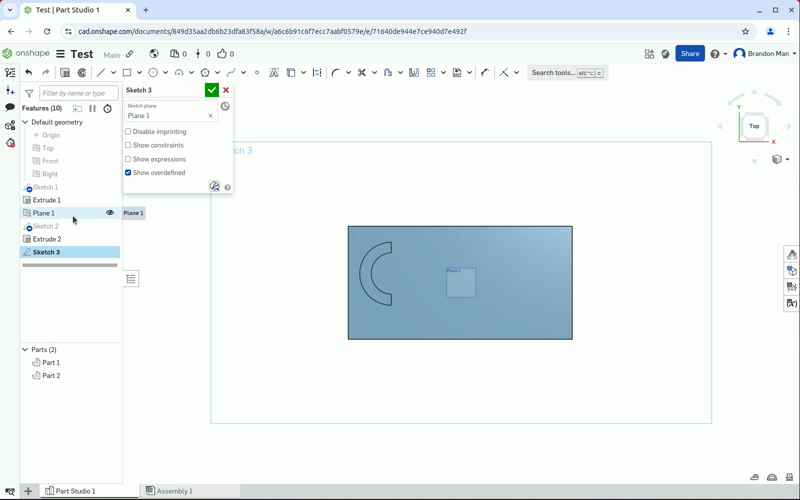
mouse_move(73, 352)
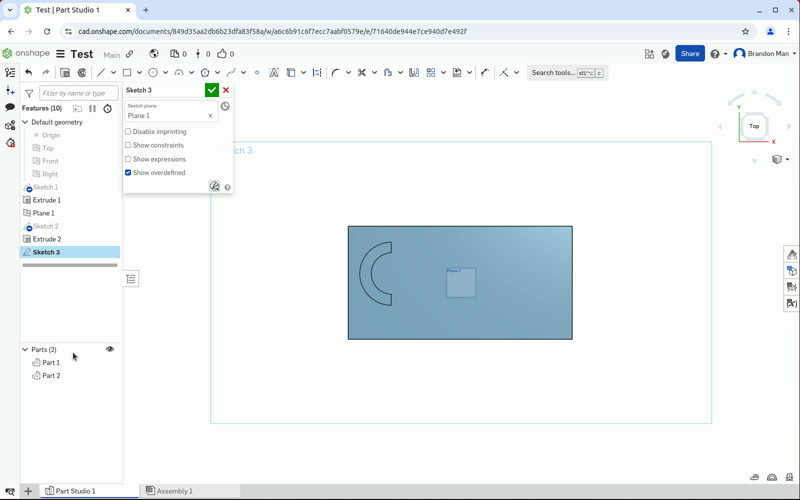
key(y)
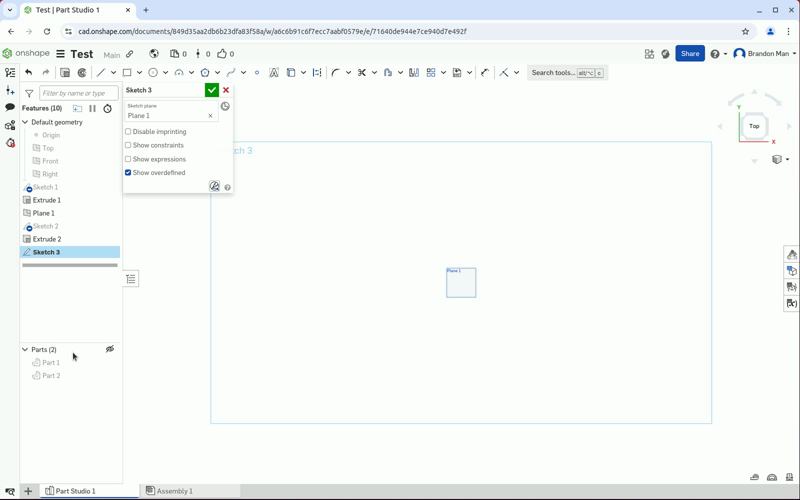
key(l)
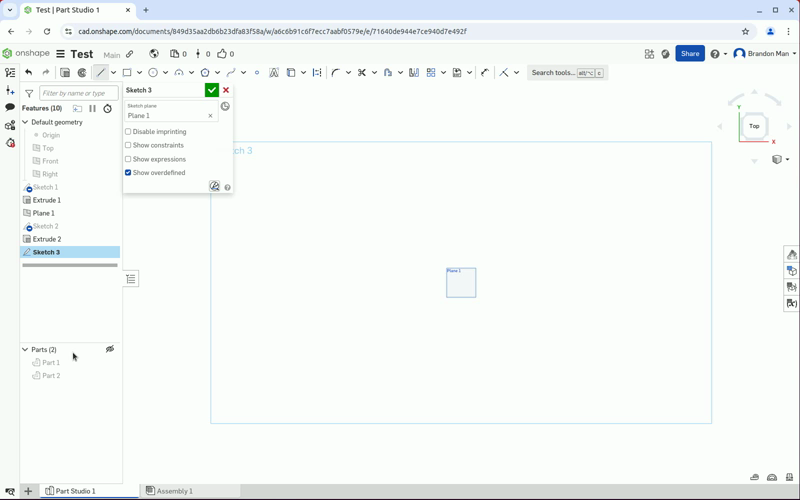
key_down(shift)
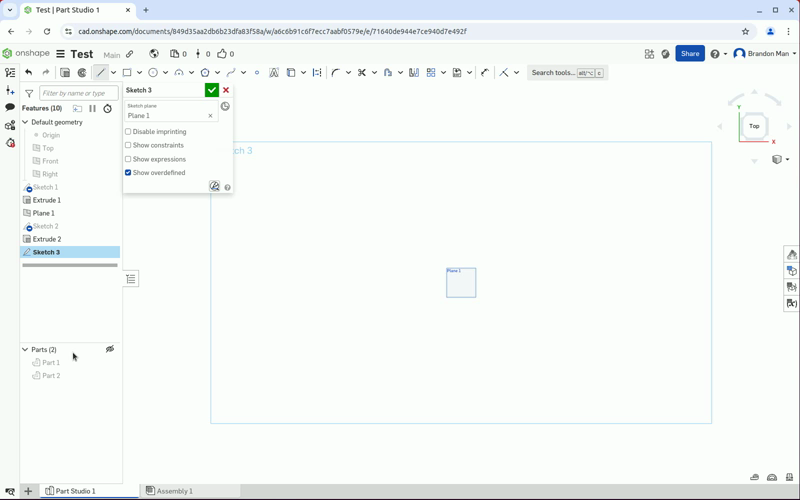
mouse_move(405, 304)
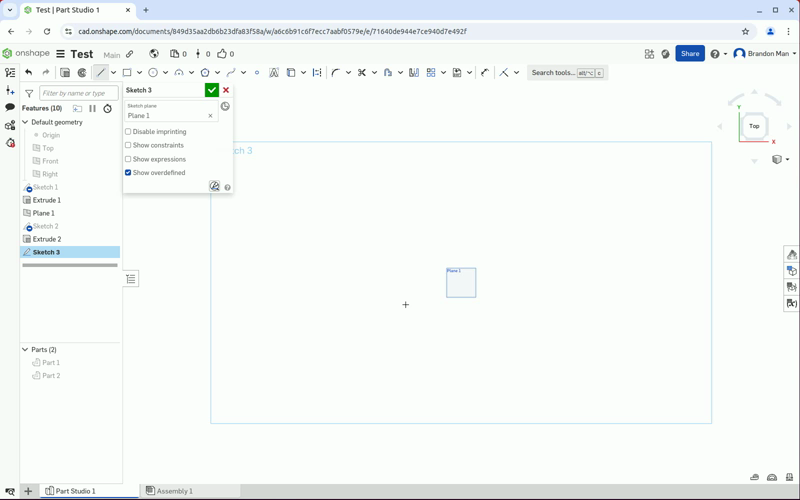
click(405, 304)
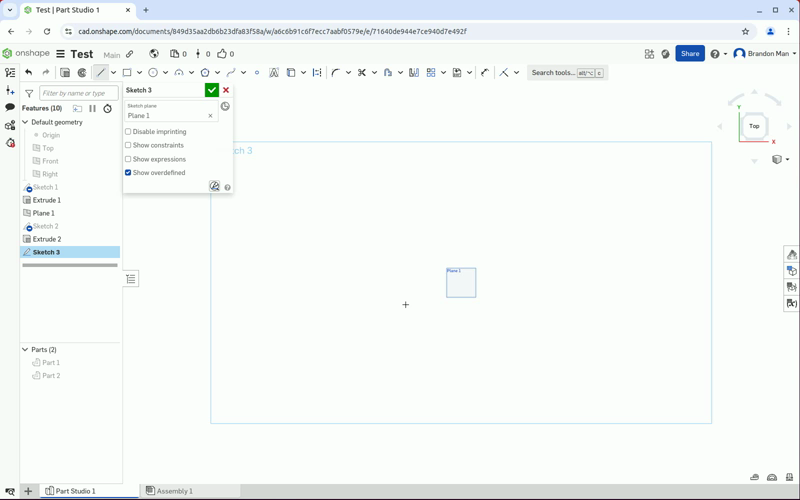
key_up(shift)
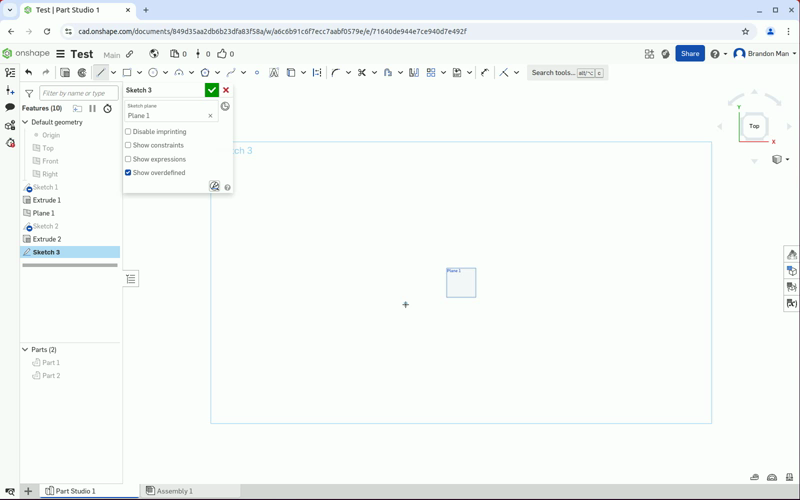
key_down(shift)
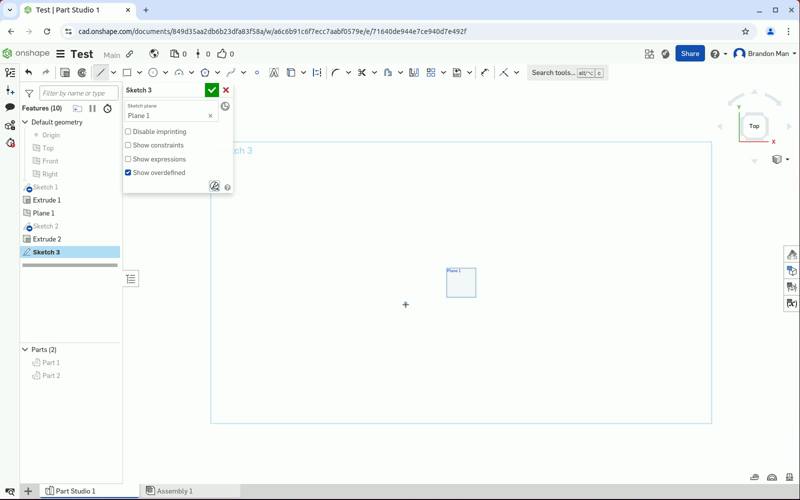
mouse_move(435, 304)
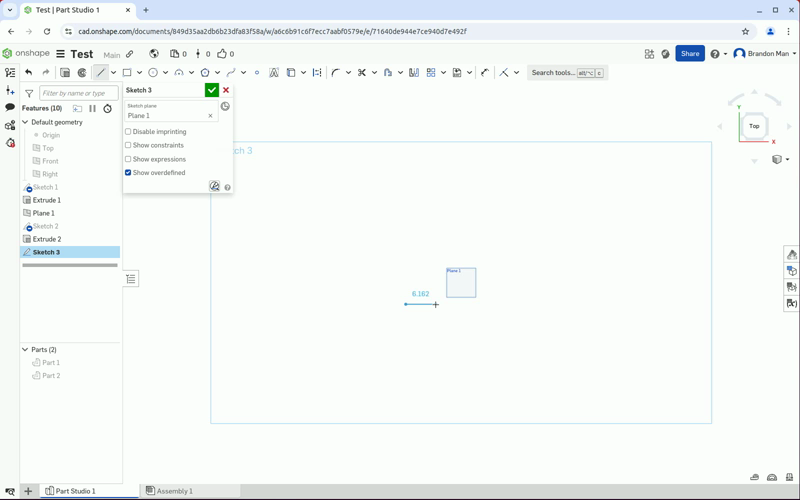
mouse_move(410, 304)
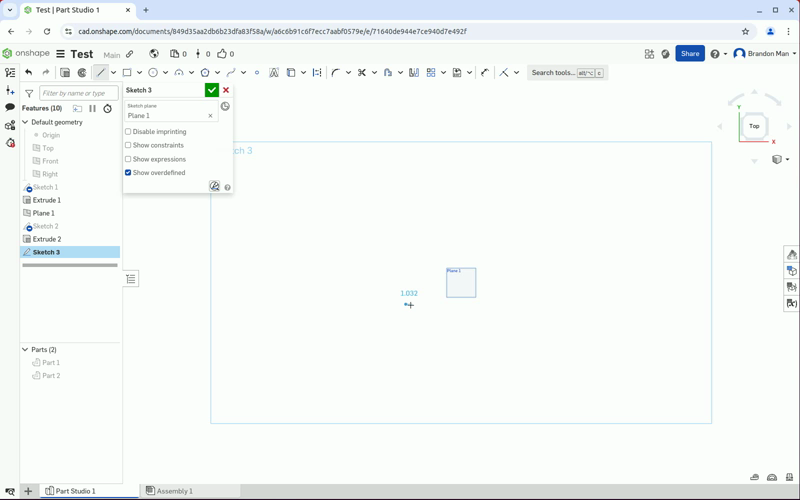
scroll(6)
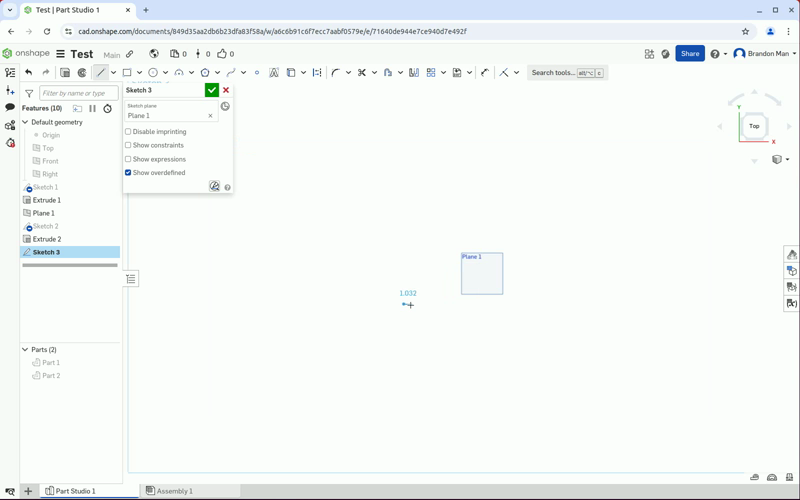
scroll(6)
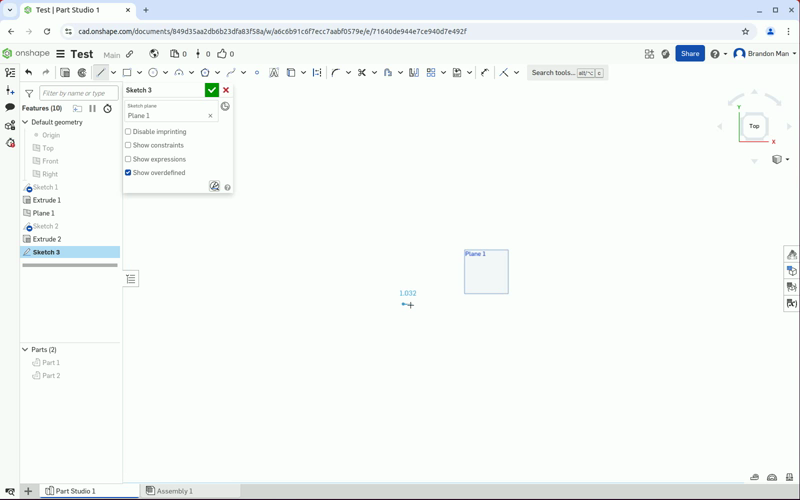
scroll(6)
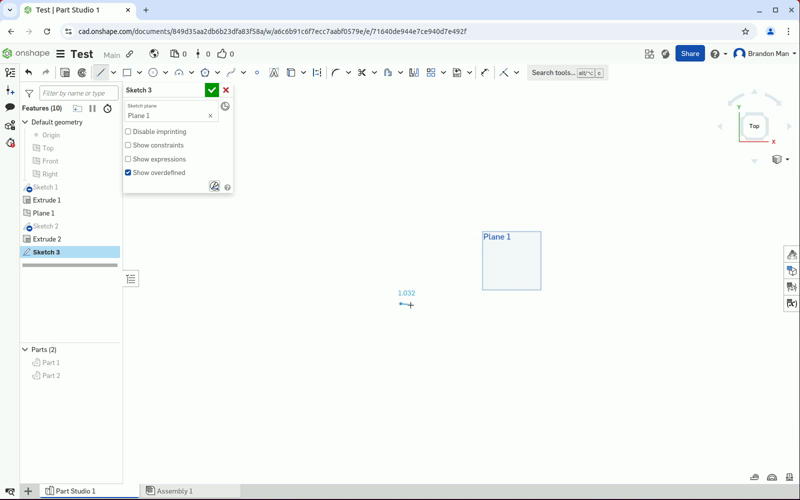
scroll(6)
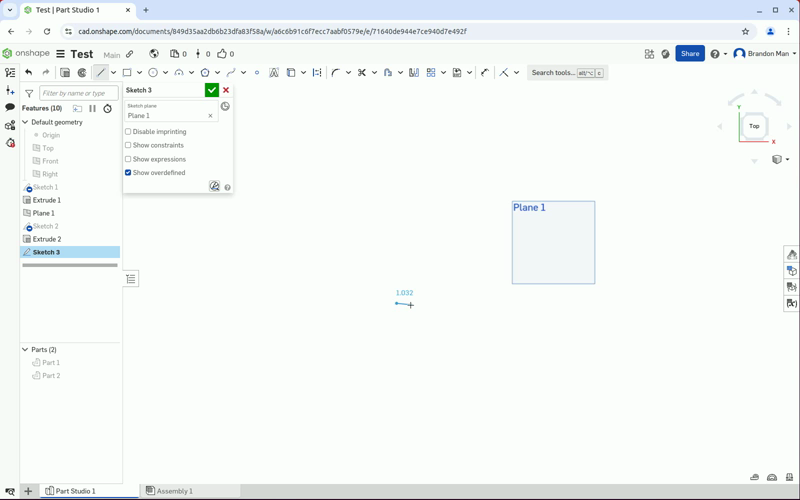
scroll(6)
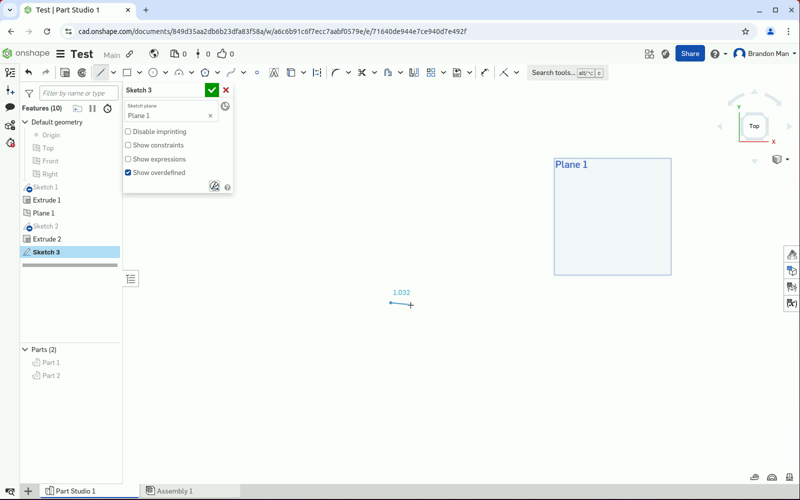
scroll(6)
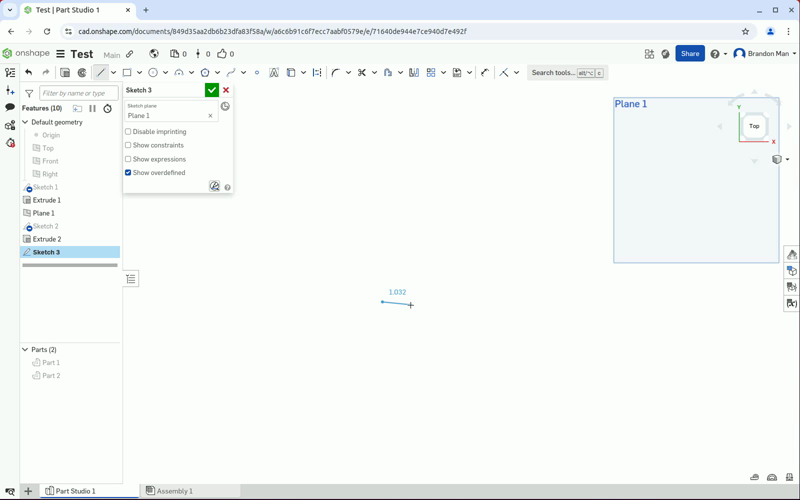
scroll(6)
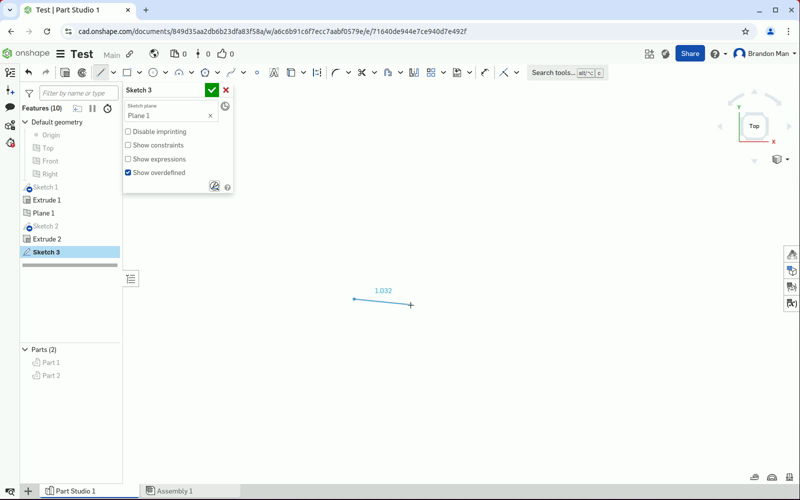
click(410, 304)
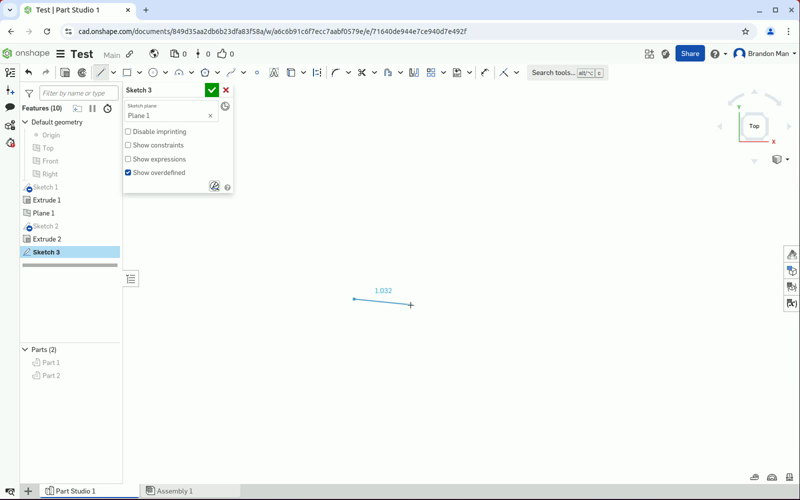
scroll(-6)
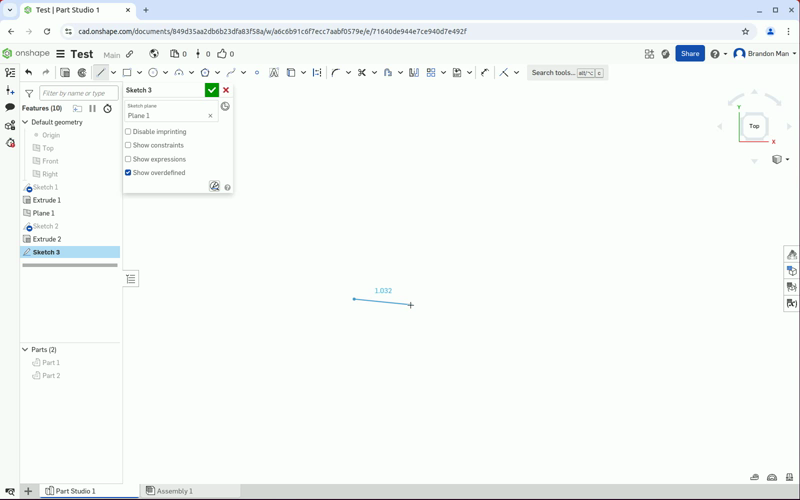
scroll(-6)
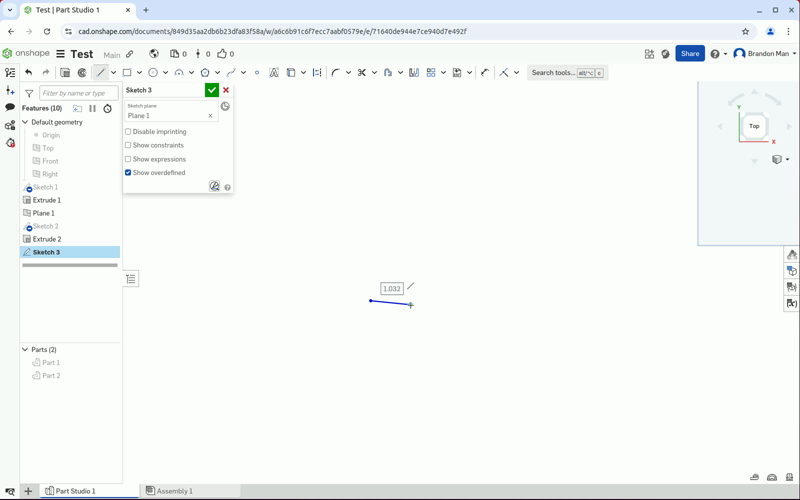
scroll(-6)
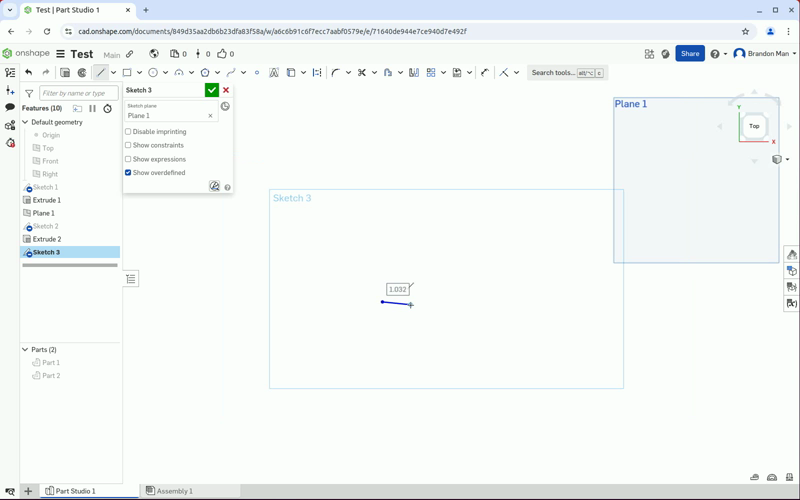
scroll(-6)
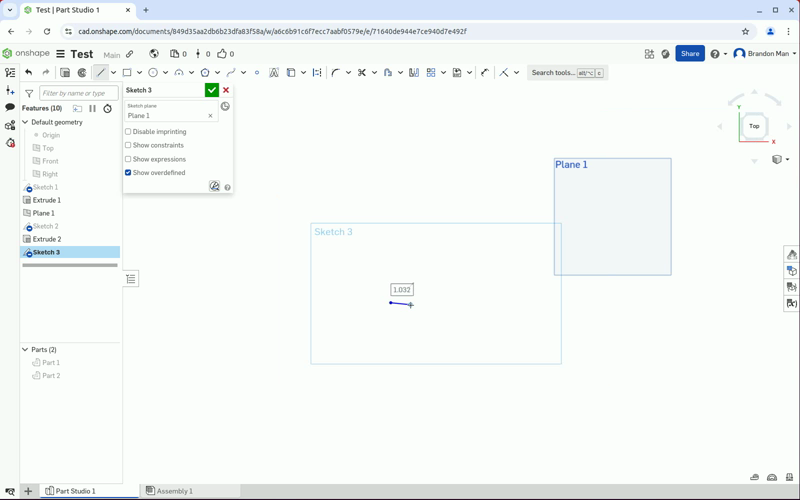
scroll(-6)
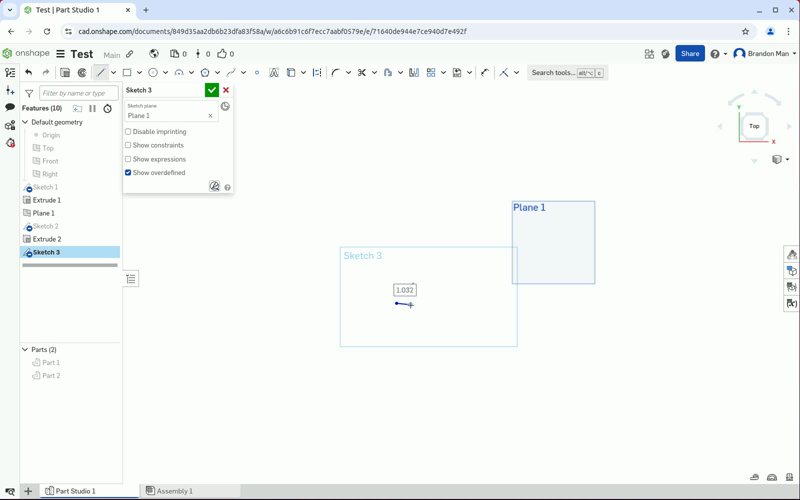
scroll(-6)
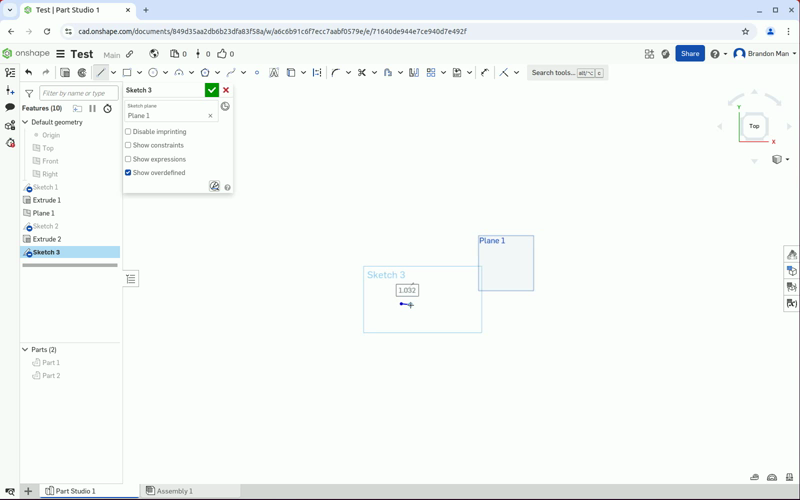
scroll(-6)
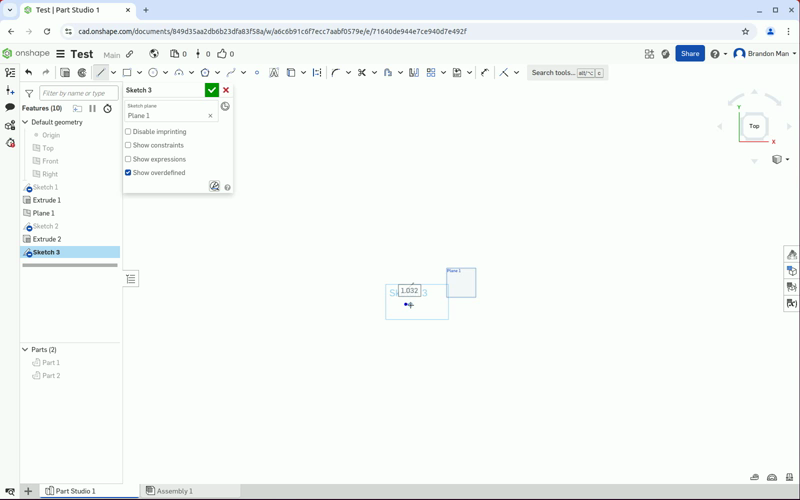
key_up(shift)
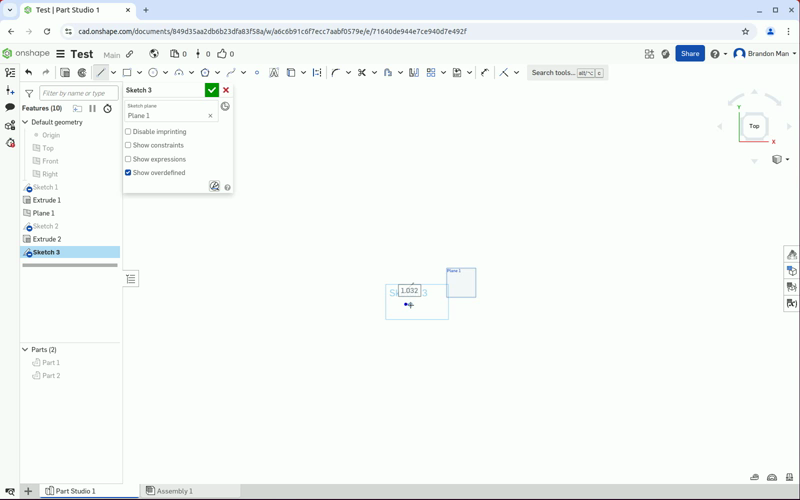
key_down(shift)
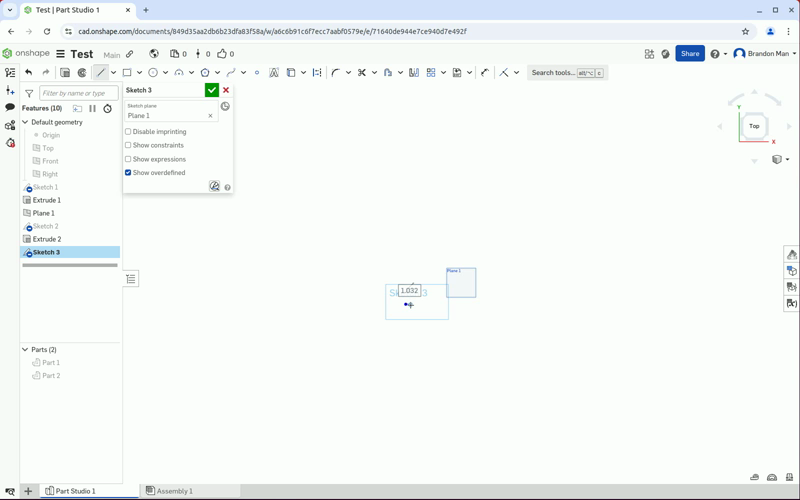
mouse_move(425, 243)
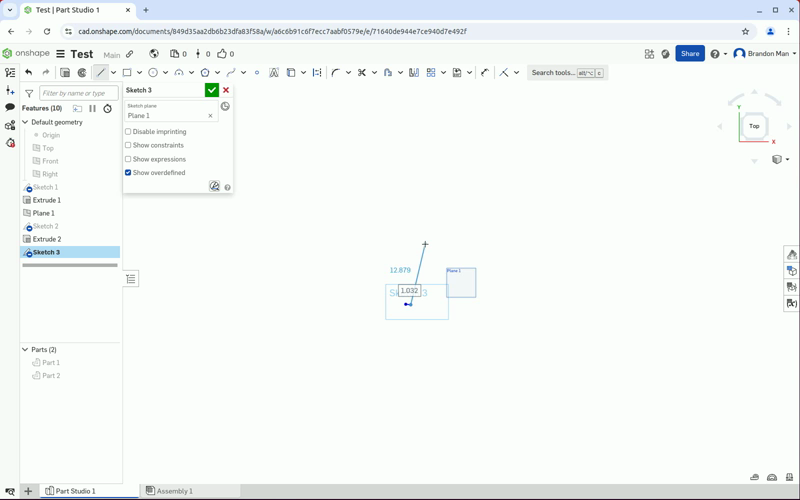
click(425, 243)
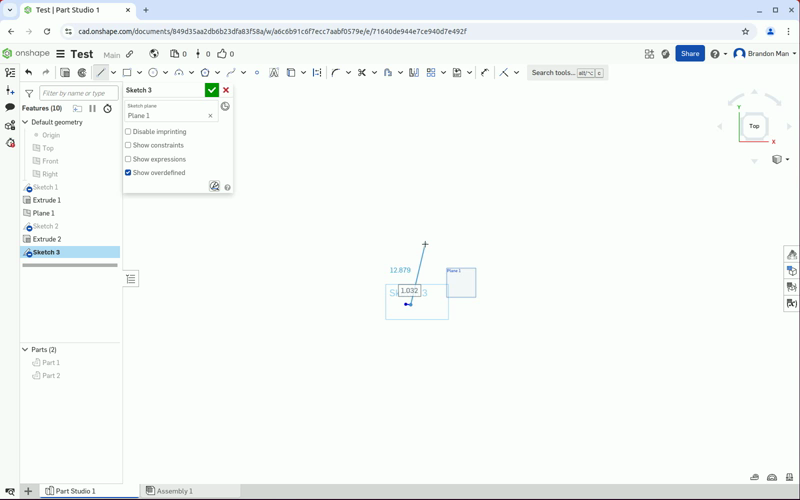
key_up(shift)
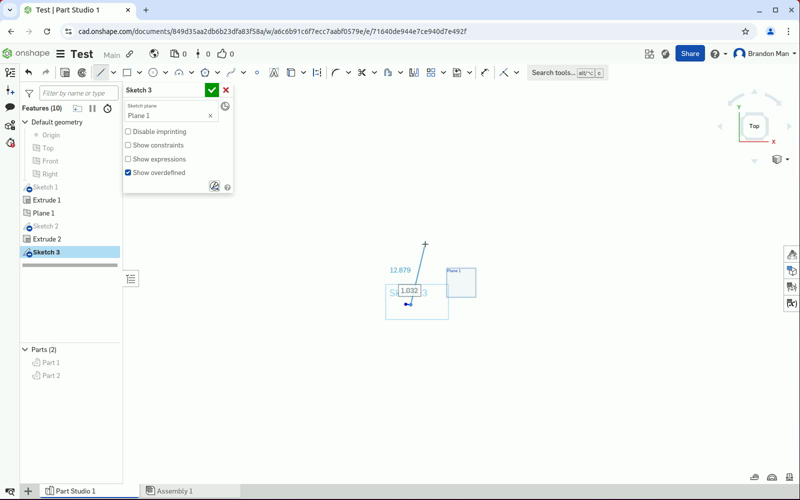
key_down(shift)
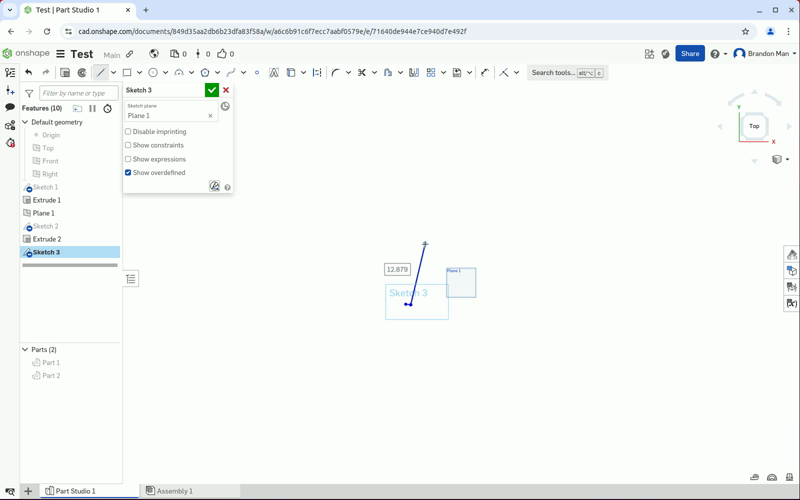
mouse_move(455, 243)
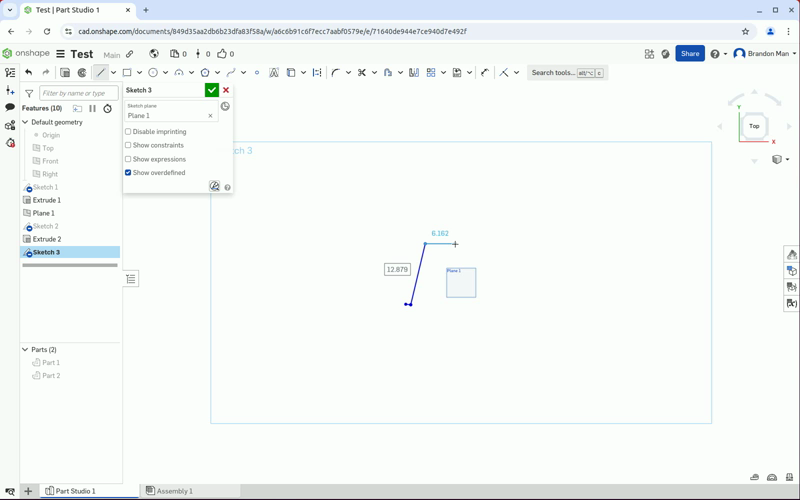
mouse_move(430, 243)
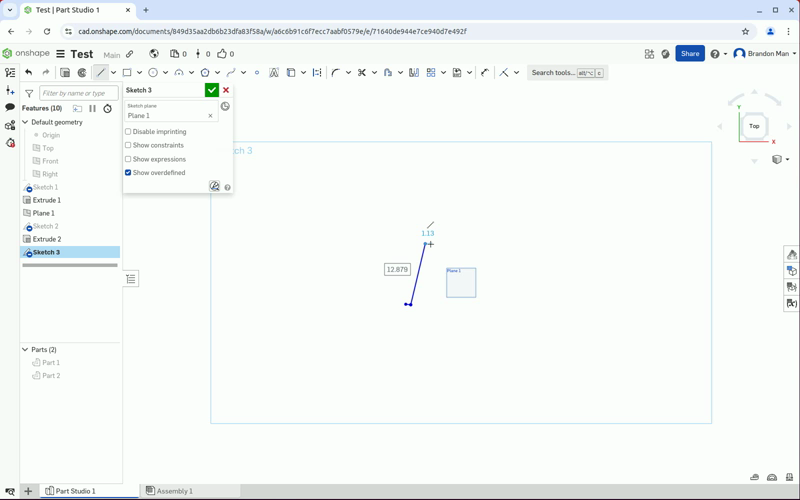
scroll(6)
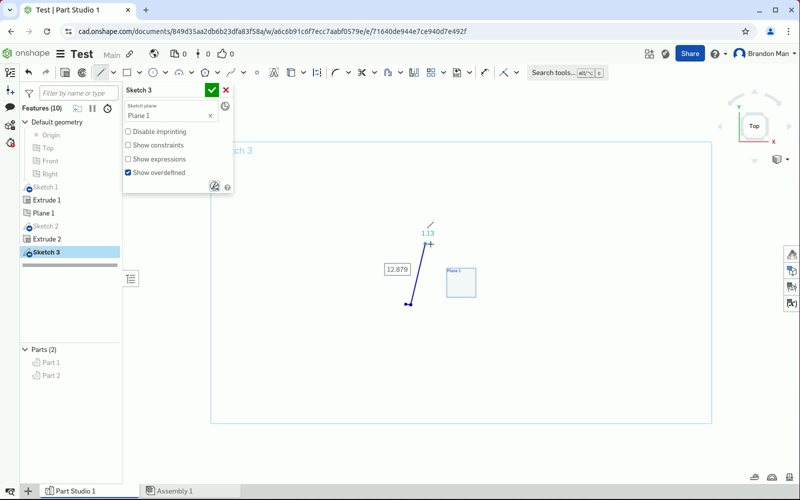
scroll(6)
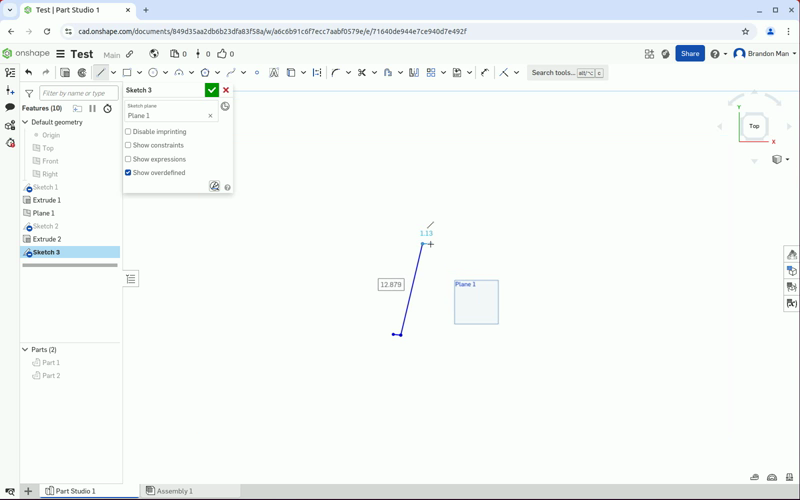
scroll(6)
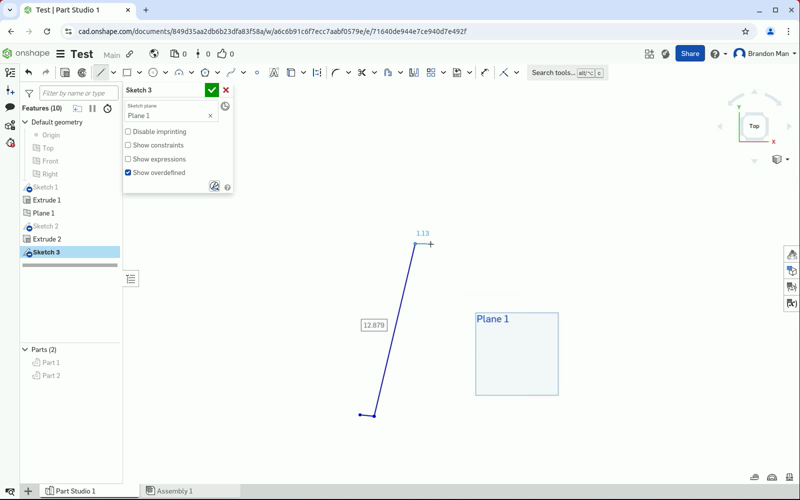
scroll(6)
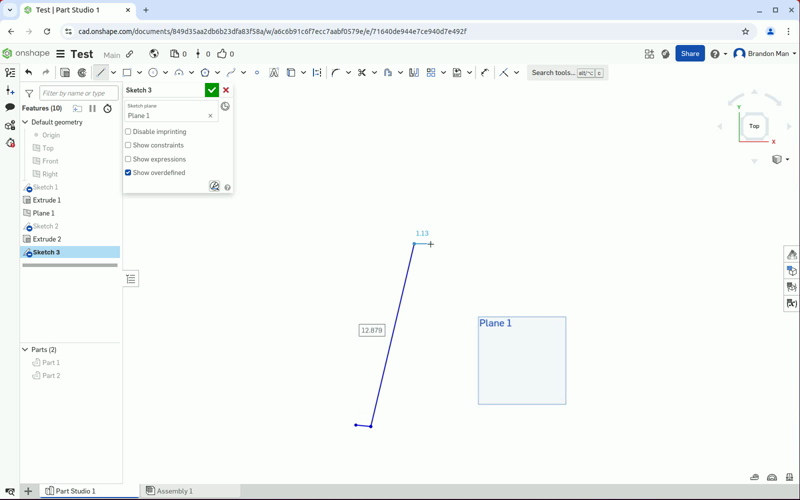
scroll(6)
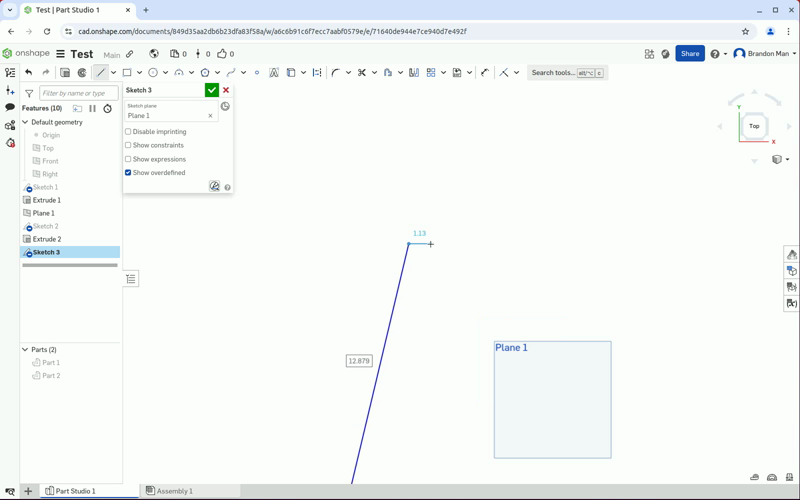
scroll(6)
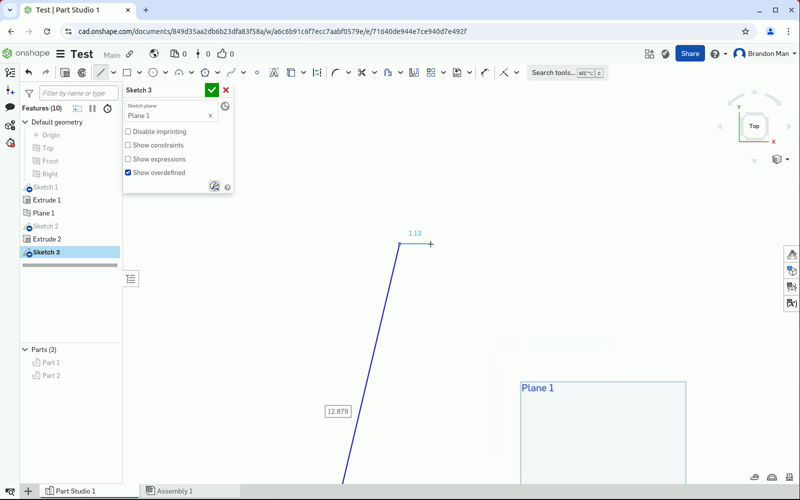
scroll(6)
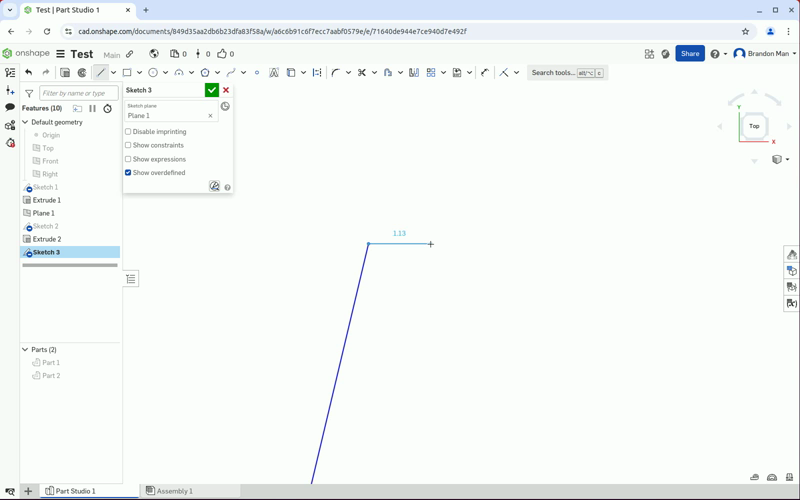
click(430, 243)
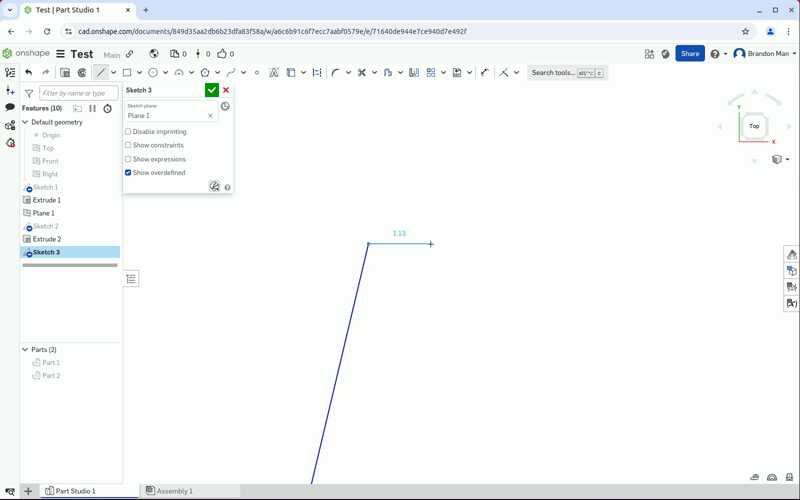
scroll(-6)
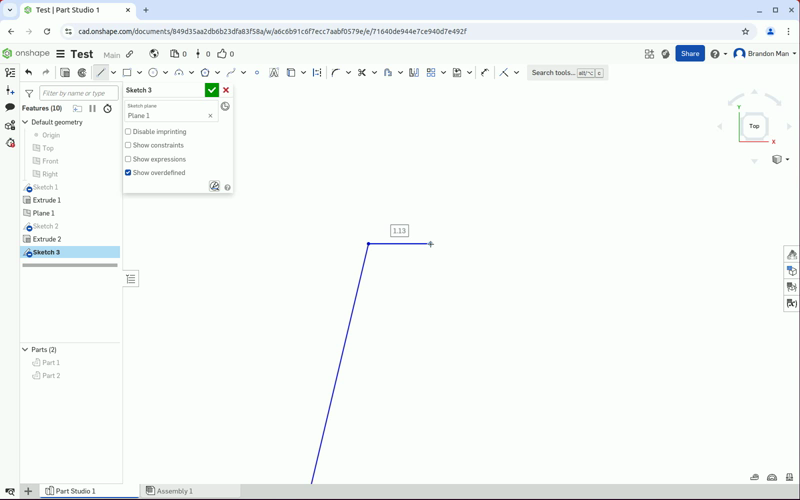
scroll(-6)
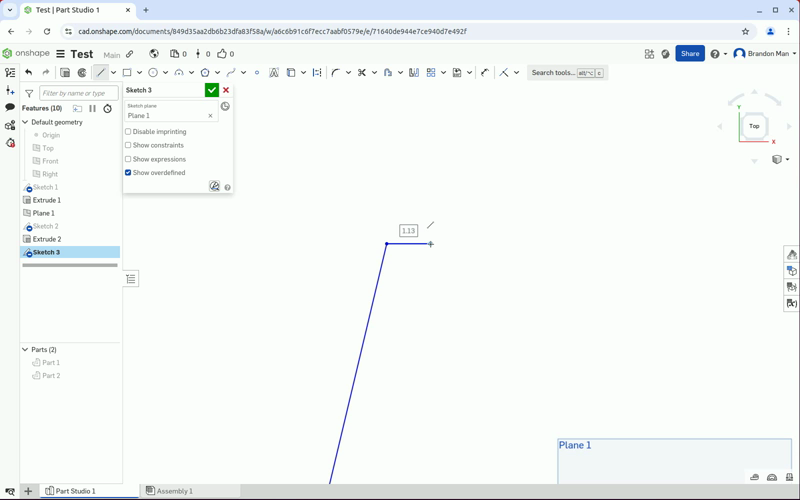
scroll(-6)
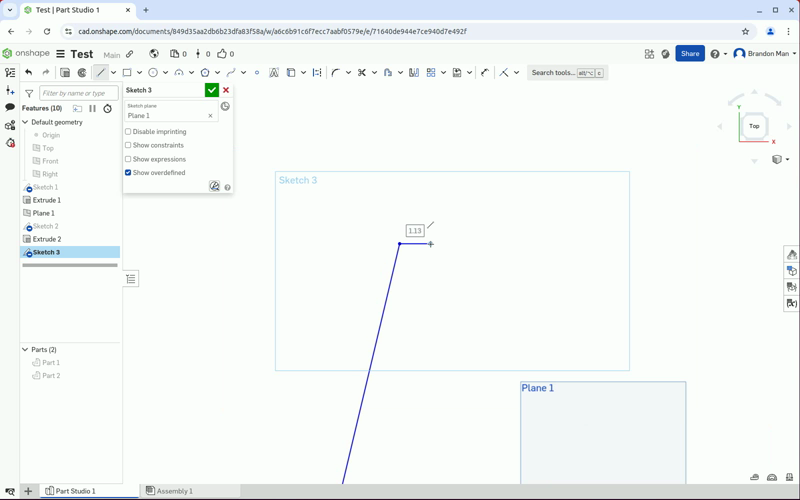
scroll(-6)
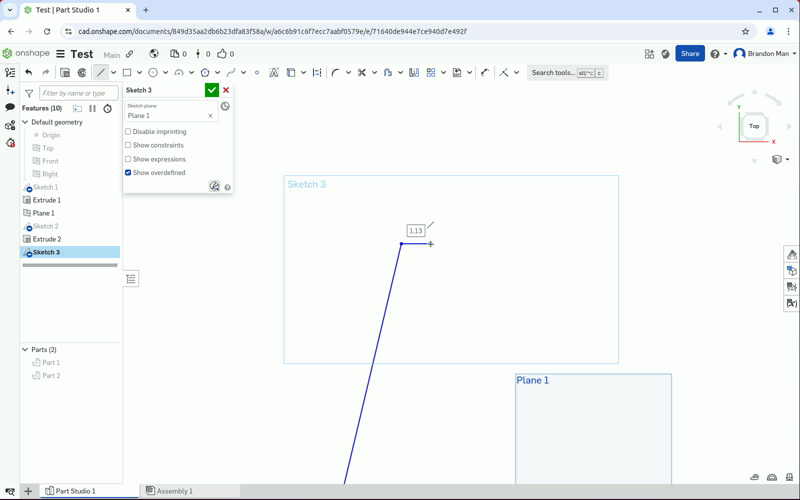
scroll(-6)
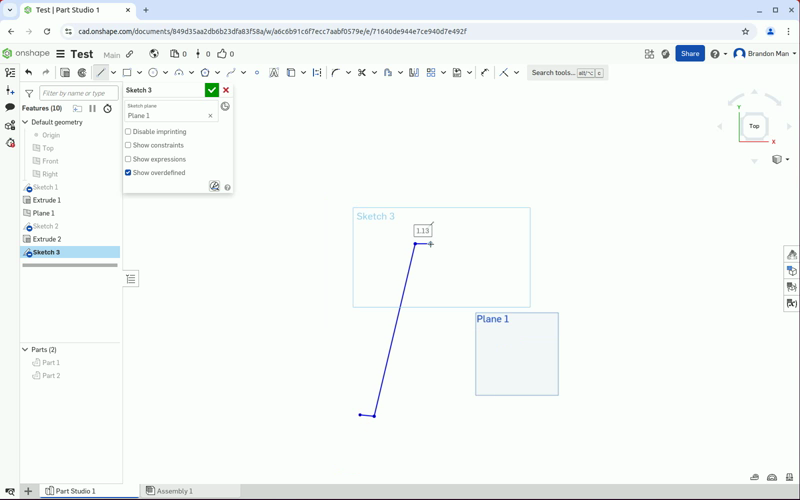
scroll(-6)
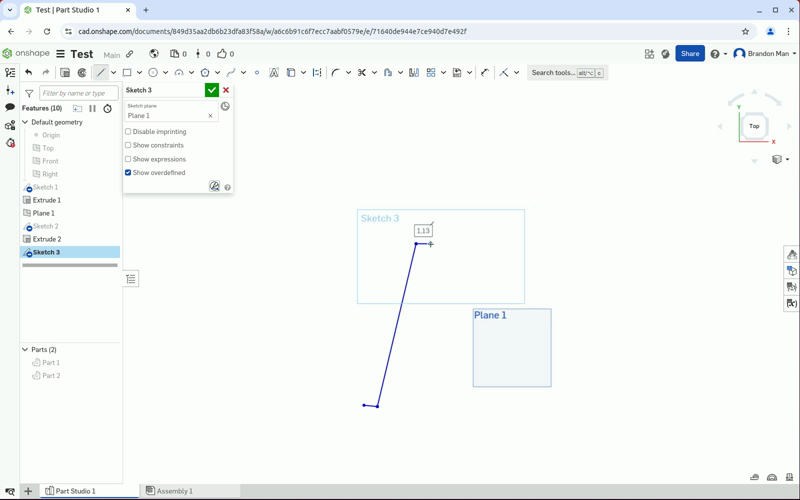
scroll(-6)
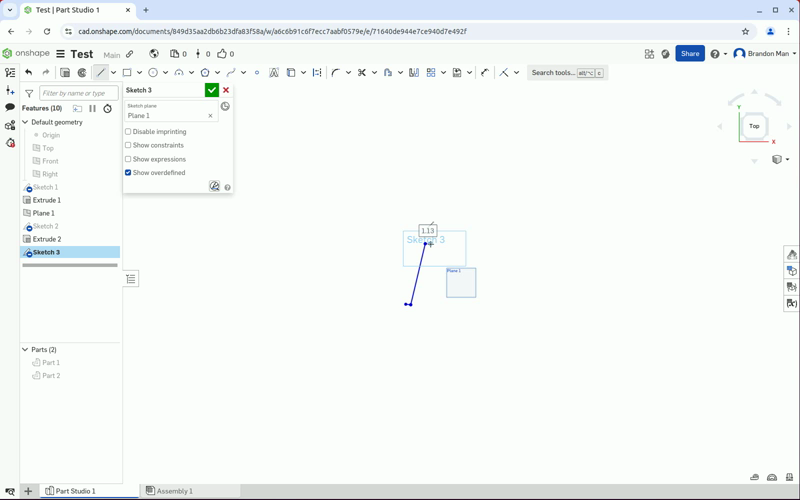
key_up(shift)
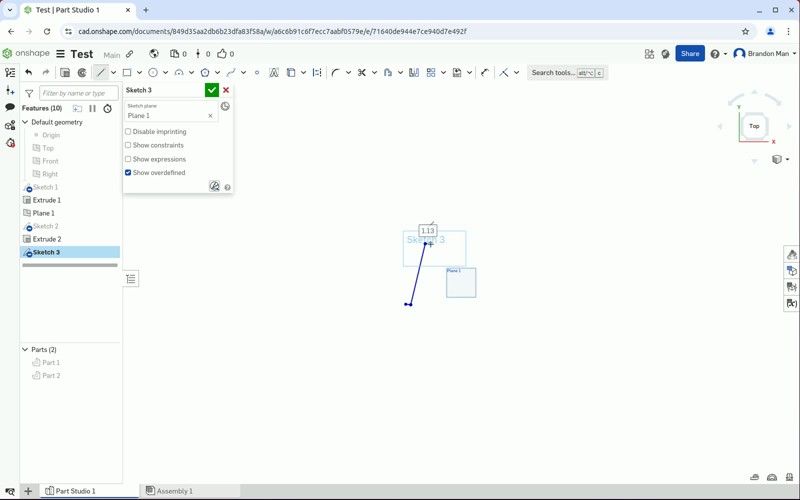
key_down(shift)
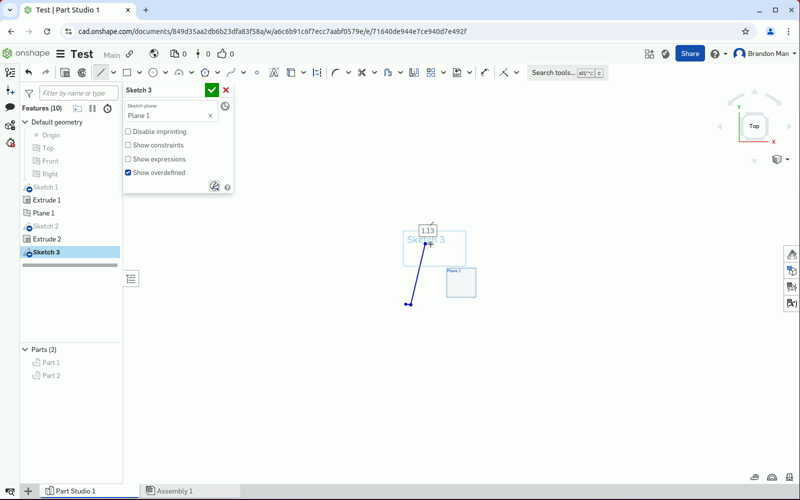
mouse_move(448, 301)
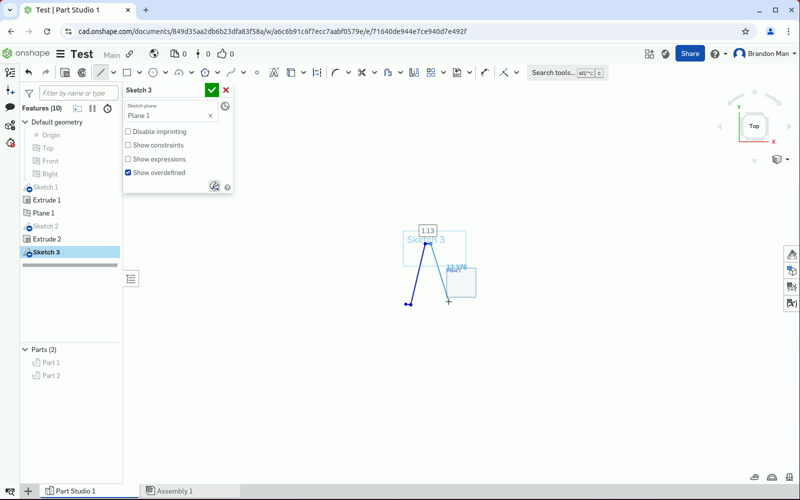
click(448, 301)
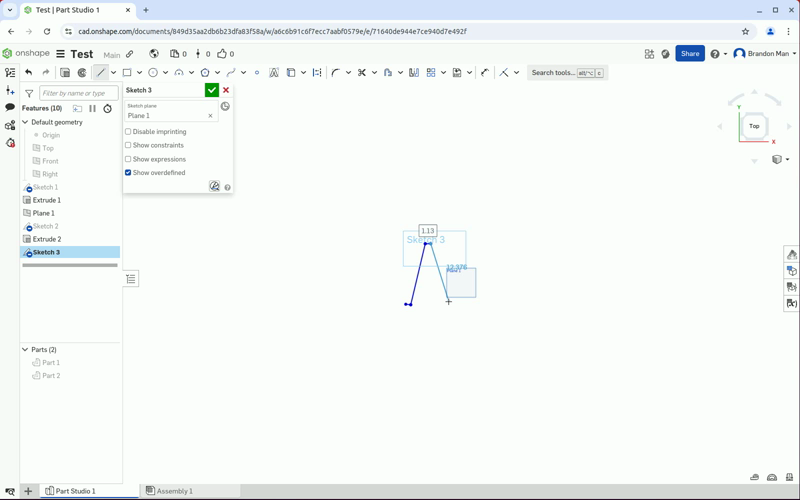
key_up(shift)
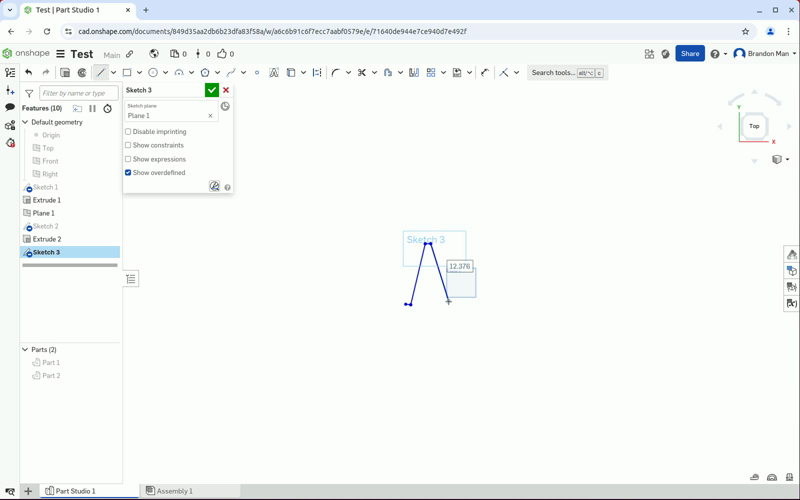
key_down(shift)
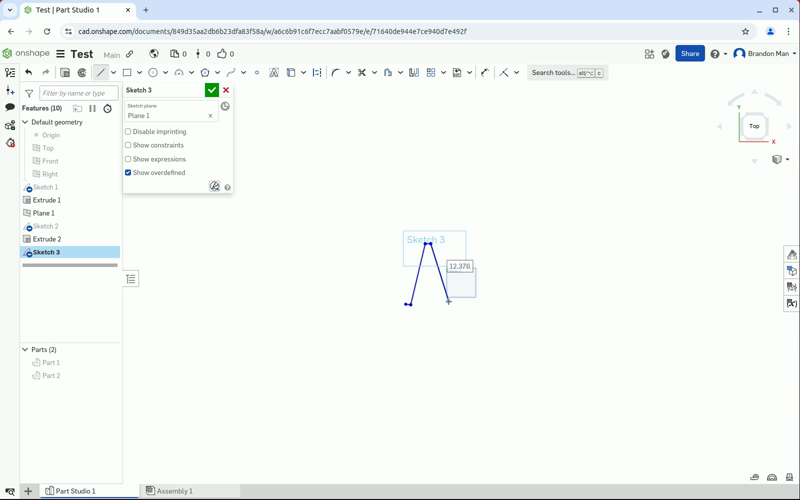
mouse_move(478, 301)
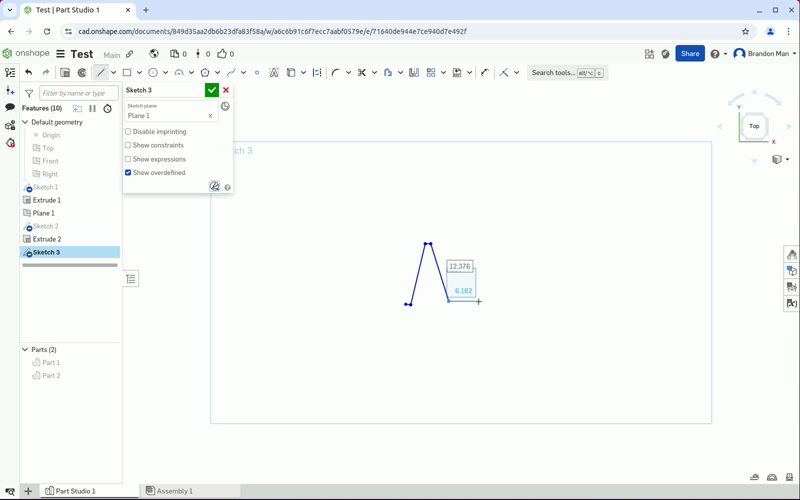
mouse_move(451, 301)
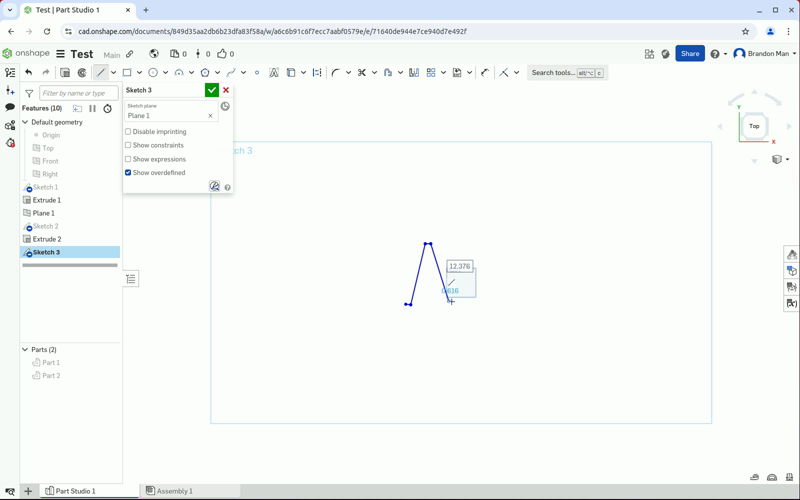
scroll(6)
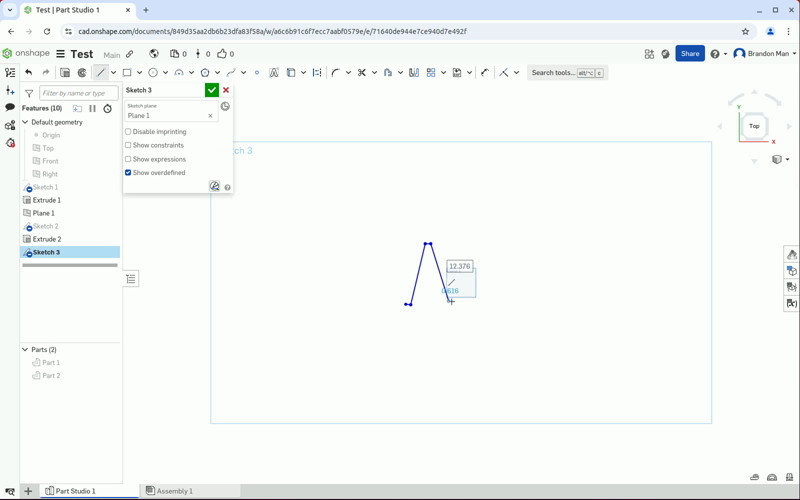
scroll(6)
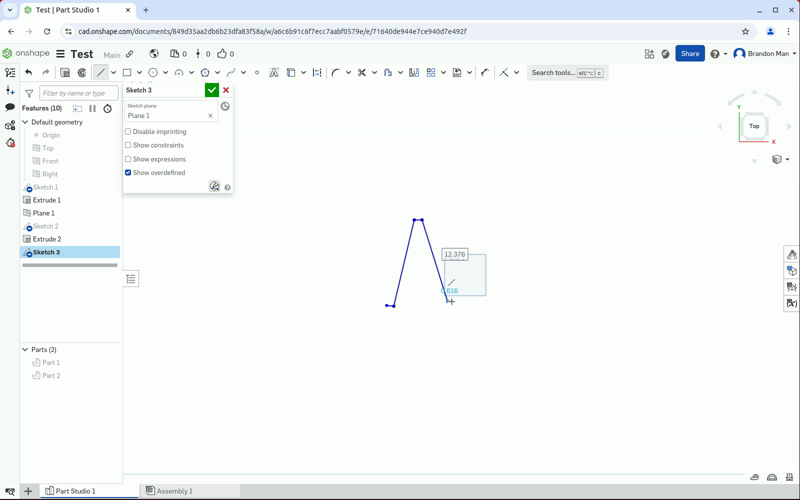
scroll(6)
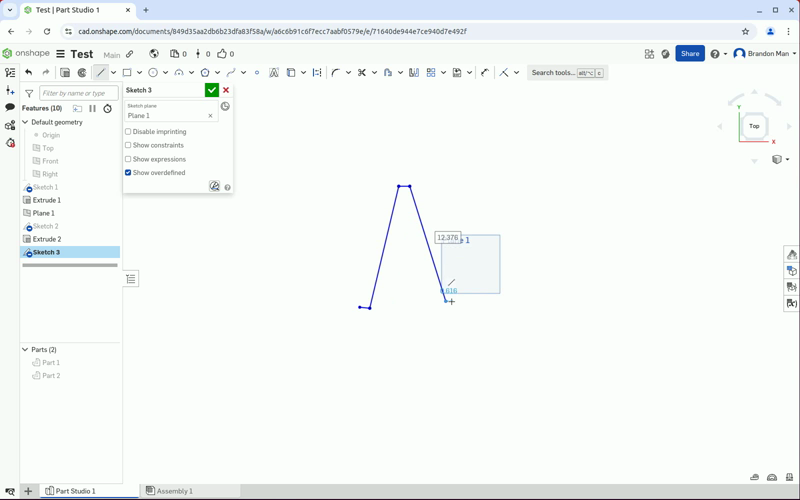
scroll(6)
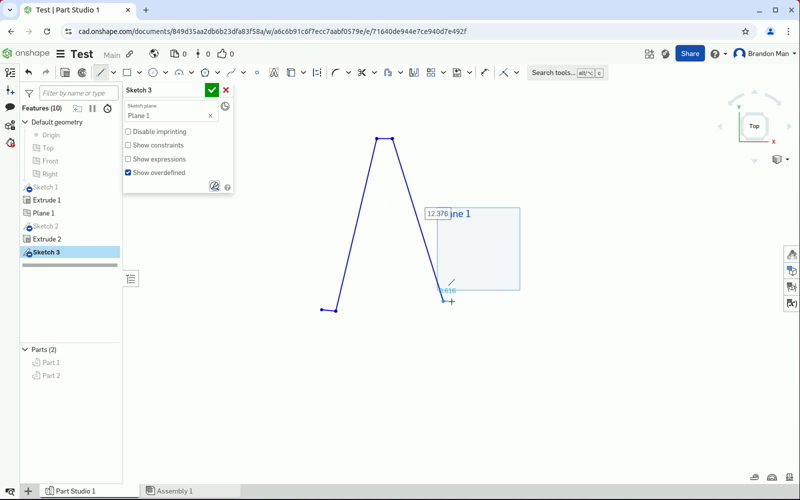
scroll(6)
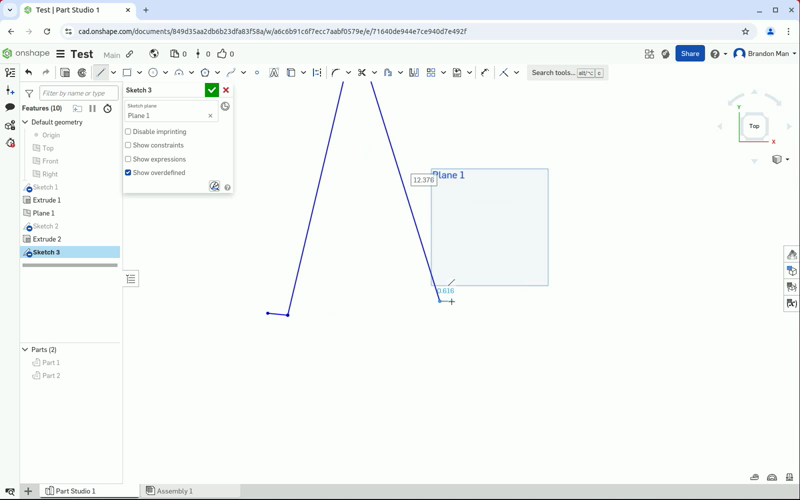
scroll(6)
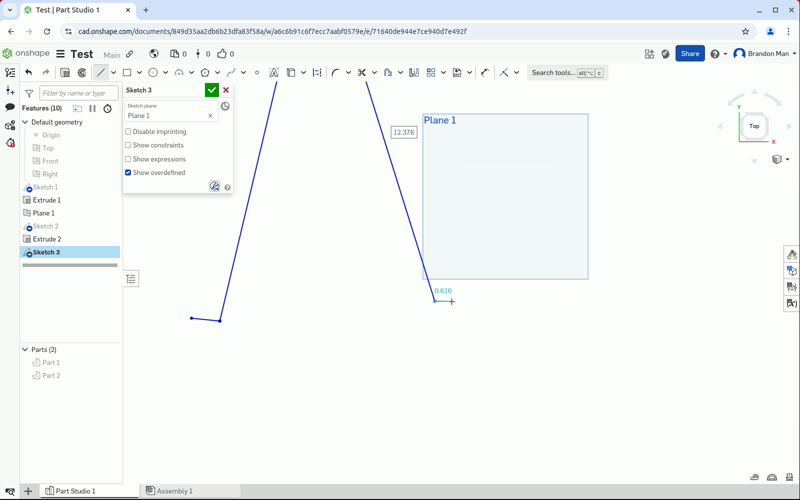
scroll(6)
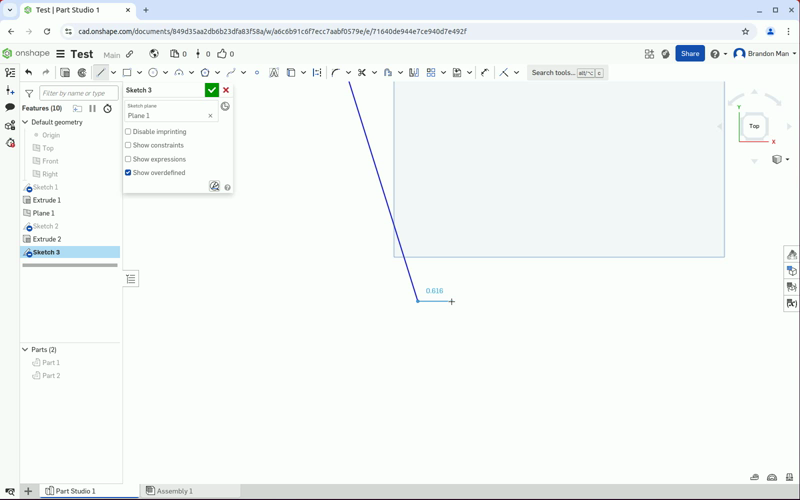
click(451, 301)
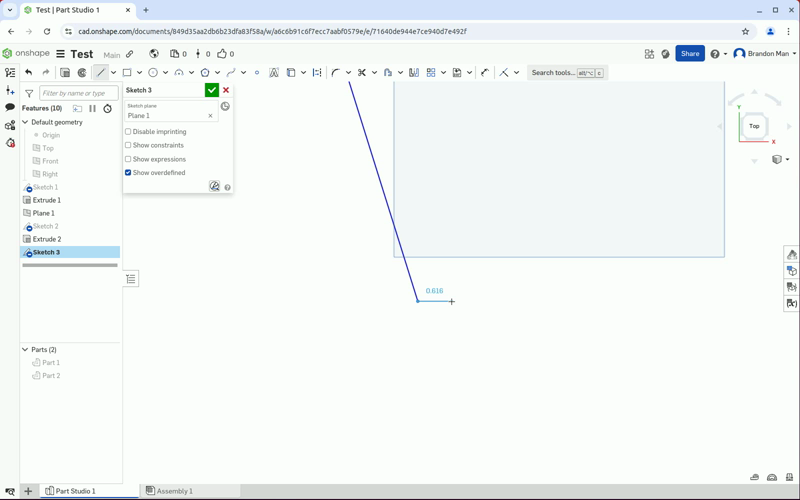
scroll(-6)
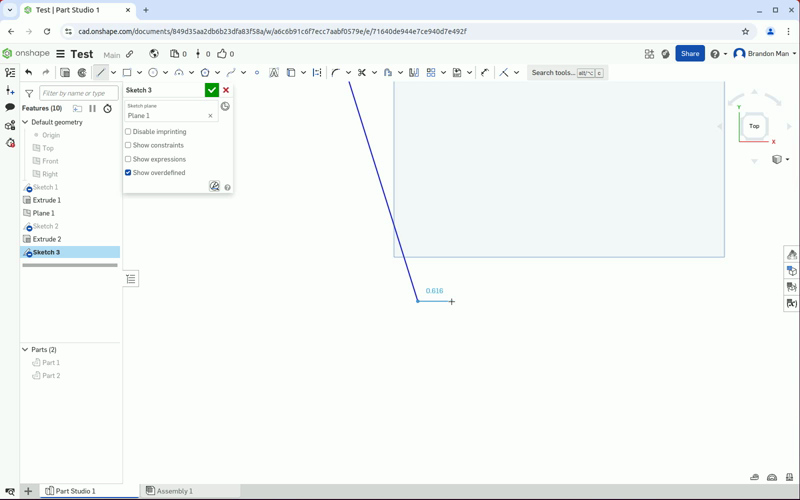
scroll(-6)
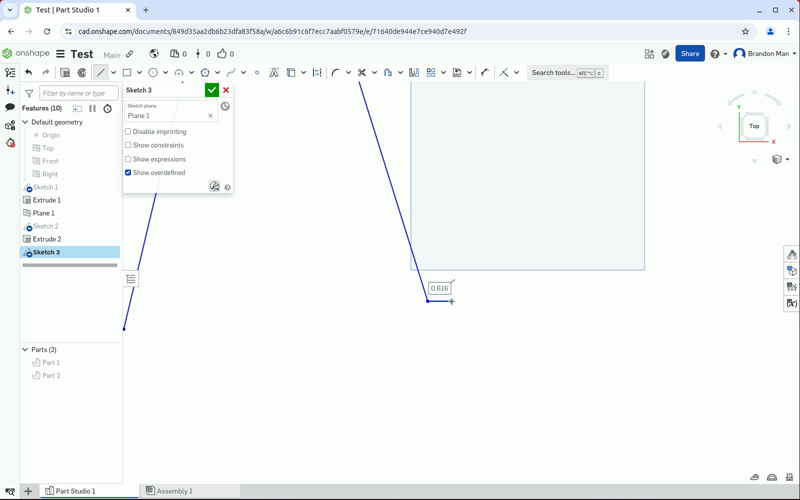
scroll(-6)
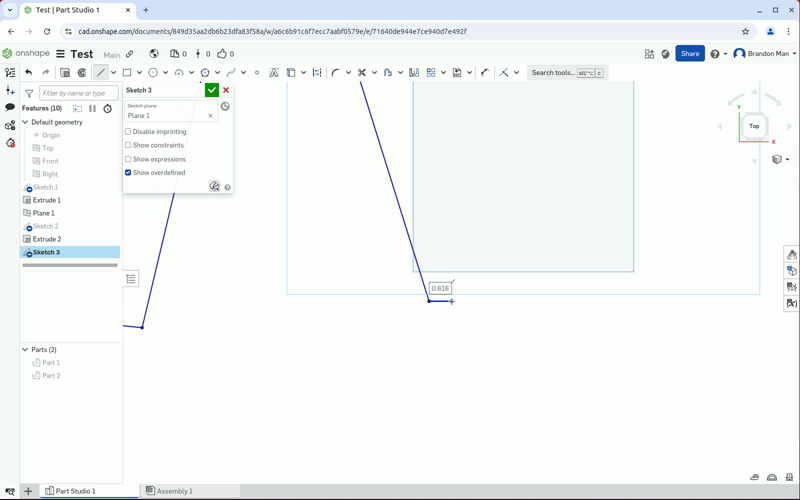
scroll(-6)
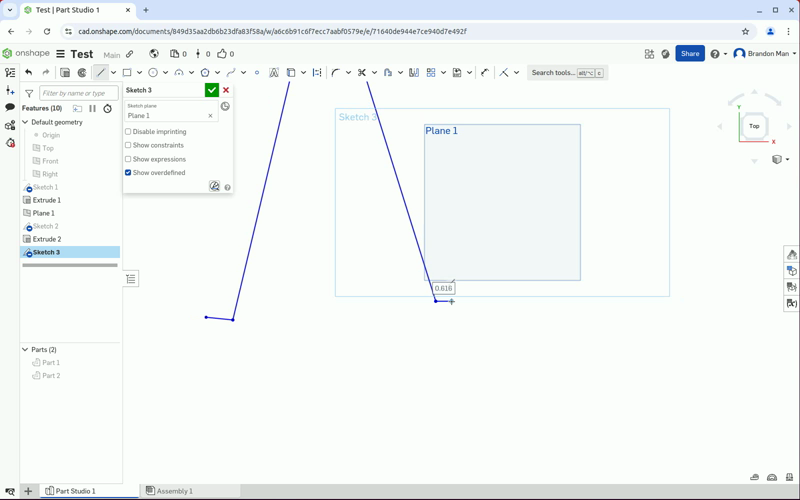
scroll(-6)
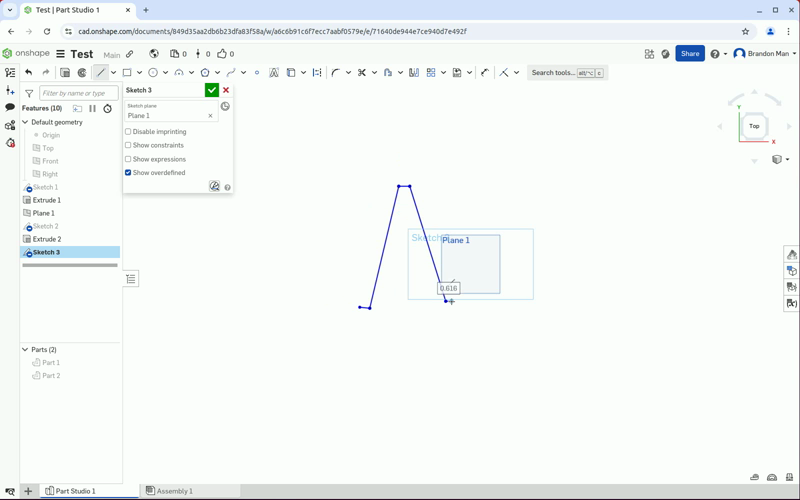
scroll(-6)
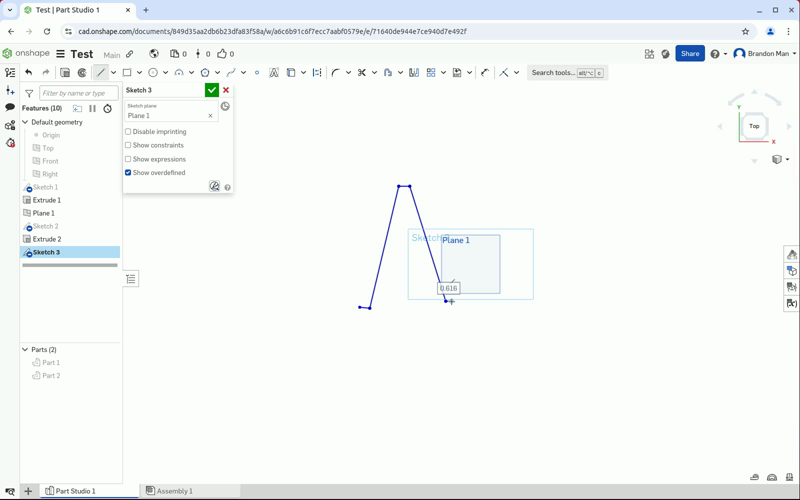
scroll(-6)
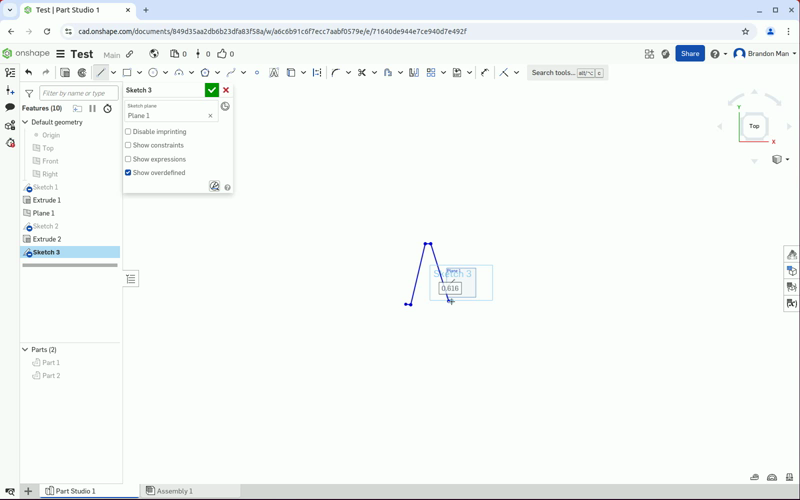
key_up(shift)
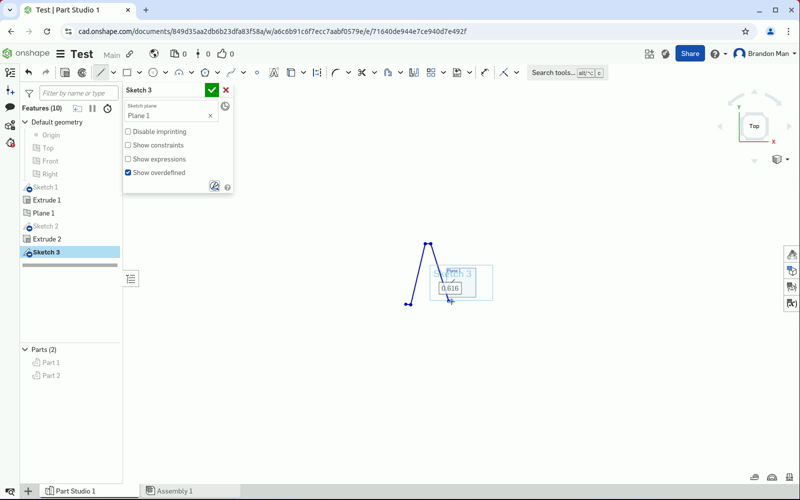
key_down(shift)
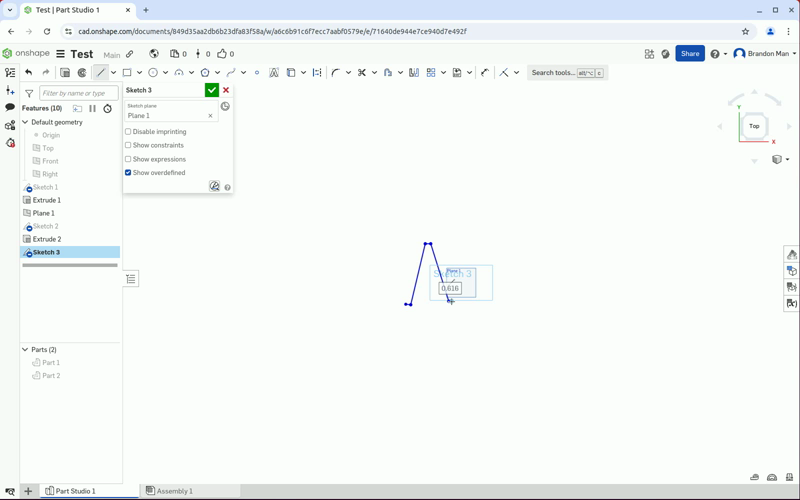
mouse_move(469, 243)
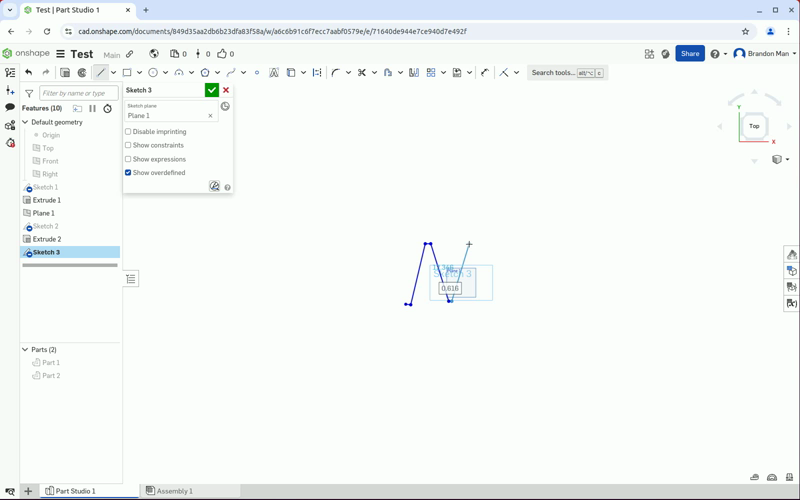
click(469, 243)
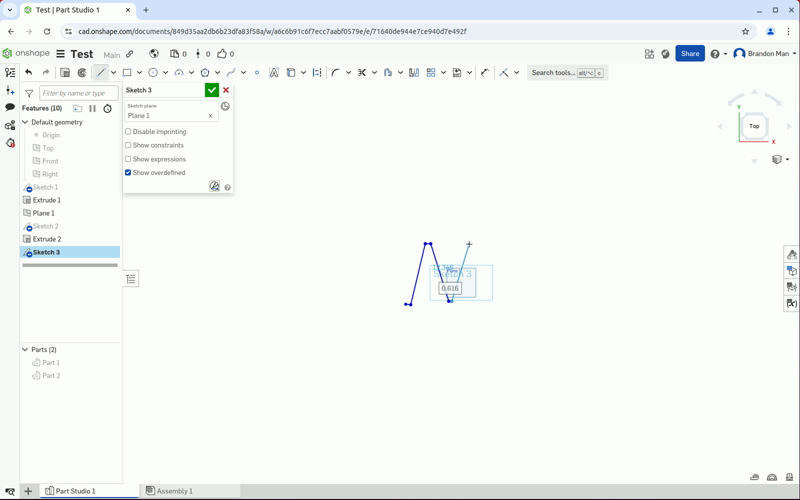
key_up(shift)
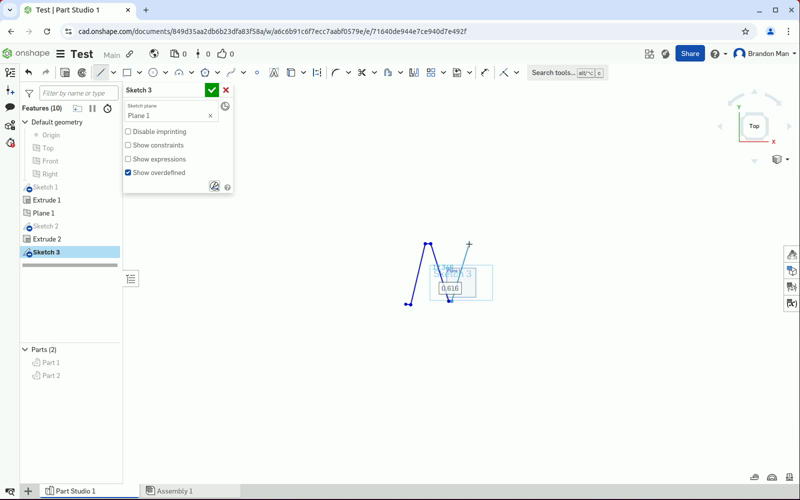
key_down(shift)
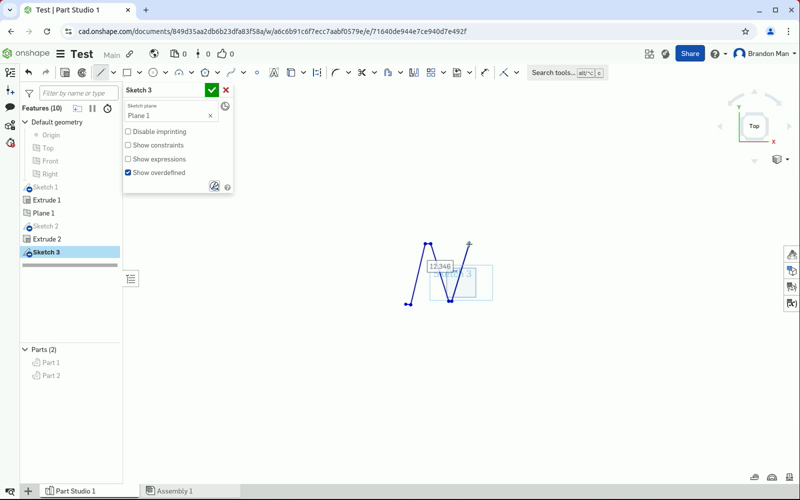
mouse_move(499, 243)
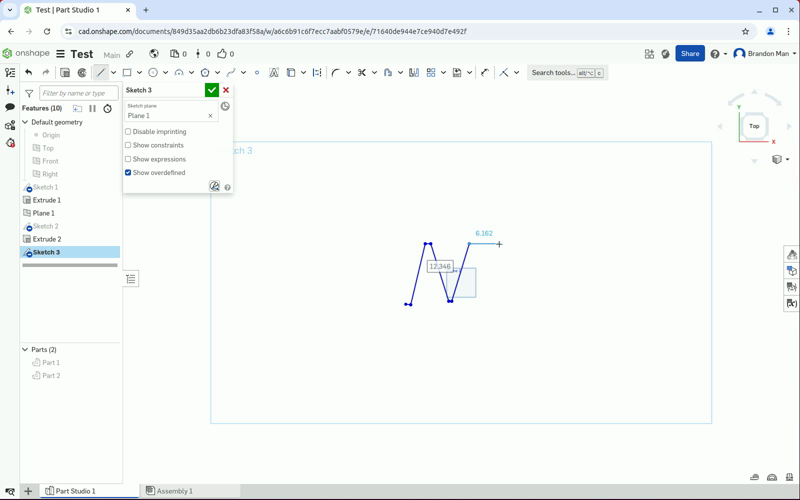
mouse_move(463, 243)
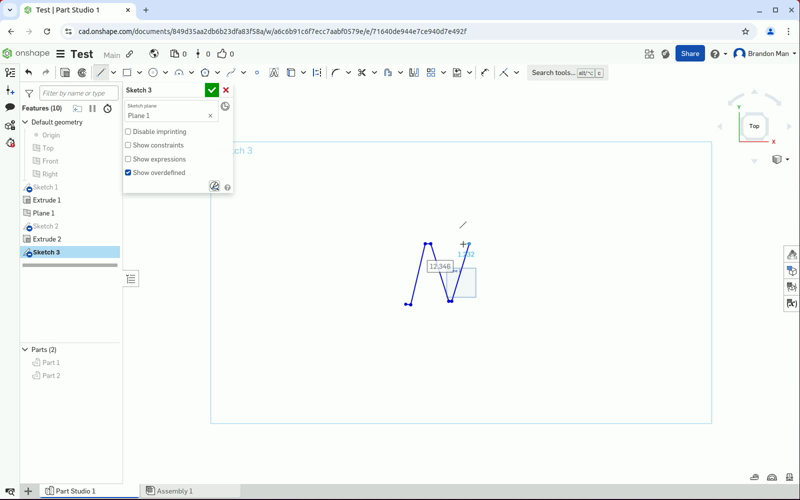
scroll(6)
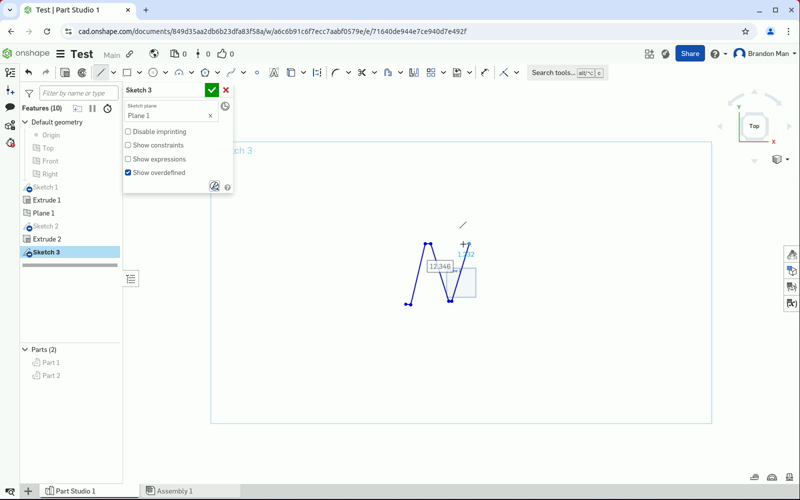
scroll(6)
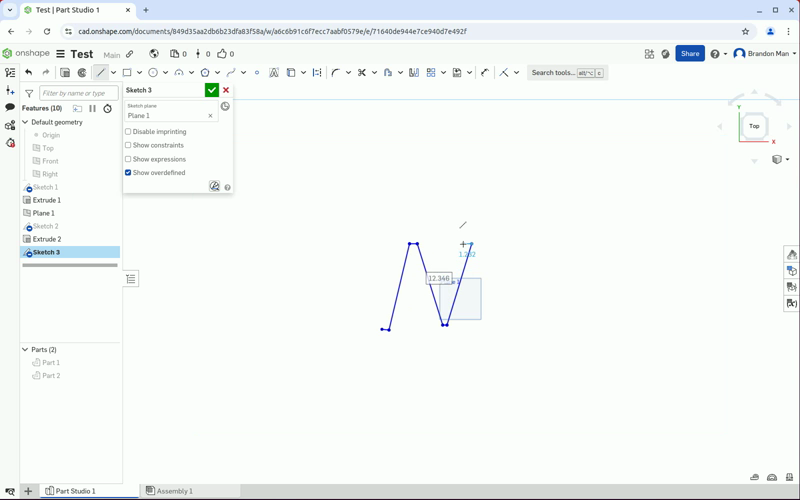
scroll(6)
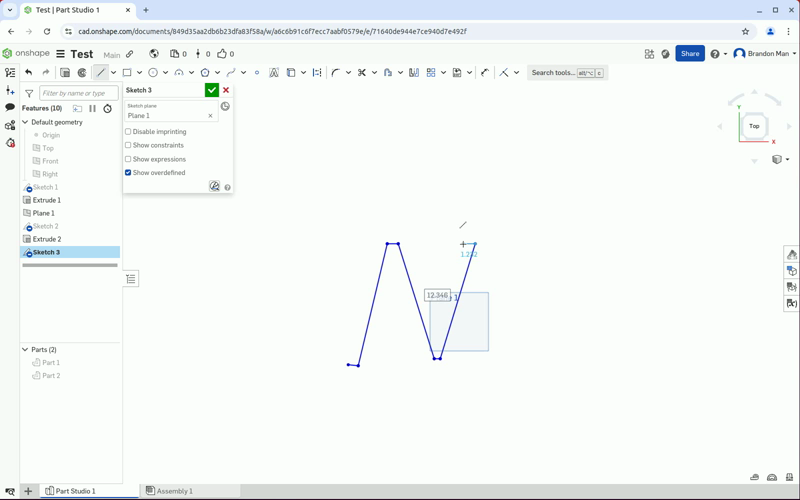
scroll(6)
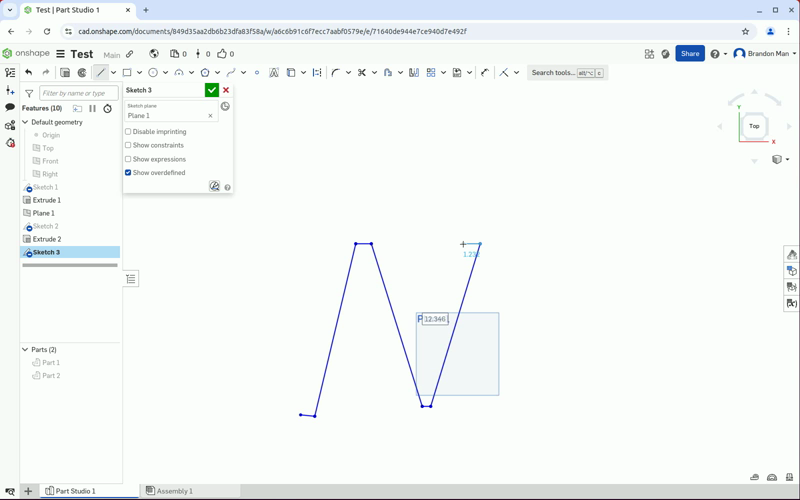
scroll(6)
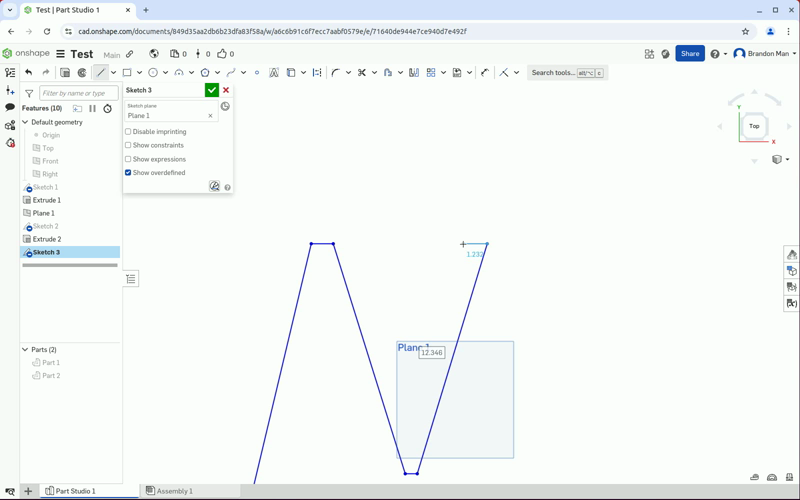
scroll(6)
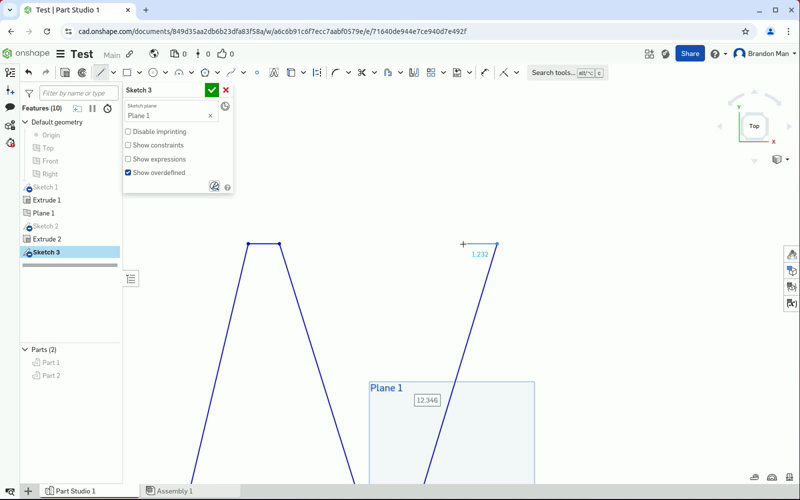
scroll(6)
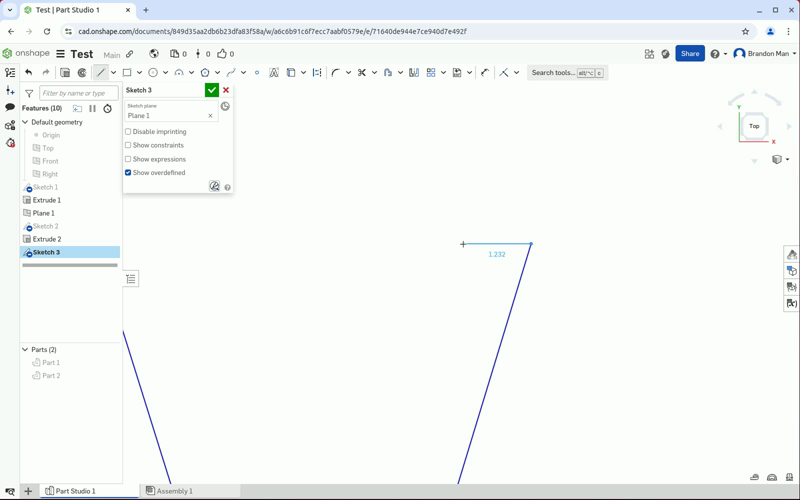
click(463, 243)
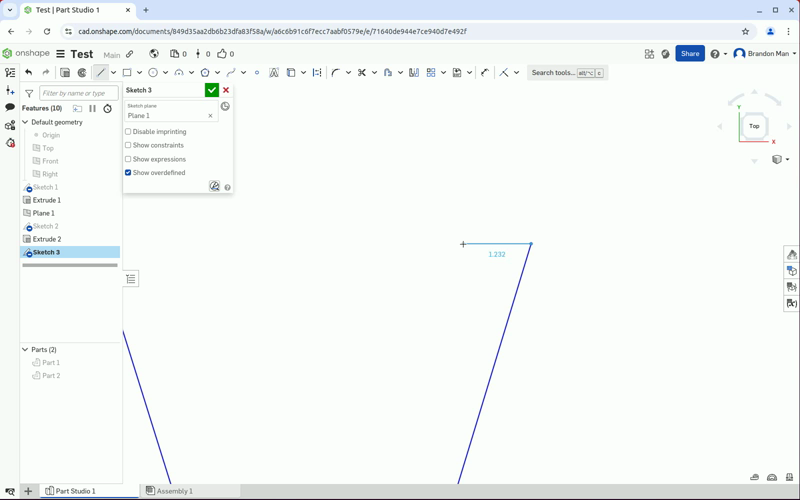
scroll(-6)
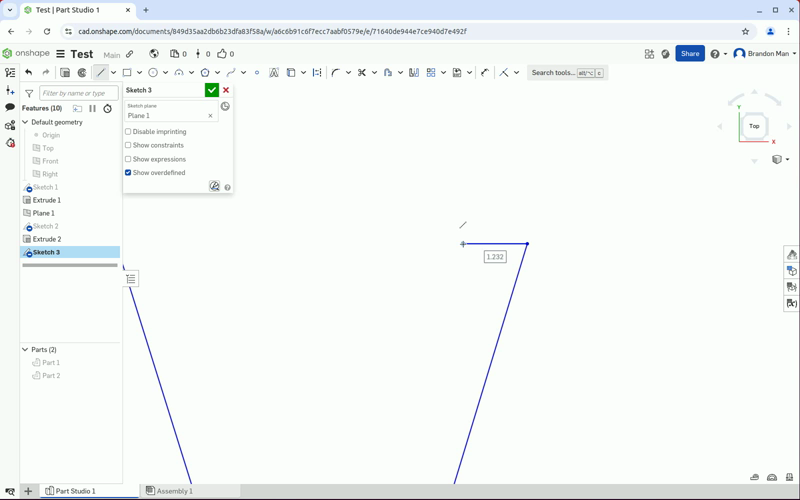
scroll(-6)
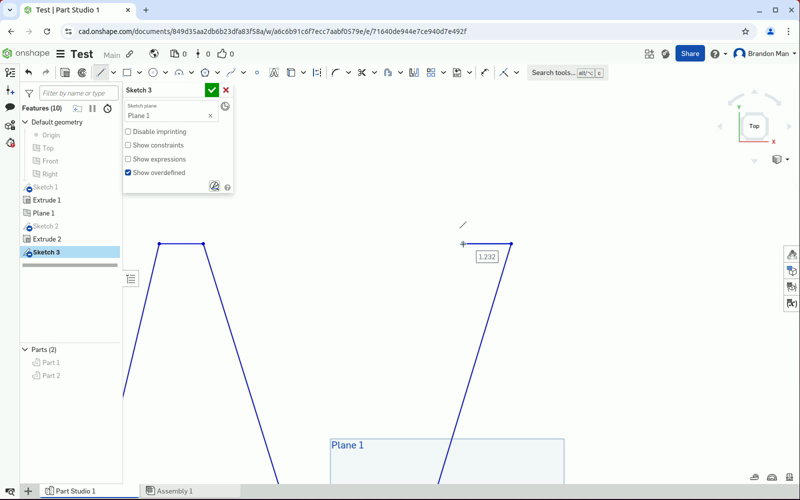
scroll(-6)
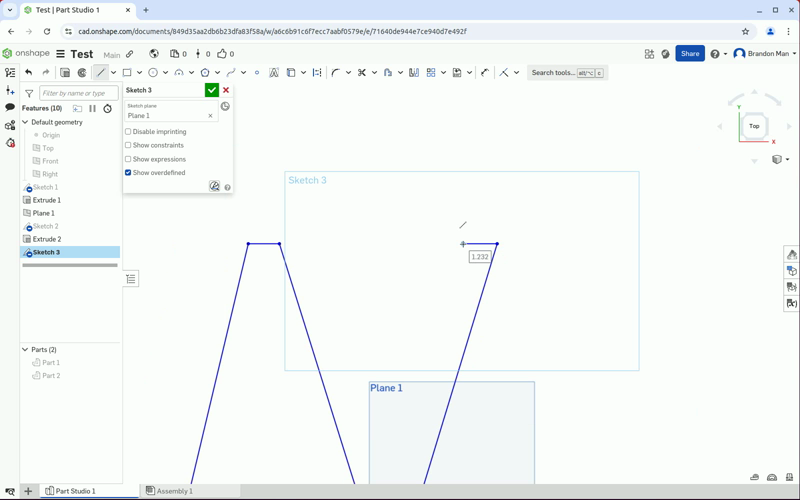
scroll(-6)
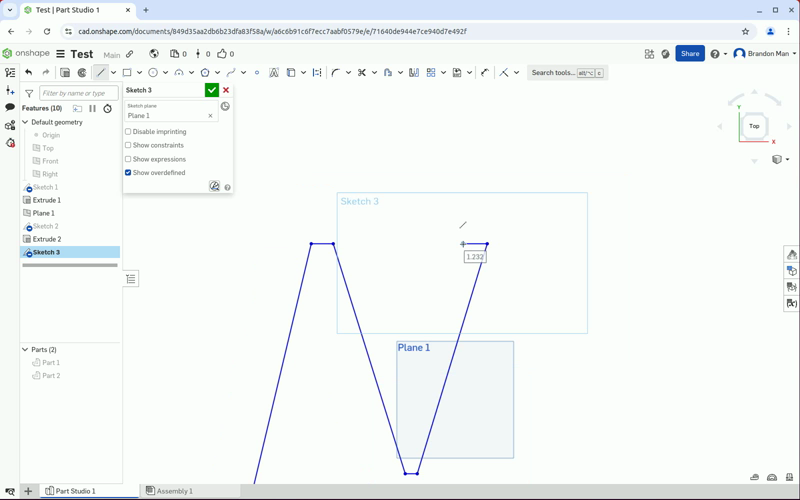
scroll(-6)
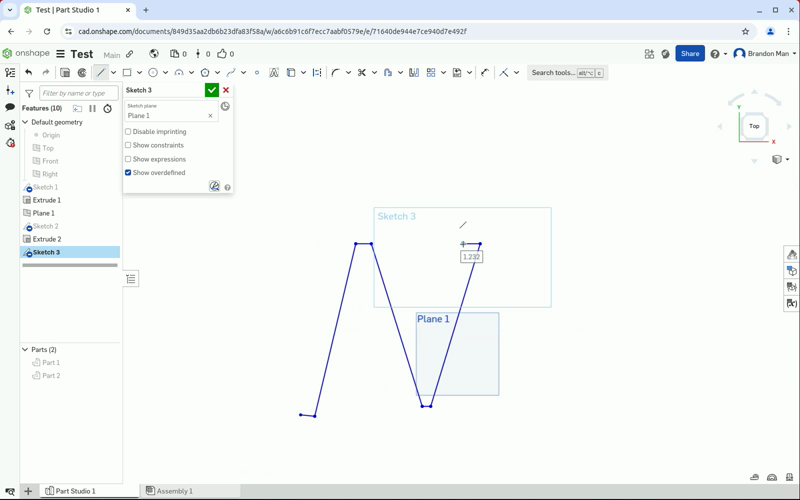
scroll(-6)
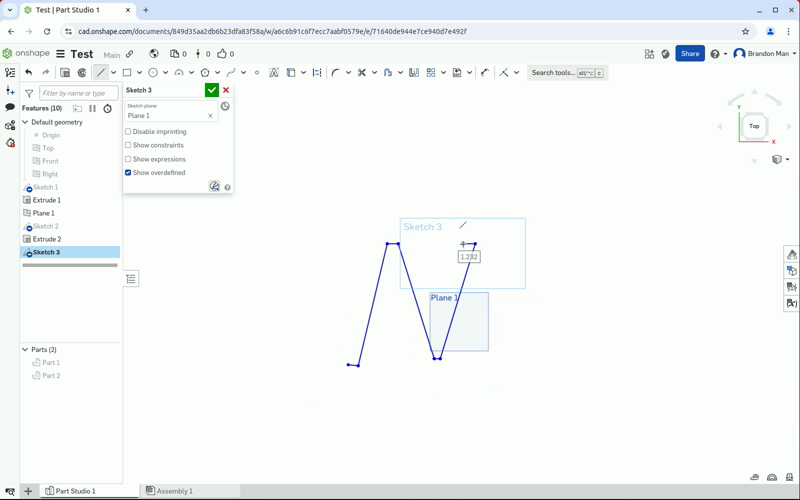
scroll(-6)
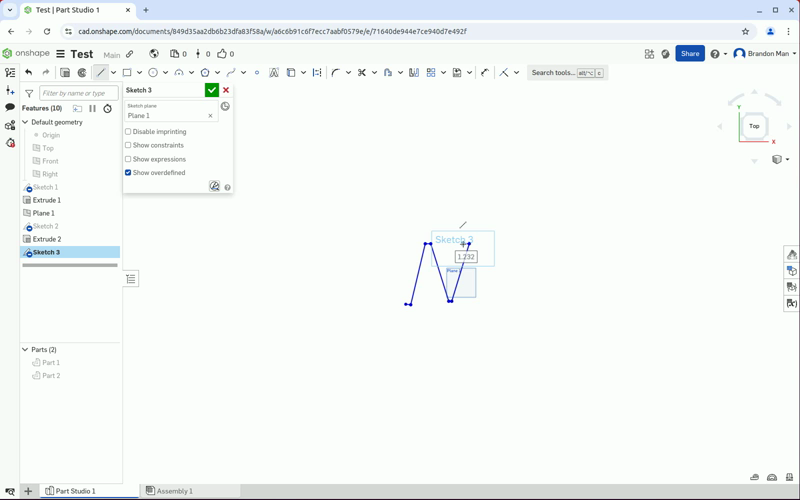
key_up(shift)
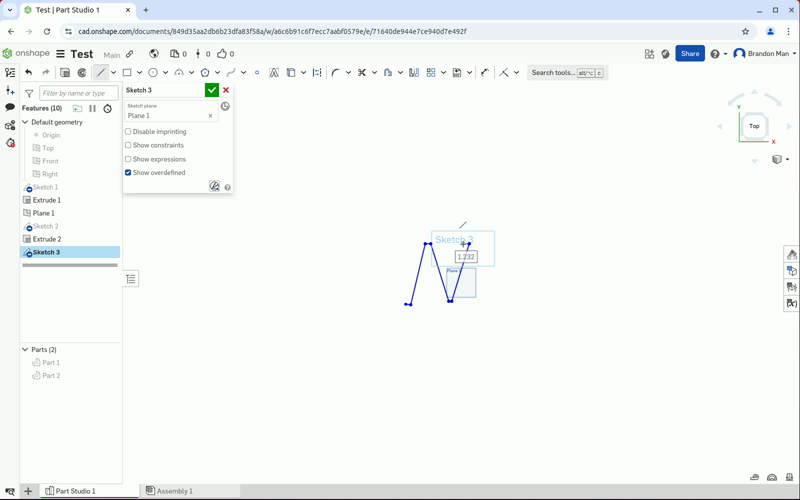
key_down(shift)
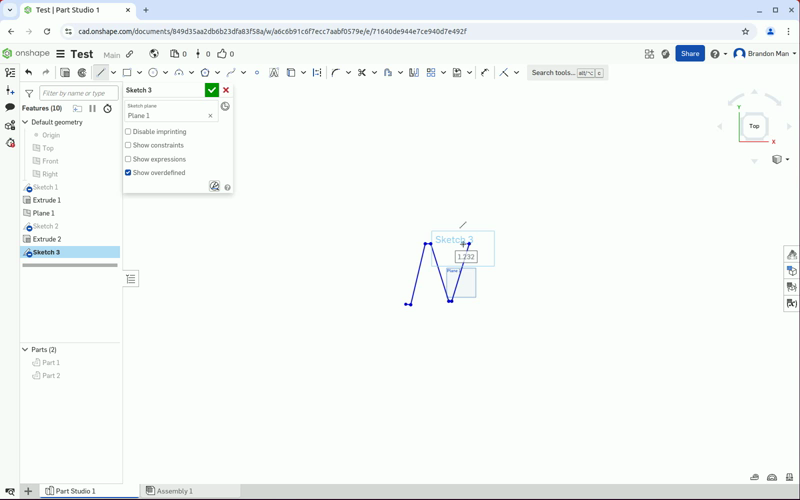
mouse_move(493, 243)
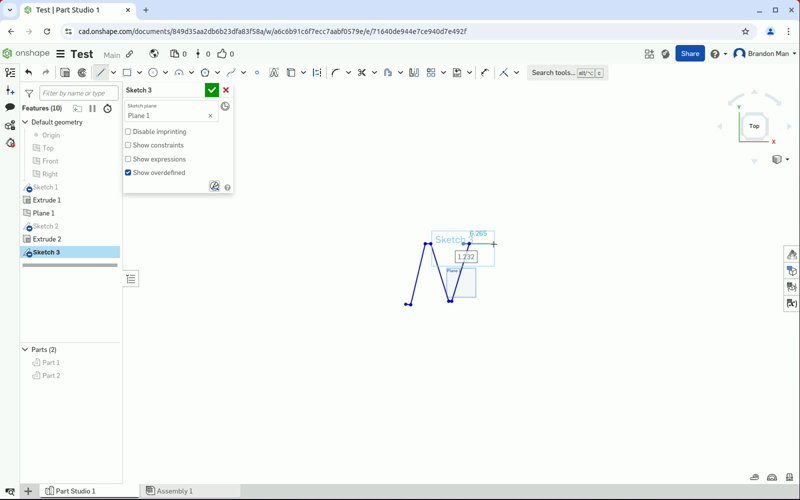
mouse_move(450, 282)
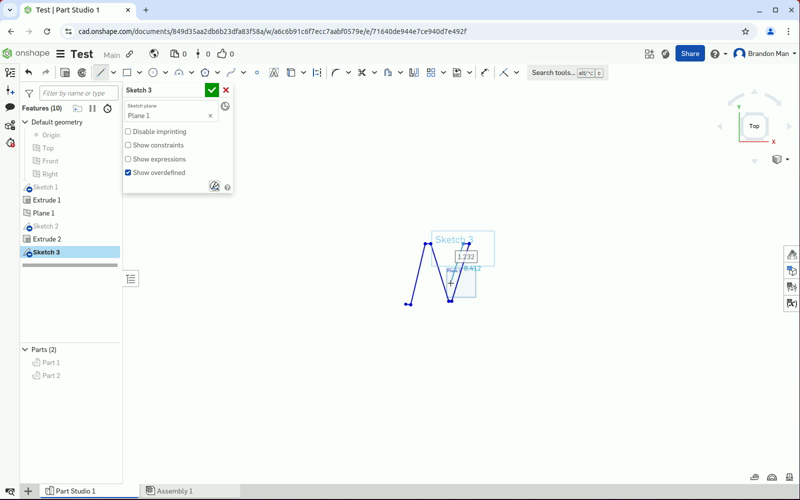
click(450, 282)
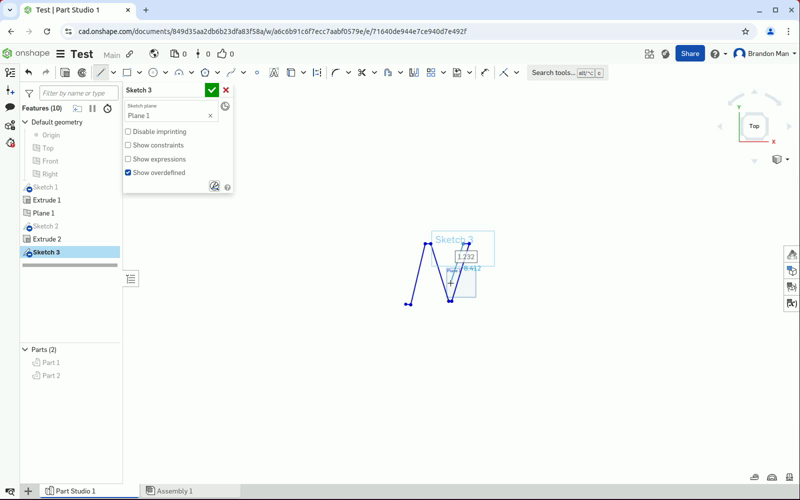
key_up(shift)
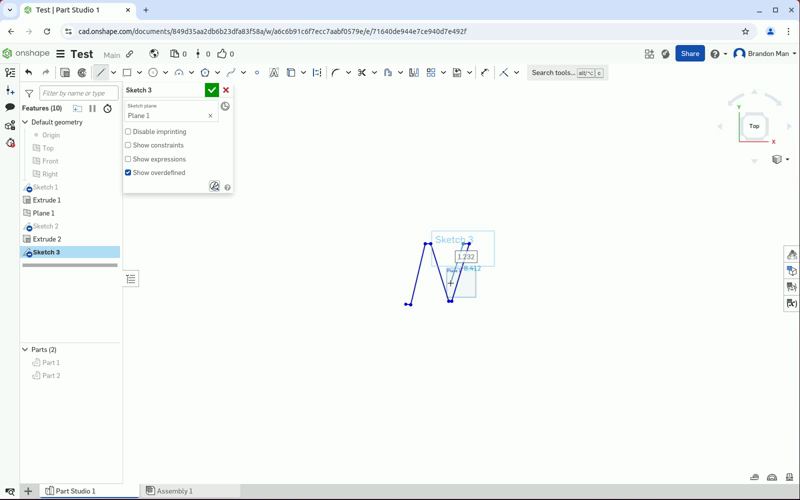
key_down(shift)
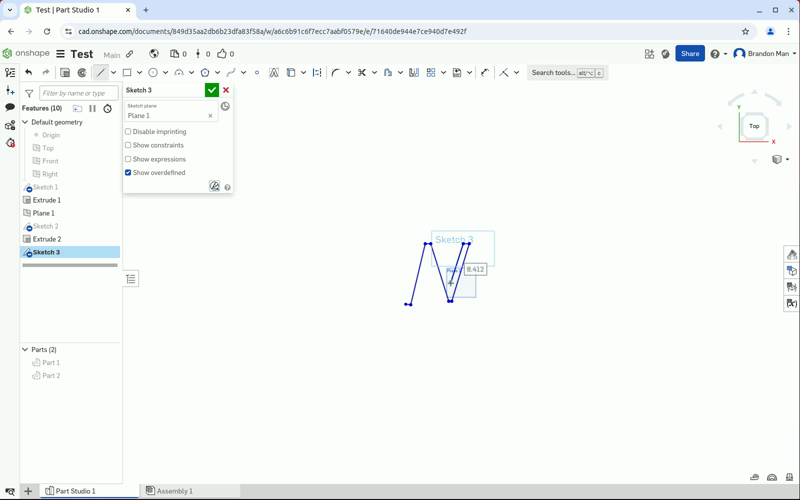
mouse_move(480, 282)
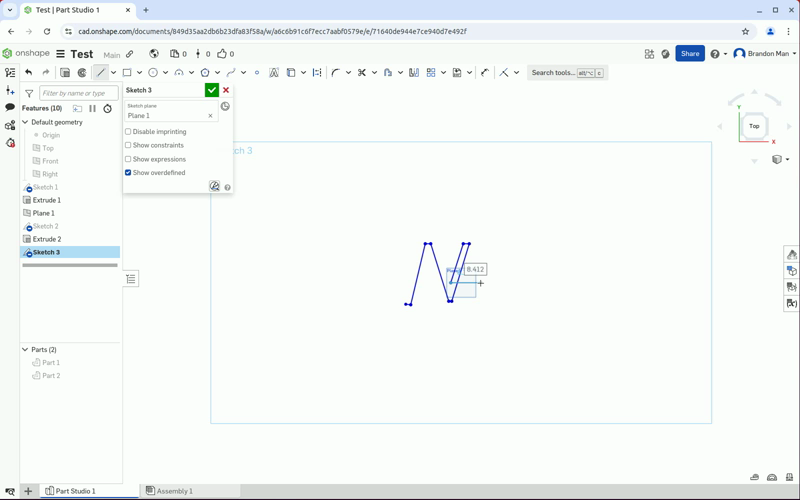
mouse_move(437, 237)
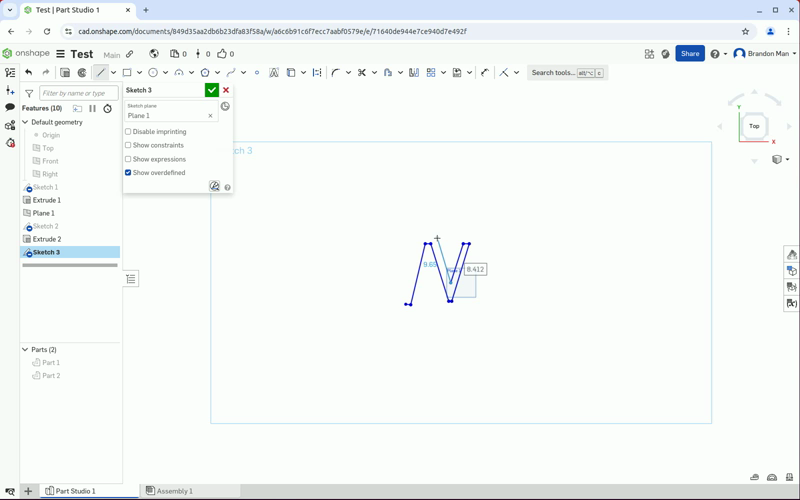
click(437, 237)
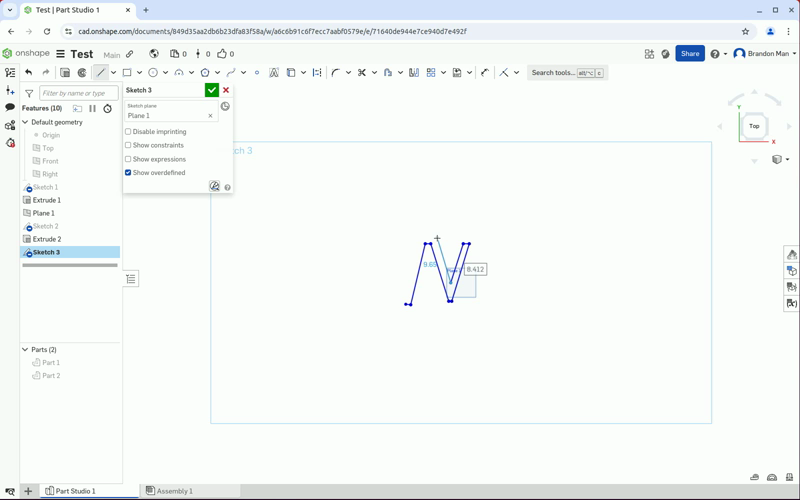
key_up(shift)
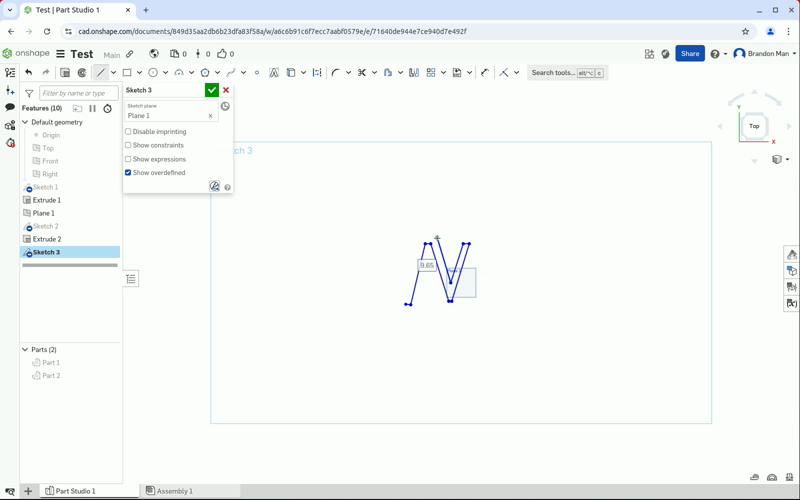
key_down(shift)
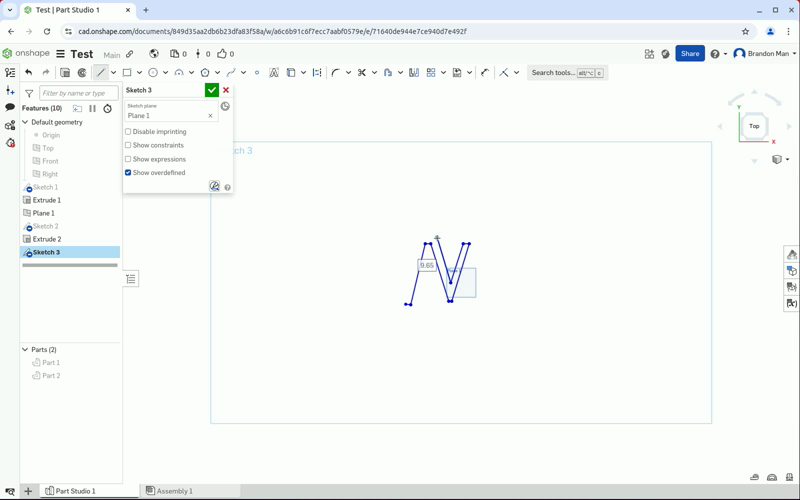
mouse_move(467, 237)
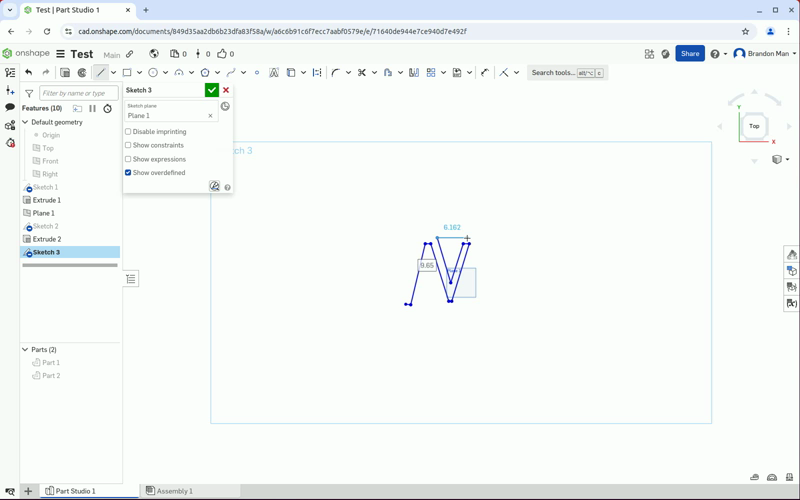
mouse_move(419, 237)
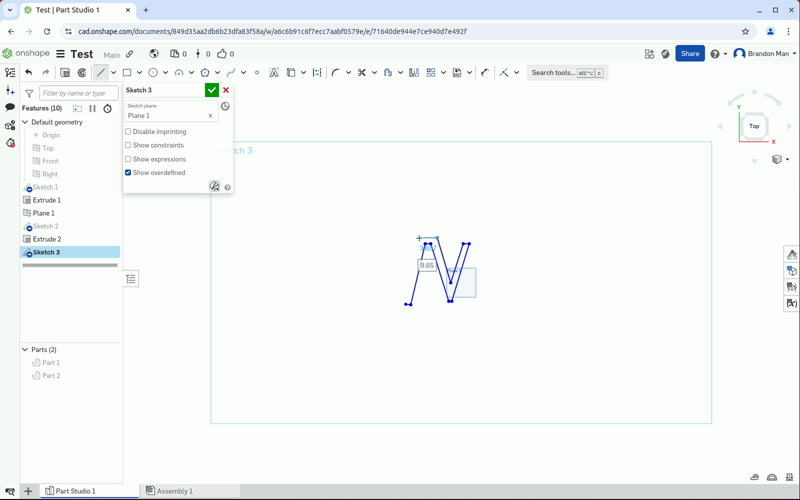
click(419, 237)
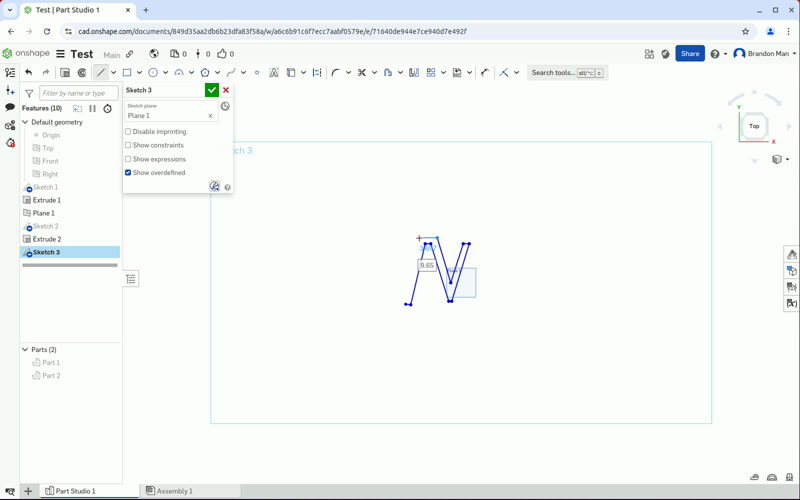
key_up(shift)
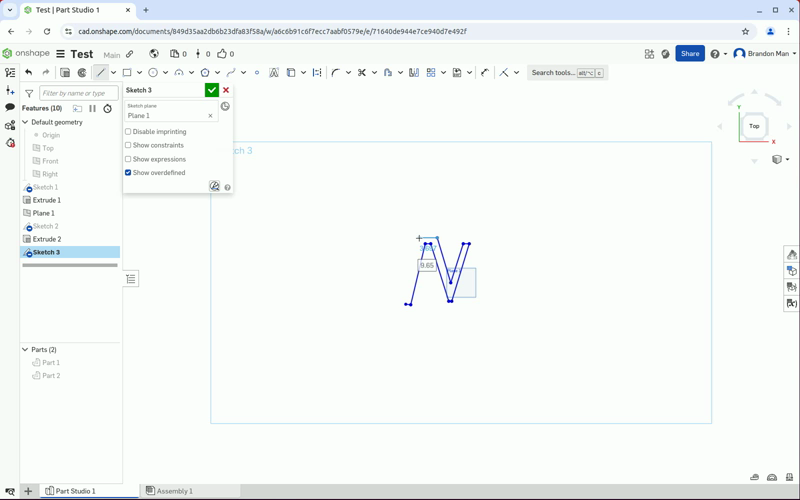
key_down(shift)
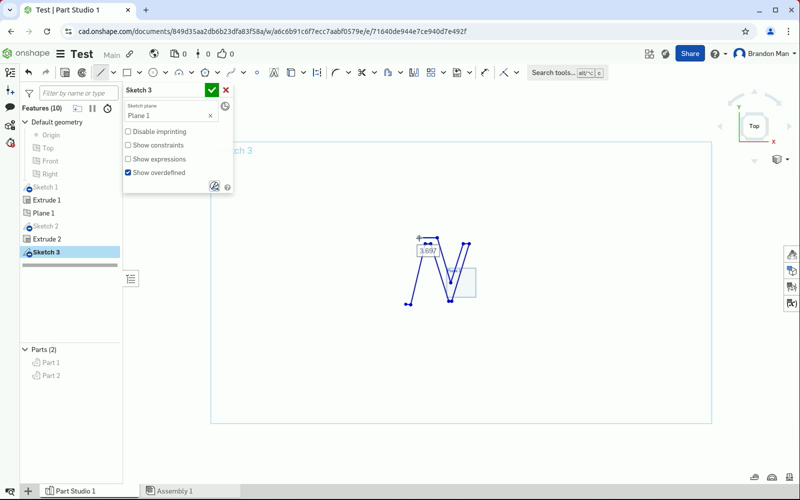
mouse_move(405, 304)
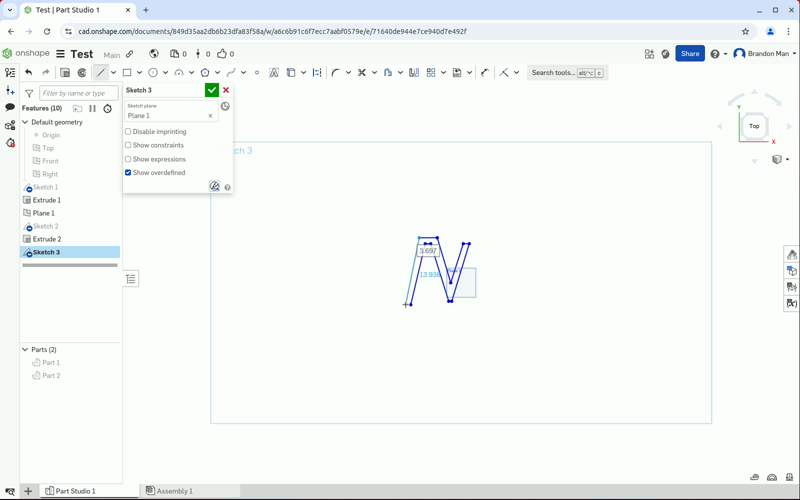
key_up(shift)
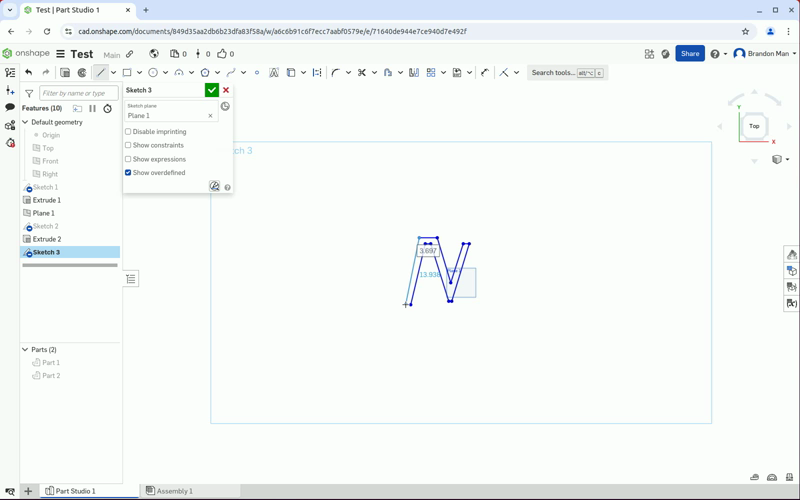
click(405, 304)
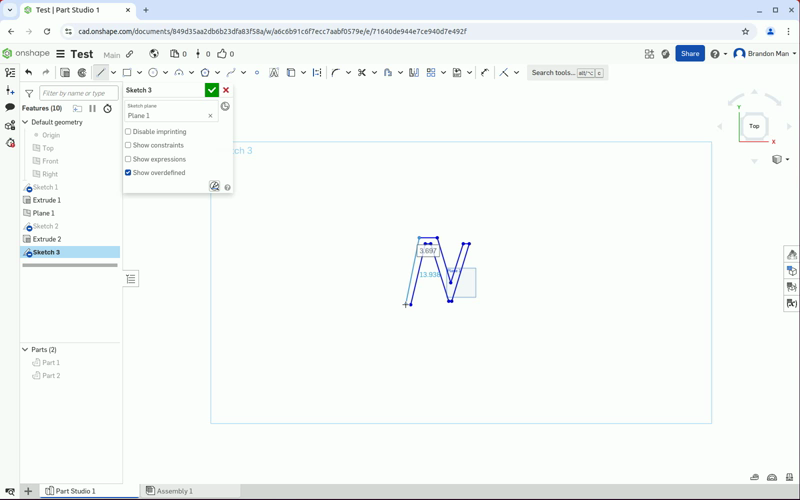
key(esc)
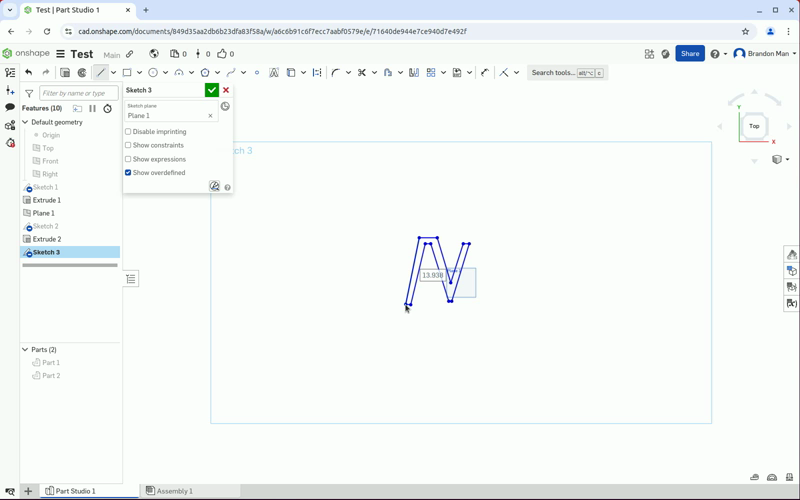
mouse_move(419, 242)
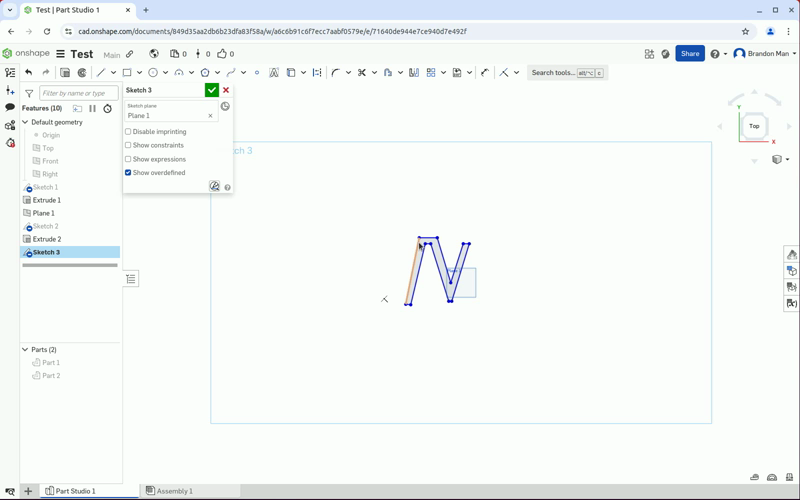
scroll(6)
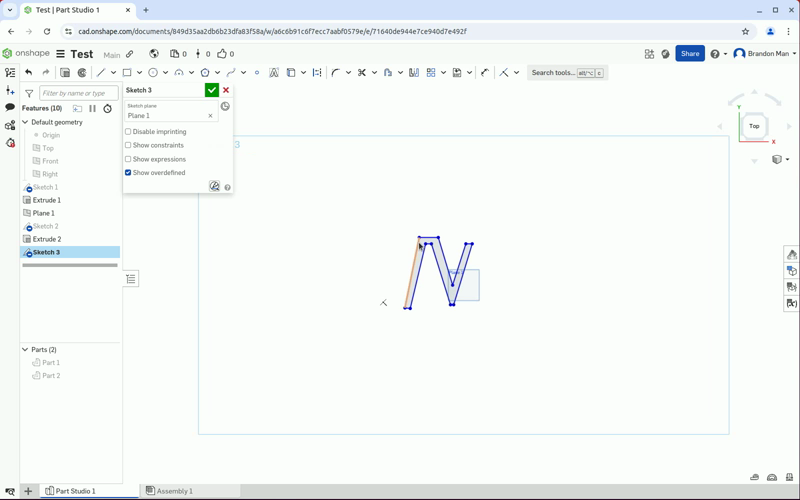
scroll(6)
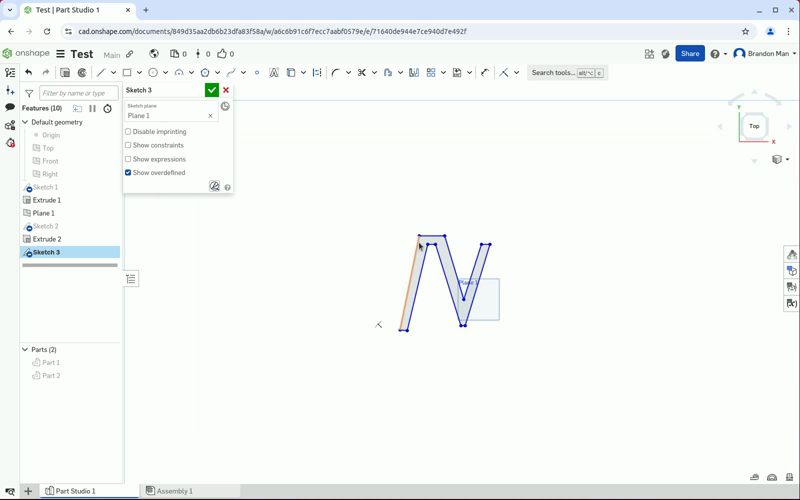
scroll(6)
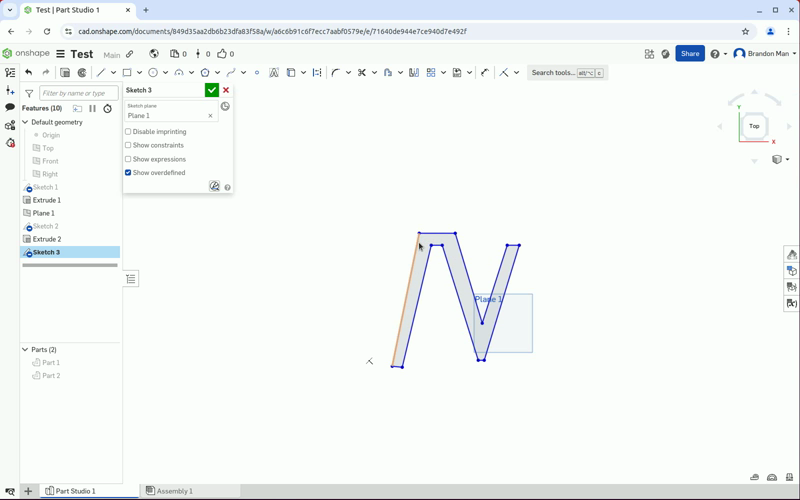
scroll(6)
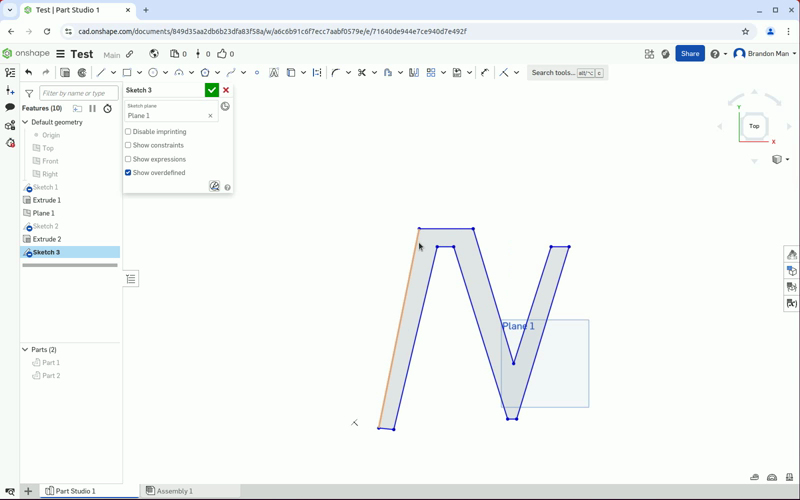
scroll(6)
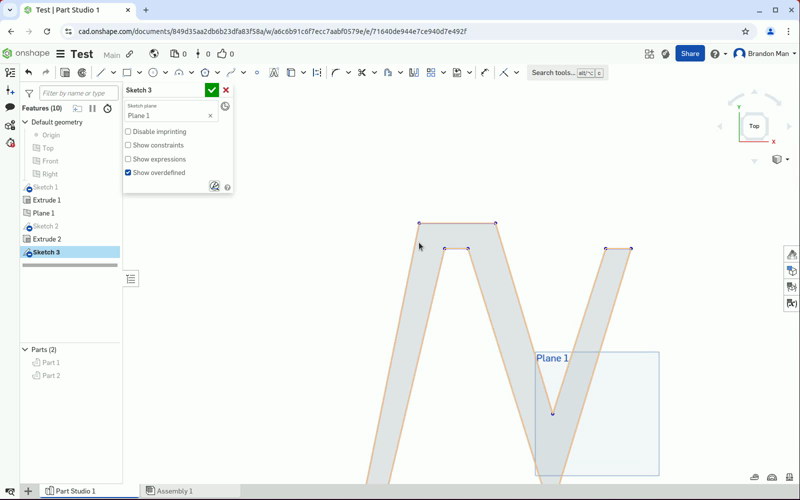
scroll(6)
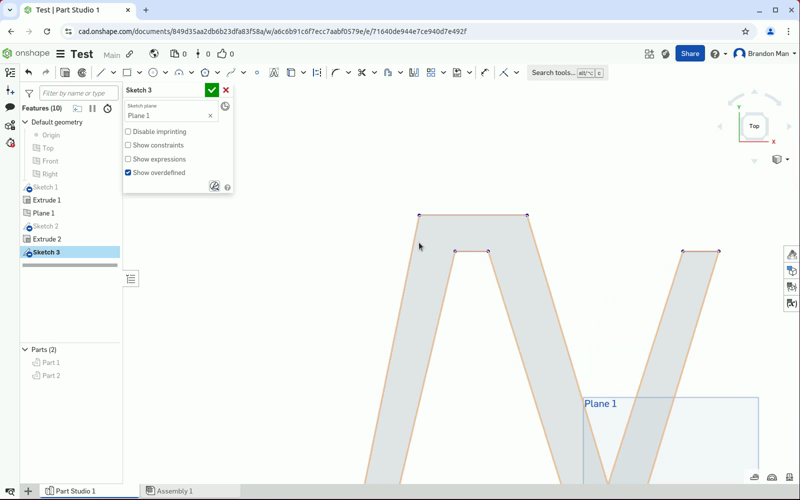
scroll(6)
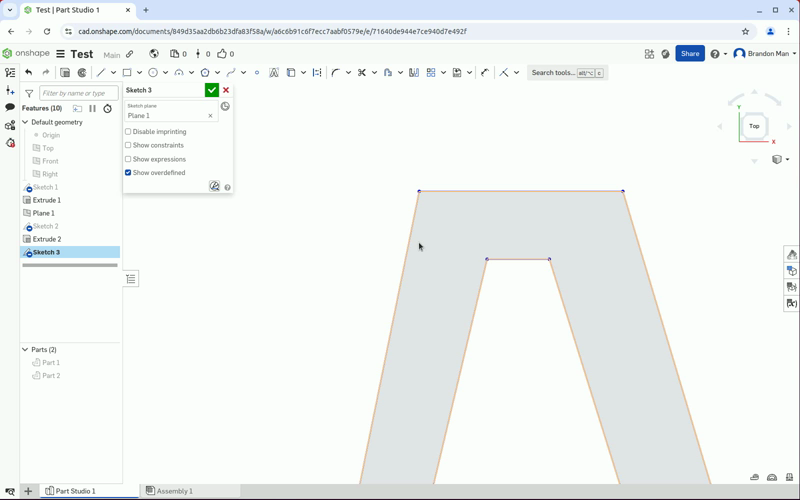
click(419, 242)
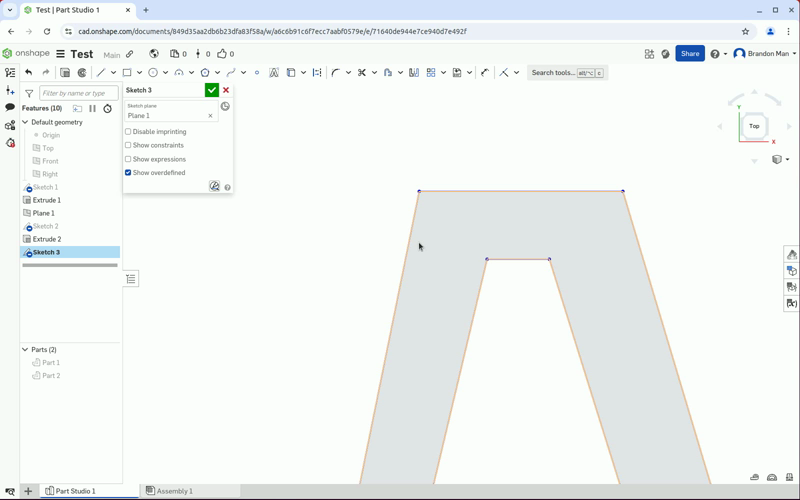
scroll(-6)
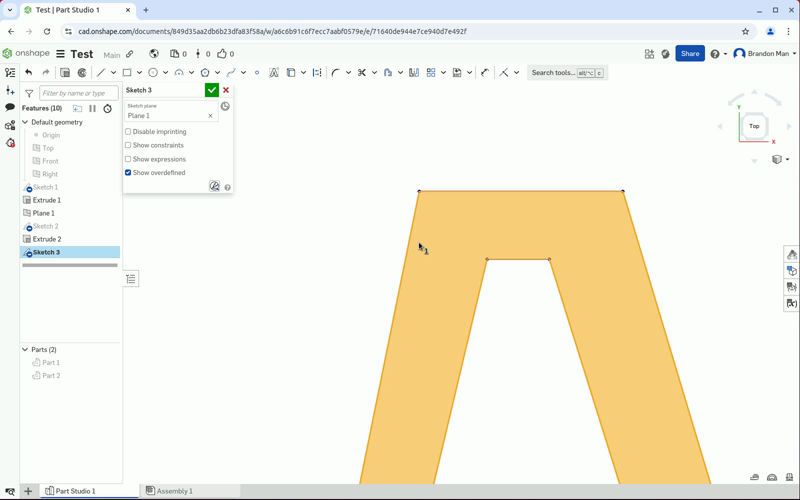
scroll(-6)
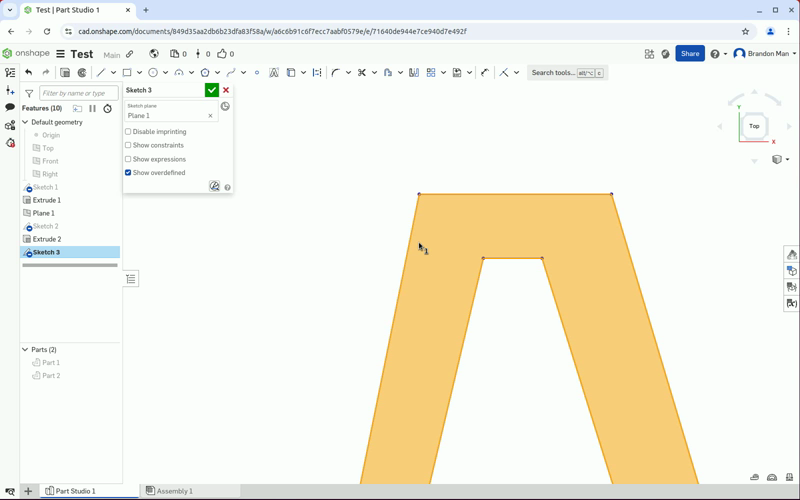
scroll(-6)
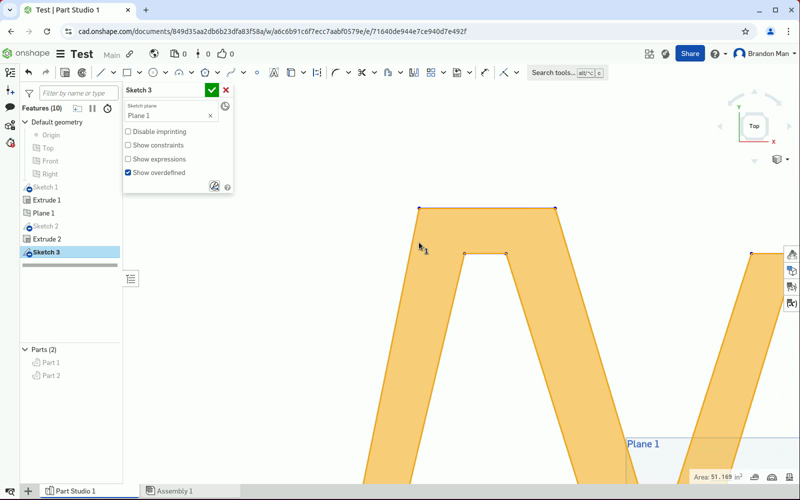
scroll(-6)
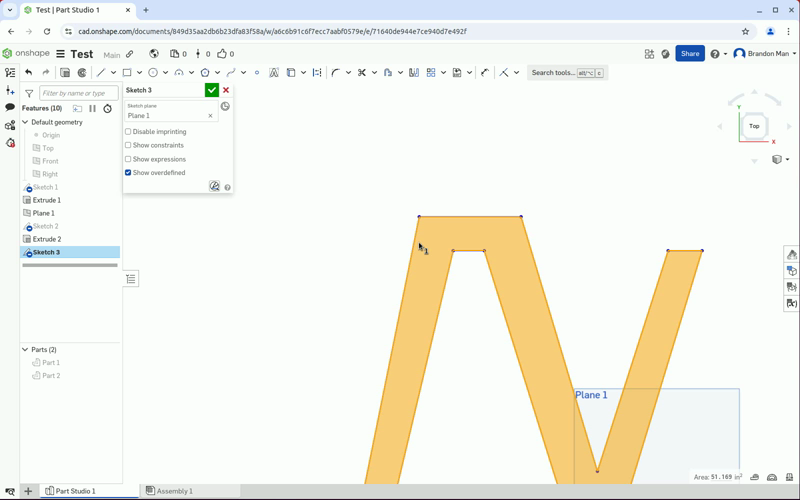
scroll(-6)
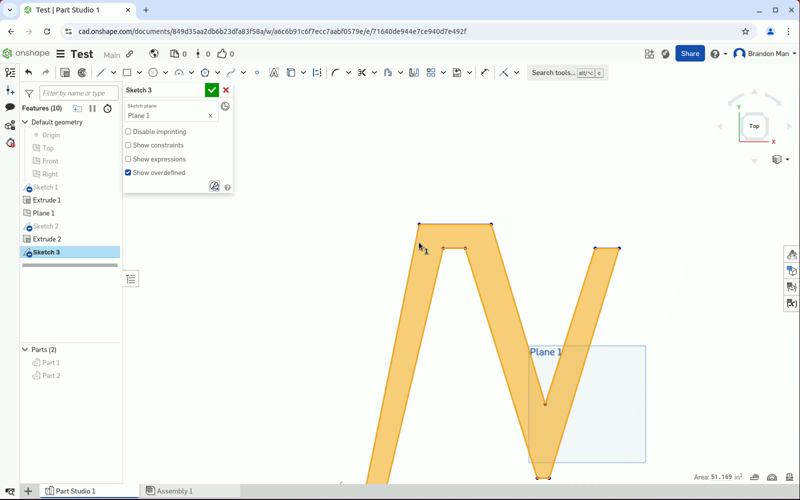
scroll(-6)
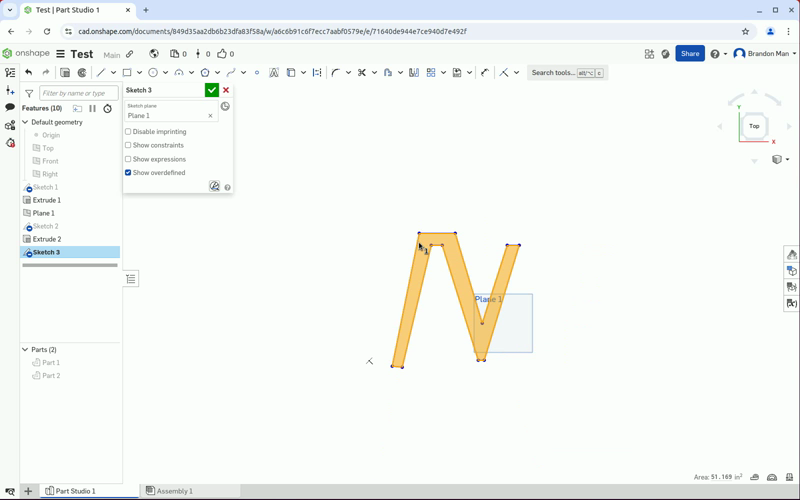
scroll(-6)
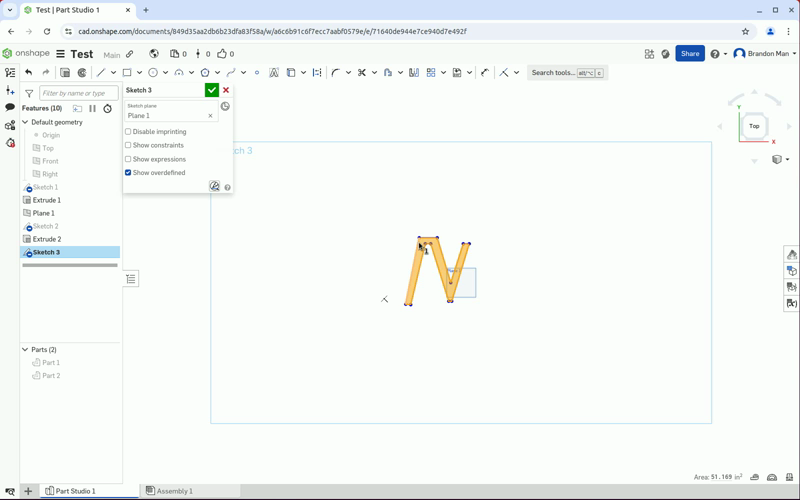
mouse_move(73, 352)
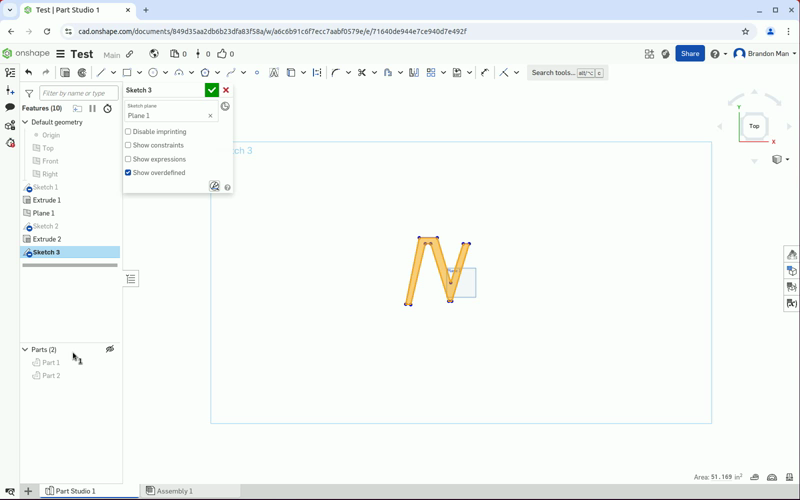
key(shift+y)
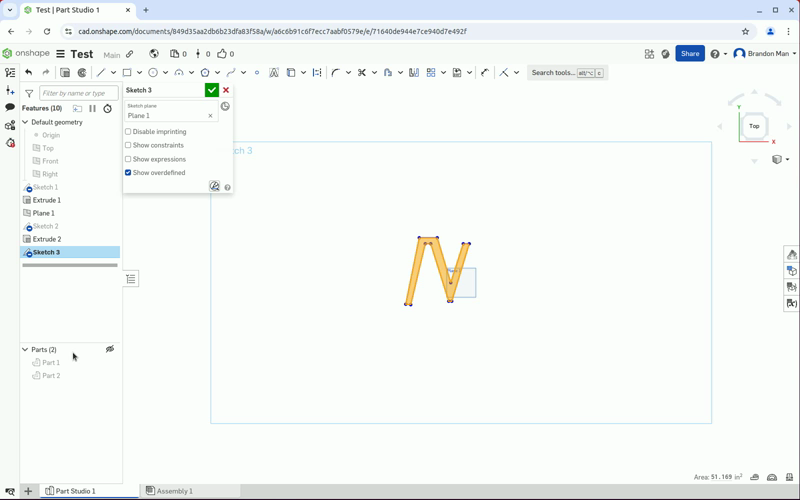
key(shift+e)
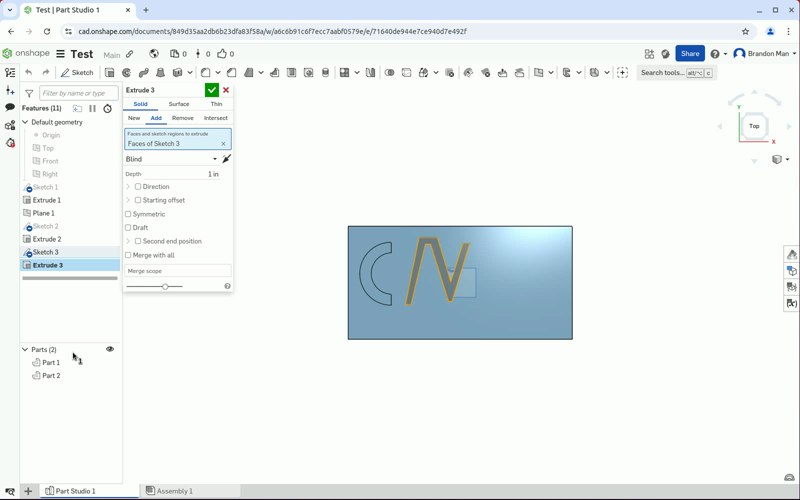
mouse_move(143, 106)
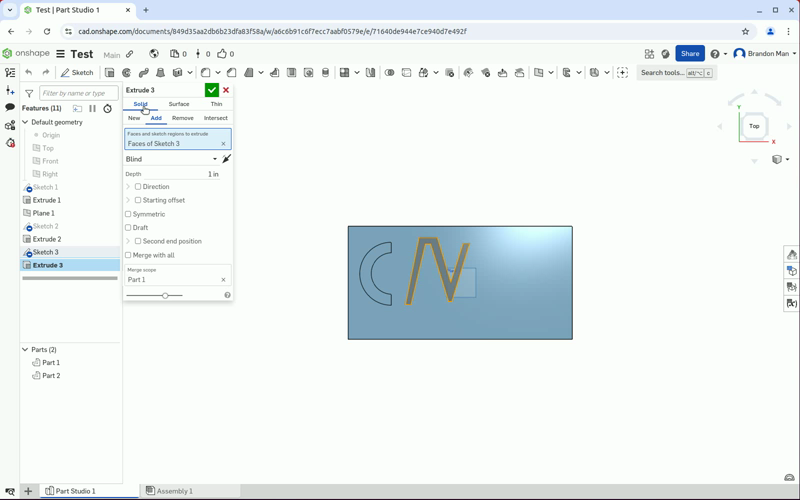
click(143, 106)
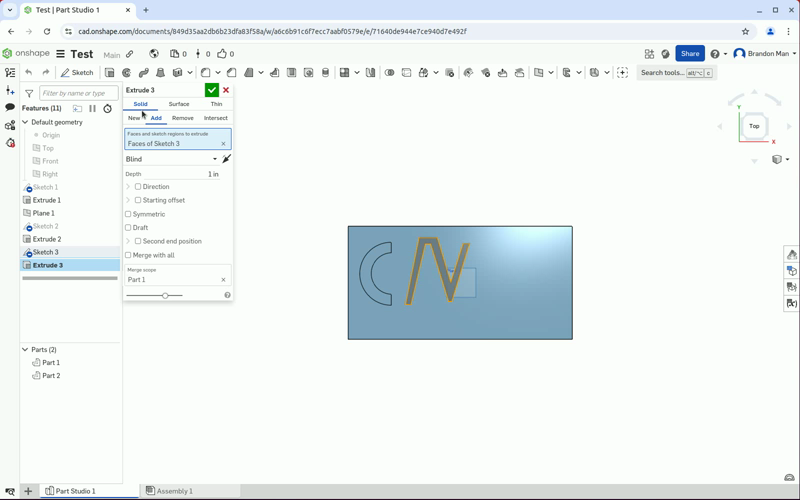
mouse_move(137, 120)
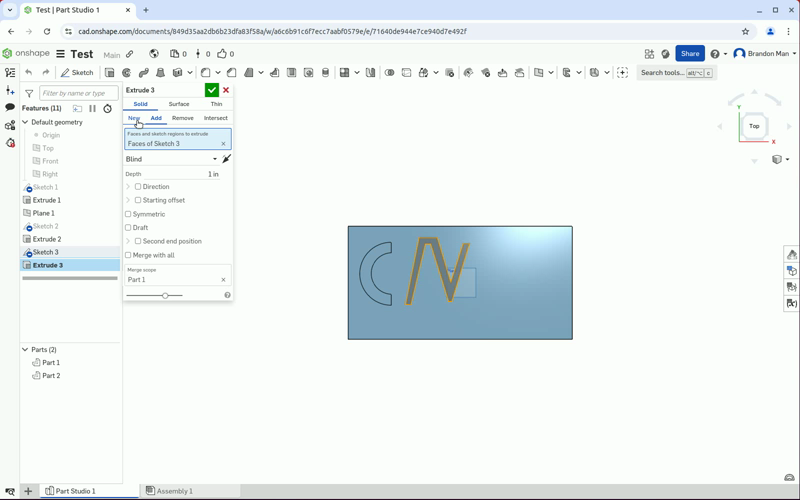
click(137, 120)
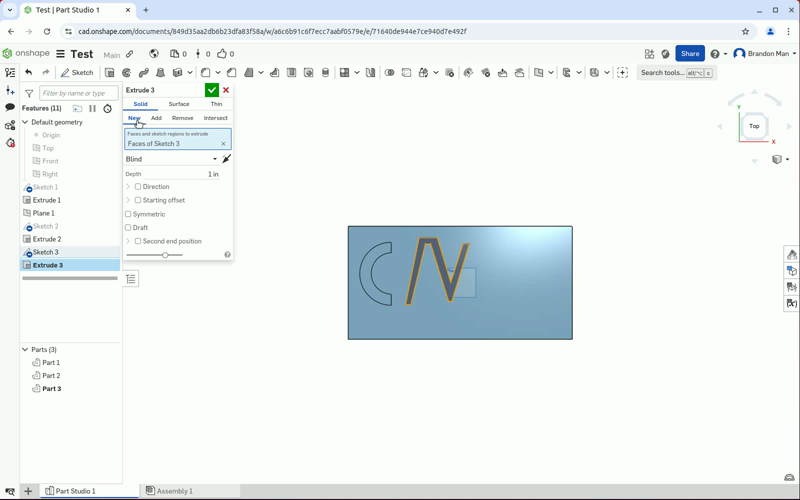
key(tab, 4)
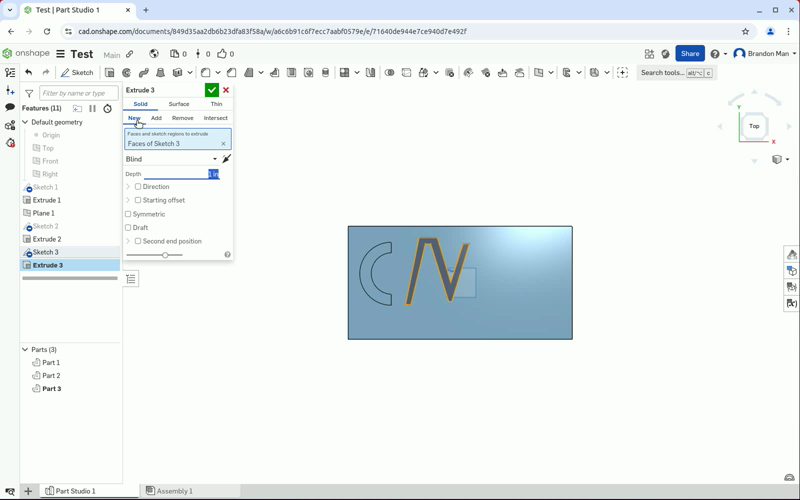
text(-0.241)
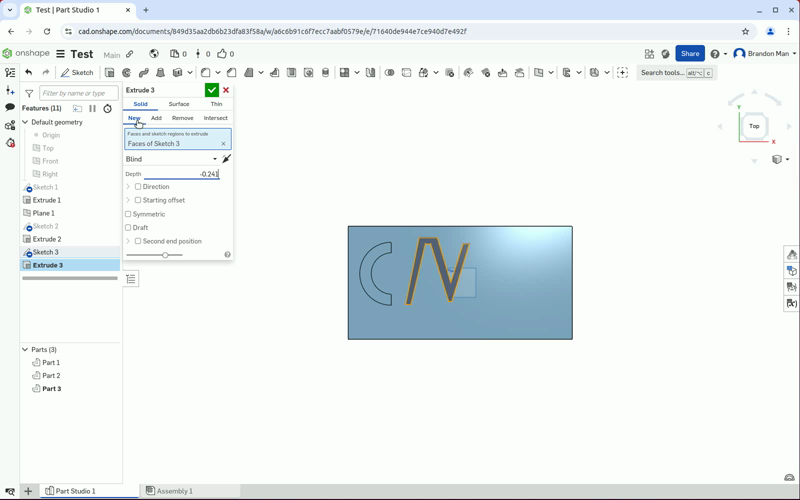
key(enter)
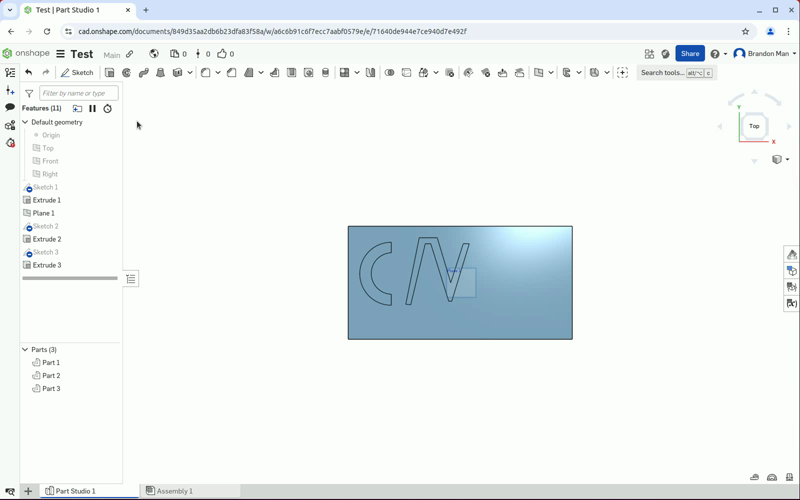
key(shift+h)
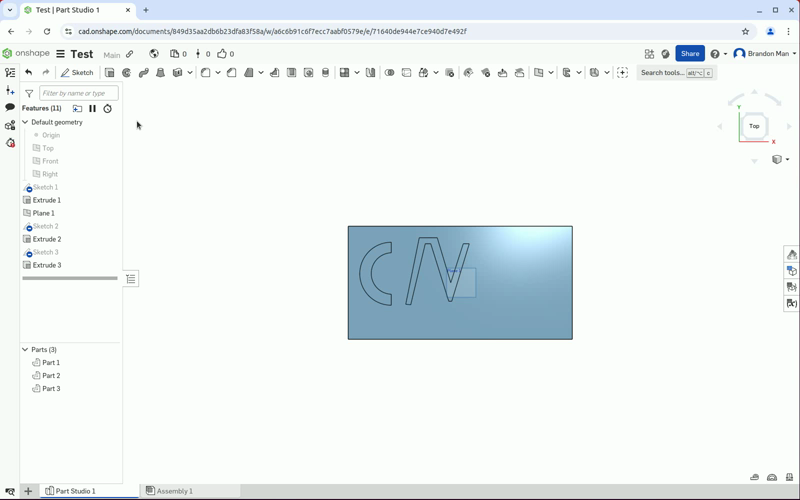
key(shift+h)
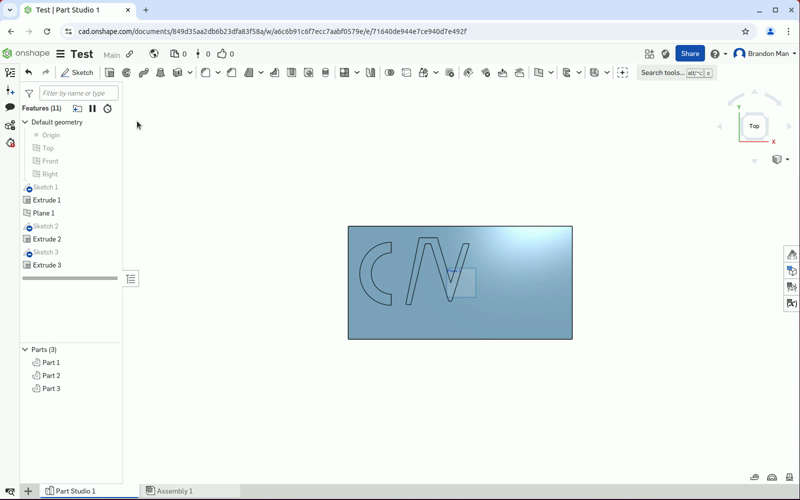
mouse_move(73, 189)
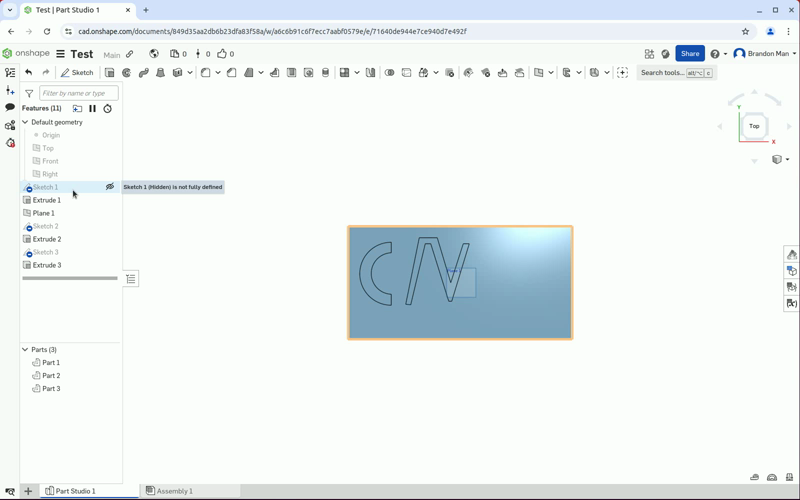
click(73, 189)
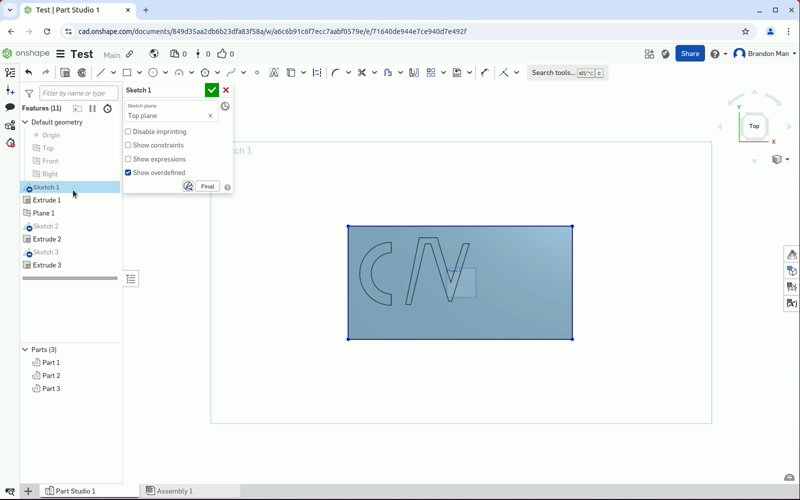
mouse_move(229, 92)
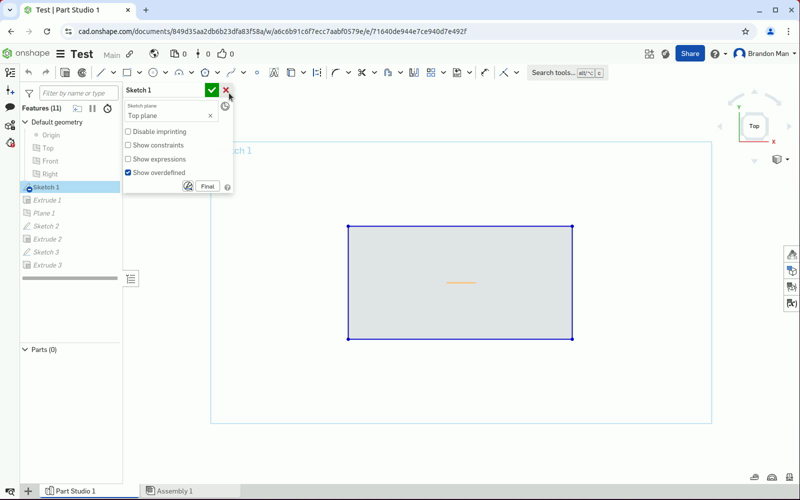
click(229, 92)
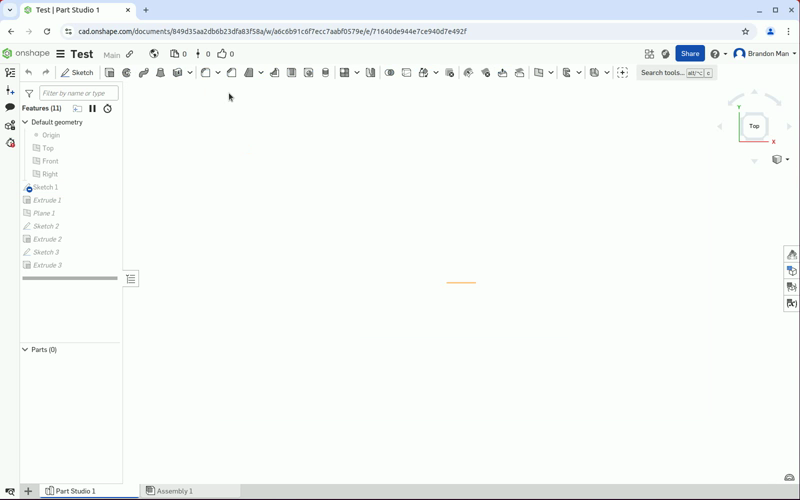
key(shift+s)
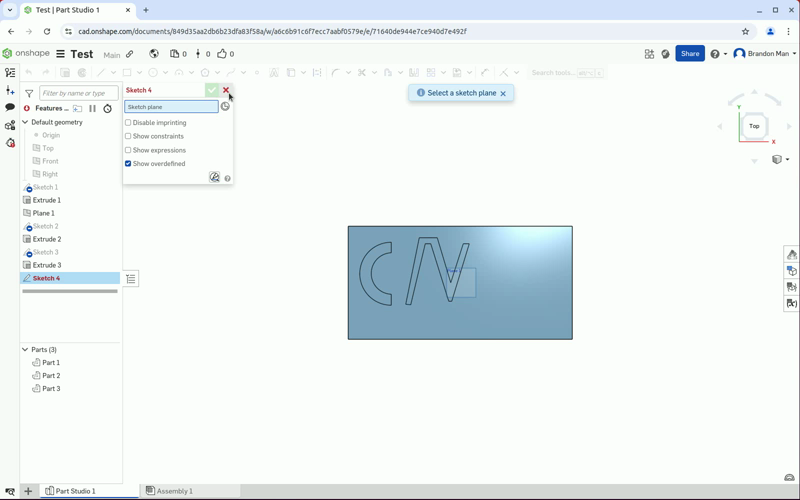
mouse_move(73, 215)
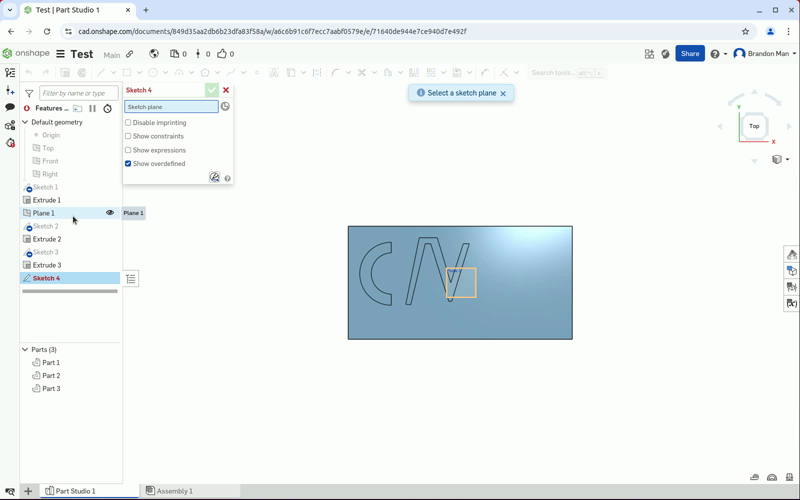
click(73, 215)
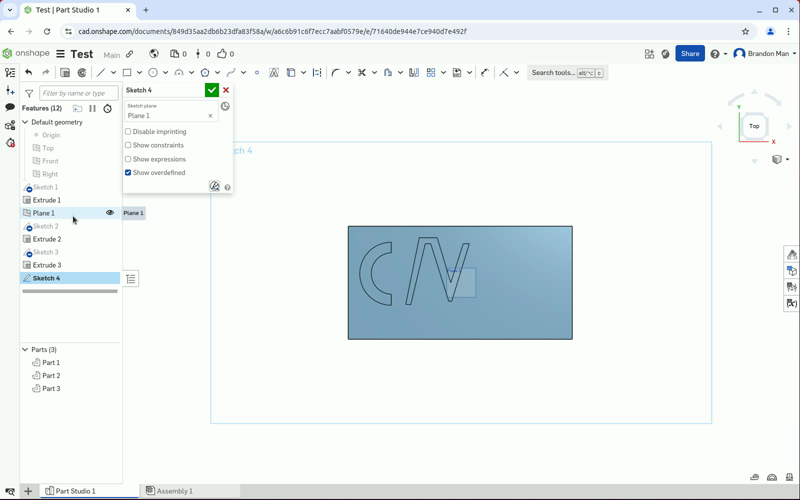
mouse_move(73, 352)
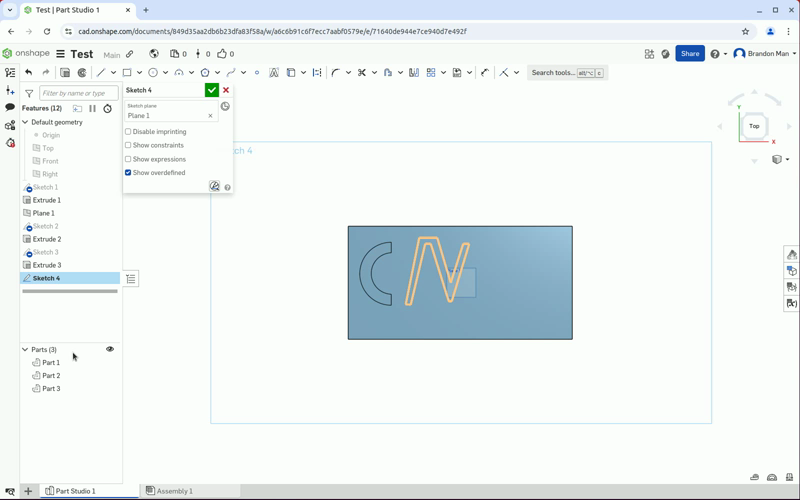
key(y)
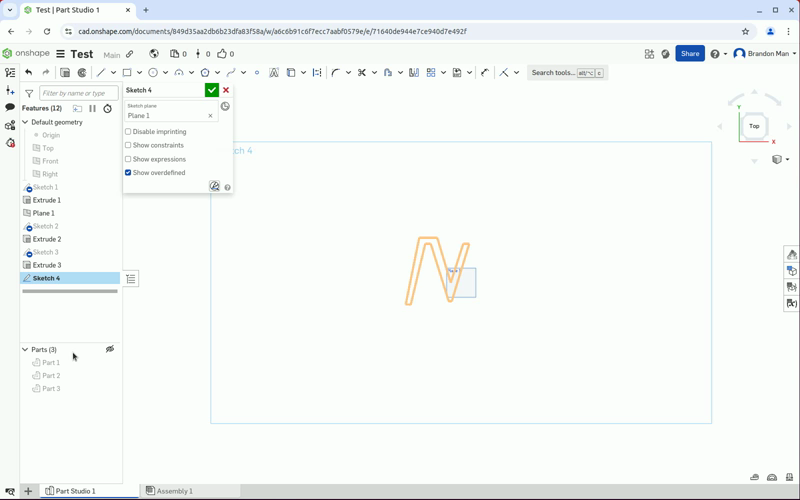
key(l)
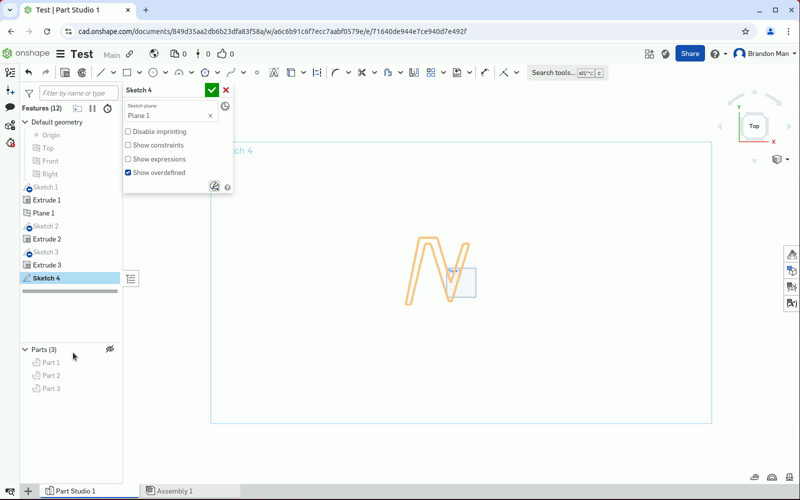
key_down(shift)
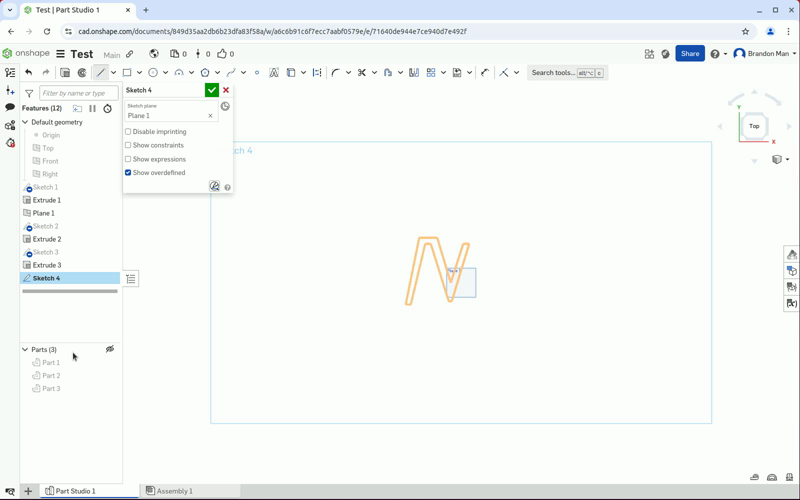
mouse_move(506, 303)
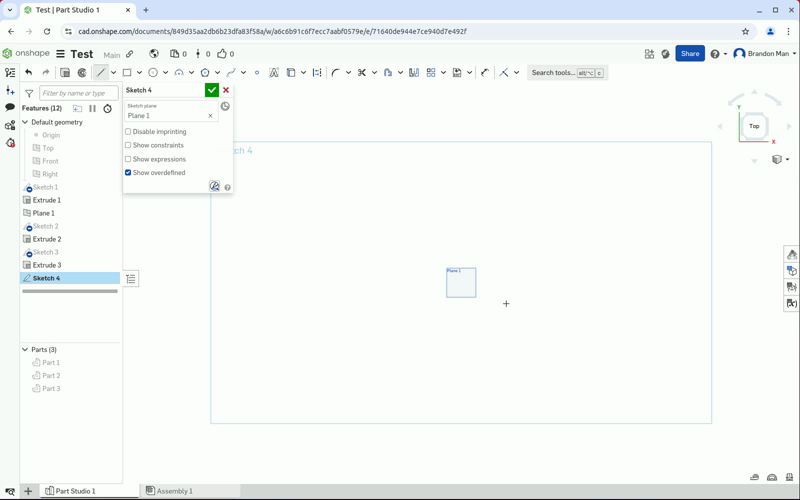
click(506, 303)
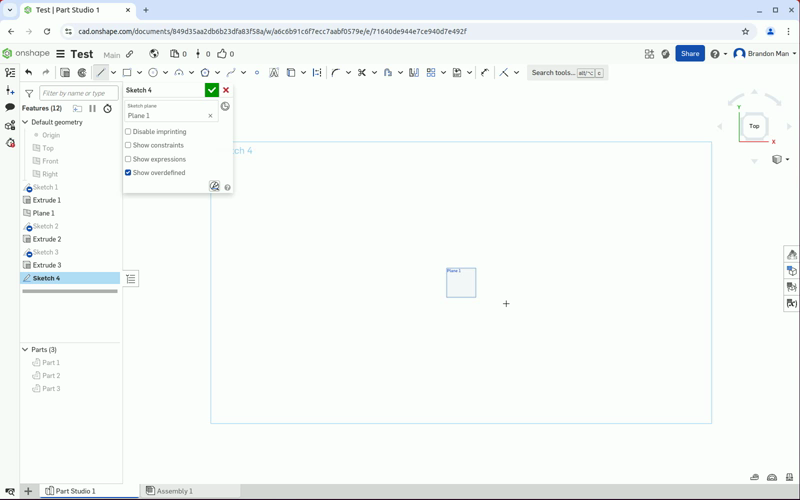
key_up(shift)
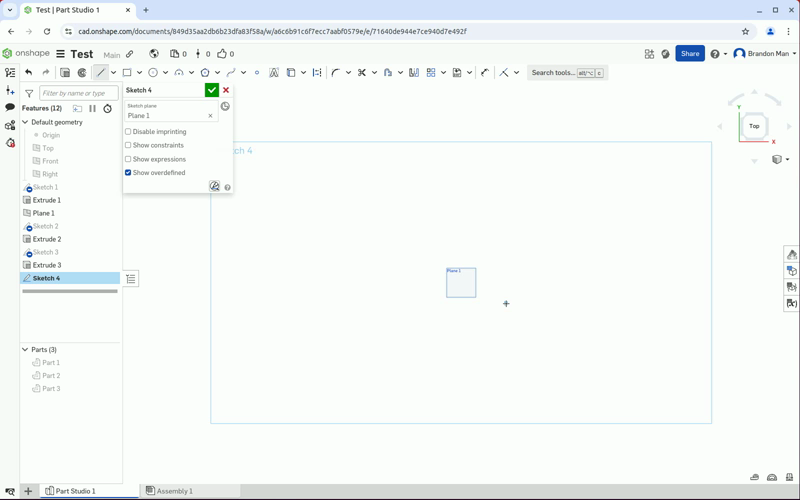
key_down(shift)
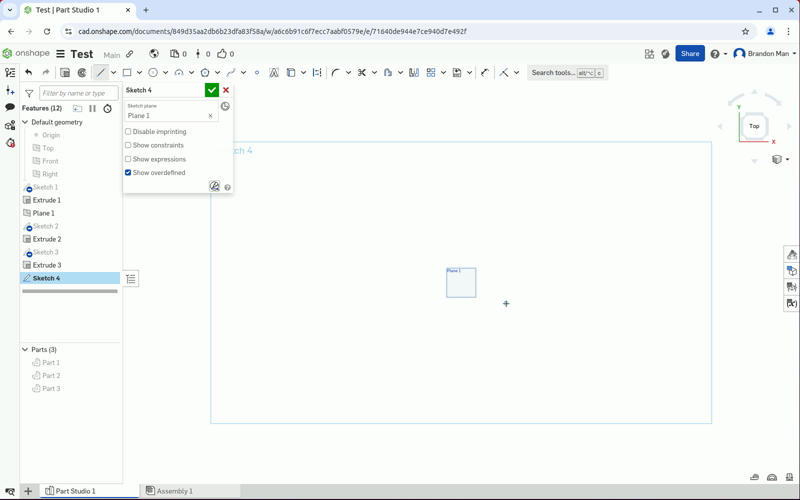
mouse_move(536, 303)
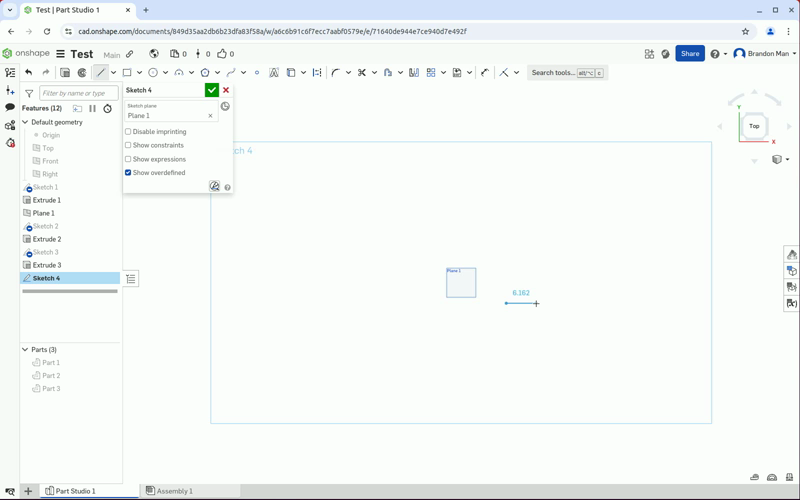
mouse_move(506, 290)
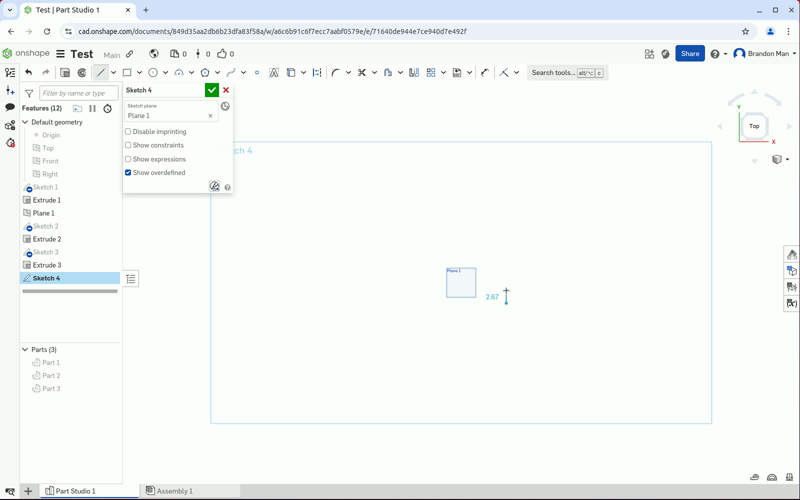
click(506, 290)
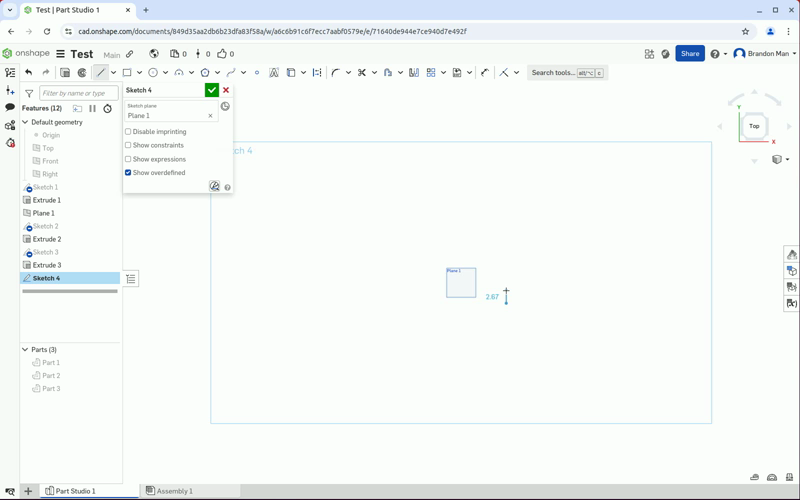
key_up(shift)
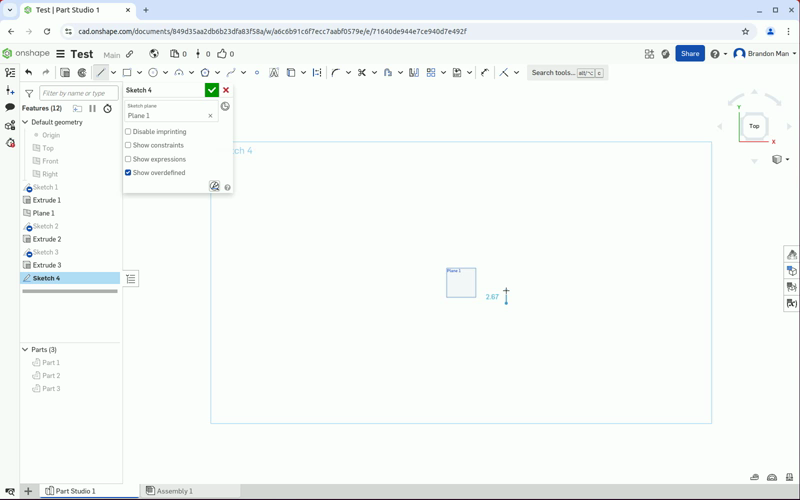
key(esc)
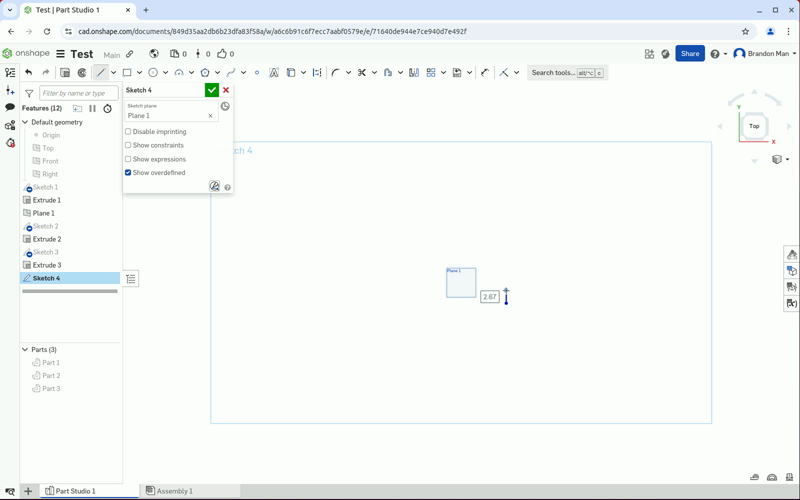
key(a)
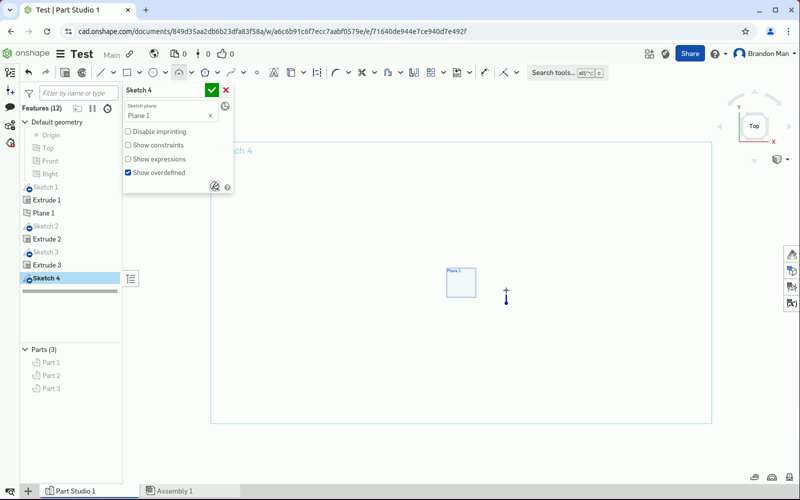
mouse_move(506, 290)
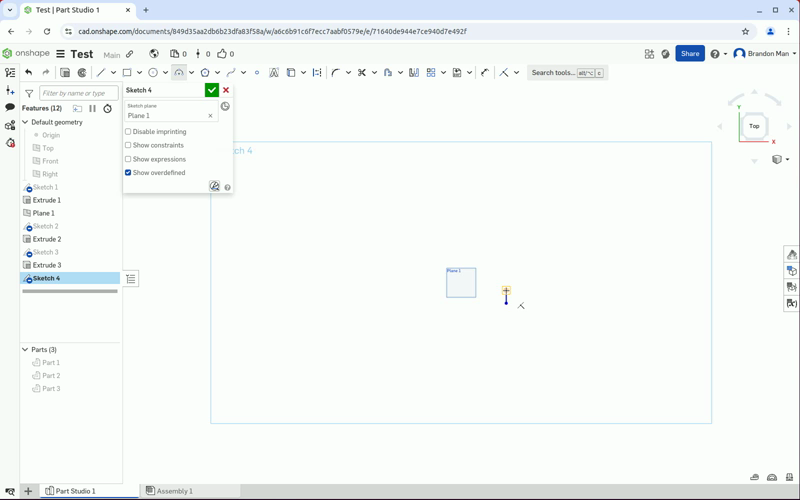
click(506, 290)
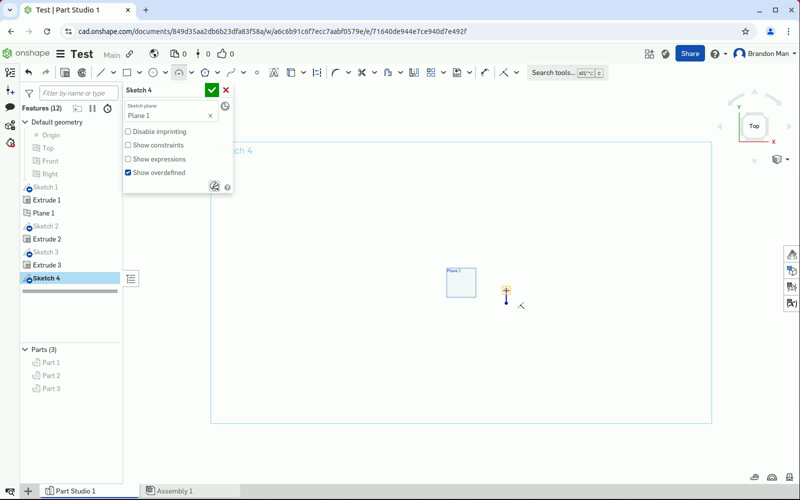
key_down(shift)
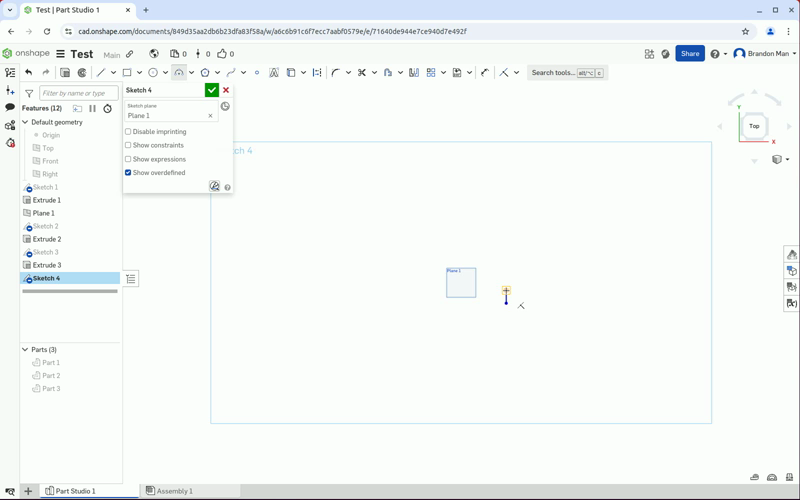
mouse_move(506, 254)
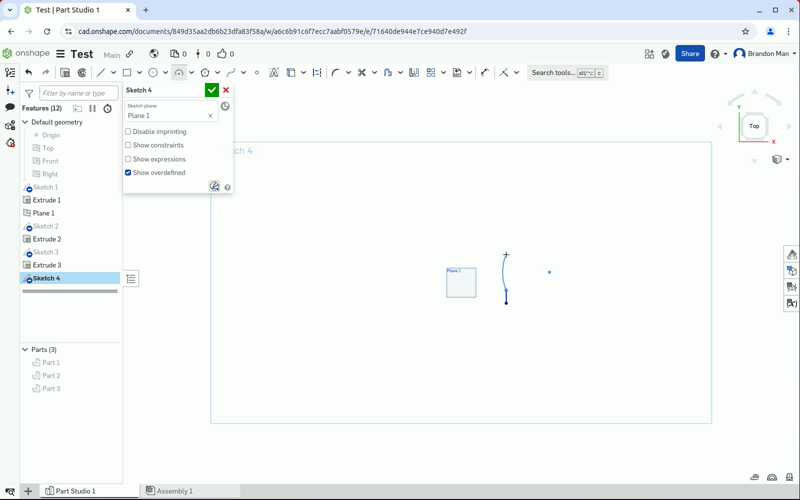
click(506, 254)
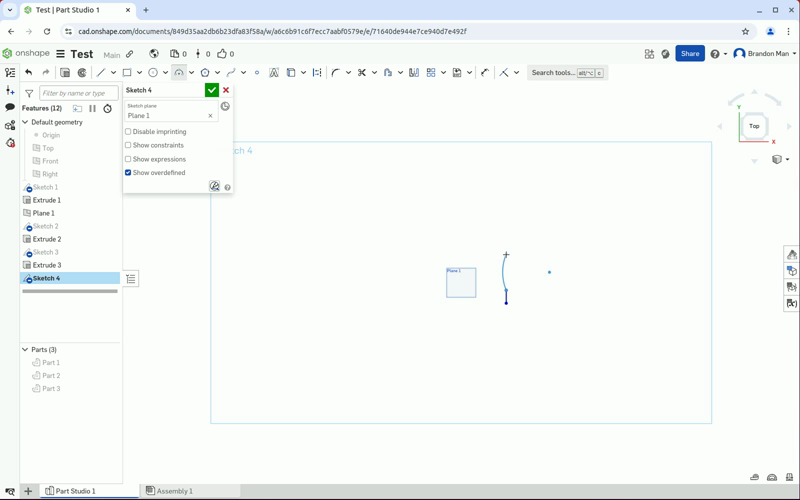
mouse_move(483, 272)
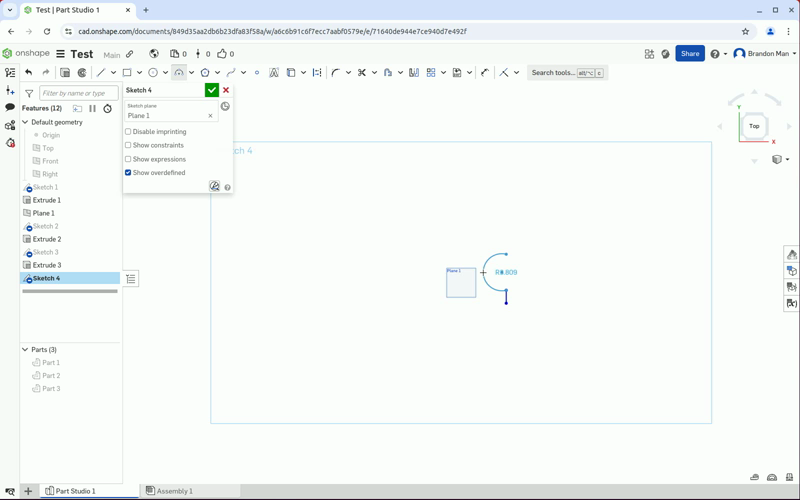
click(483, 272)
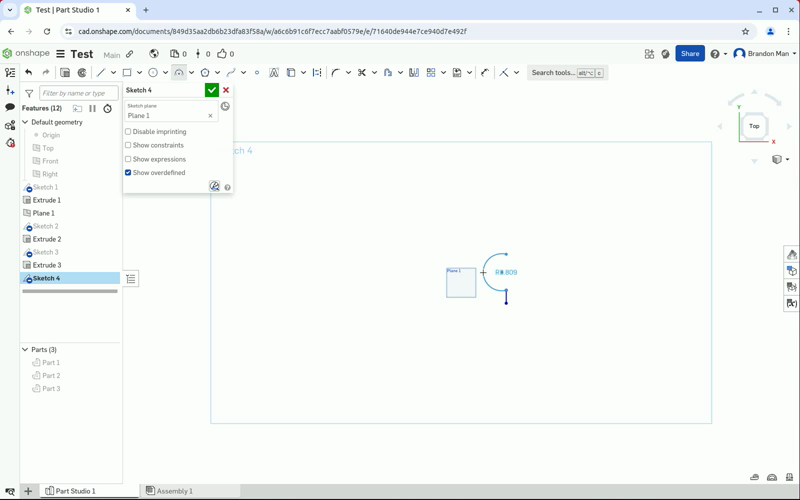
key_up(shift)
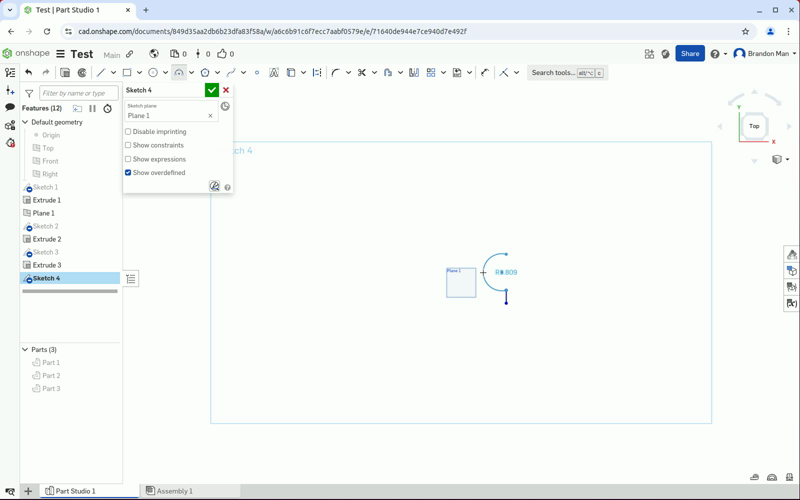
key(esc)
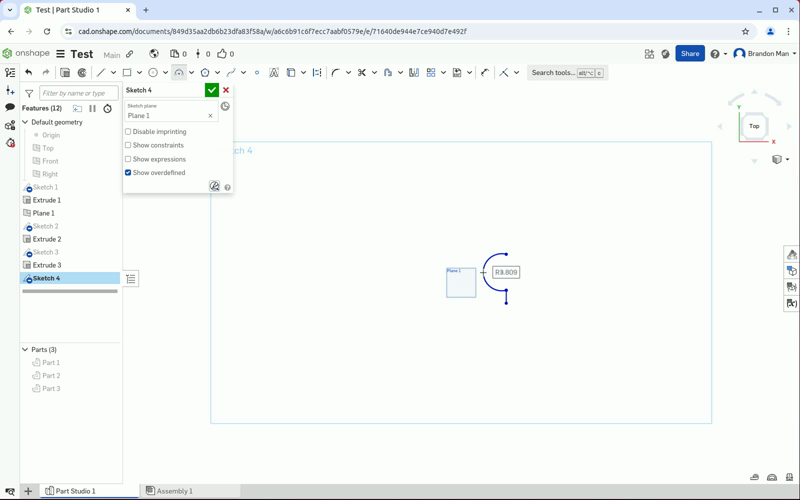
key(l)
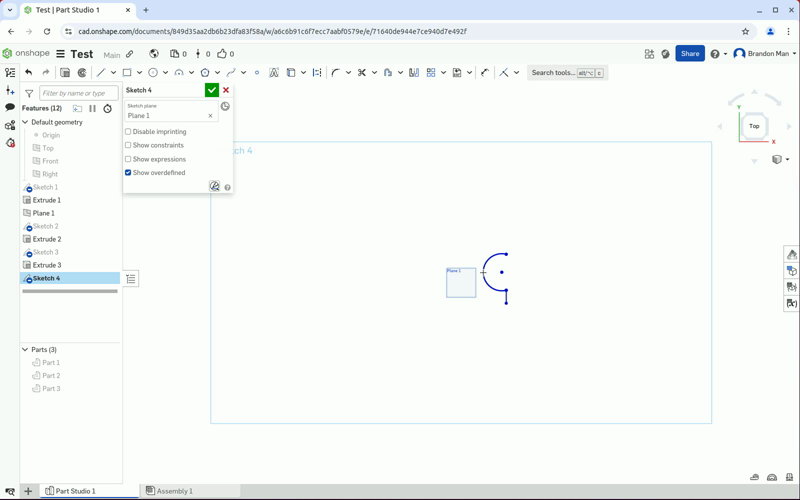
mouse_move(506, 254)
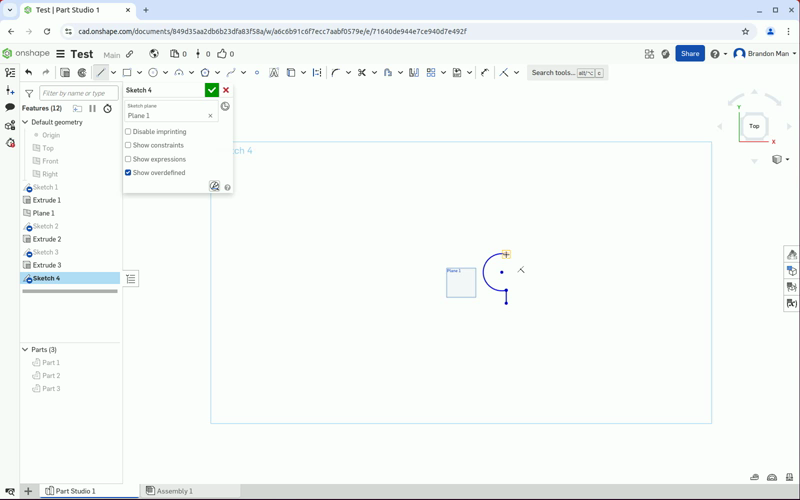
click(506, 254)
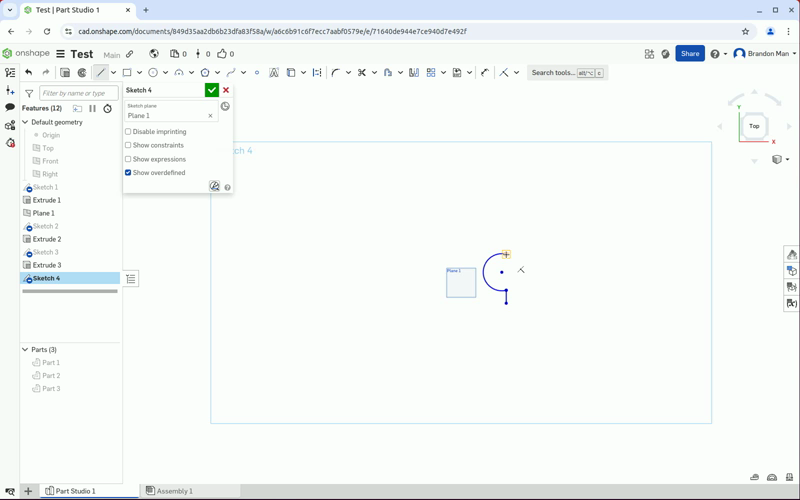
key_down(shift)
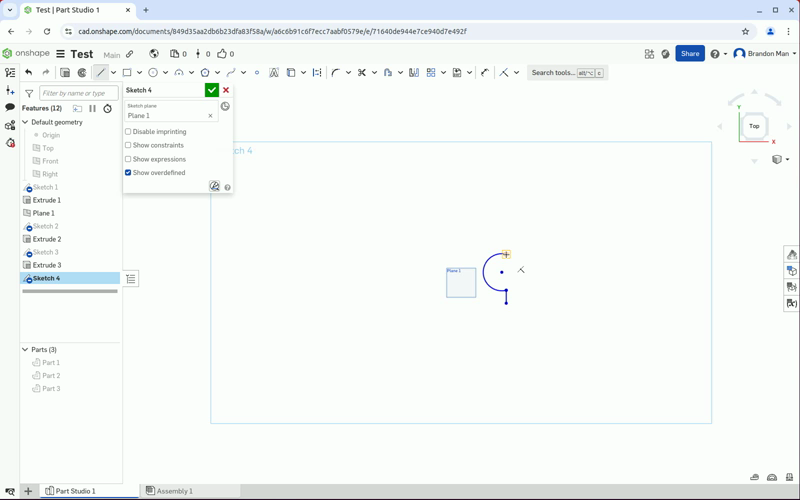
mouse_move(536, 254)
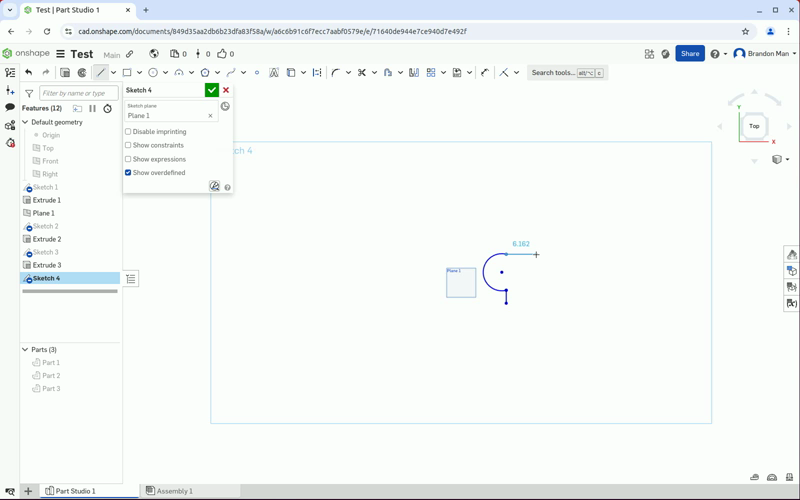
mouse_move(506, 242)
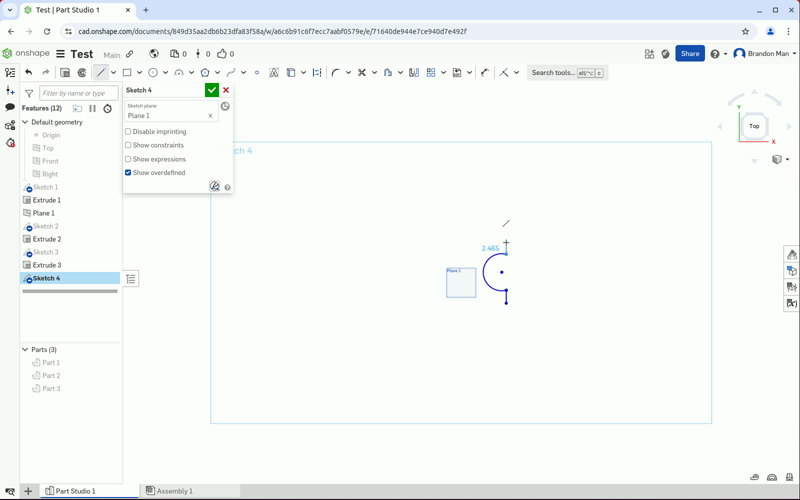
click(506, 242)
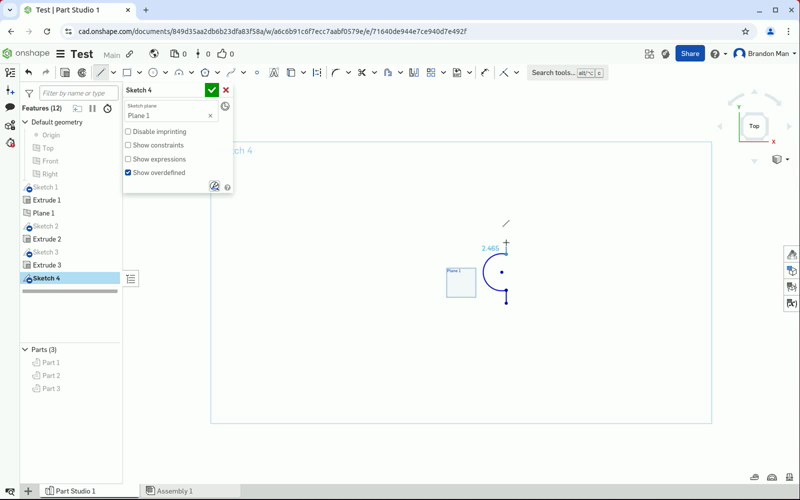
key_up(shift)
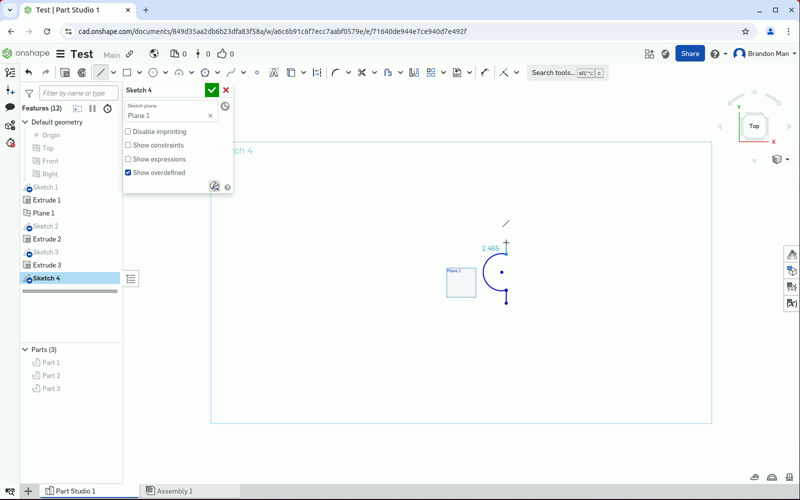
key(esc)
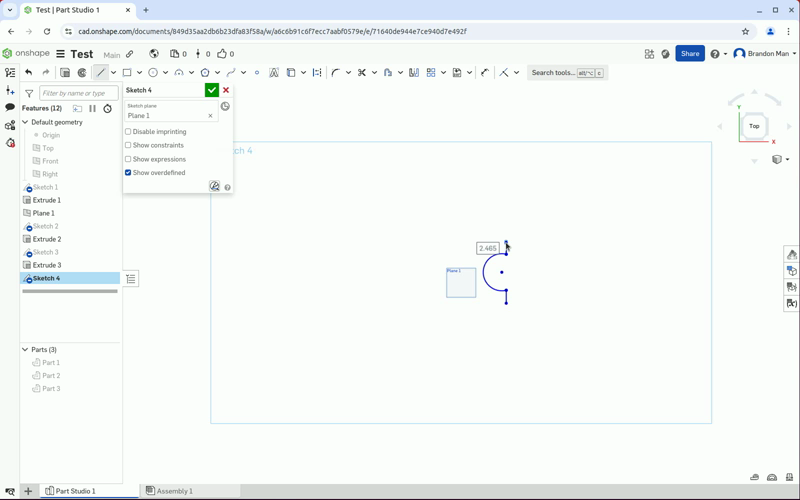
key(a)
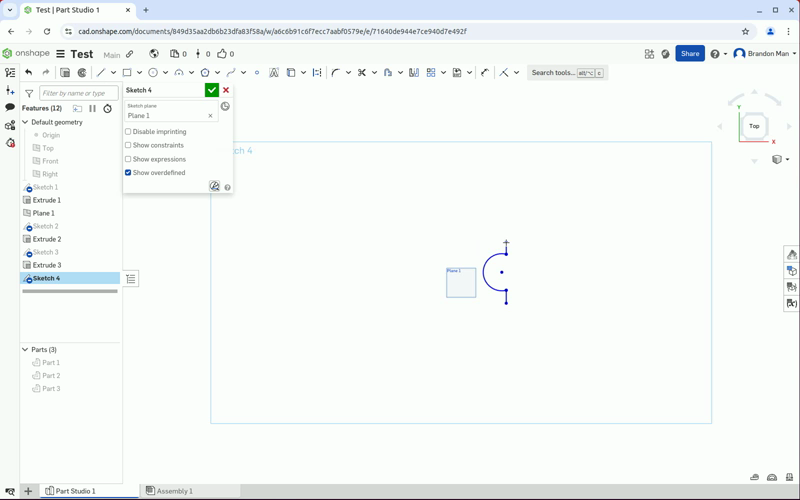
mouse_move(506, 242)
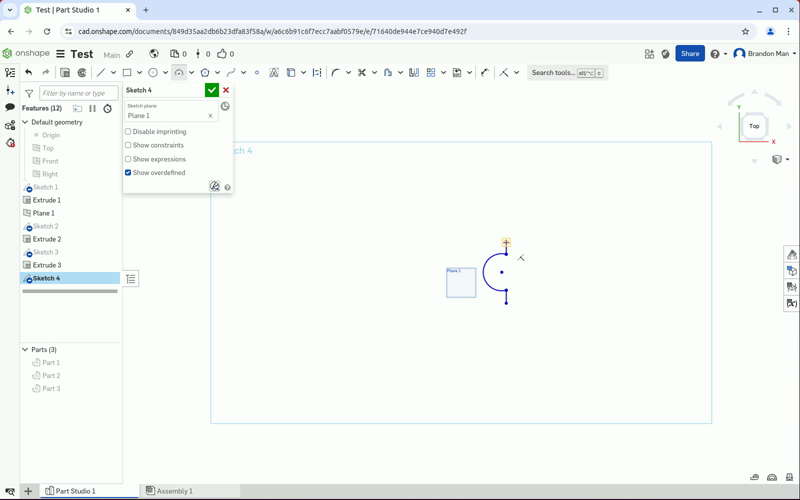
click(506, 242)
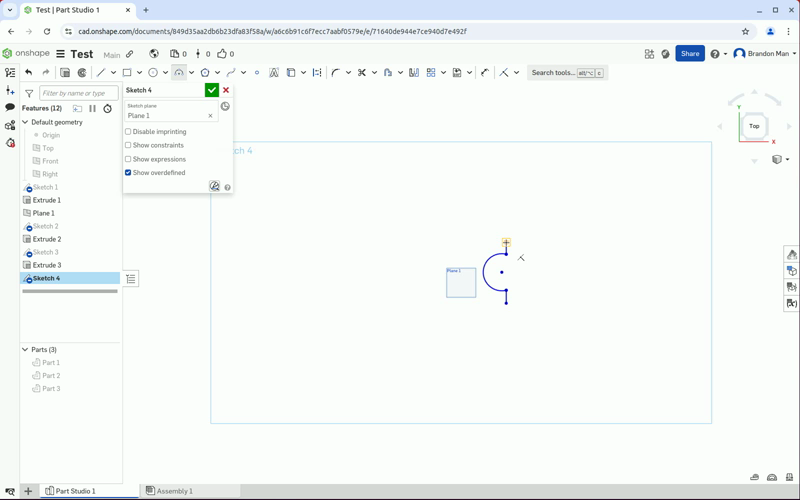
mouse_move(506, 303)
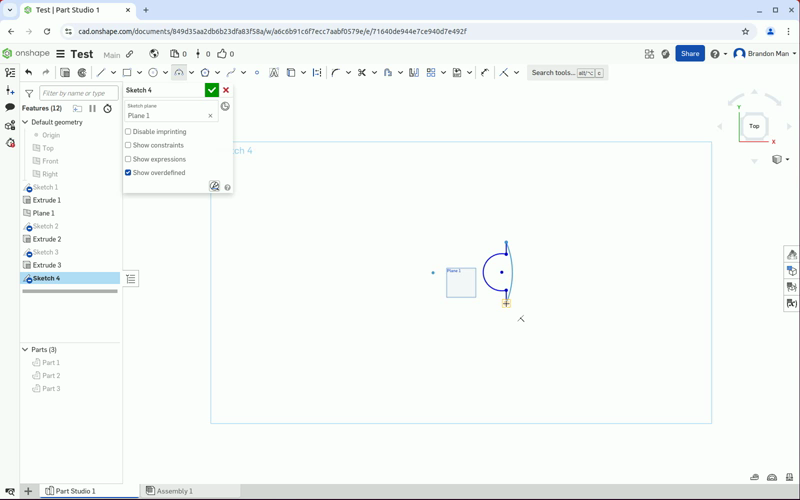
click(506, 303)
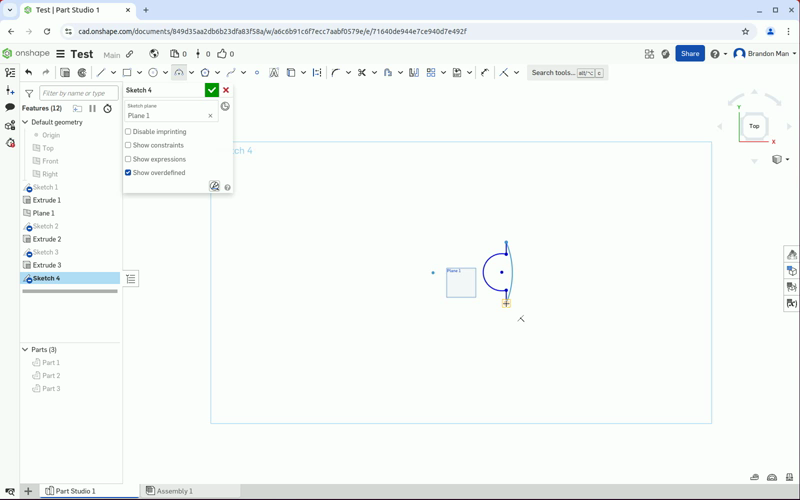
key_down(shift)
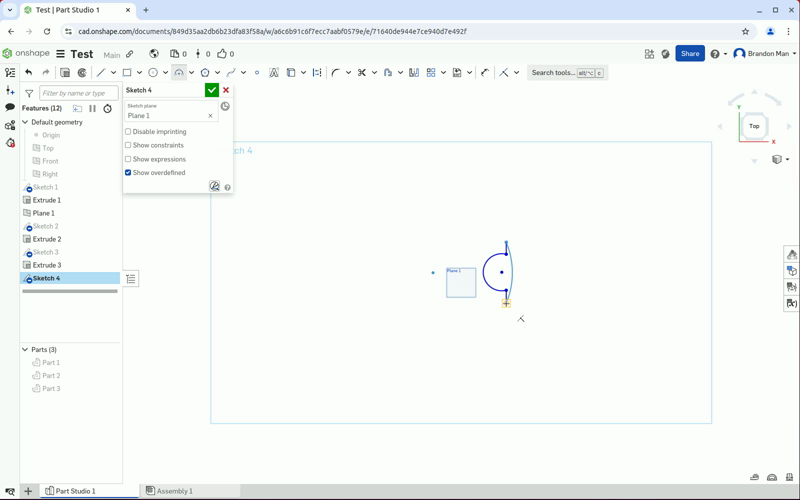
mouse_move(472, 272)
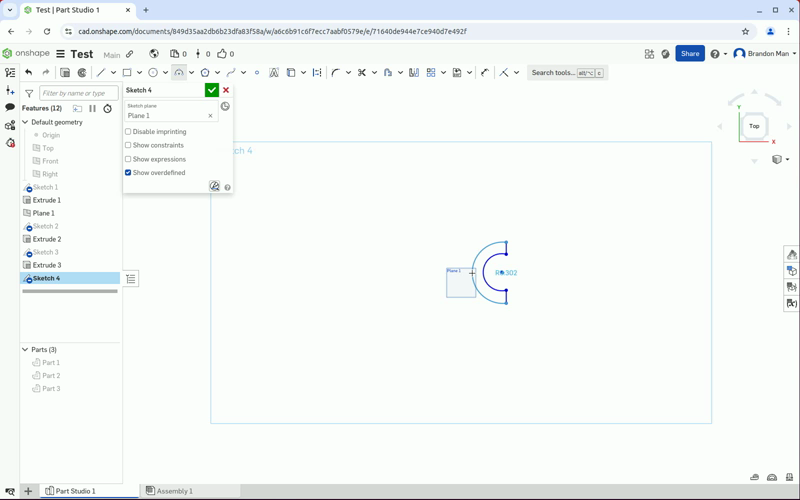
click(472, 272)
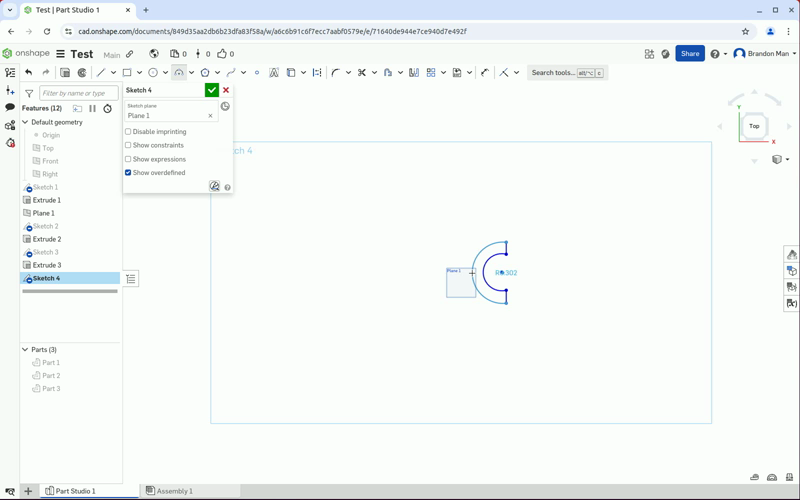
key_up(shift)
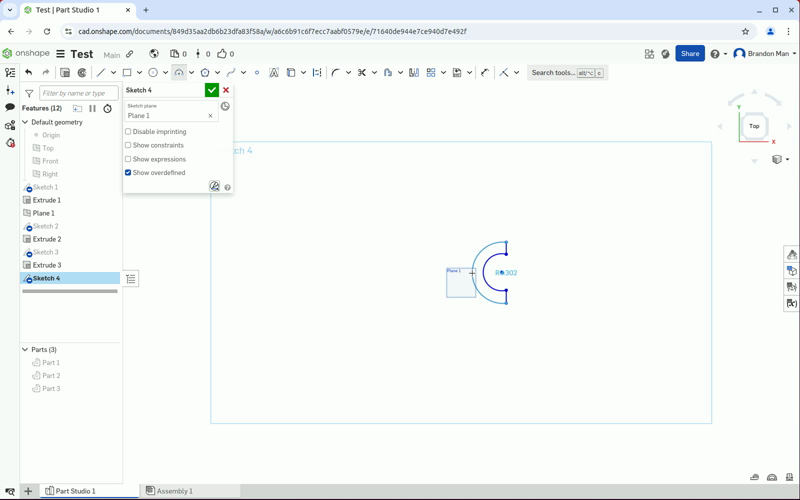
key(esc)
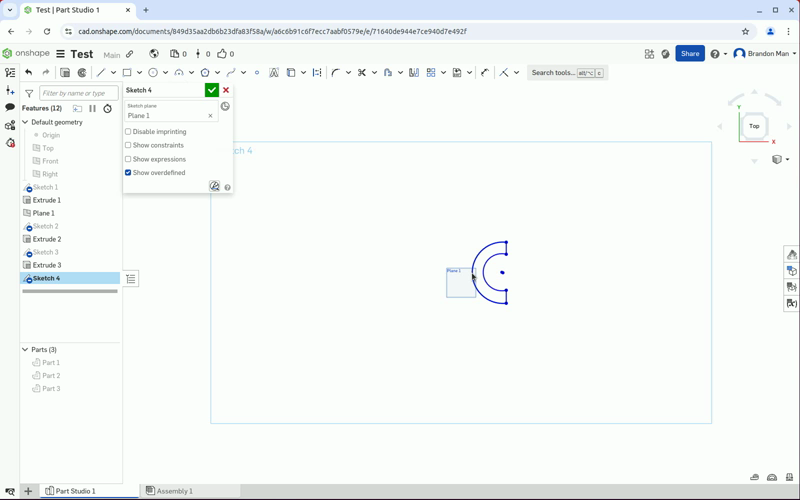
mouse_move(491, 252)
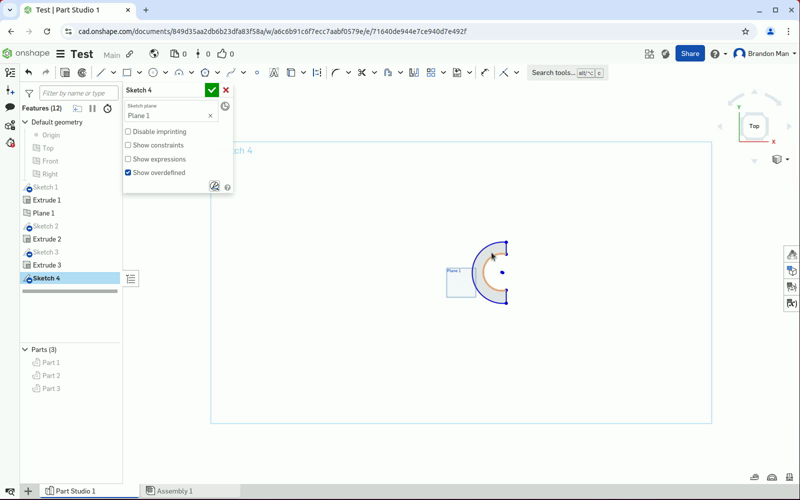
scroll(6)
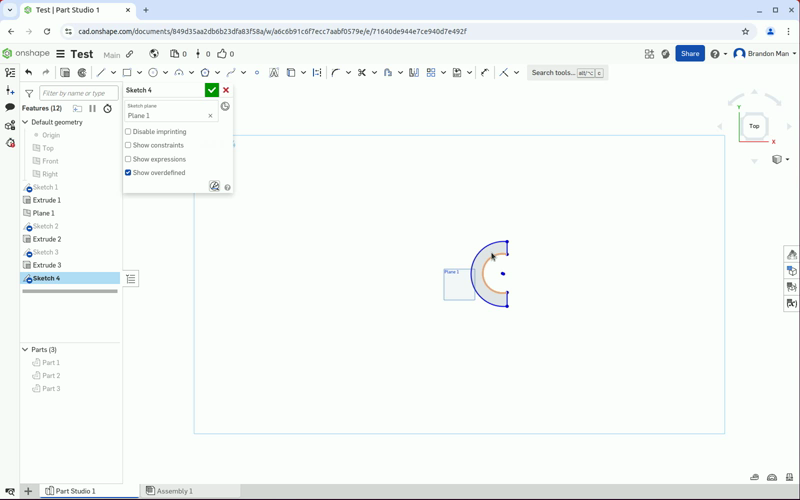
scroll(6)
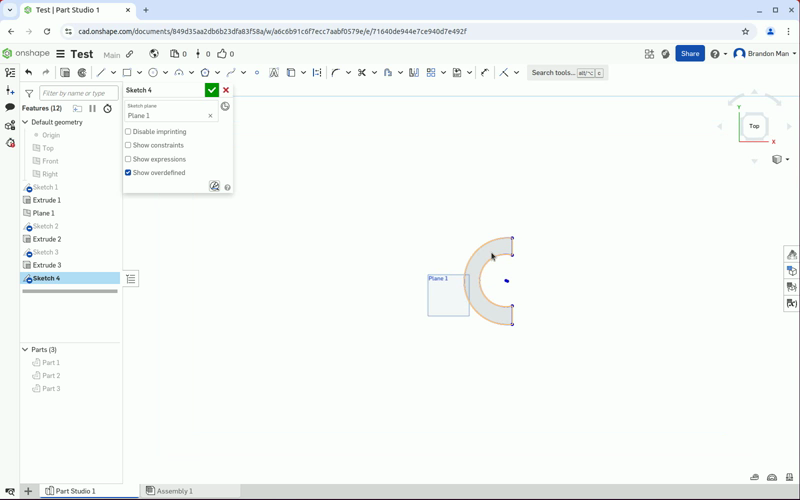
scroll(6)
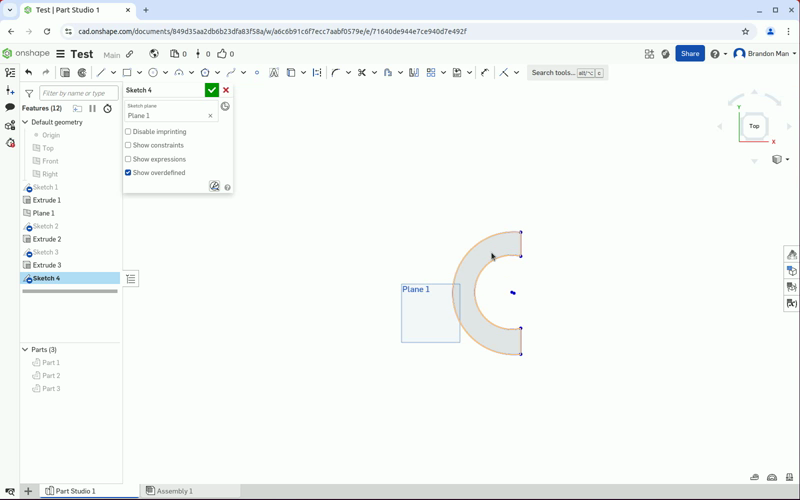
scroll(6)
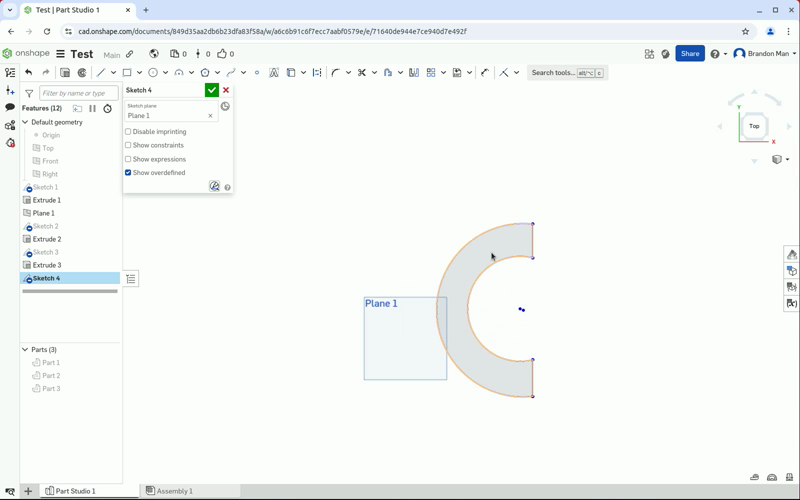
scroll(6)
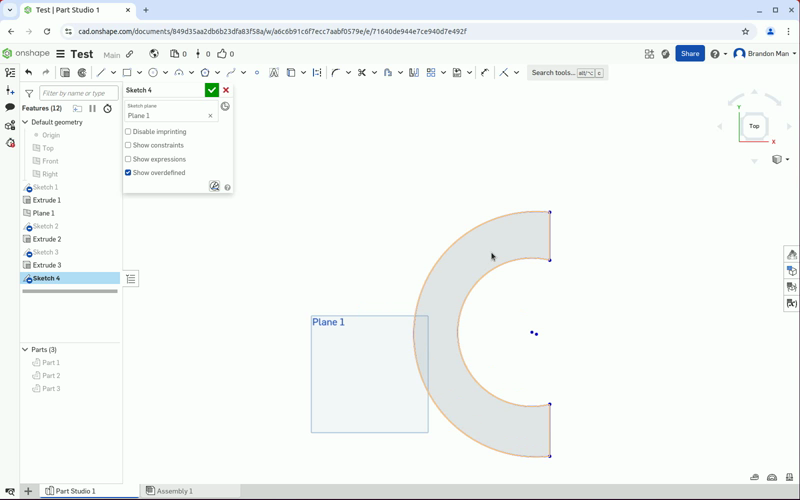
scroll(6)
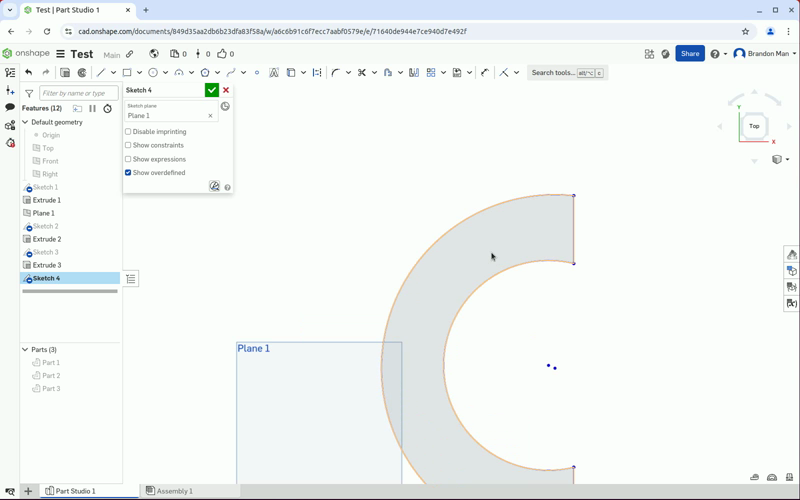
scroll(6)
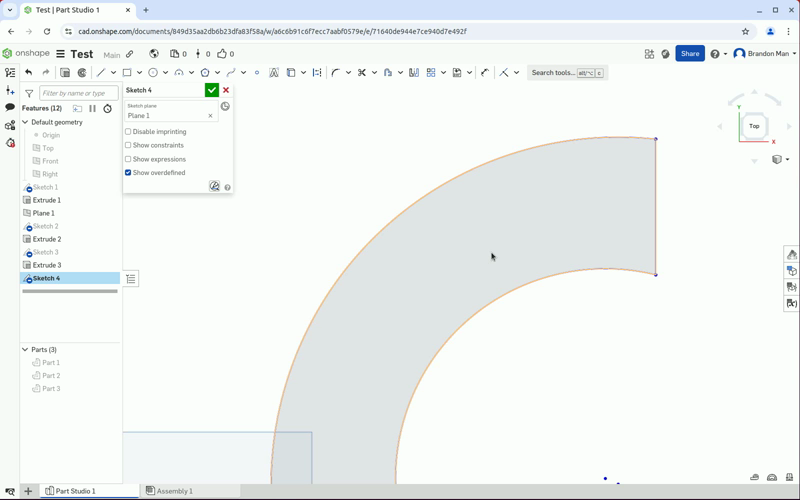
click(491, 252)
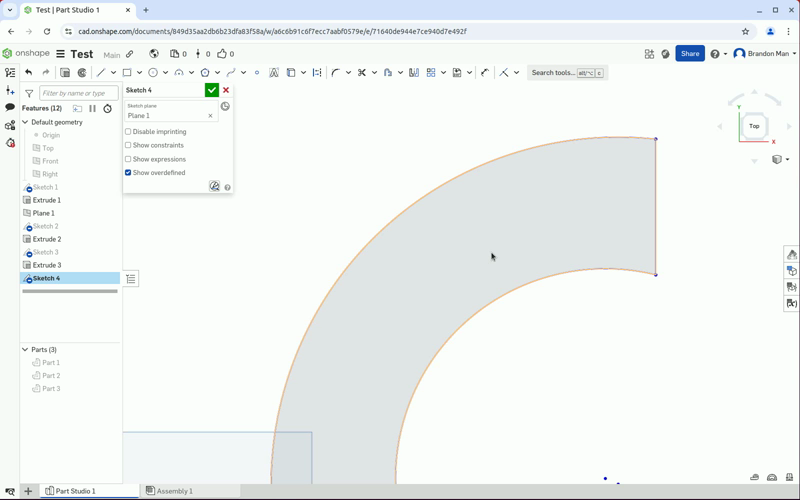
scroll(-6)
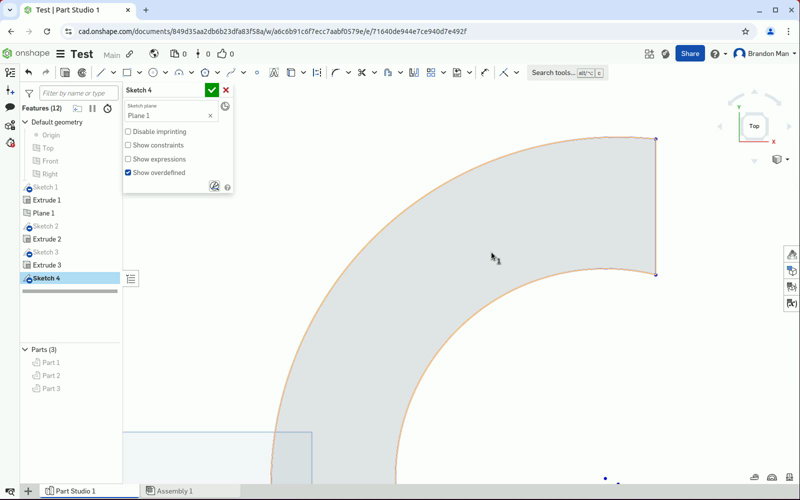
scroll(-6)
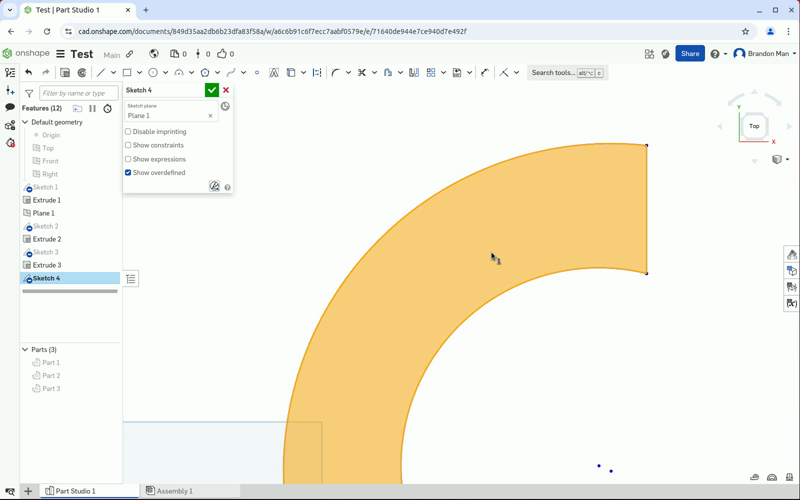
scroll(-6)
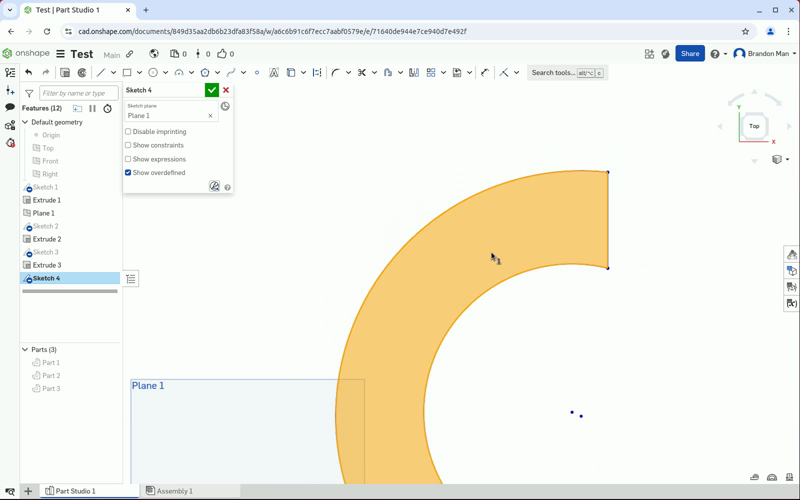
scroll(-6)
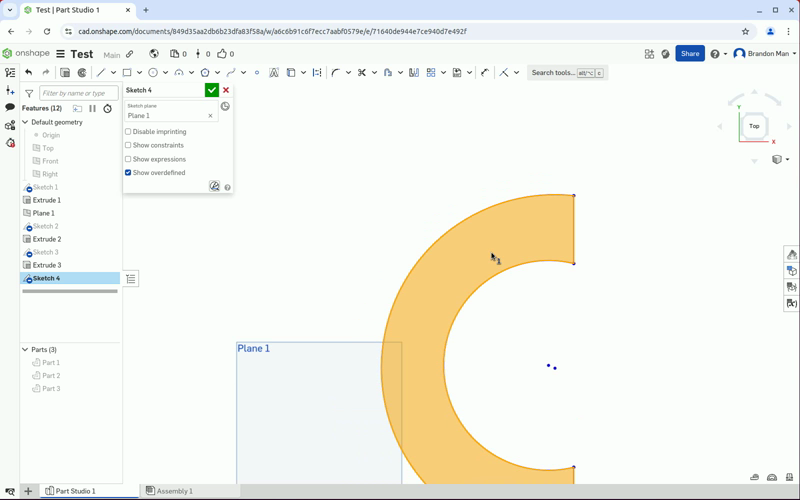
scroll(-6)
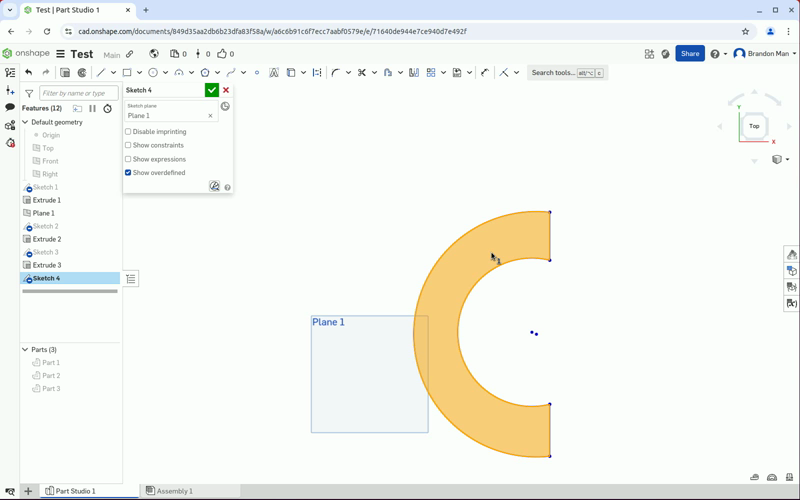
scroll(-6)
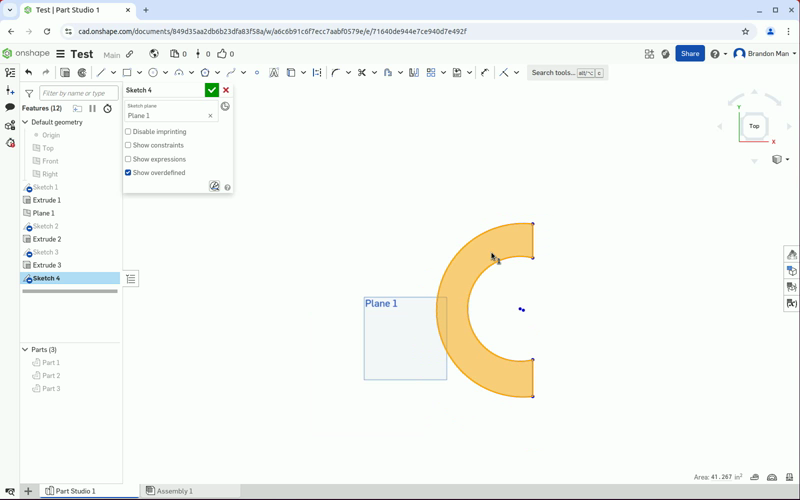
scroll(-6)
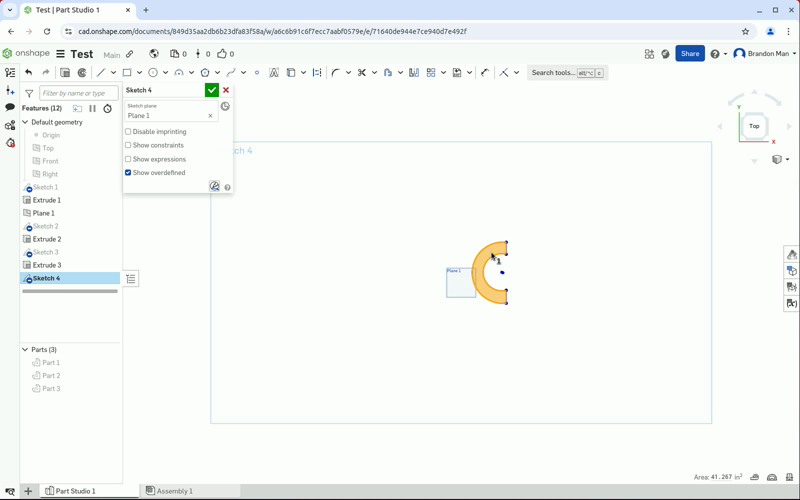
mouse_move(73, 352)
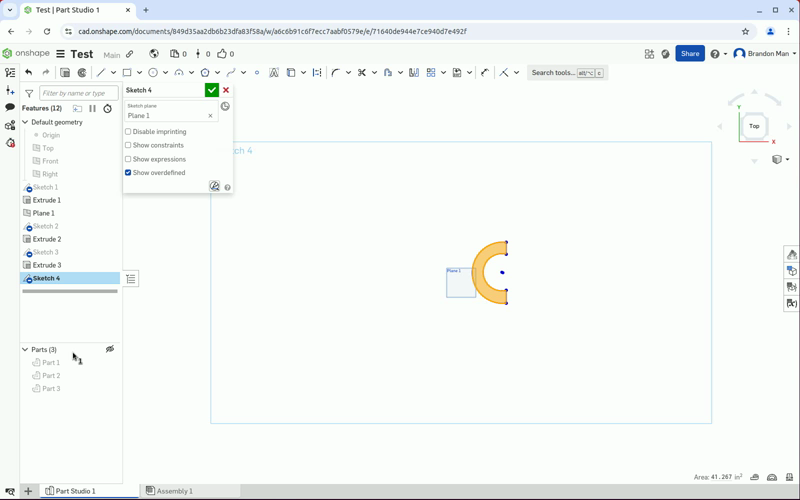
key(shift+y)
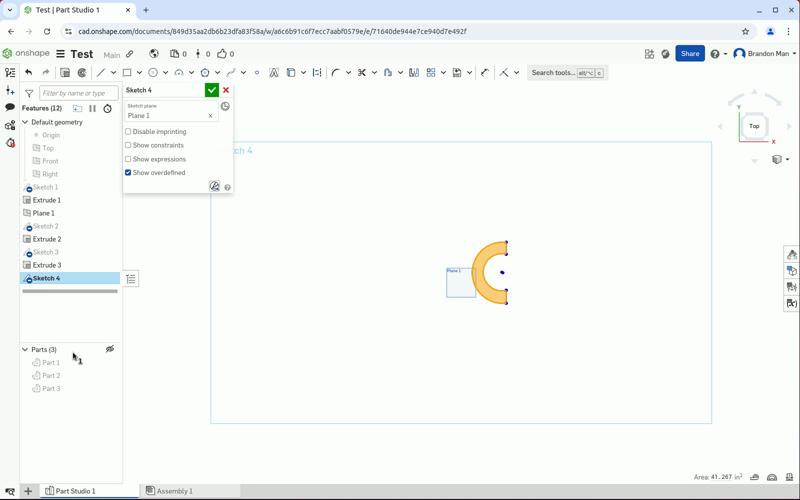
key(shift+e)
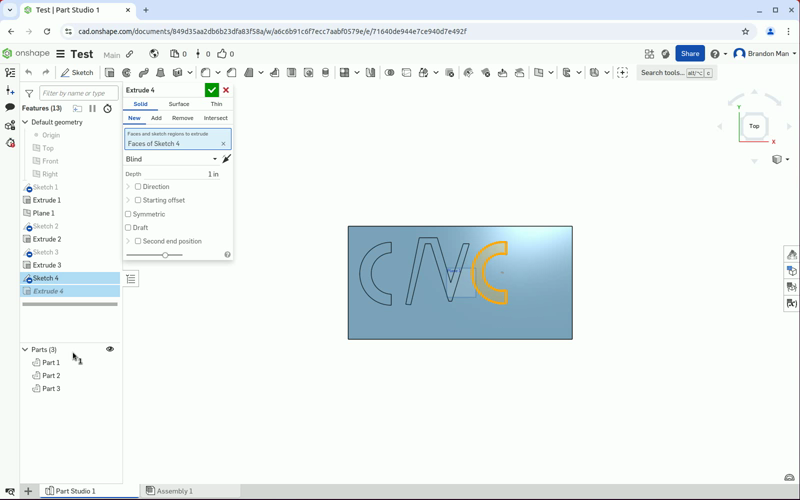
mouse_move(143, 106)
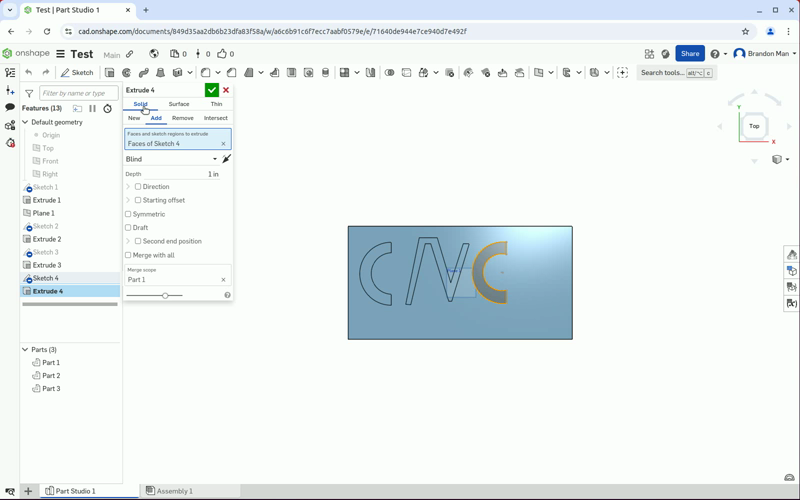
click(143, 106)
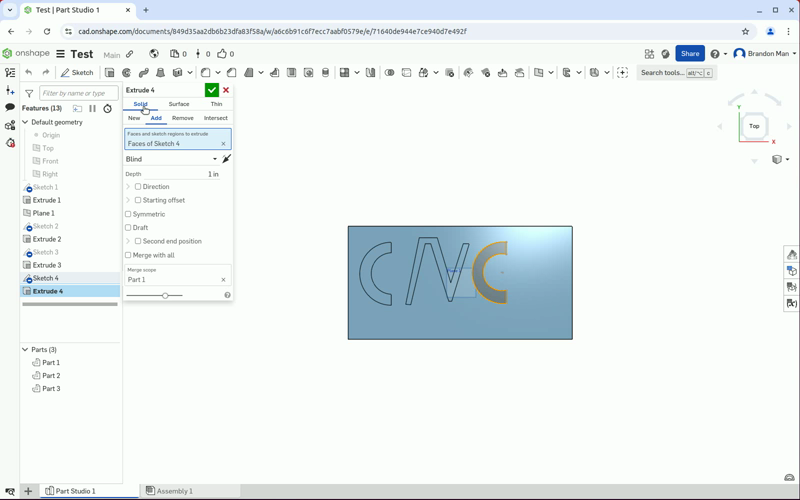
mouse_move(137, 120)
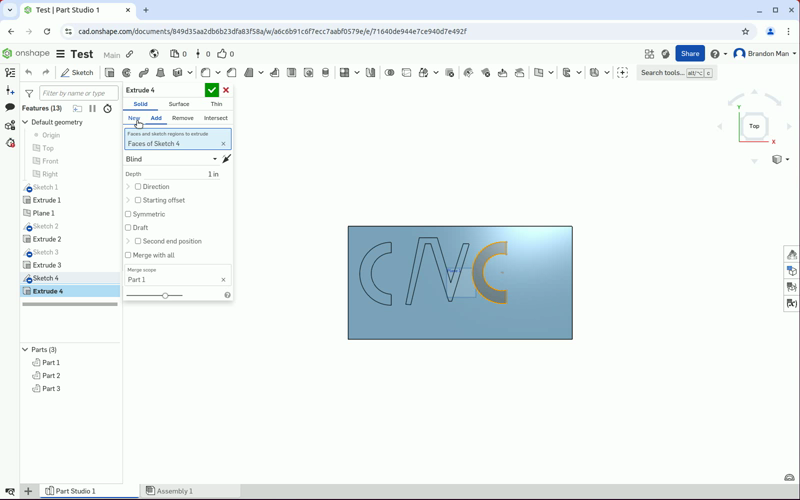
click(137, 120)
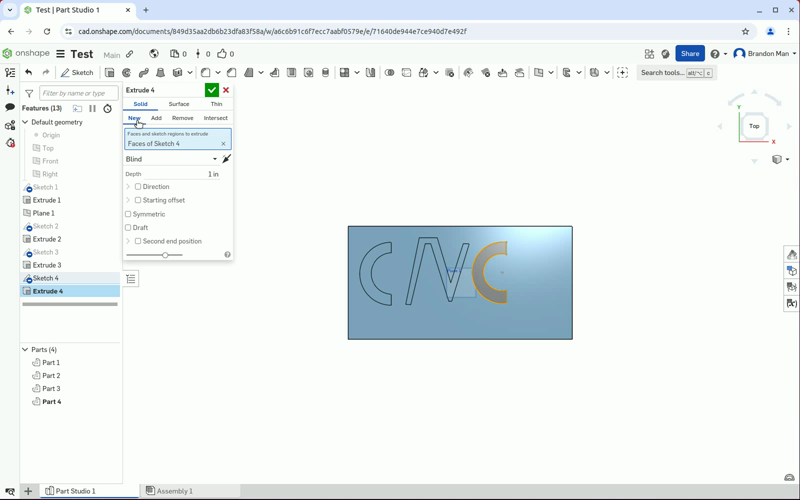
key(tab, 4)
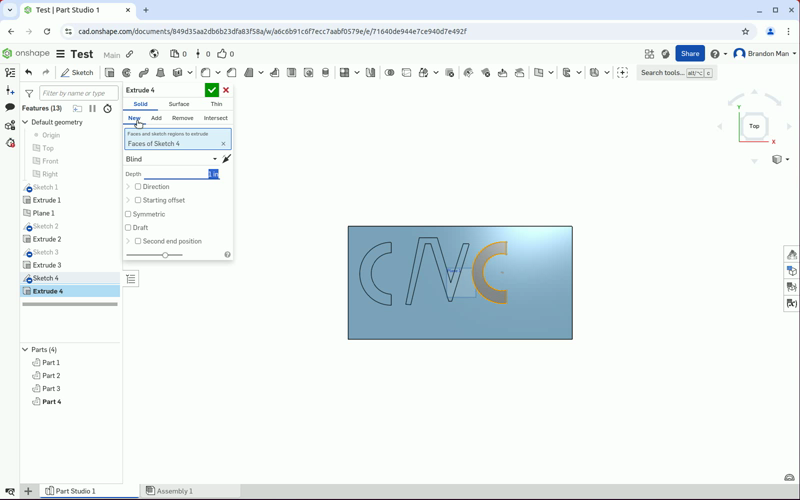
text(-0.241)
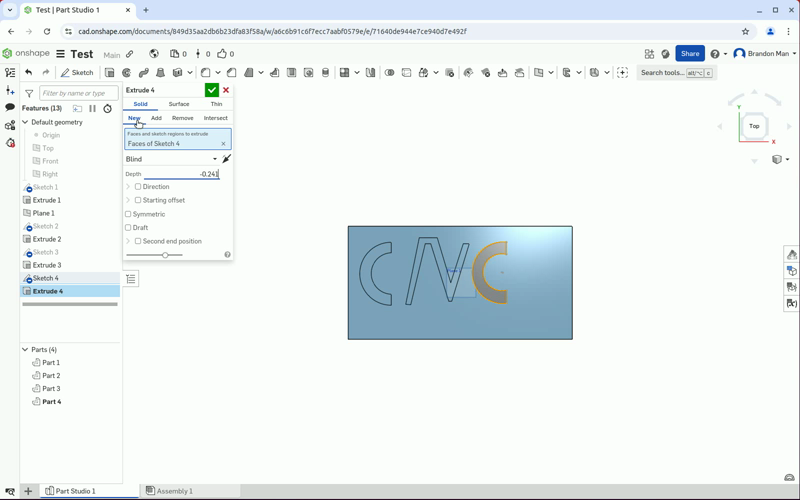
key(enter)
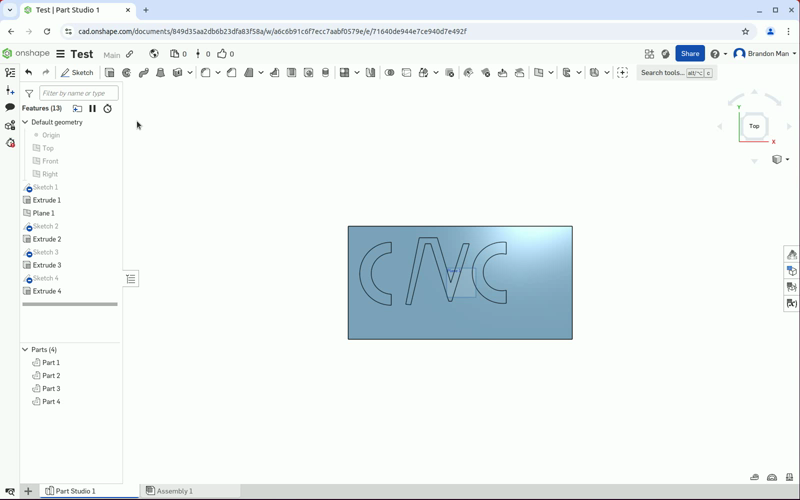
key(shift+h)
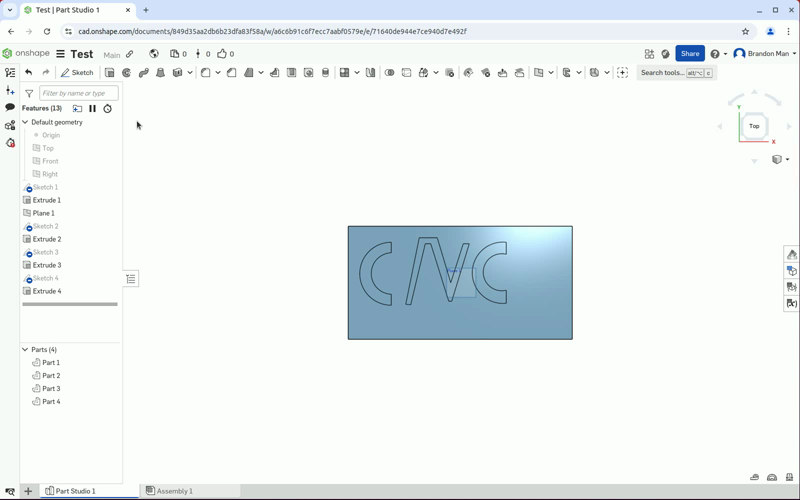
key(shift+h)
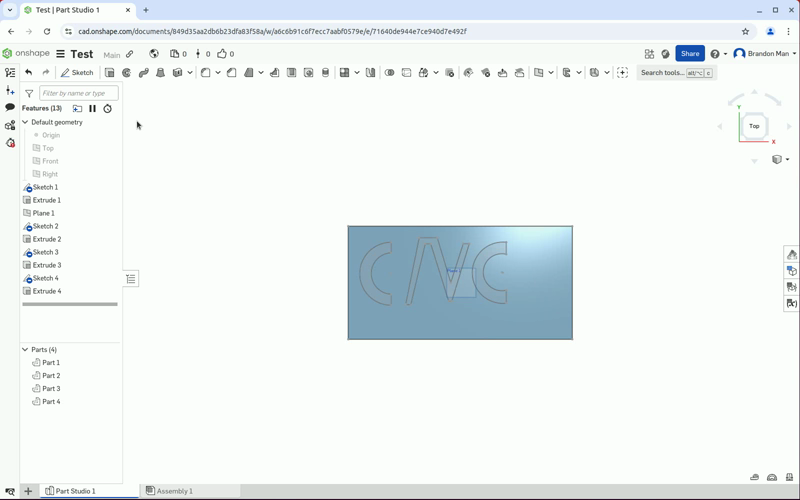
key(shift+7)
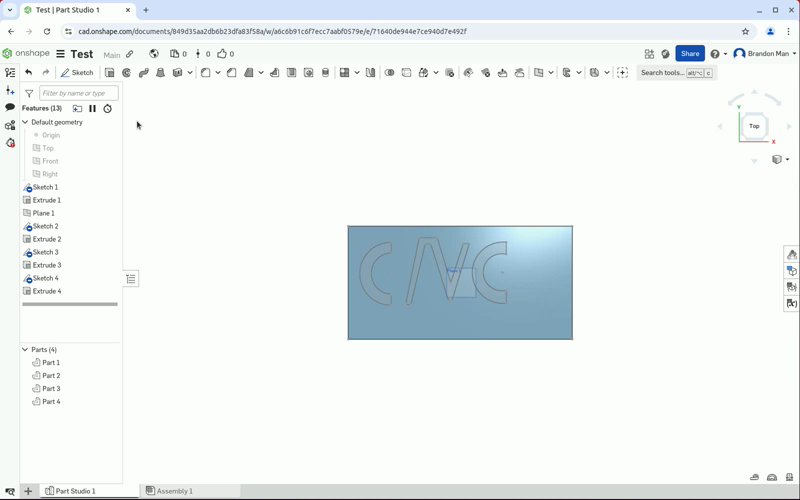
key(up, 3)
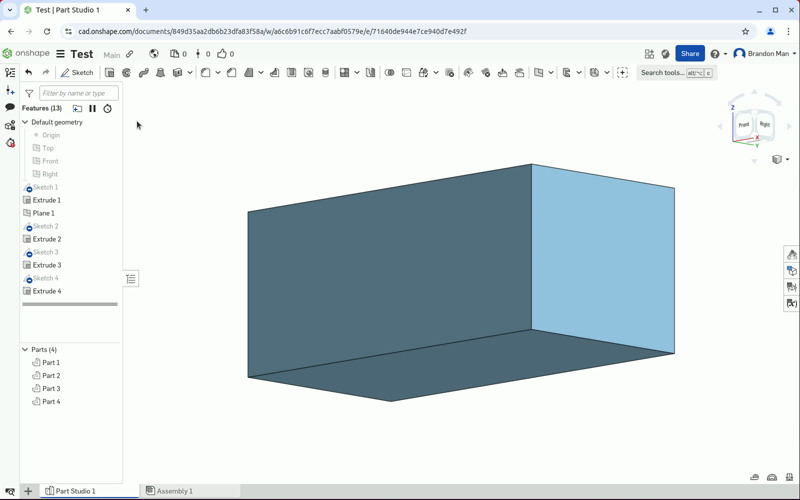
key(left, 3)
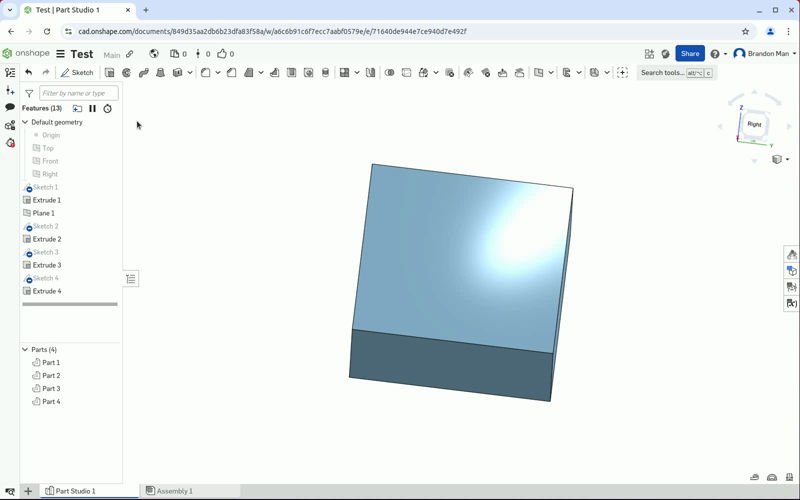
key(right, 3)
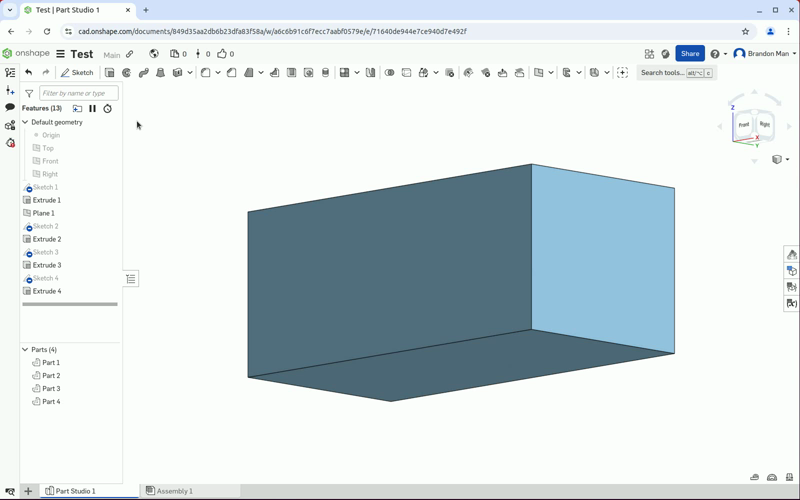
key(down, 3)
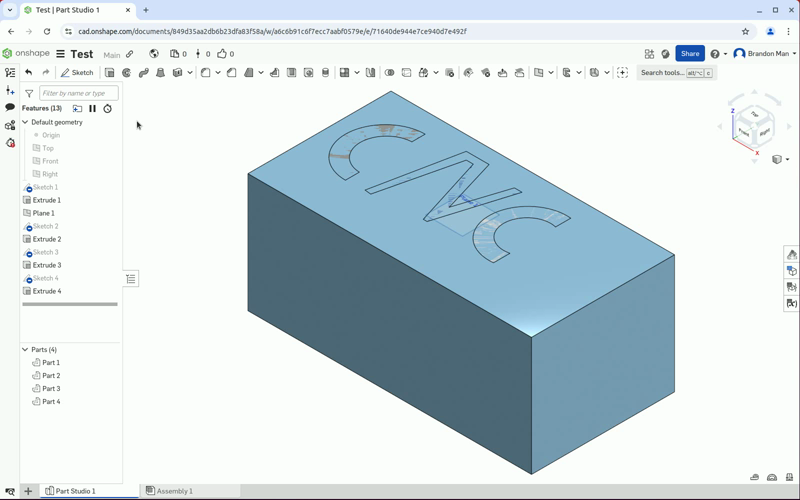
mouse_move(73, 189)
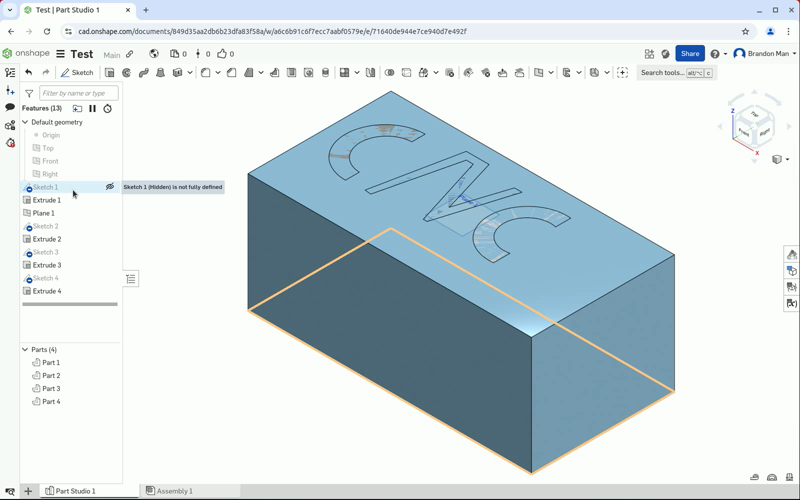
click(73, 189)